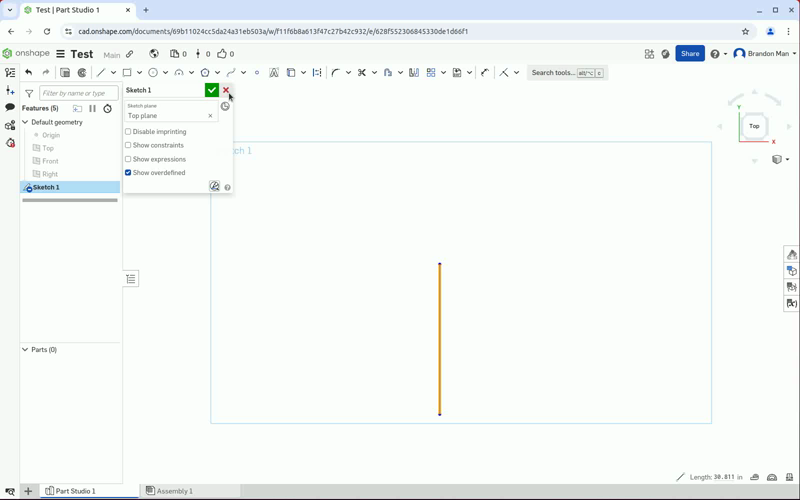
key(shift+h)
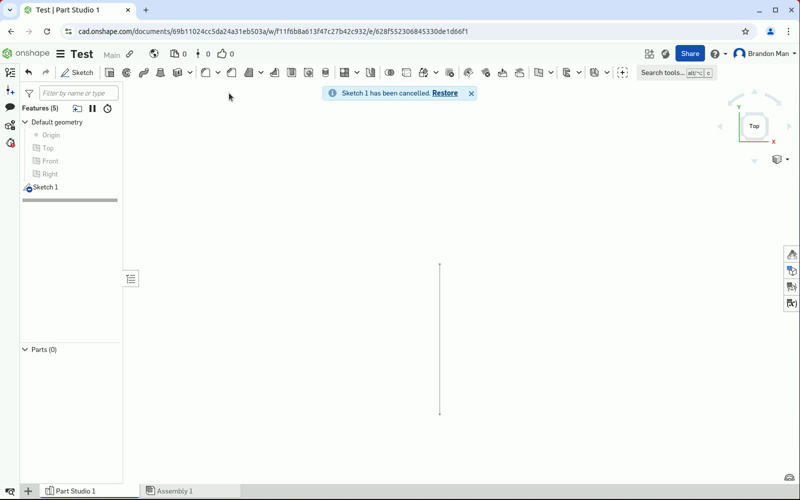
mouse_move(73, 352)
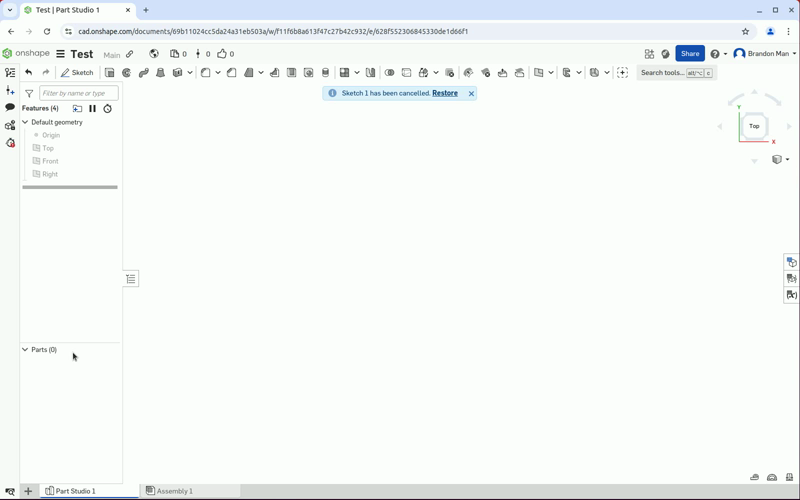
key(y)
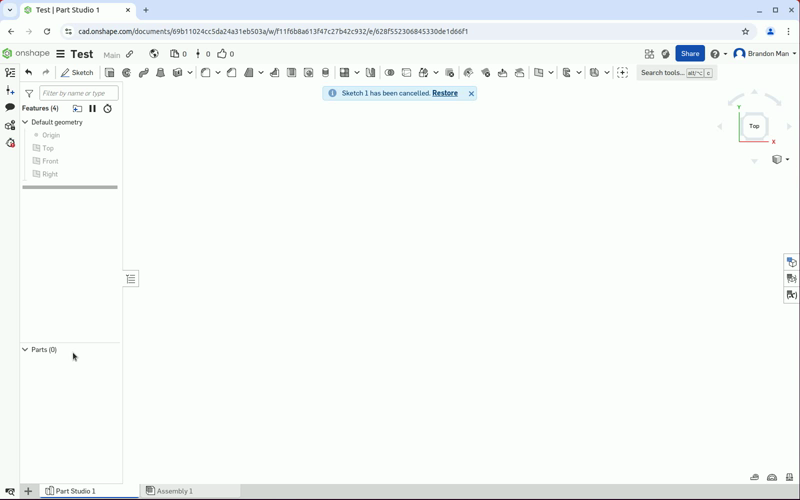
key(shift+p)
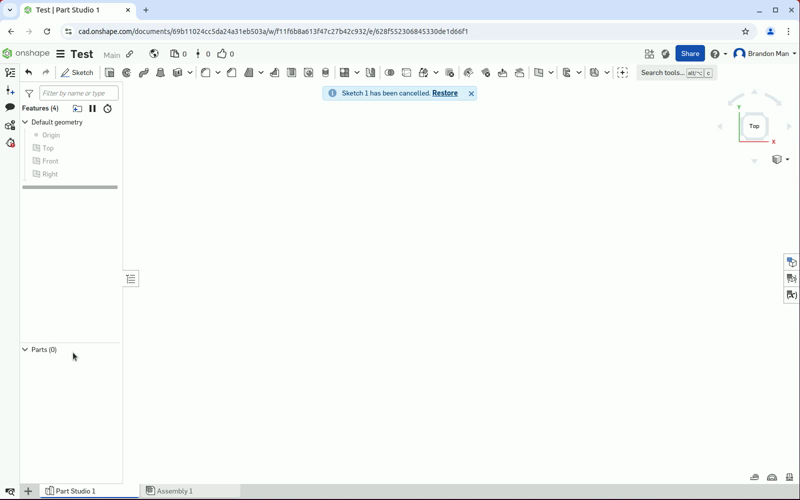
key(space)
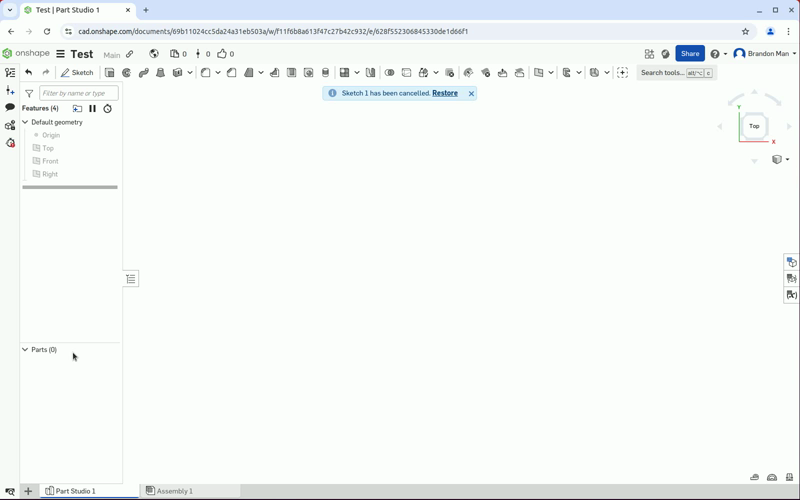
key_down(shift)
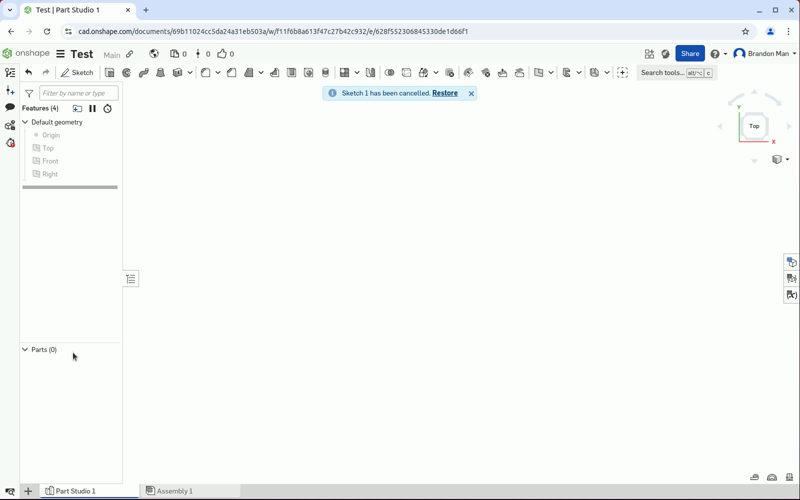
key(up)
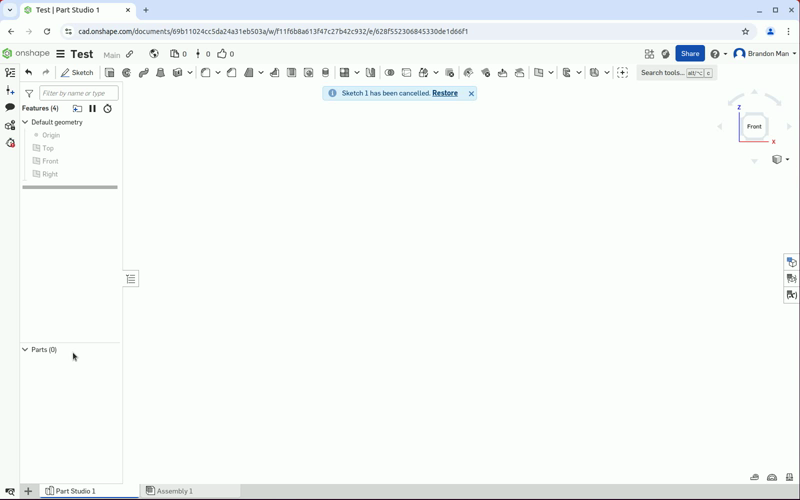
key_up(shift)
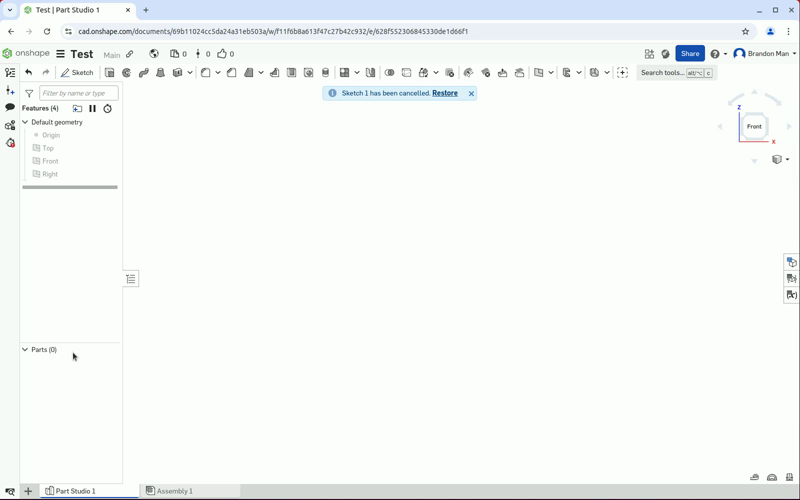
mouse_move(73, 352)
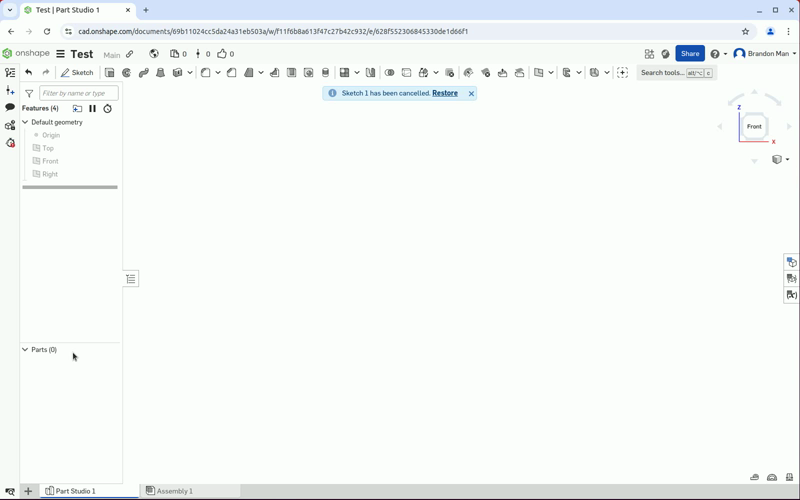
key(shift+y)
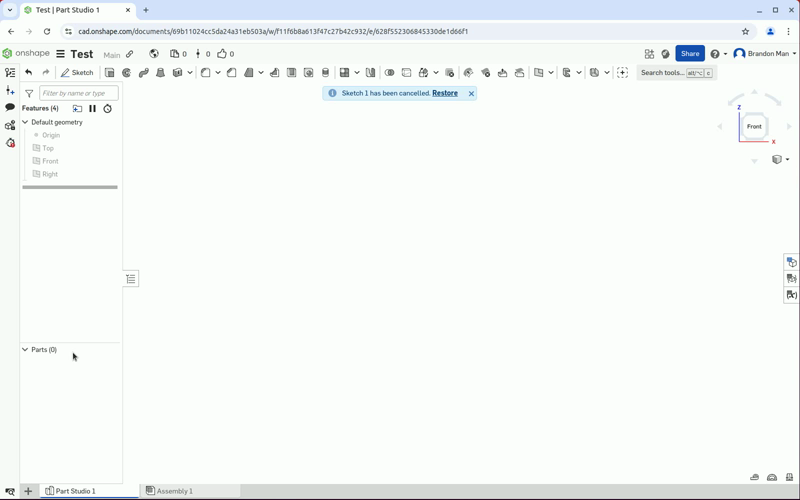
key(shift+s)
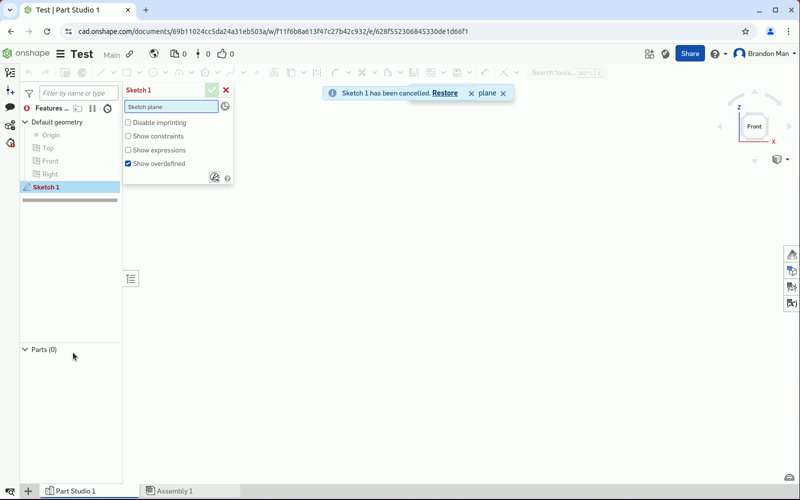
mouse_move(73, 163)
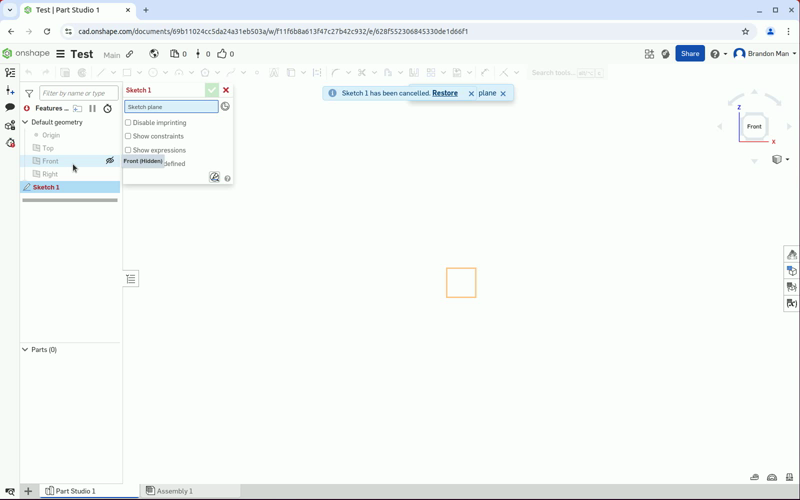
click(73, 163)
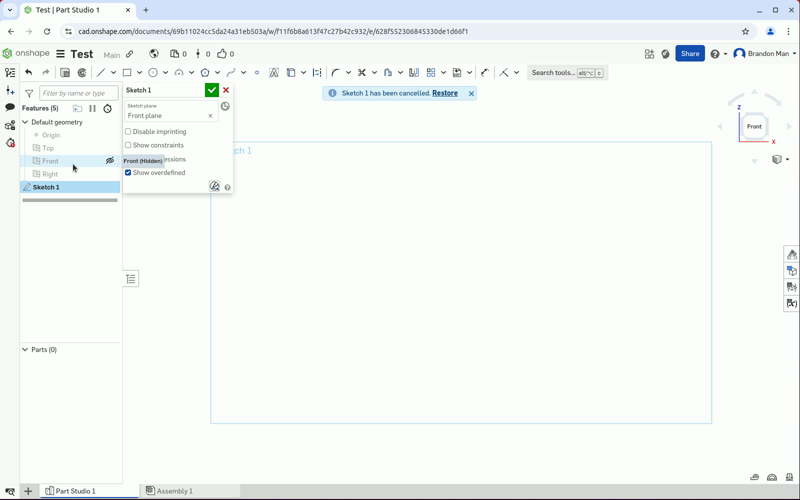
mouse_move(73, 352)
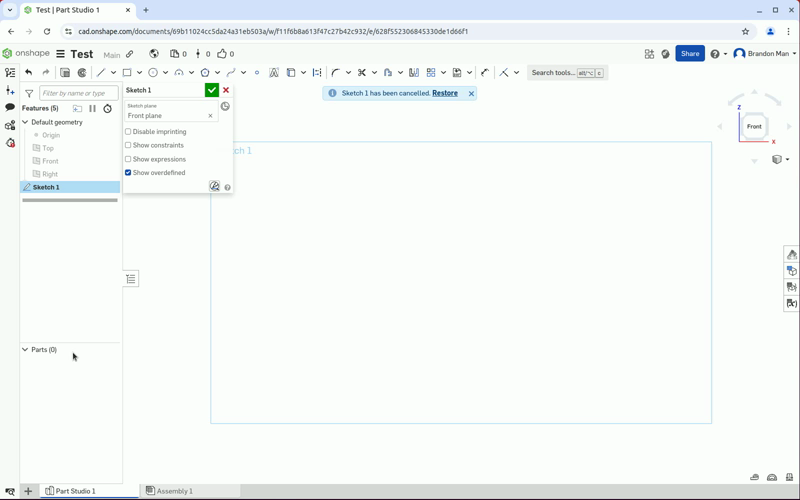
key(y)
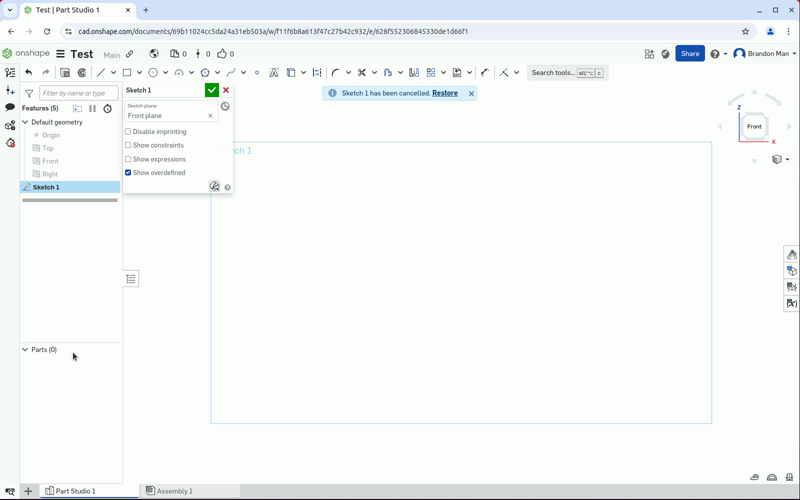
key(c)
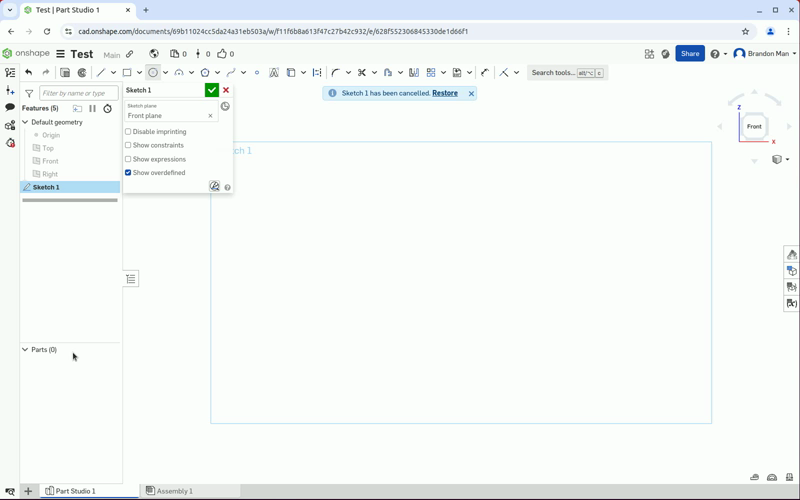
key_down(shift)
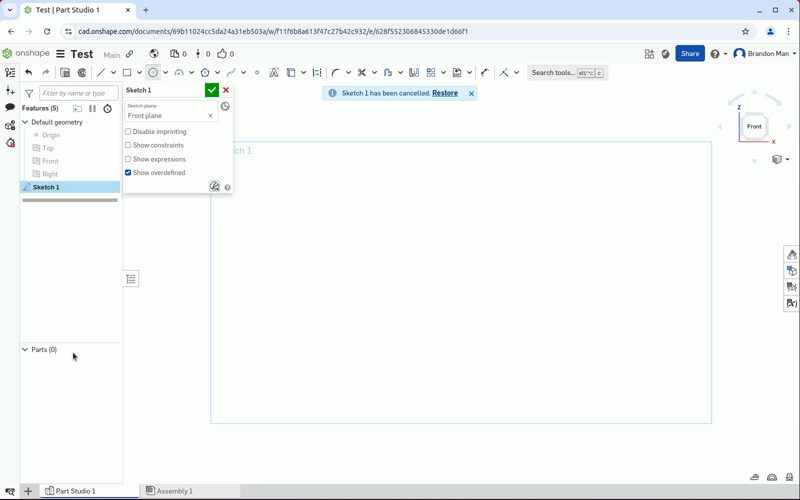
mouse_move(461, 282)
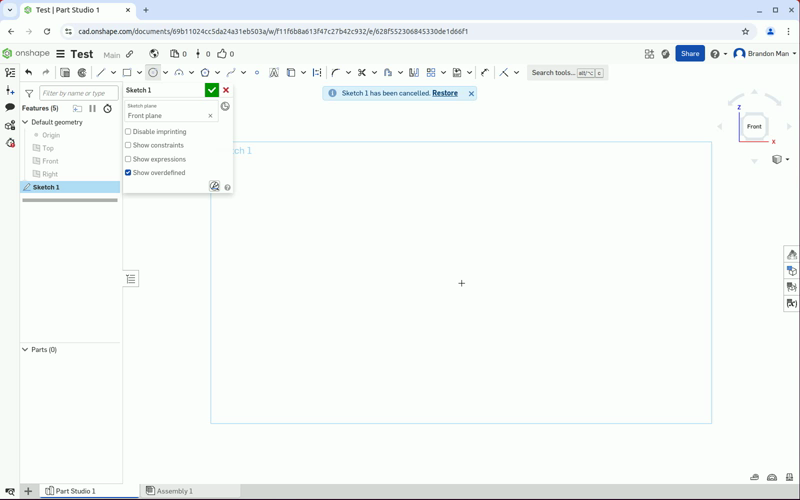
click(461, 282)
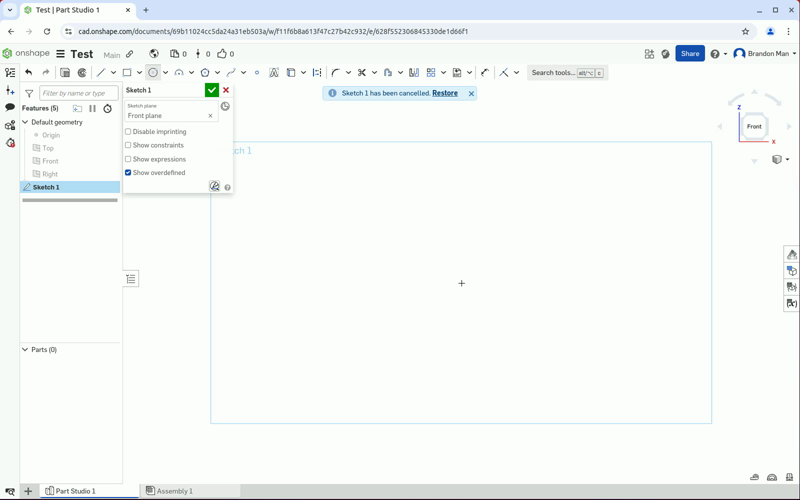
key_up(shift)
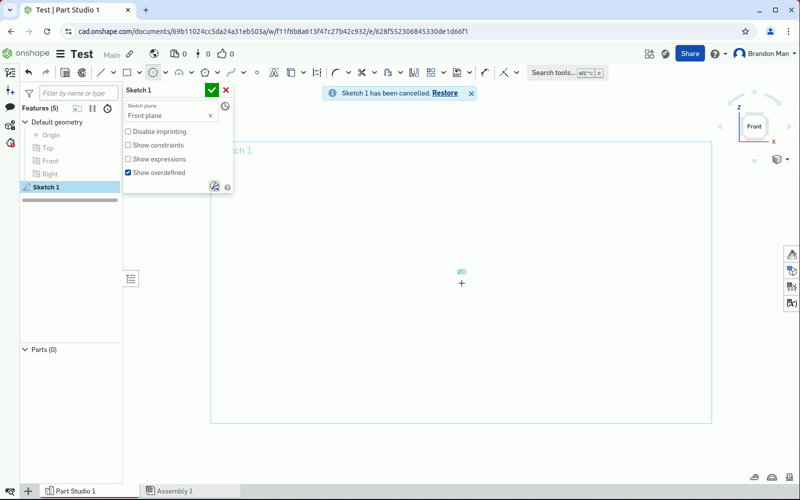
mouse_move(468, 282)
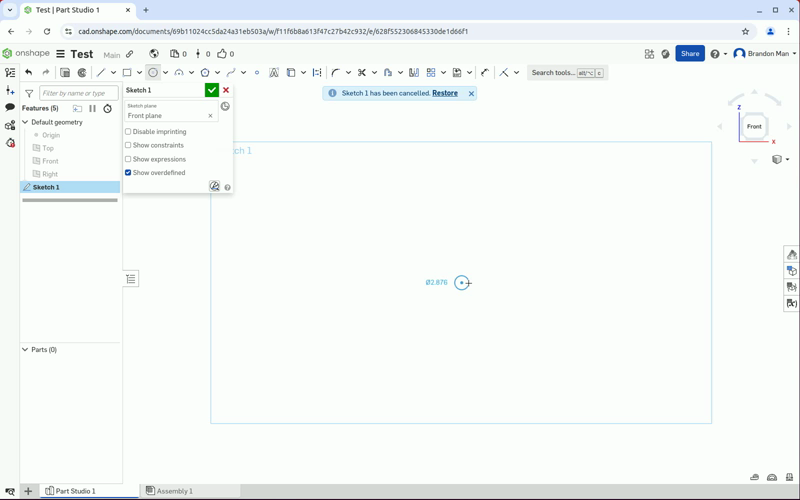
click(468, 282)
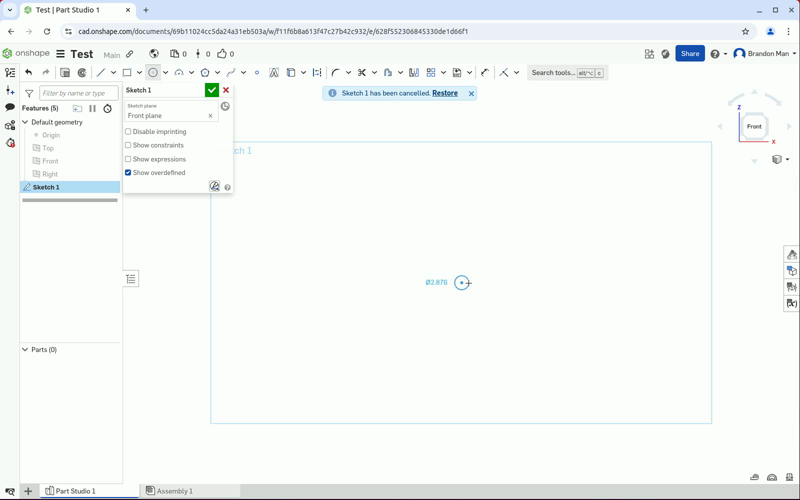
key(esc)
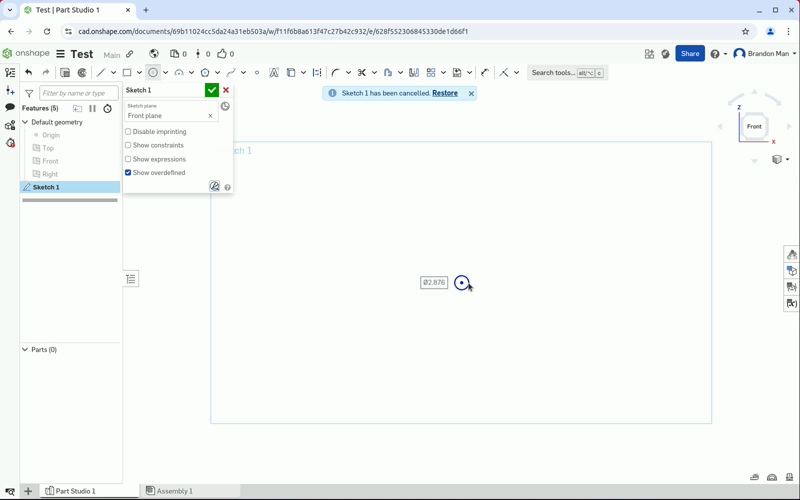
key(c)
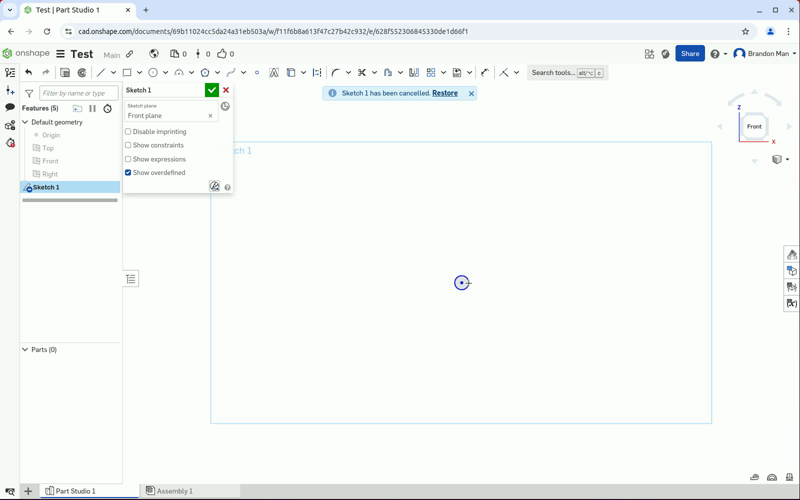
key_down(shift)
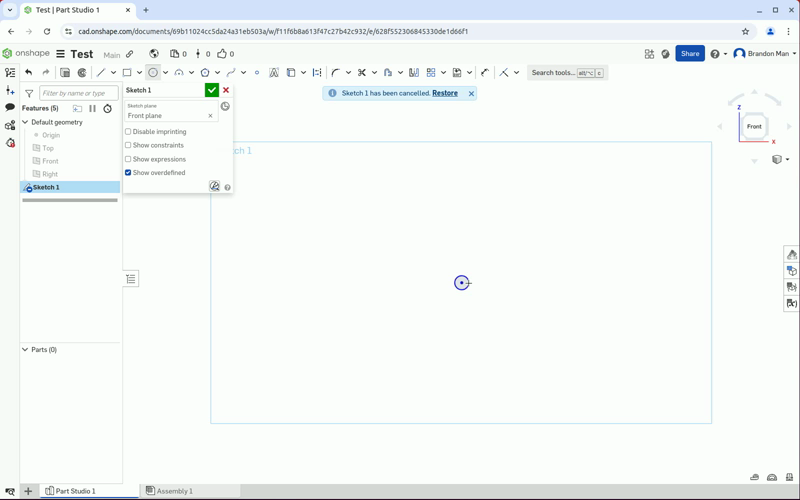
mouse_move(461, 282)
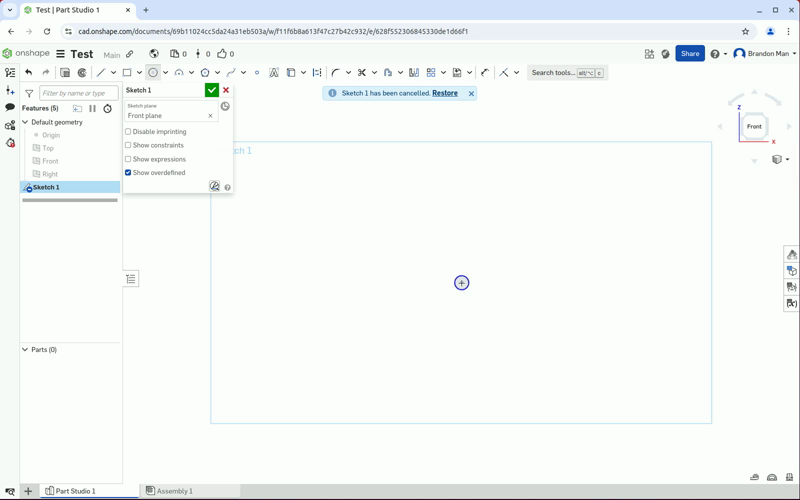
click(461, 282)
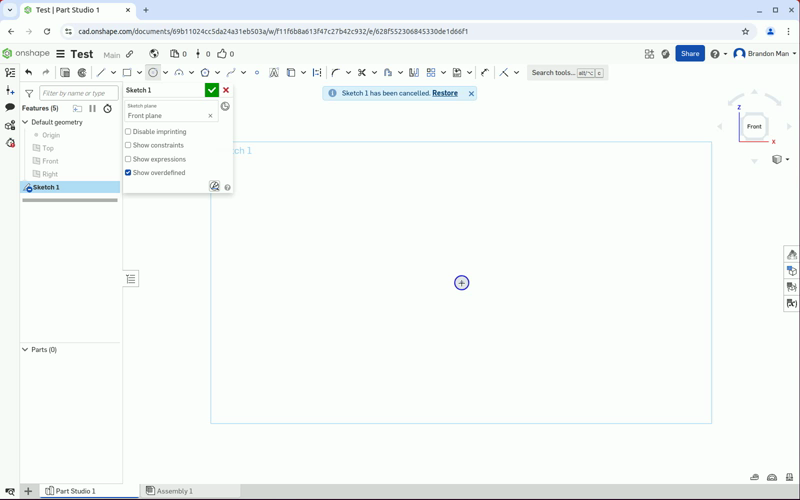
key_up(shift)
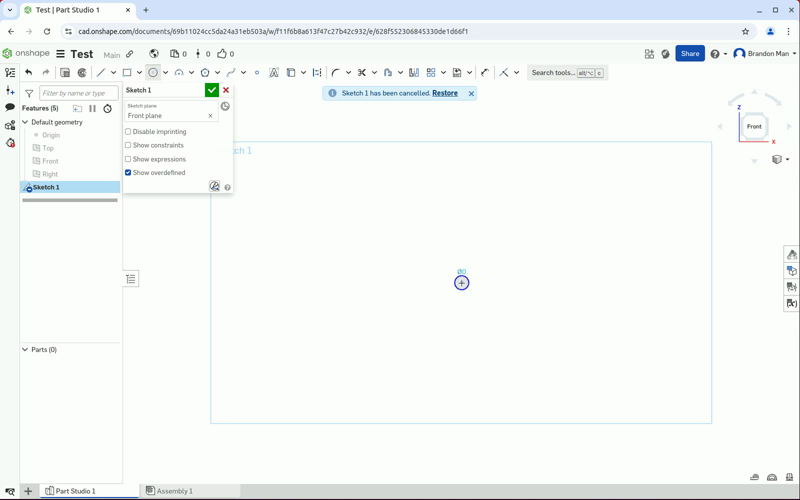
mouse_move(467, 282)
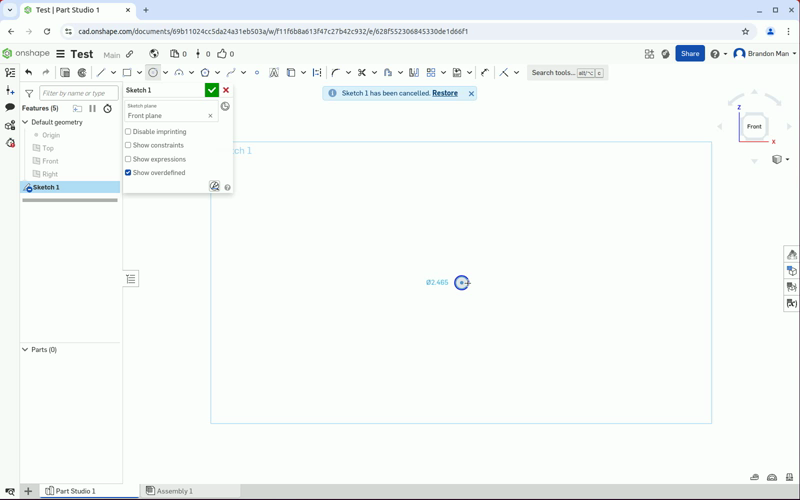
scroll(6)
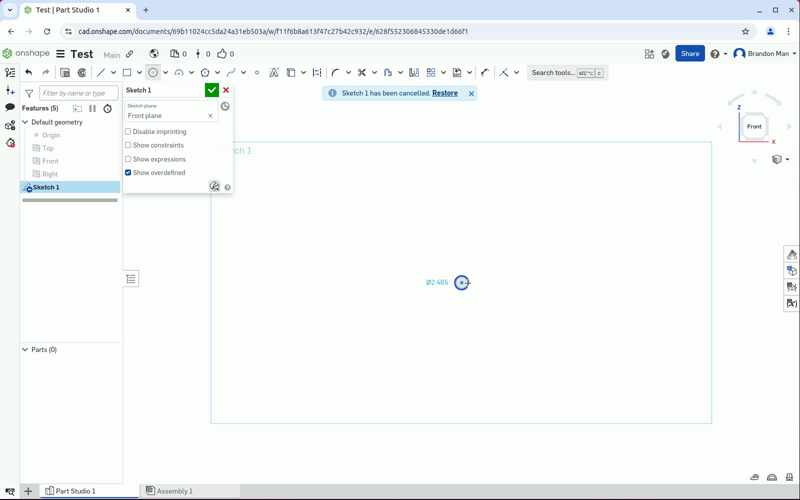
scroll(6)
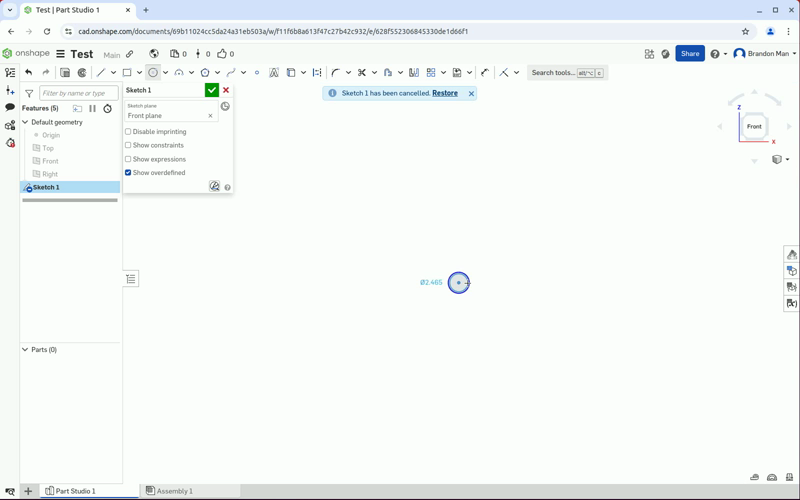
scroll(6)
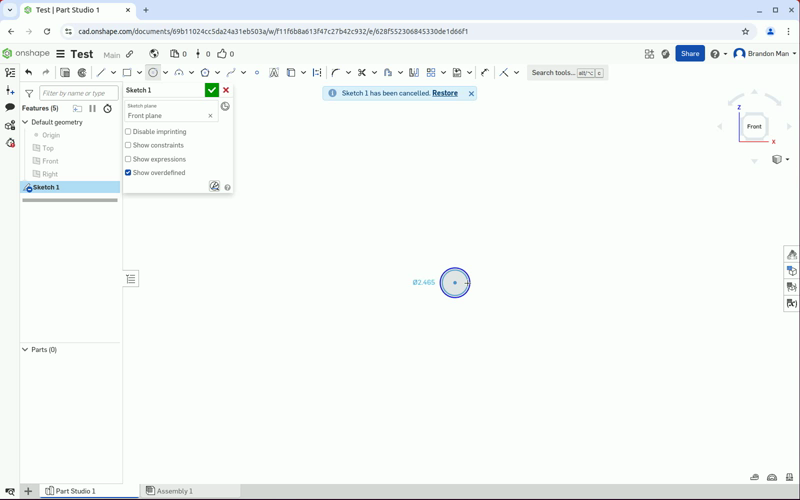
scroll(6)
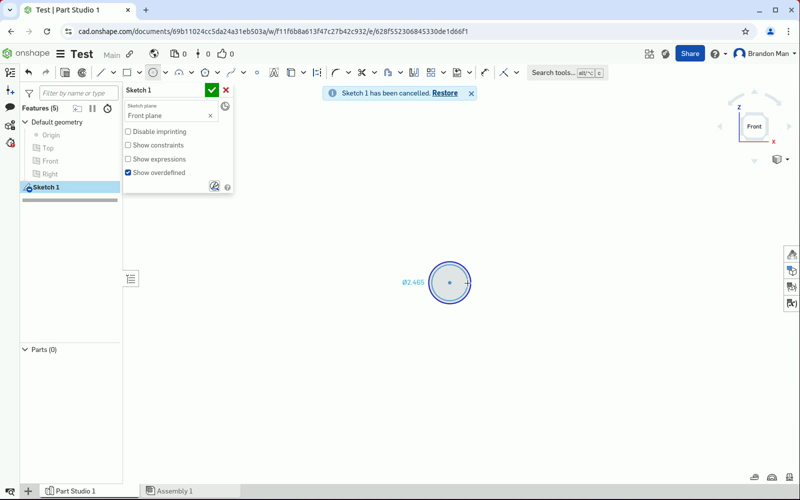
scroll(6)
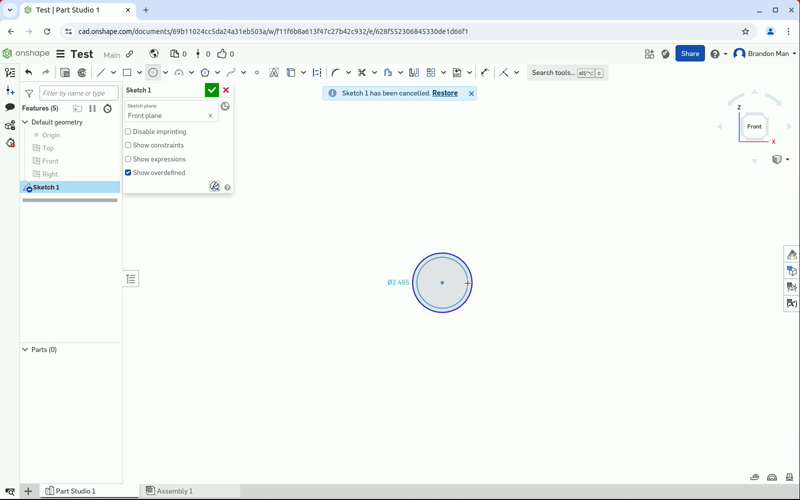
scroll(6)
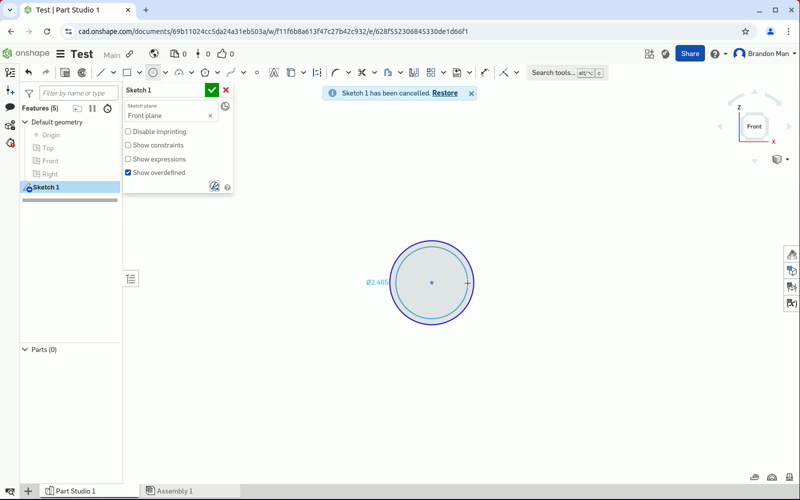
scroll(6)
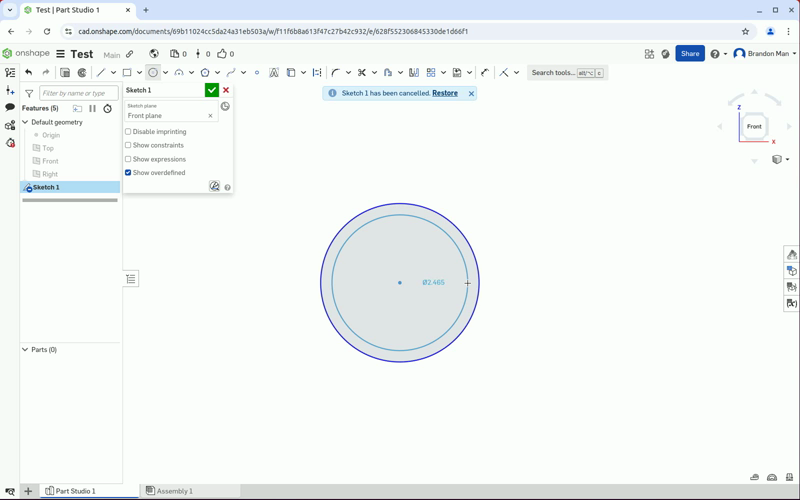
click(467, 282)
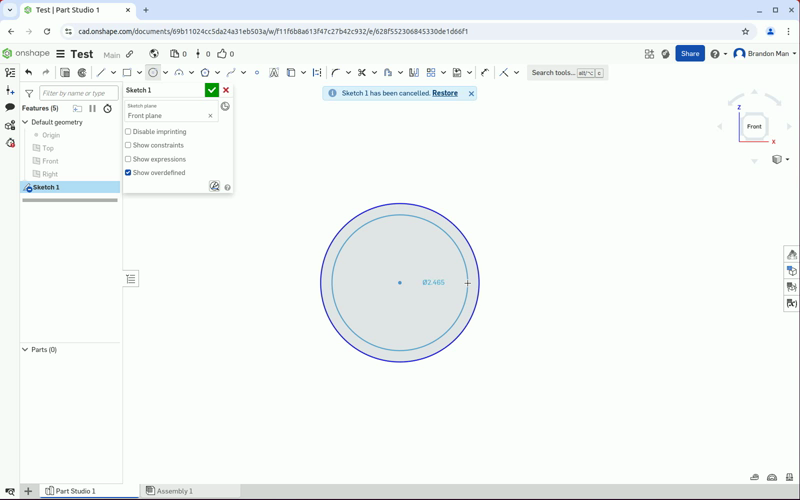
scroll(-6)
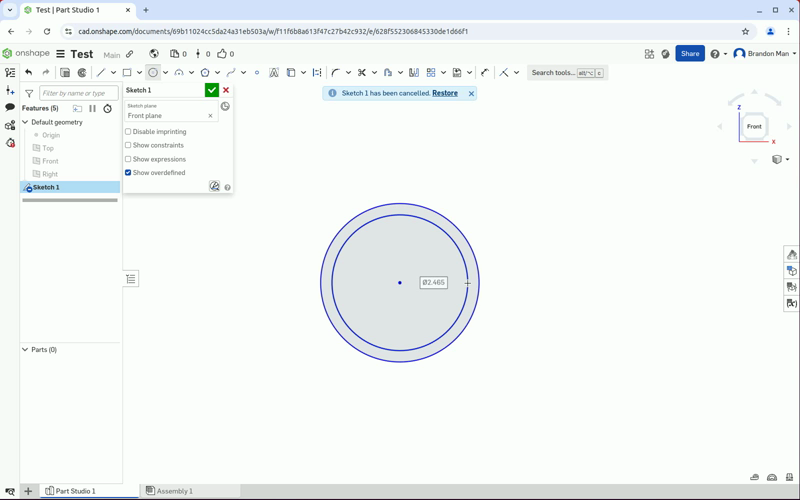
scroll(-6)
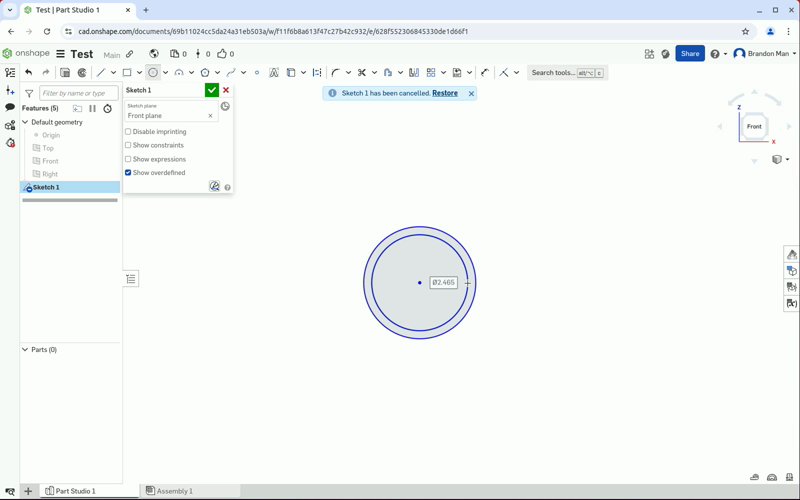
scroll(-6)
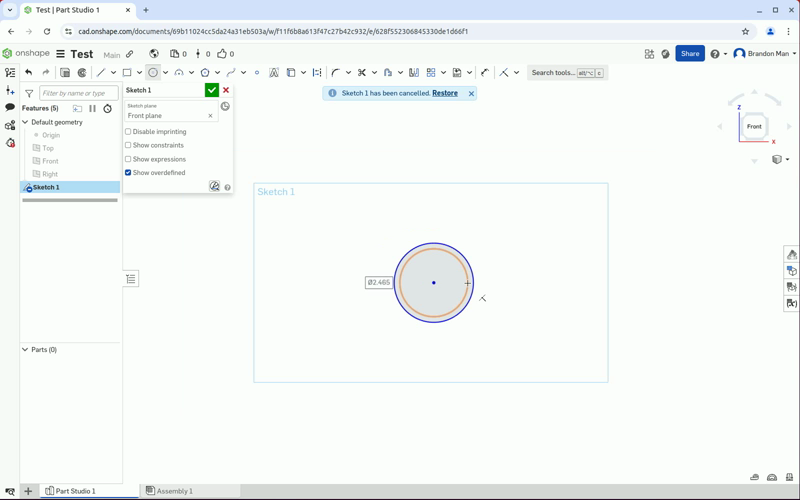
scroll(-6)
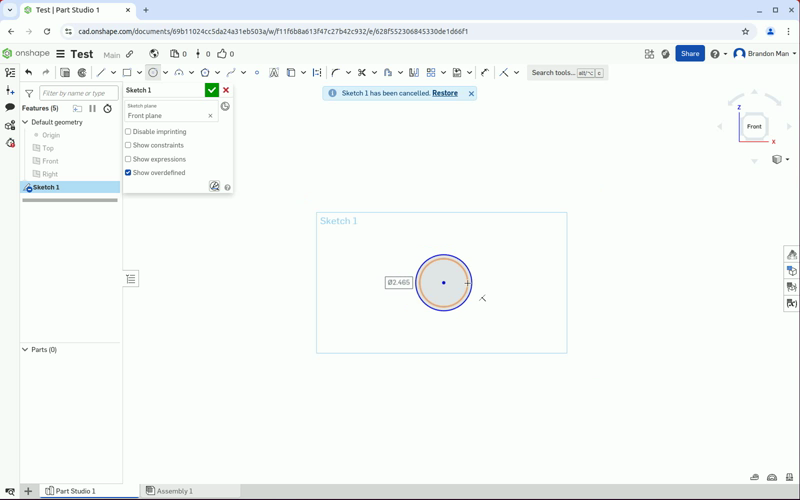
scroll(-6)
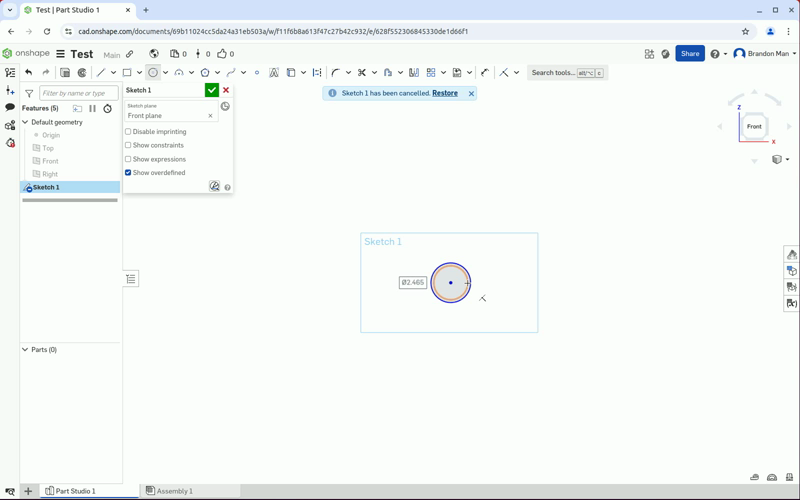
scroll(-6)
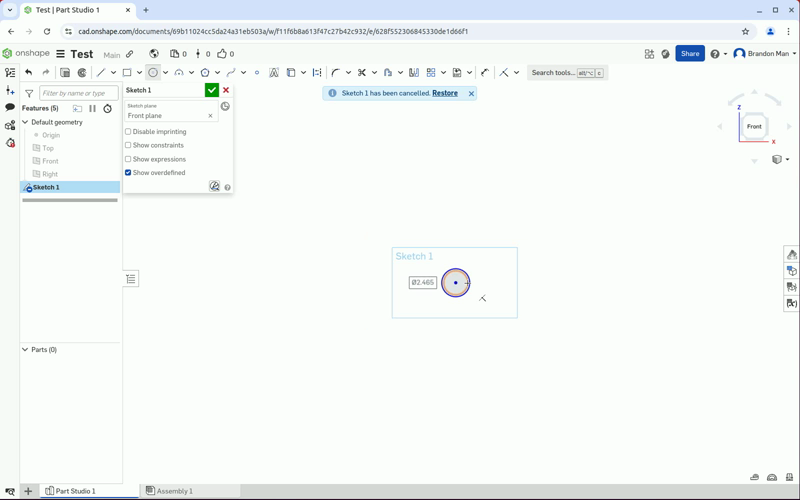
scroll(-6)
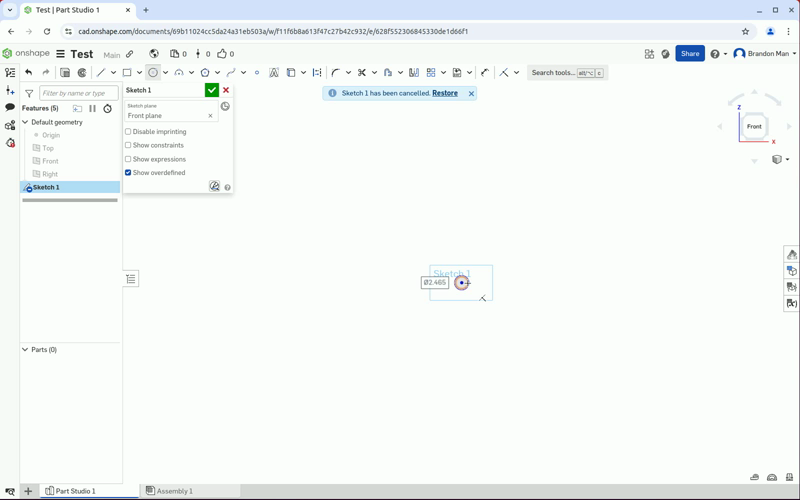
key(esc)
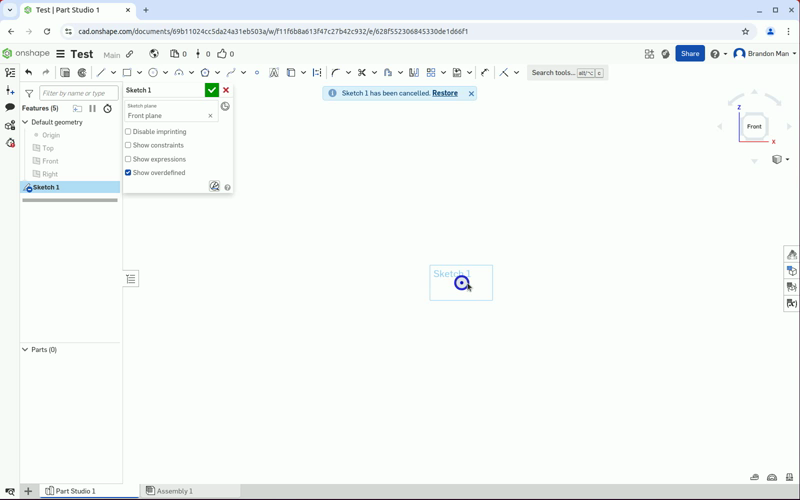
mouse_move(457, 278)
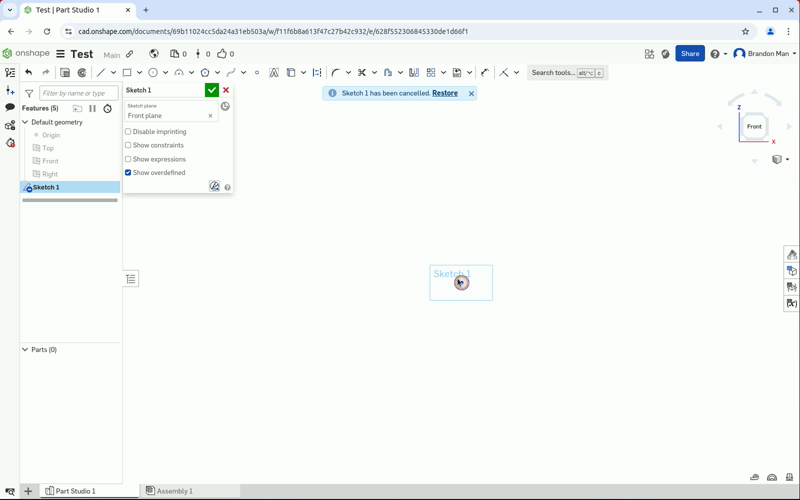
scroll(6)
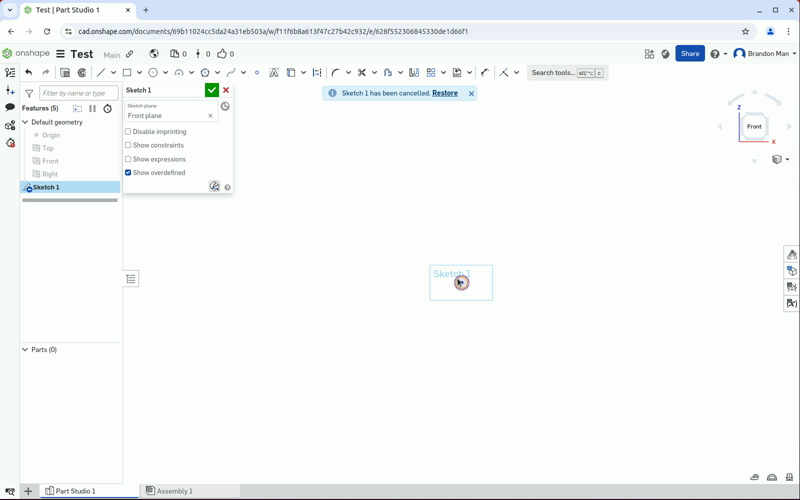
scroll(6)
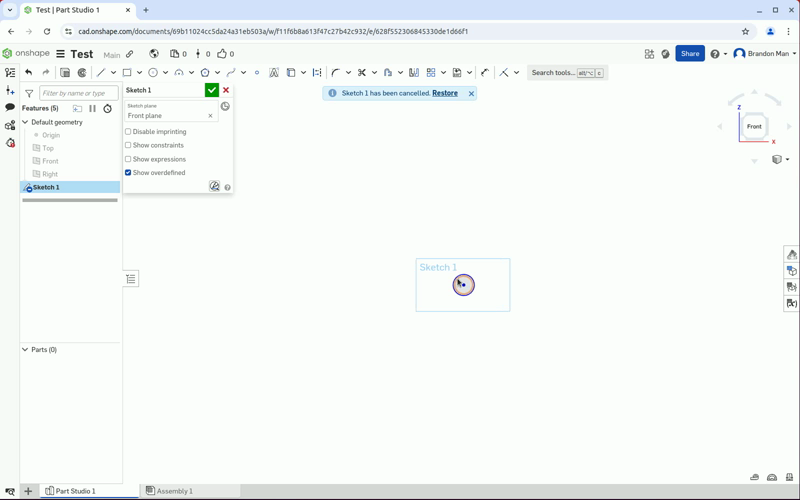
scroll(6)
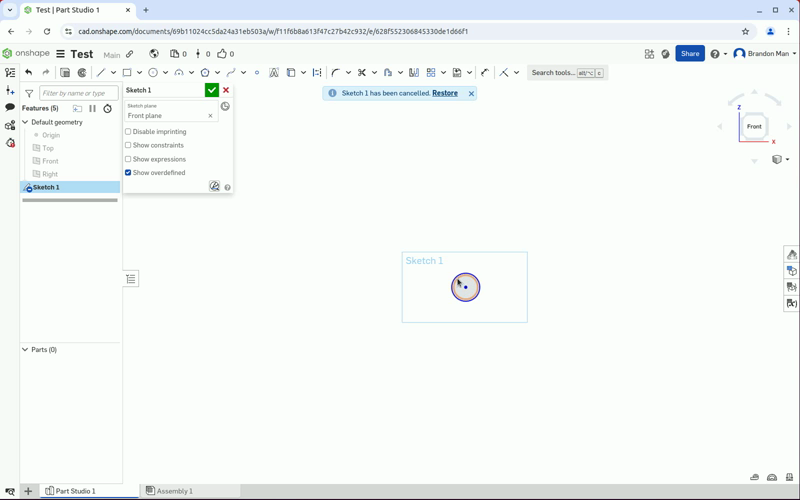
scroll(6)
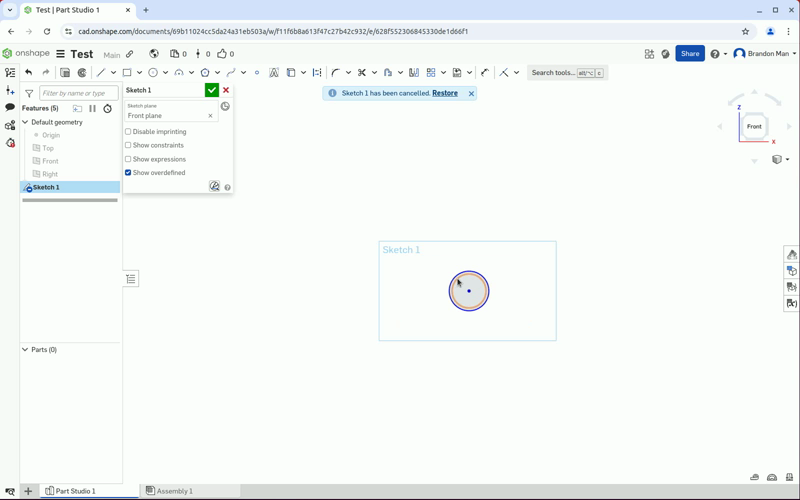
scroll(6)
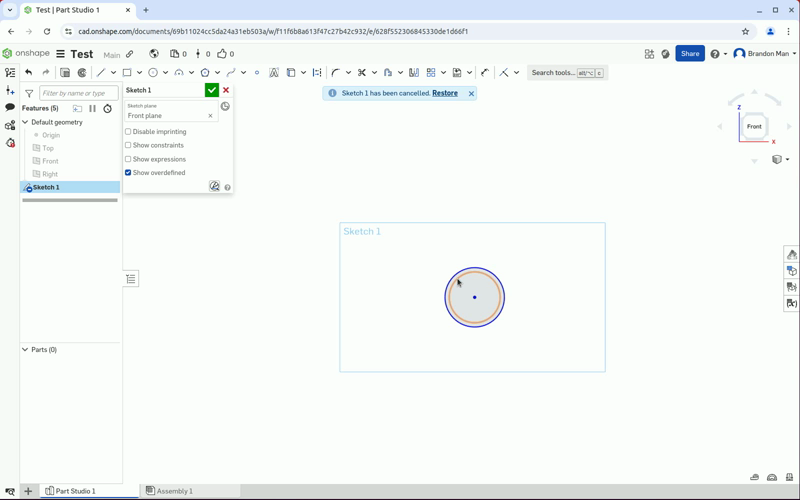
scroll(6)
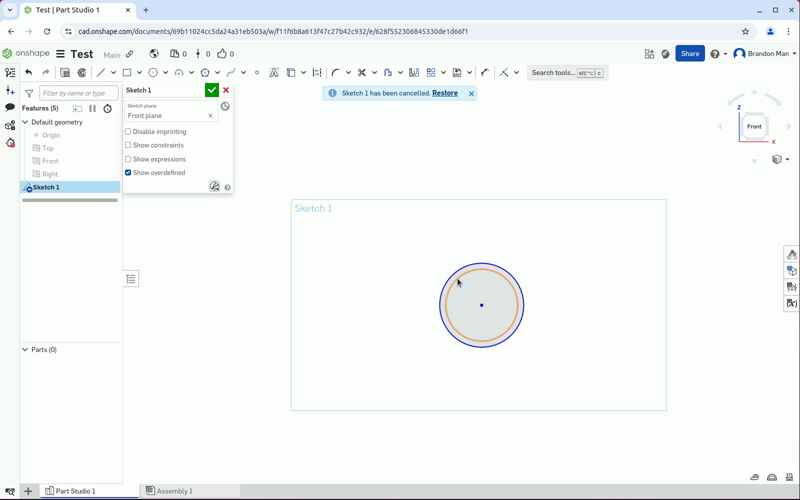
scroll(6)
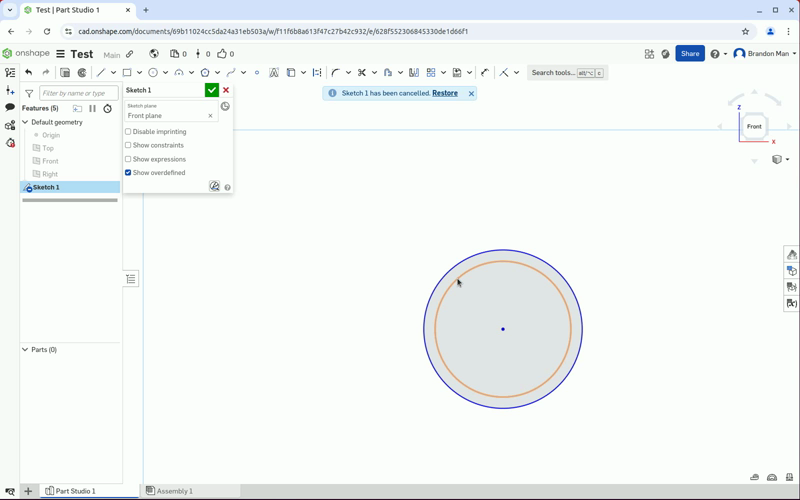
click(457, 278)
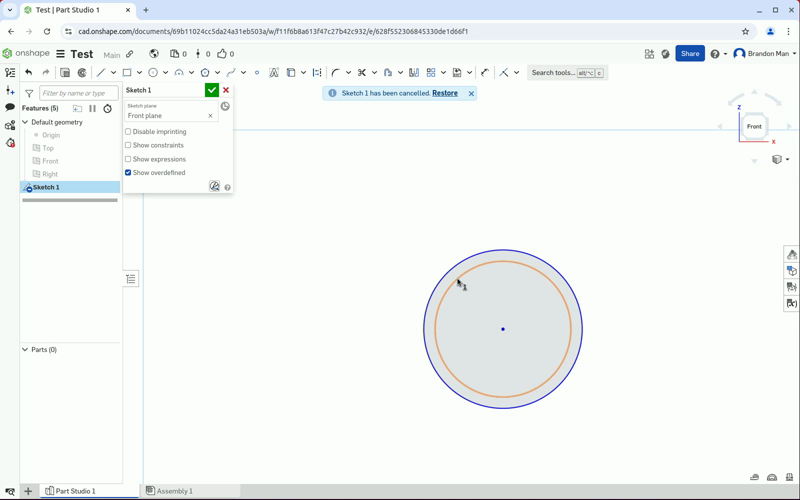
scroll(-6)
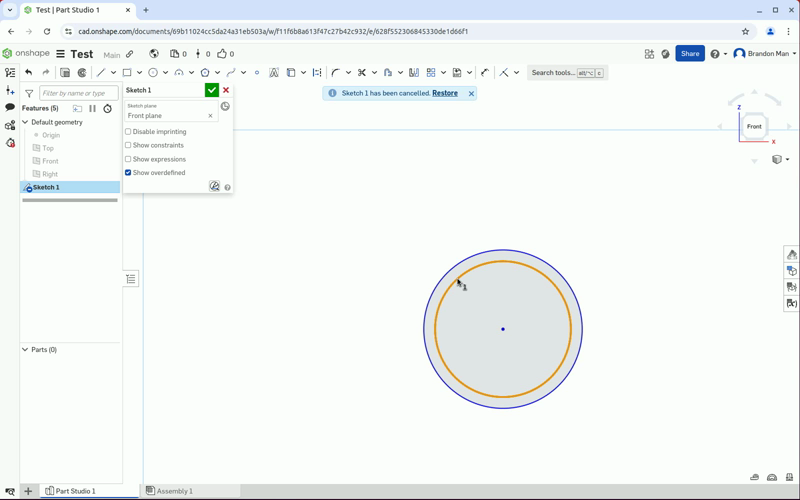
scroll(-6)
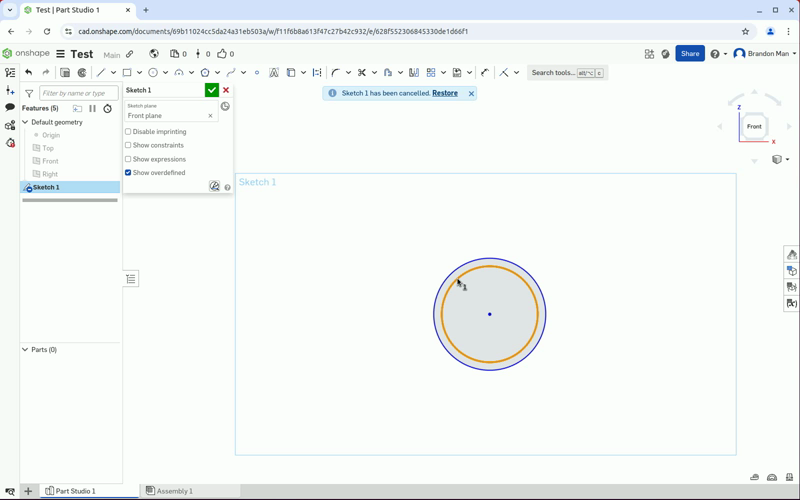
scroll(-6)
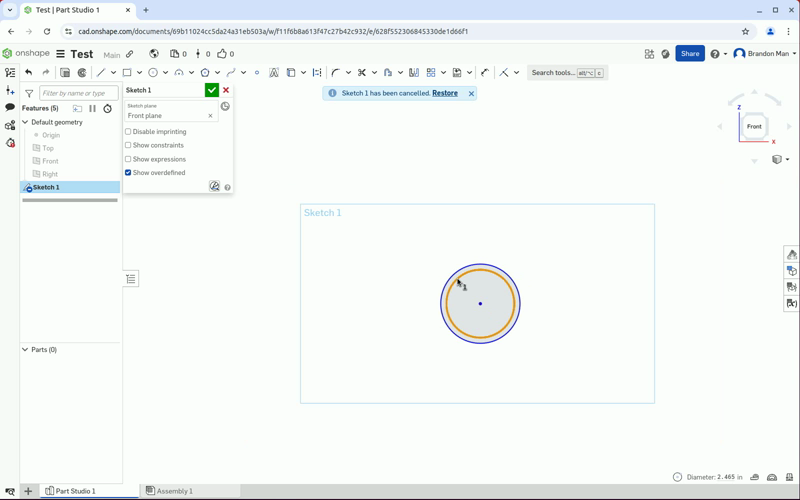
scroll(-6)
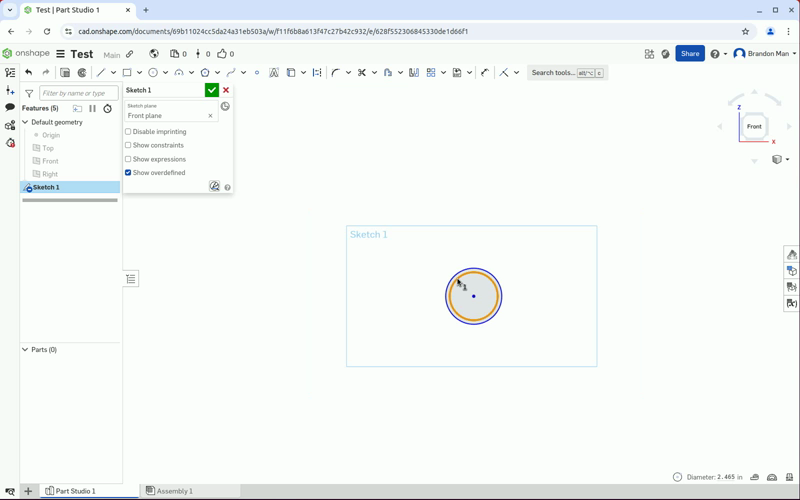
scroll(-6)
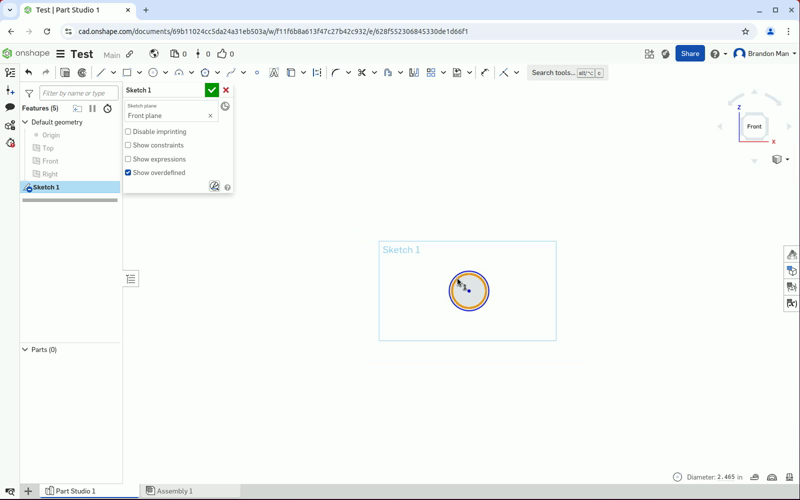
scroll(-6)
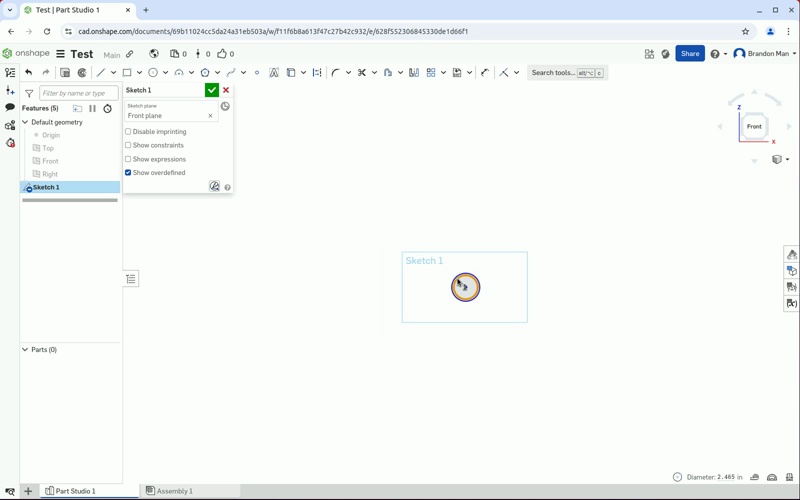
scroll(-6)
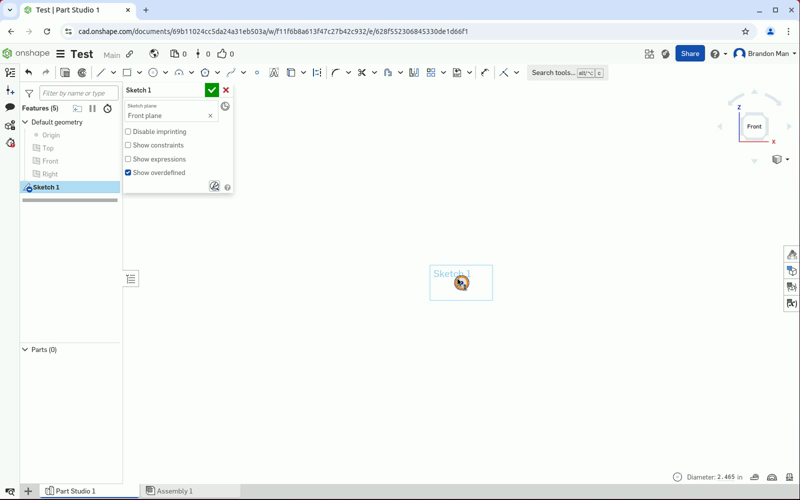
mouse_move(73, 352)
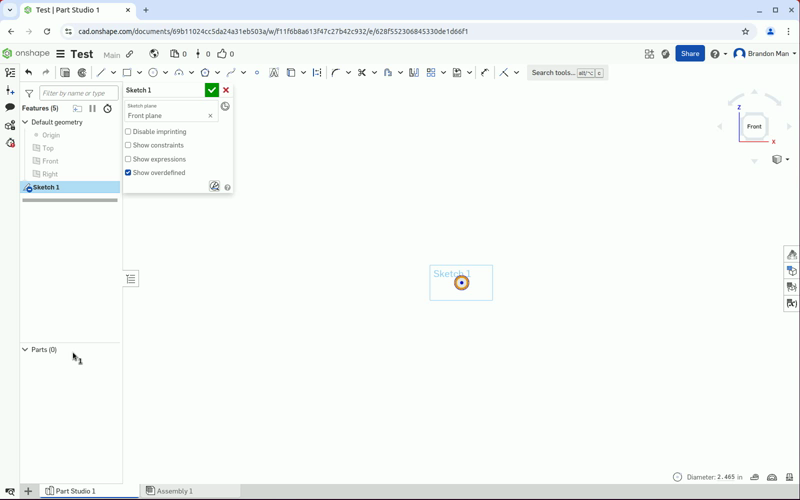
key(shift+y)
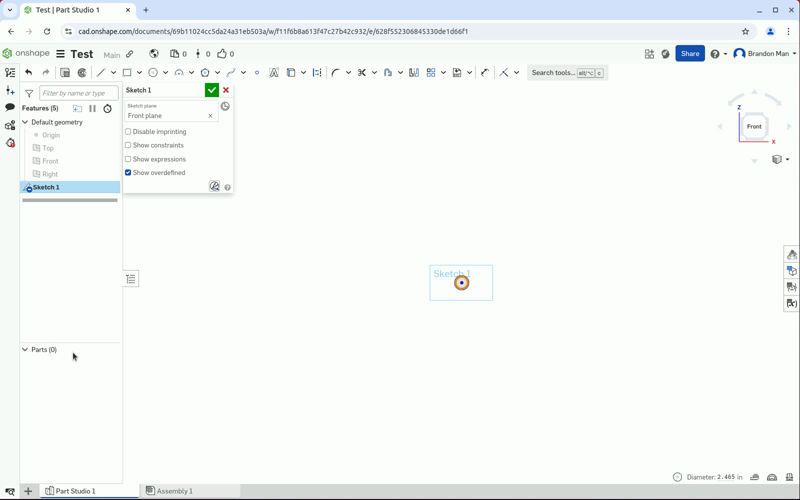
key(shift+e)
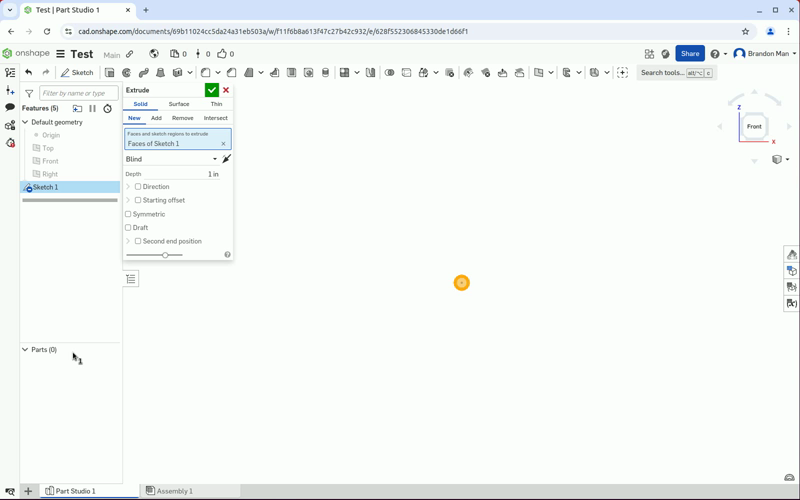
mouse_move(143, 106)
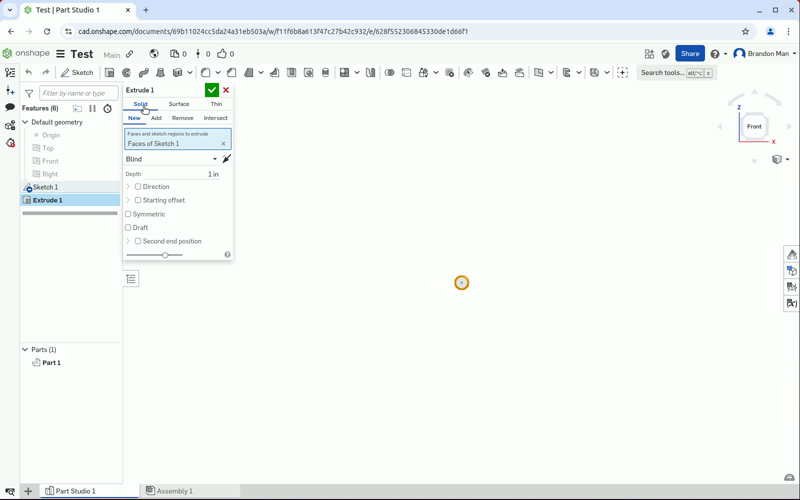
click(143, 106)
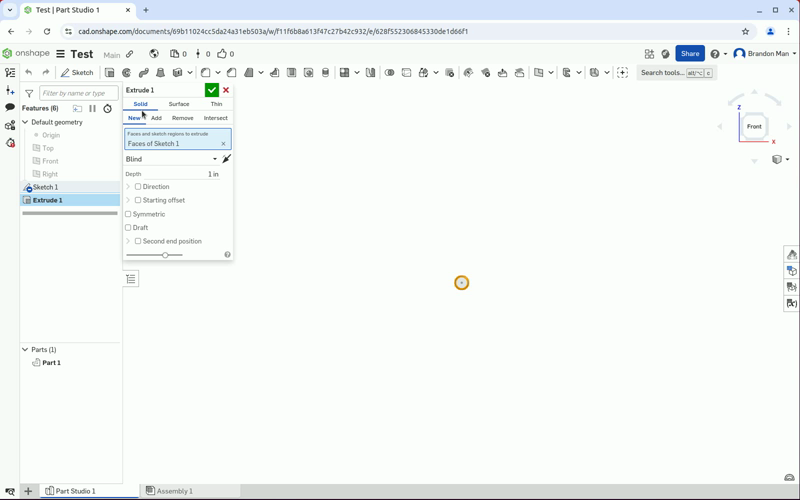
mouse_move(137, 120)
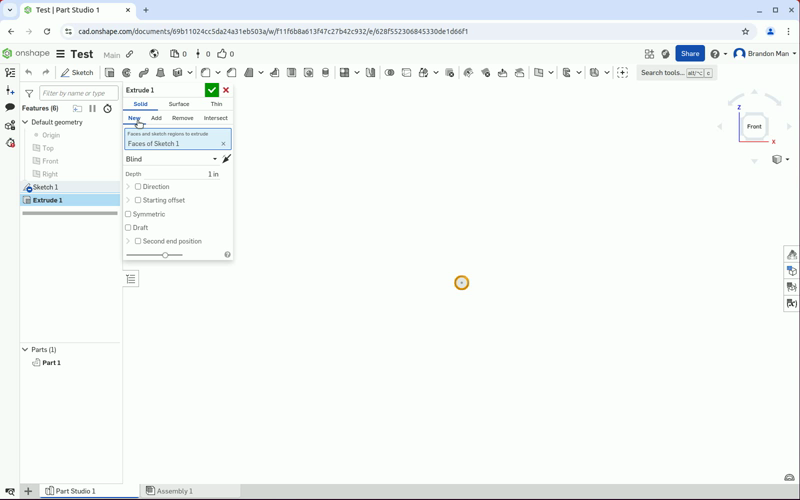
click(137, 120)
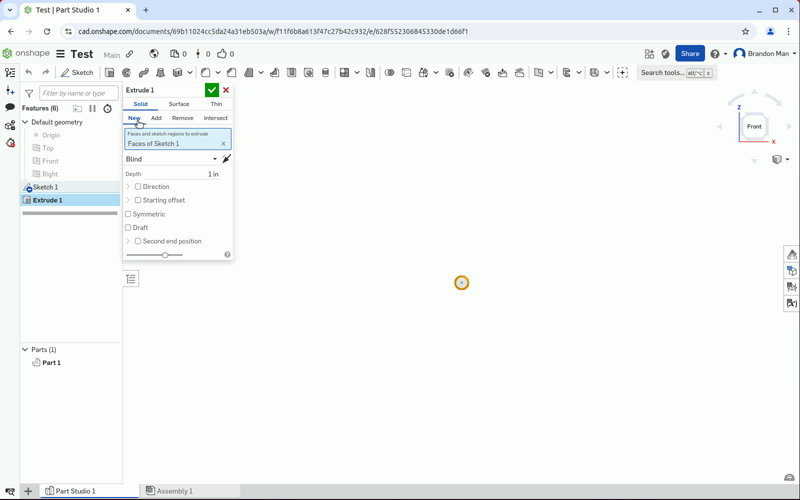
key(tab, 4)
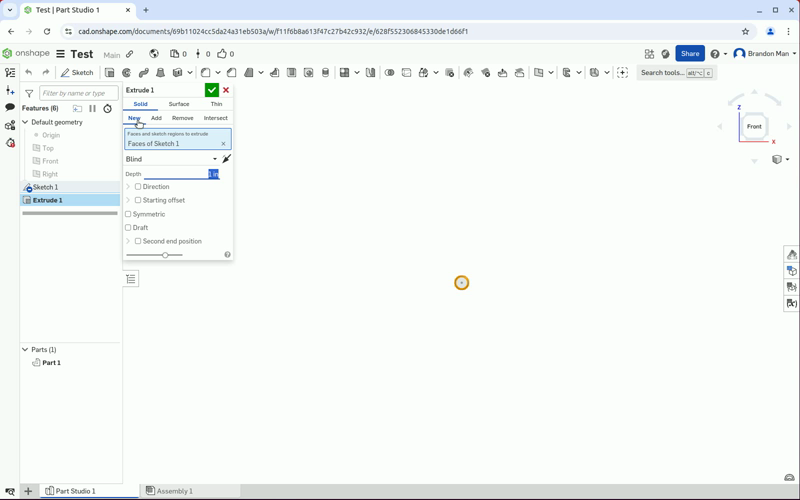
text(12.036)
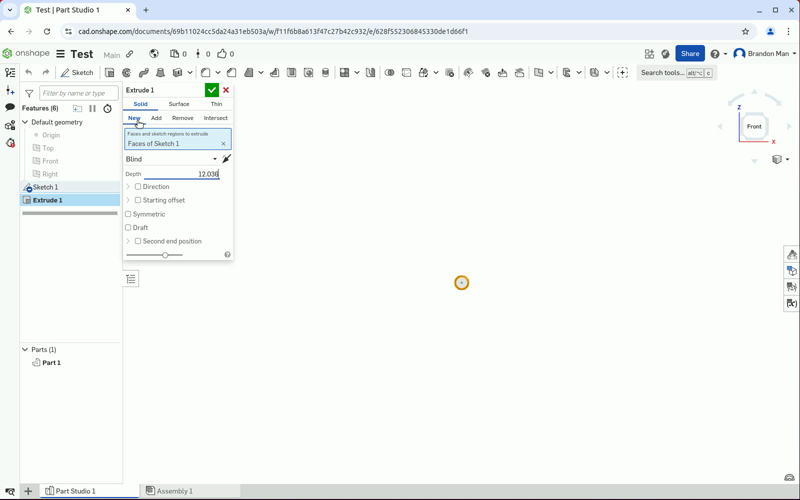
key(enter)
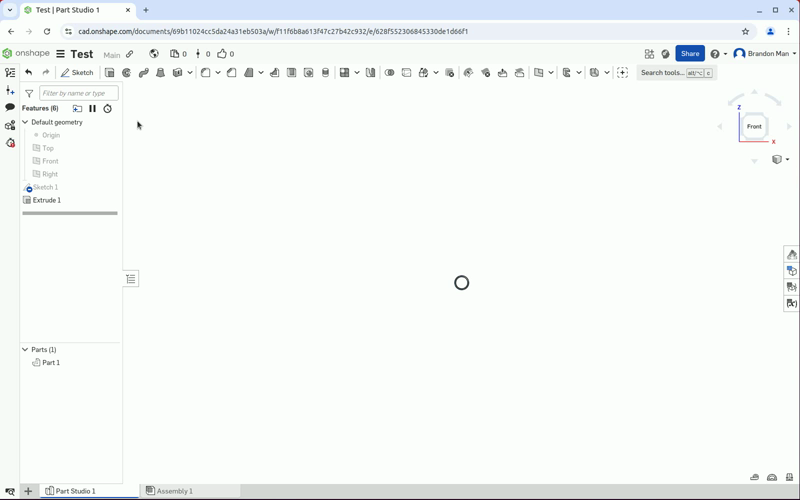
key(shift+h)
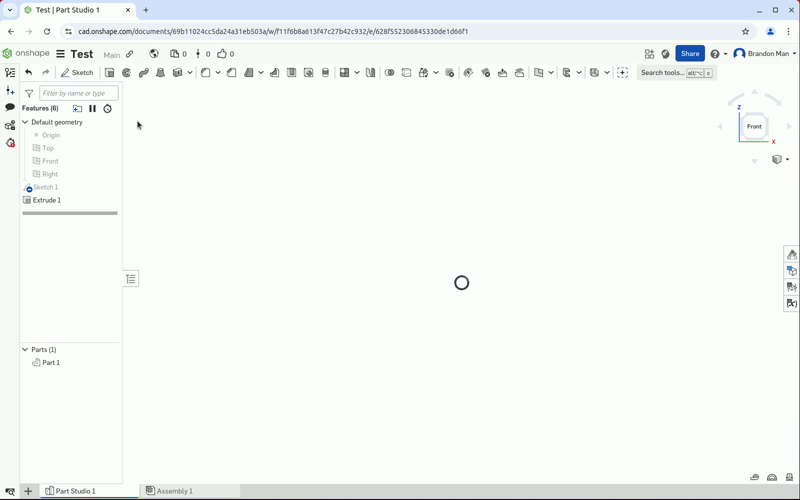
key(shift+h)
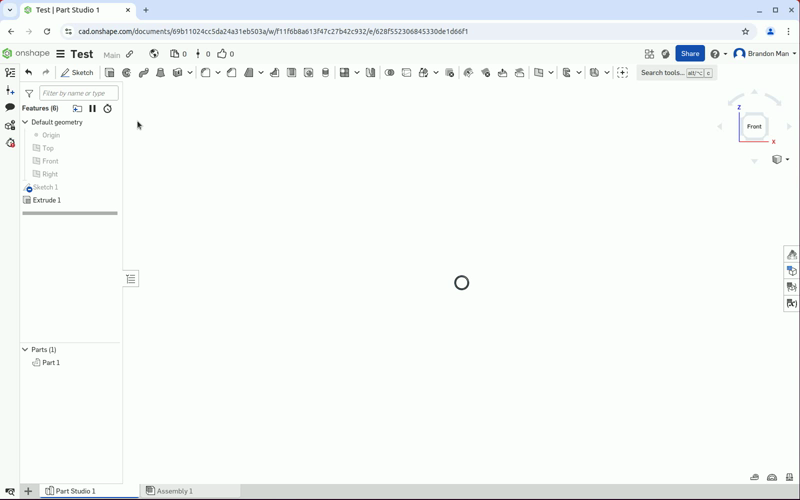
mouse_move(73, 189)
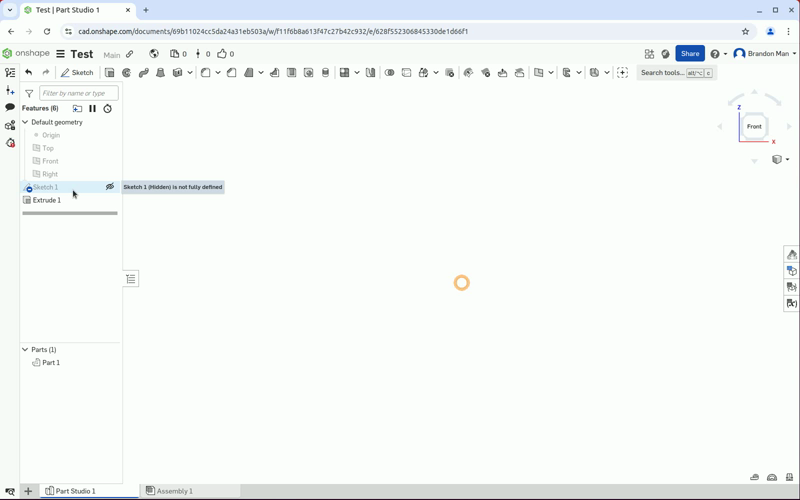
click(73, 189)
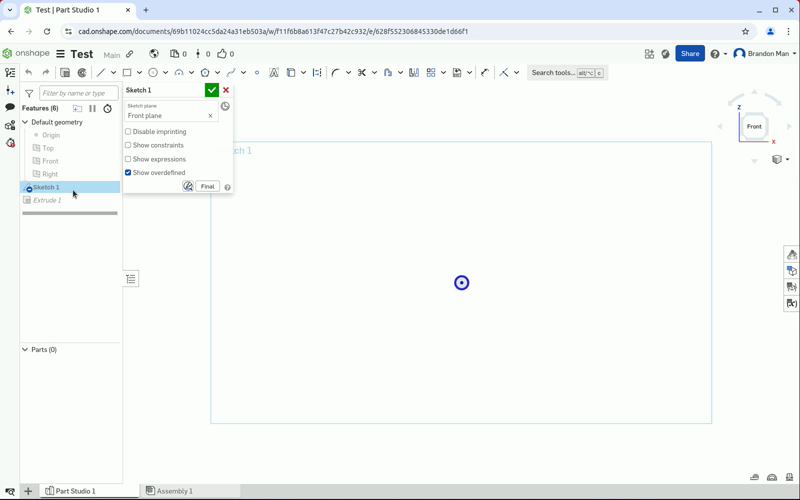
mouse_move(229, 92)
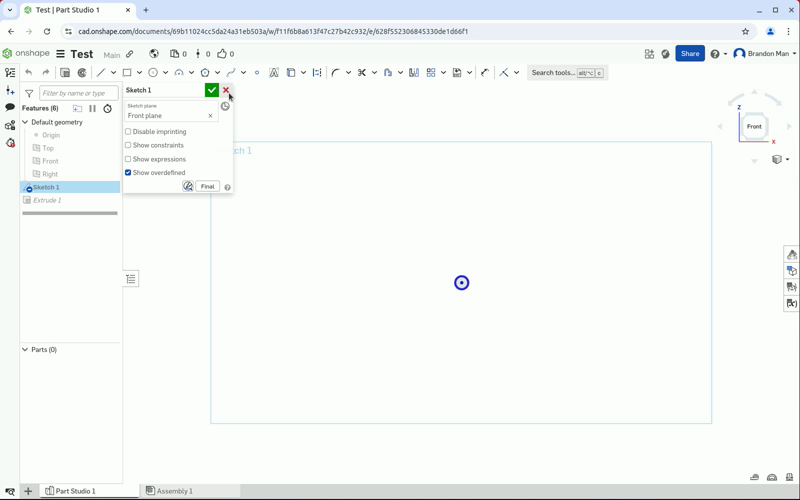
click(229, 92)
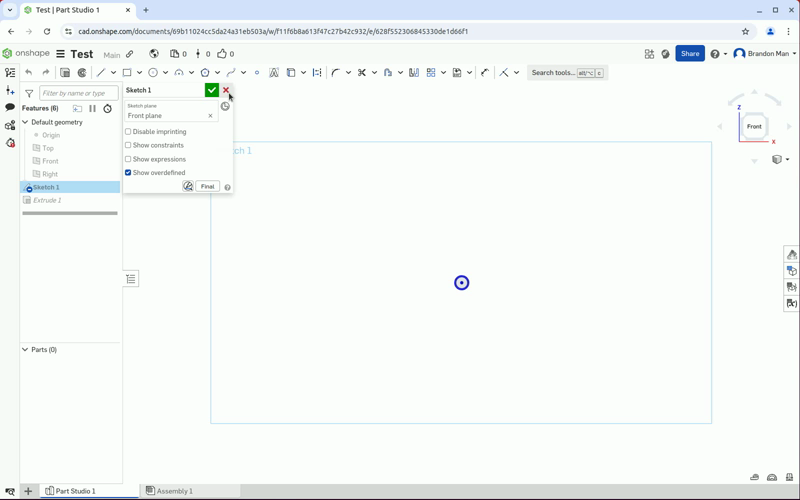
key(shift+s)
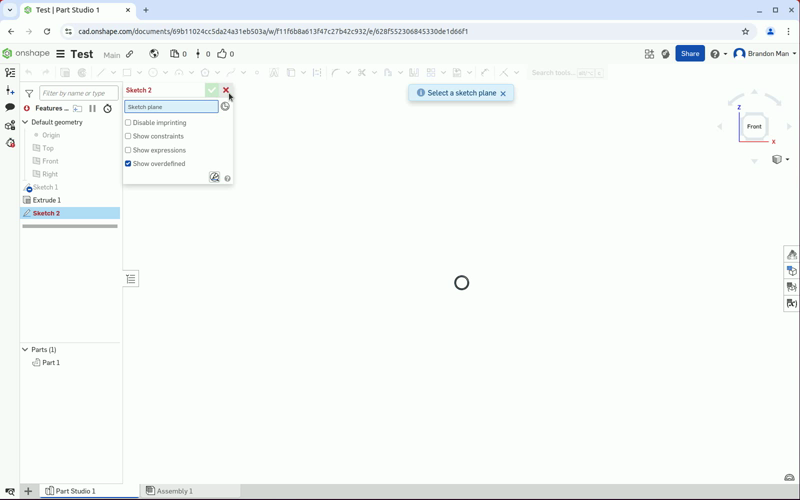
mouse_move(73, 163)
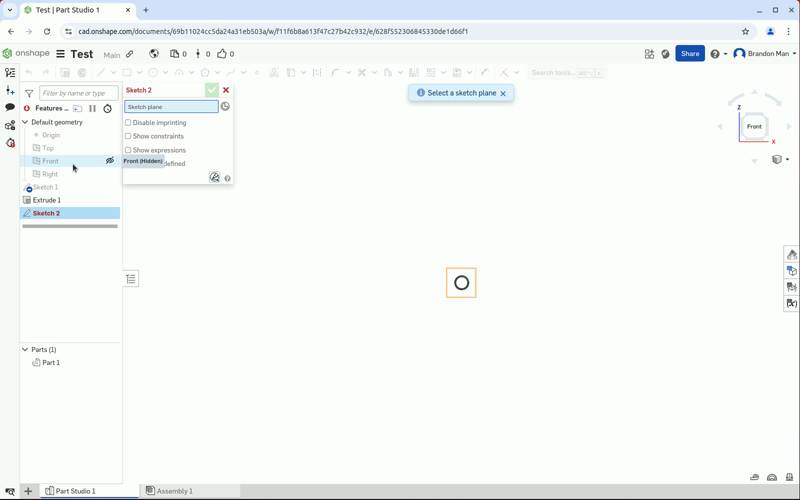
click(73, 163)
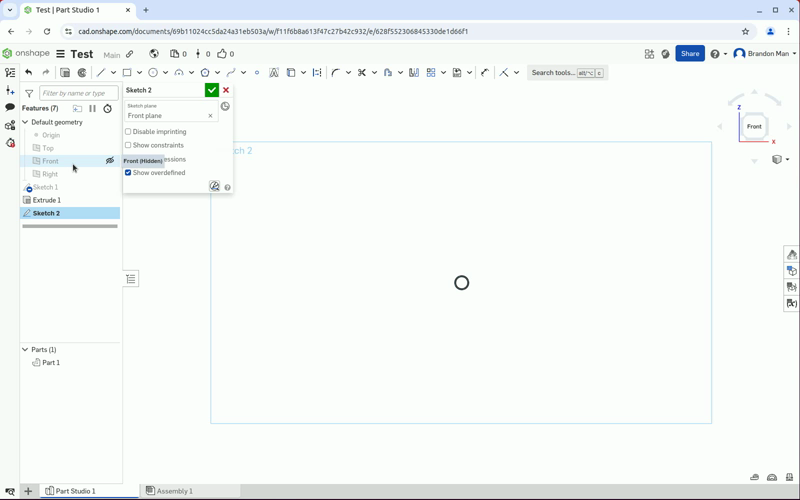
mouse_move(73, 352)
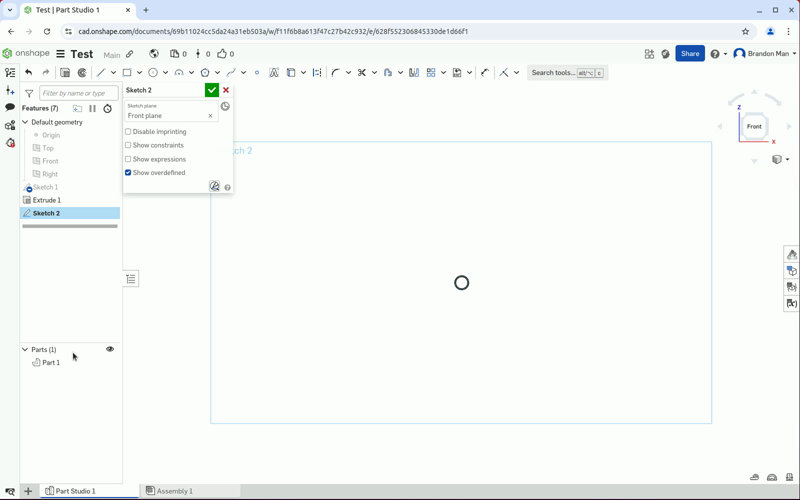
key(y)
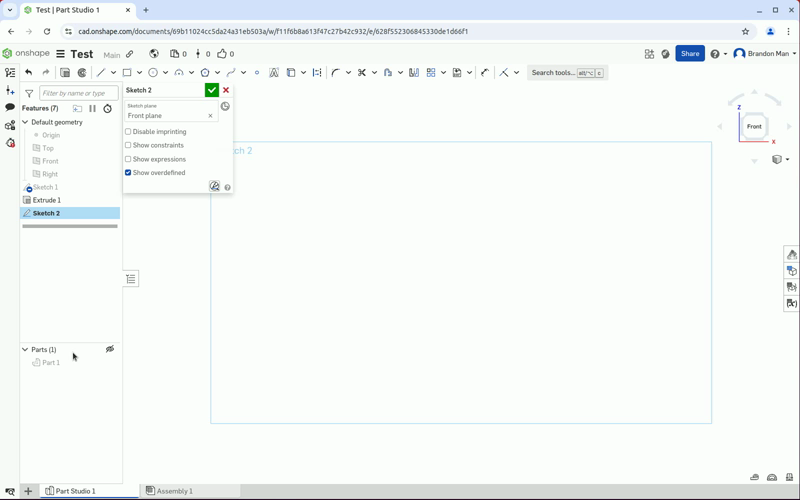
key(c)
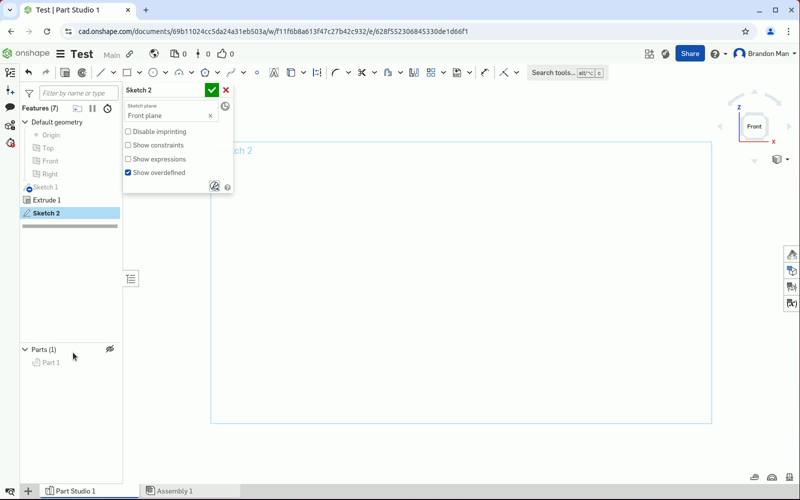
key_down(shift)
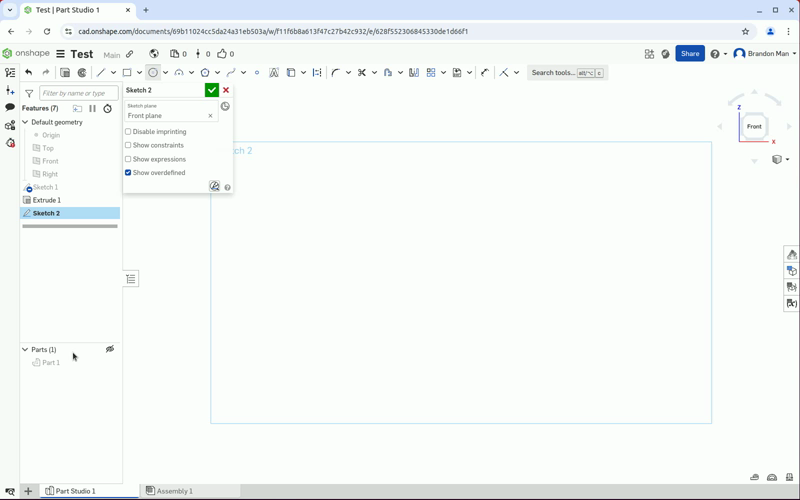
mouse_move(460, 282)
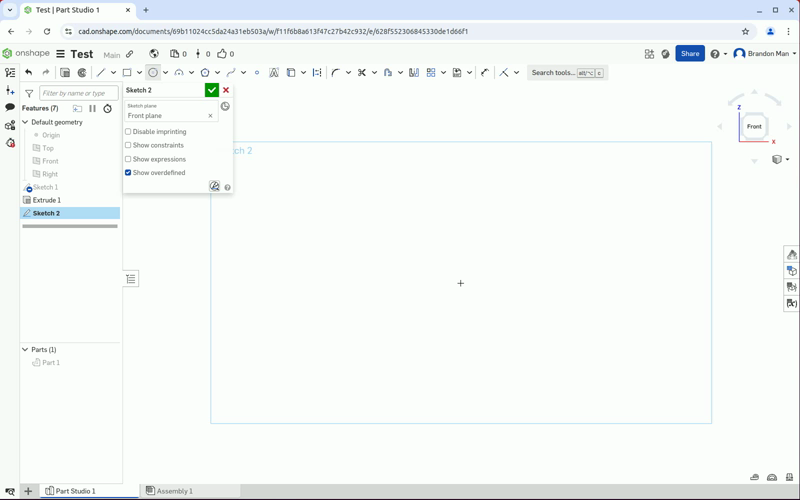
click(460, 282)
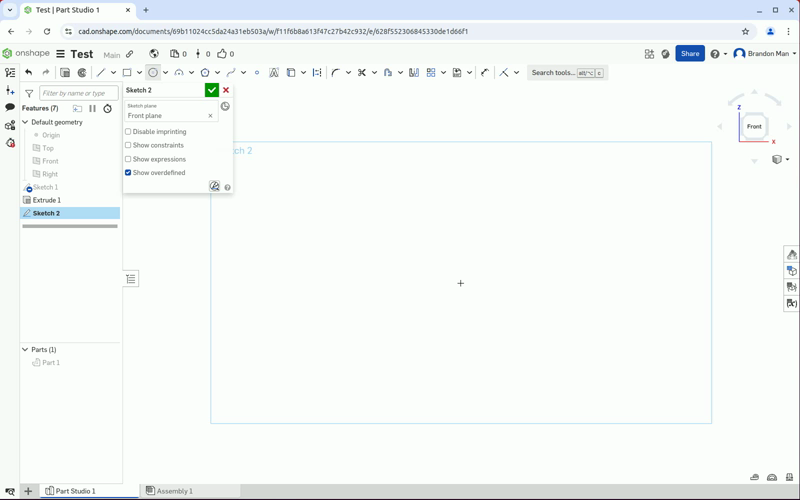
key_up(shift)
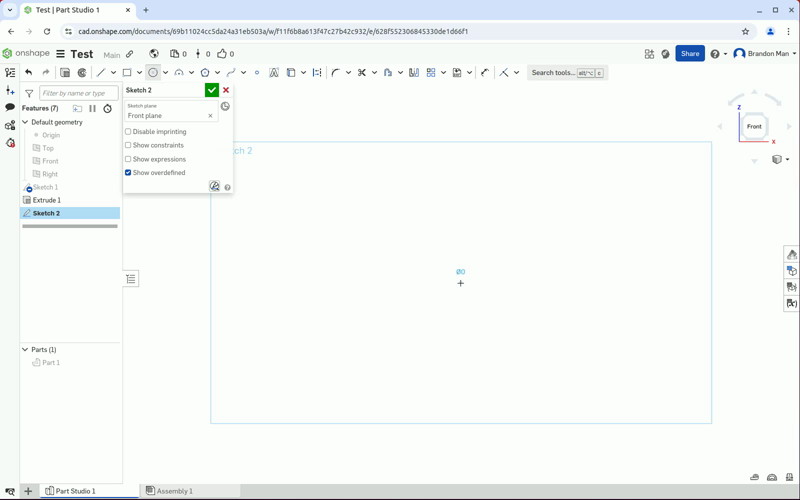
mouse_move(466, 282)
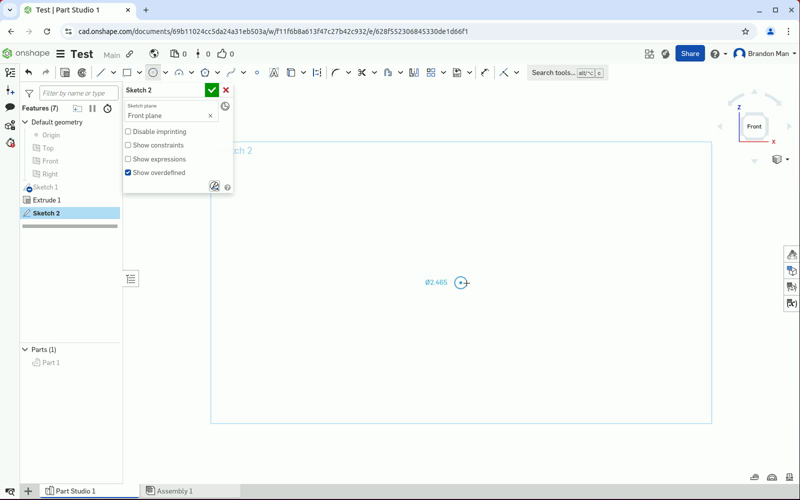
click(466, 282)
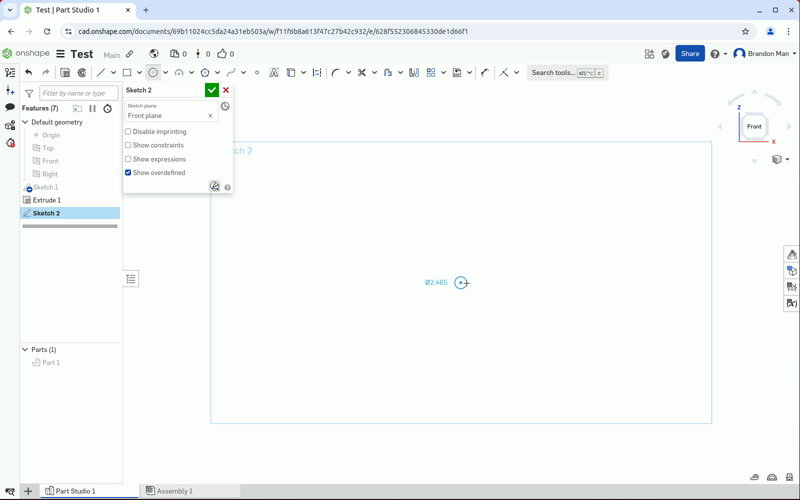
key(esc)
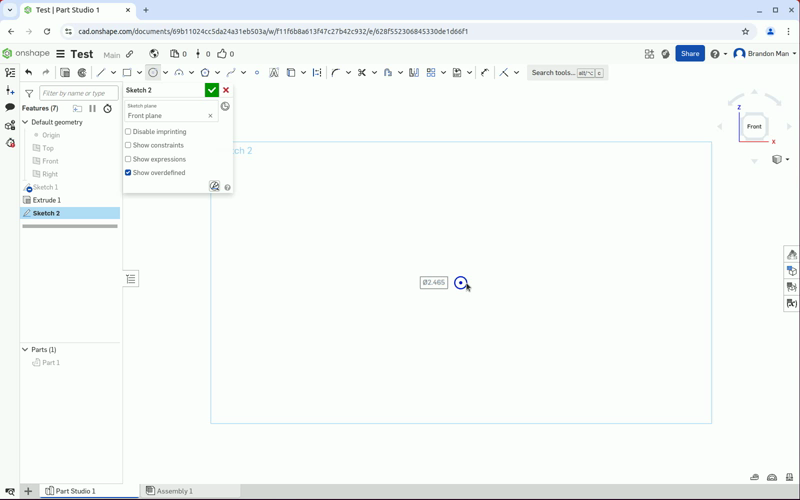
key(c)
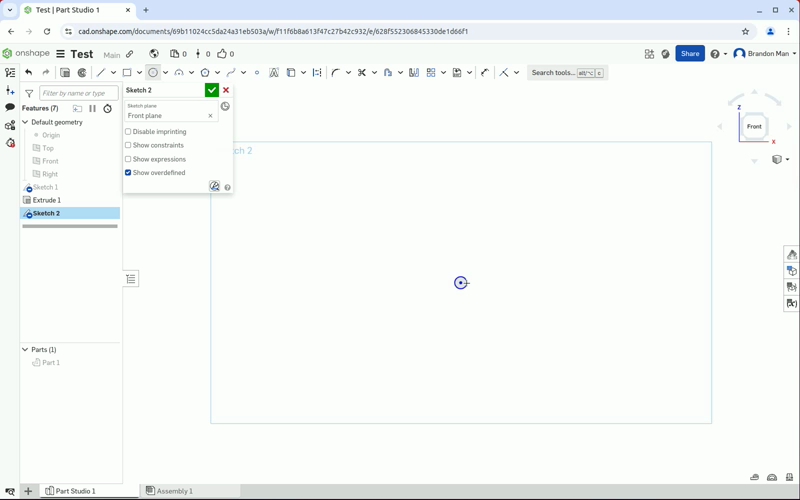
key_down(shift)
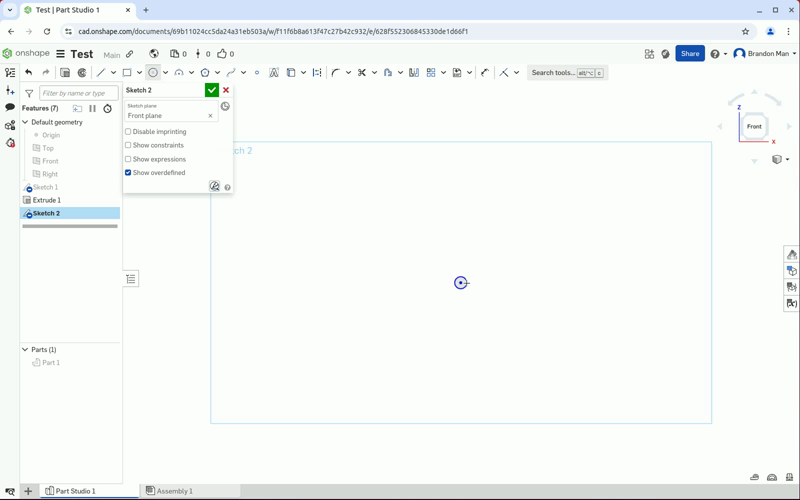
mouse_move(460, 282)
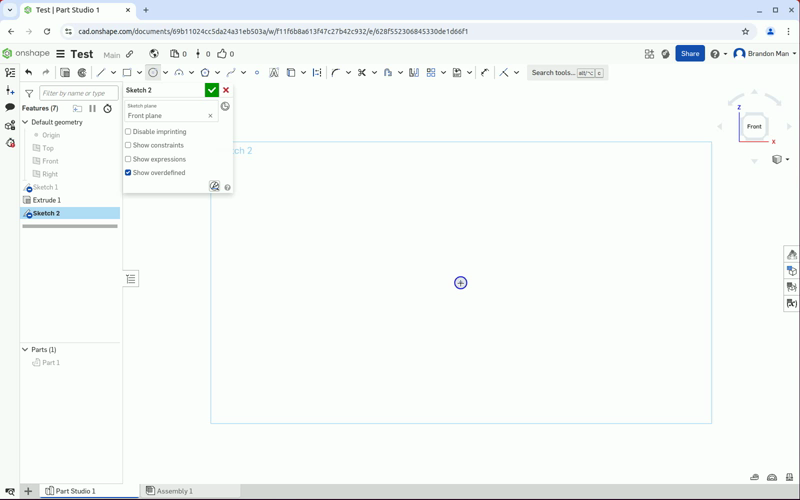
click(460, 282)
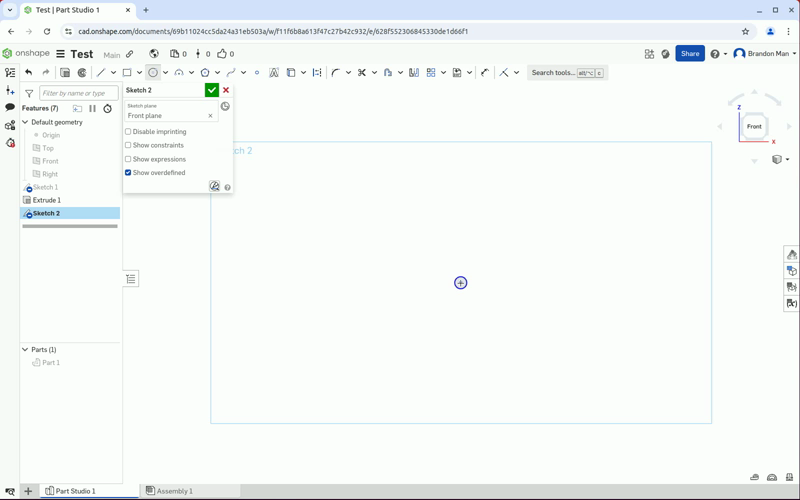
key_up(shift)
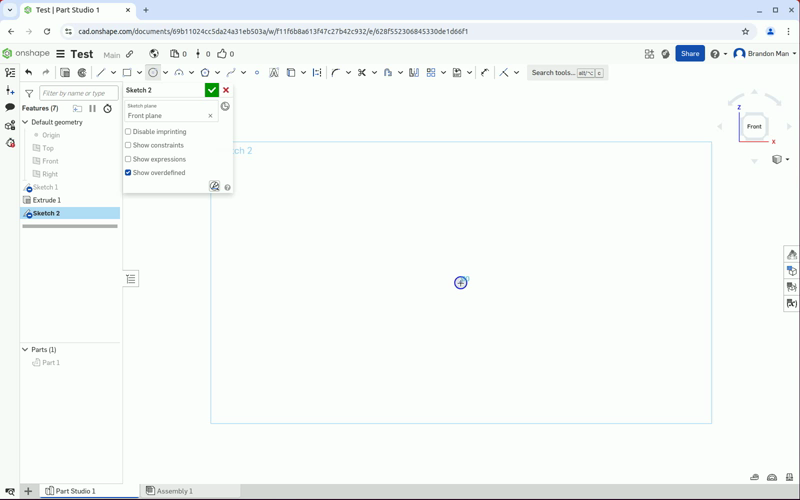
mouse_move(465, 282)
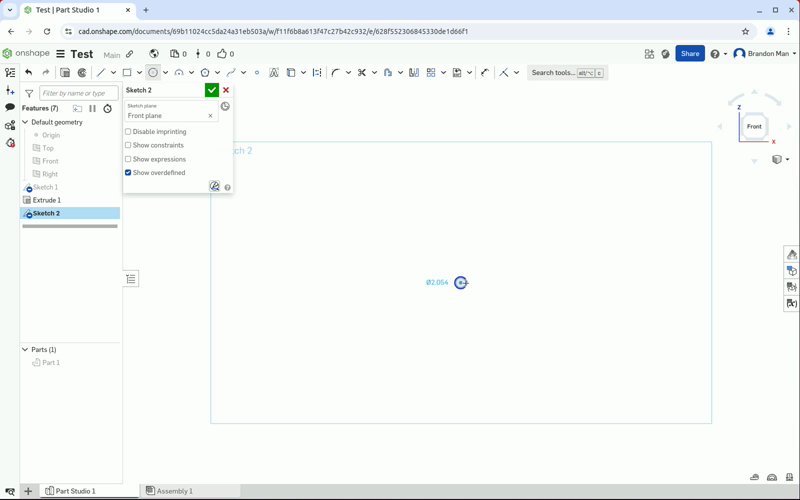
scroll(6)
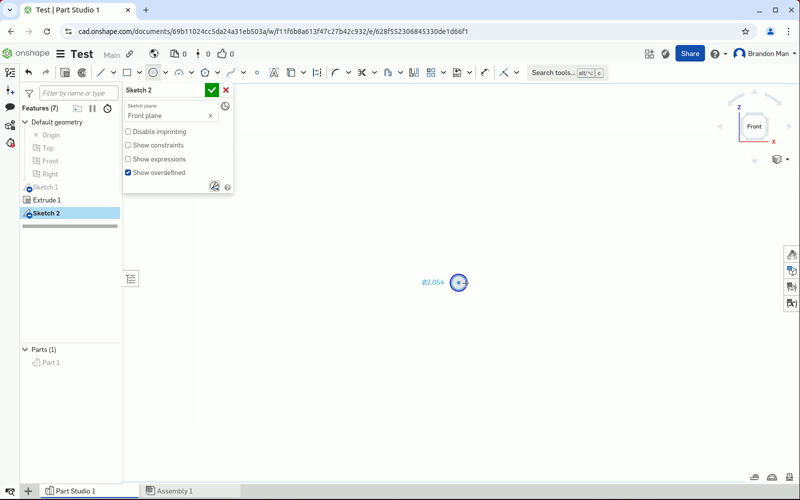
scroll(6)
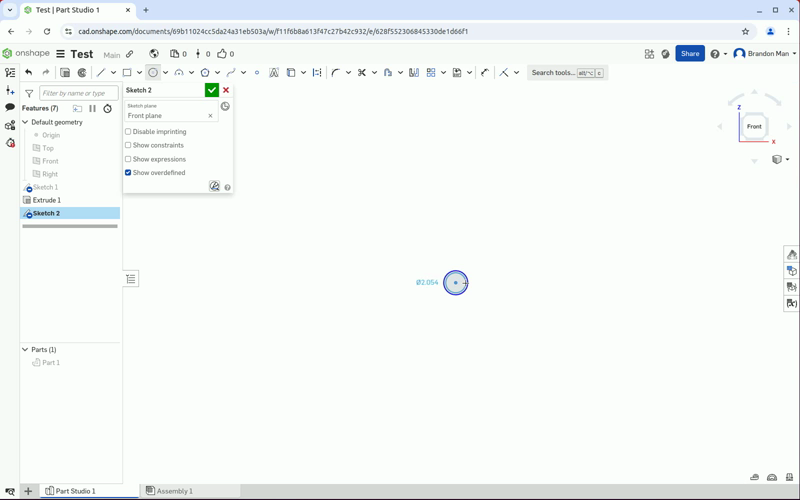
scroll(6)
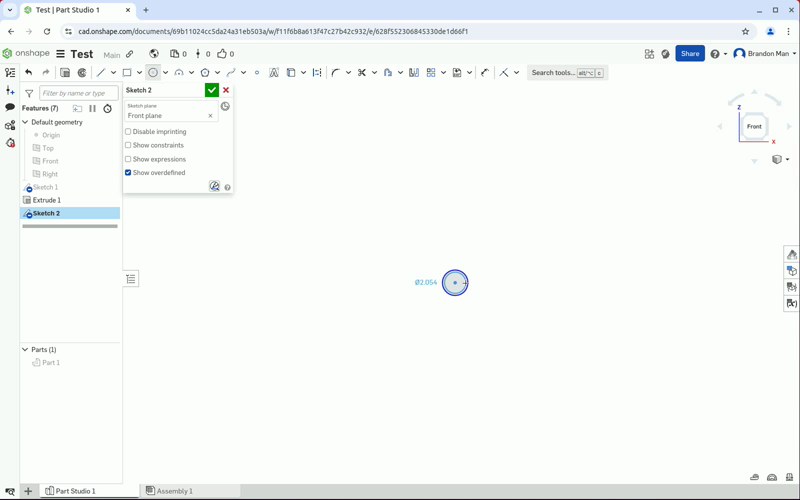
scroll(6)
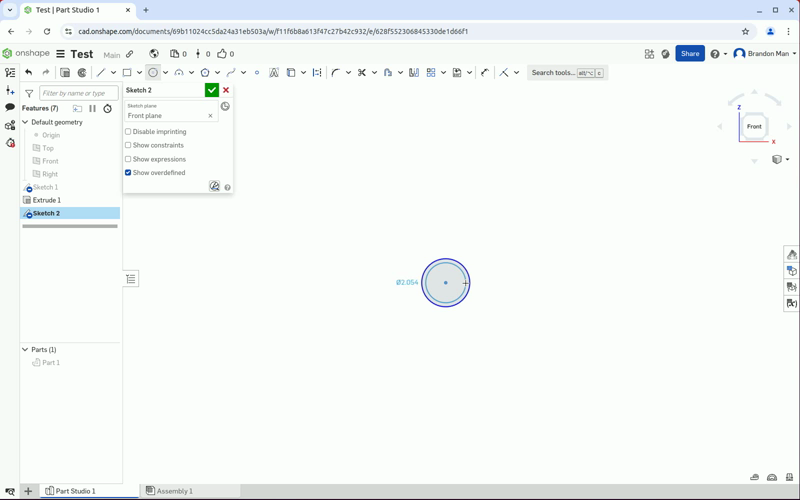
scroll(6)
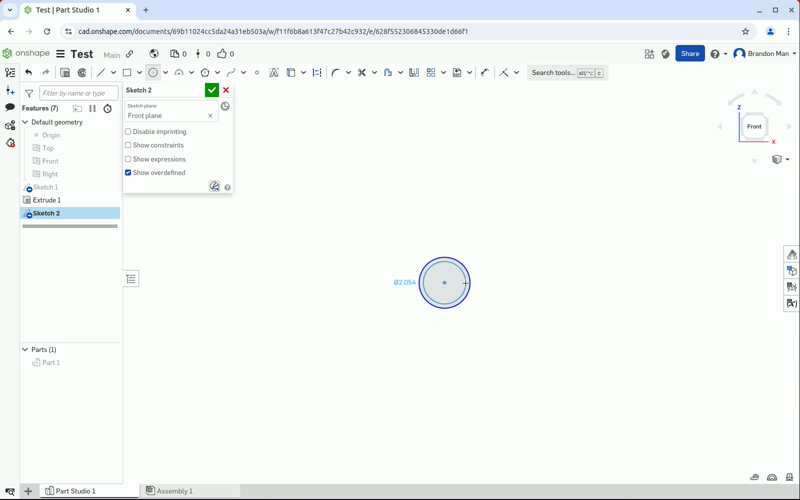
scroll(6)
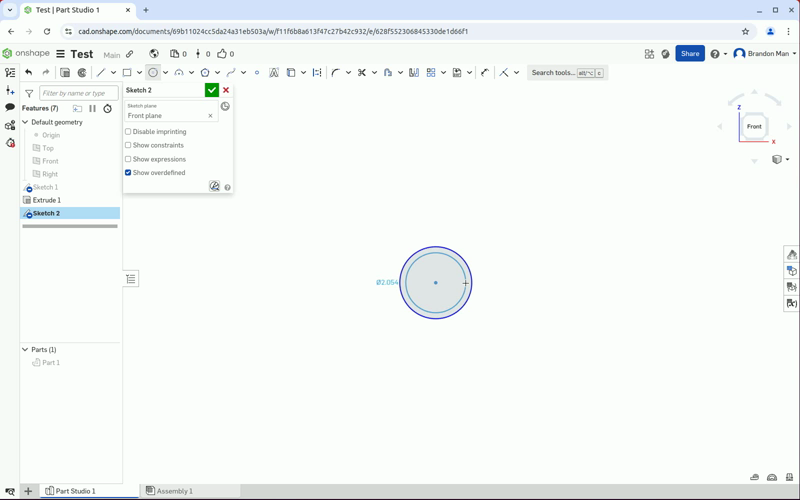
scroll(6)
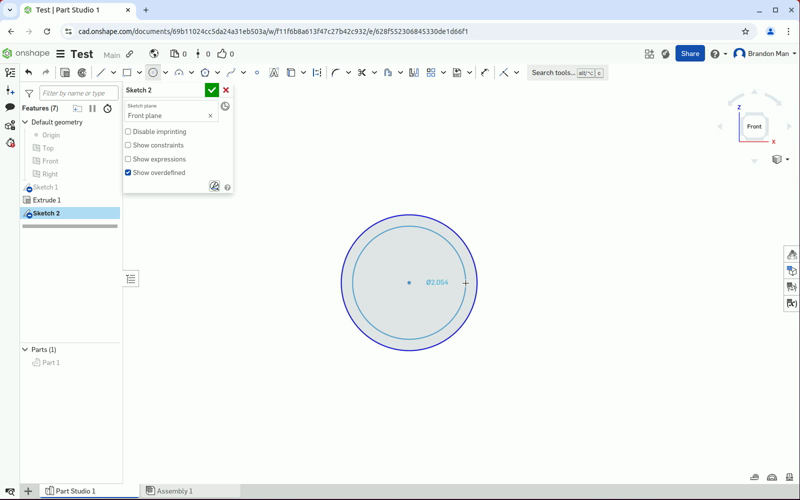
click(465, 282)
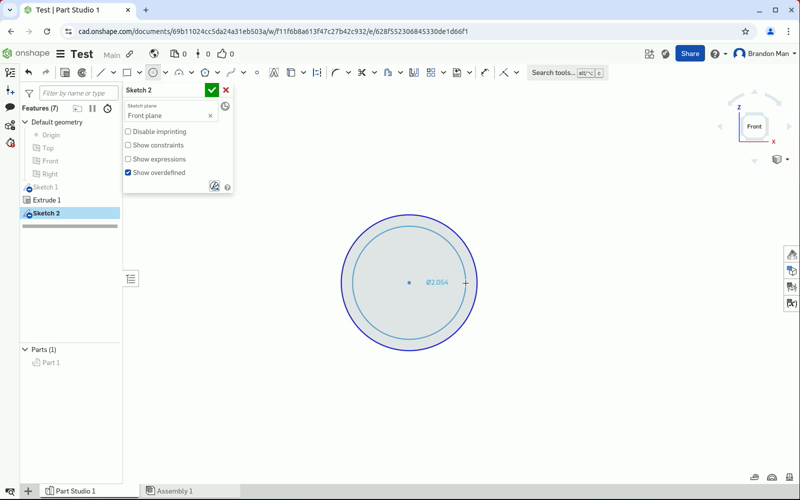
scroll(-6)
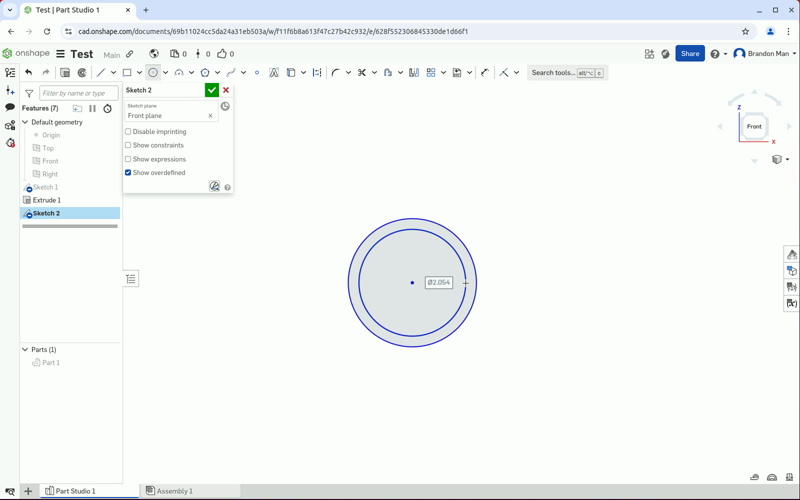
scroll(-6)
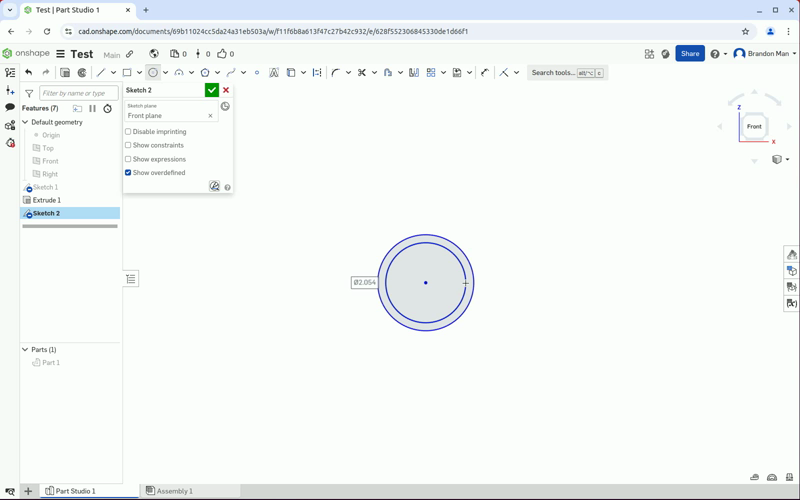
scroll(-6)
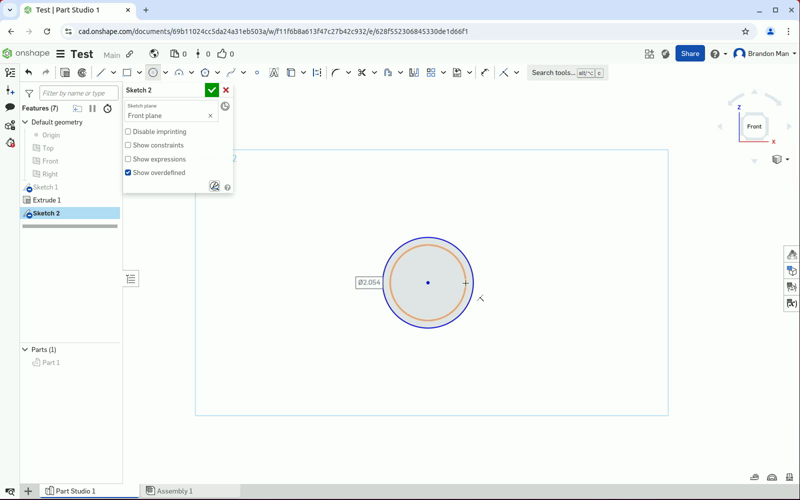
scroll(-6)
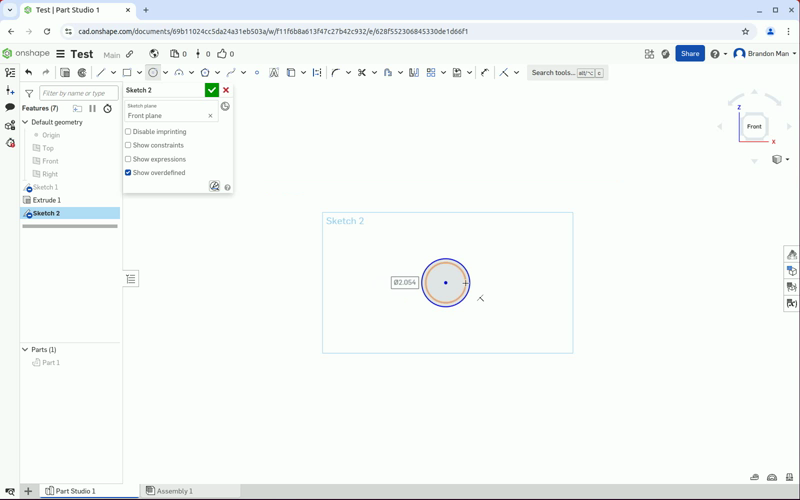
scroll(-6)
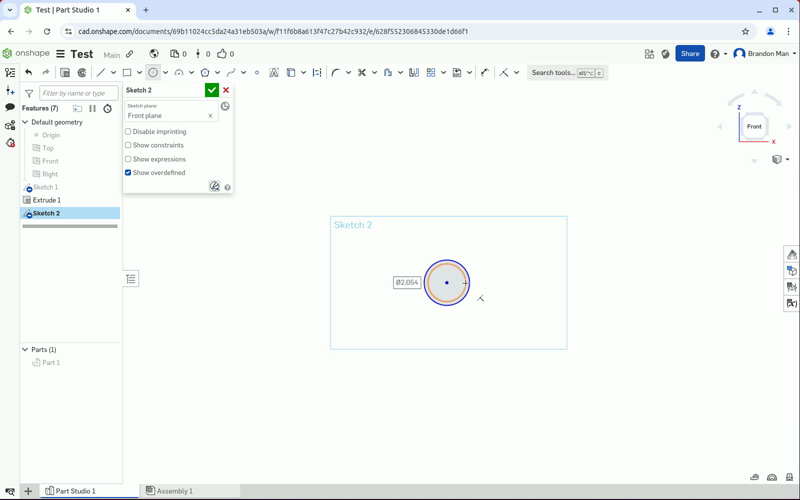
scroll(-6)
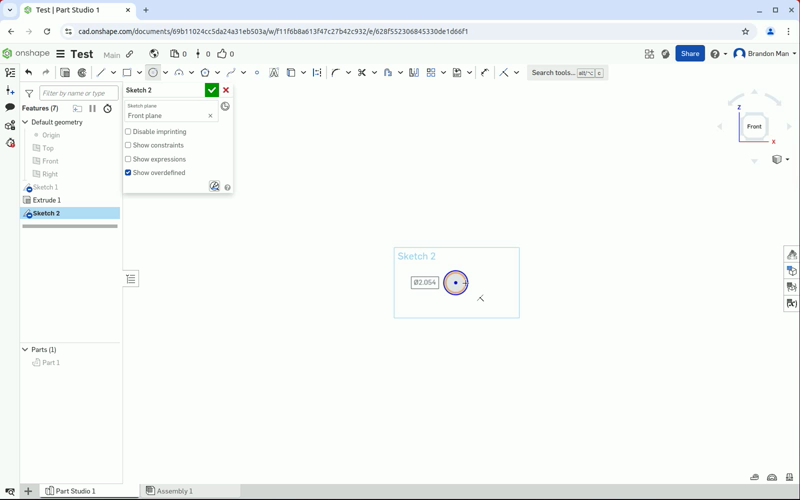
scroll(-6)
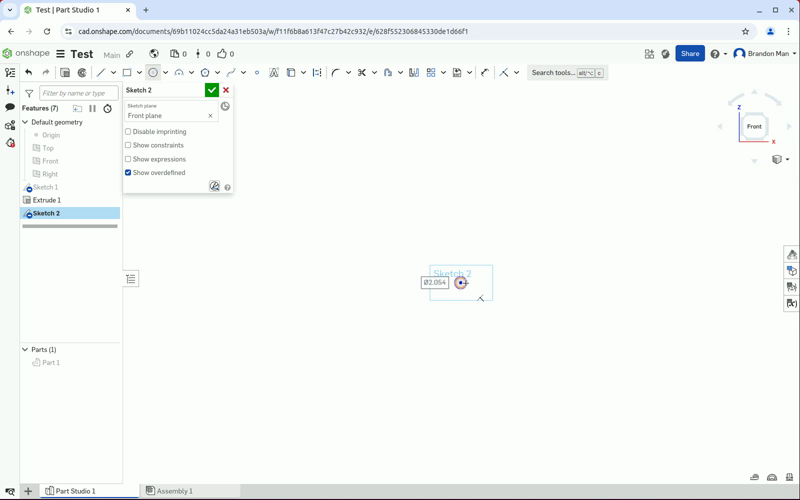
key(esc)
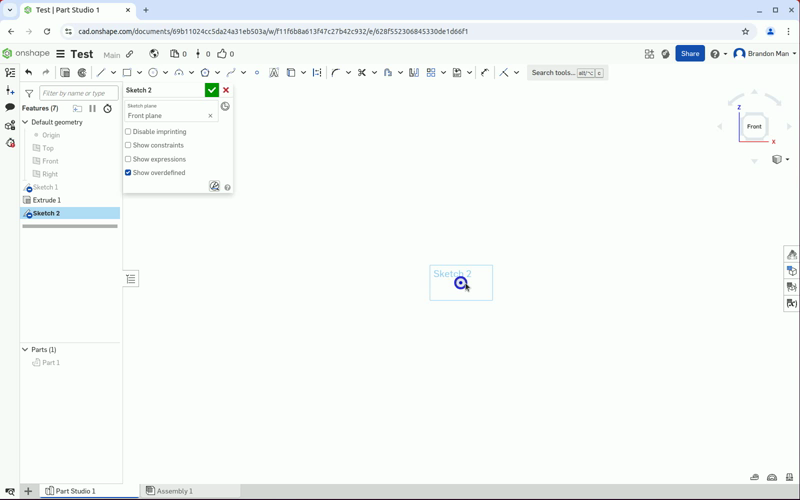
mouse_move(459, 277)
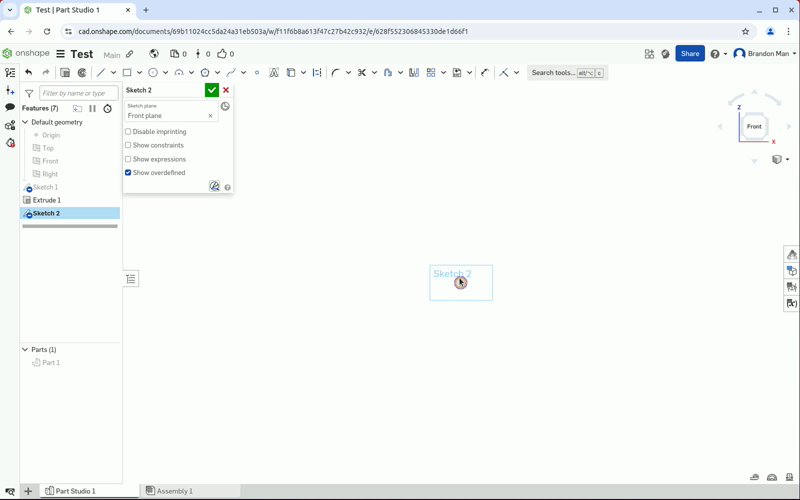
scroll(6)
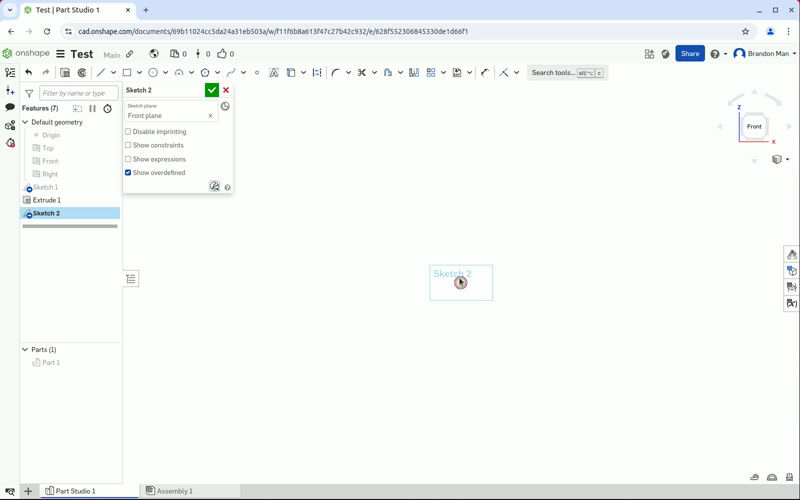
scroll(6)
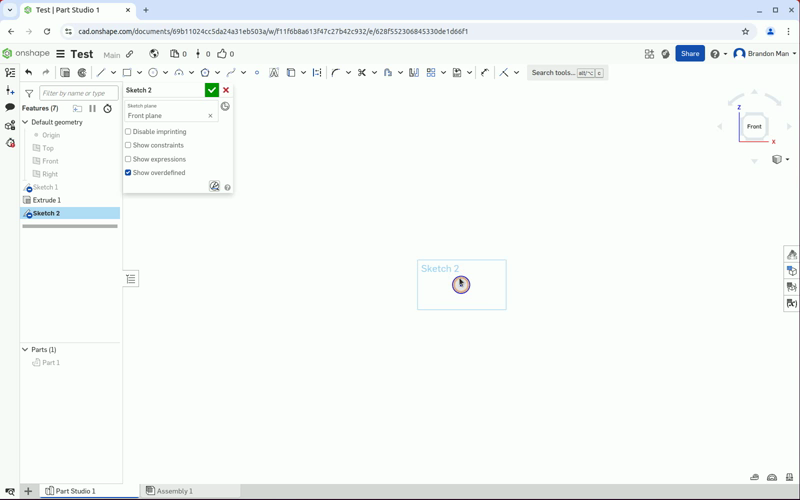
scroll(6)
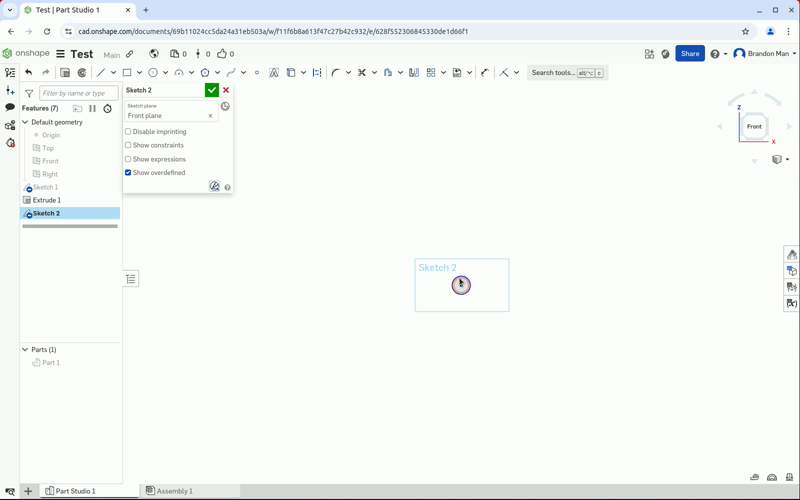
scroll(6)
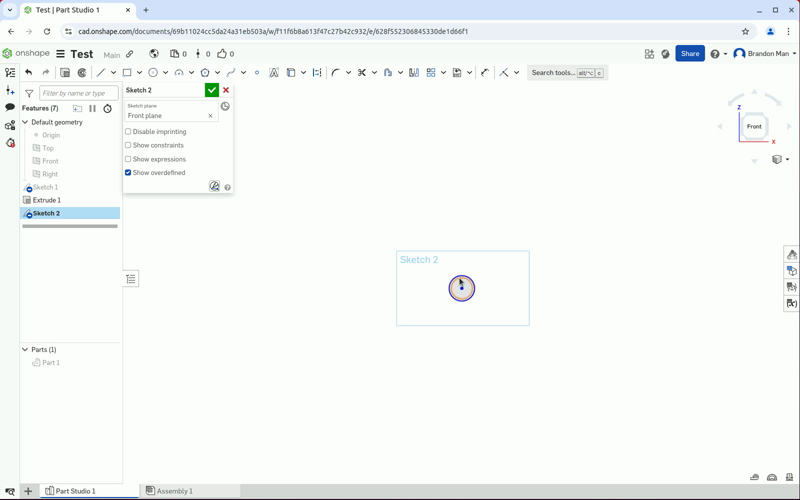
scroll(6)
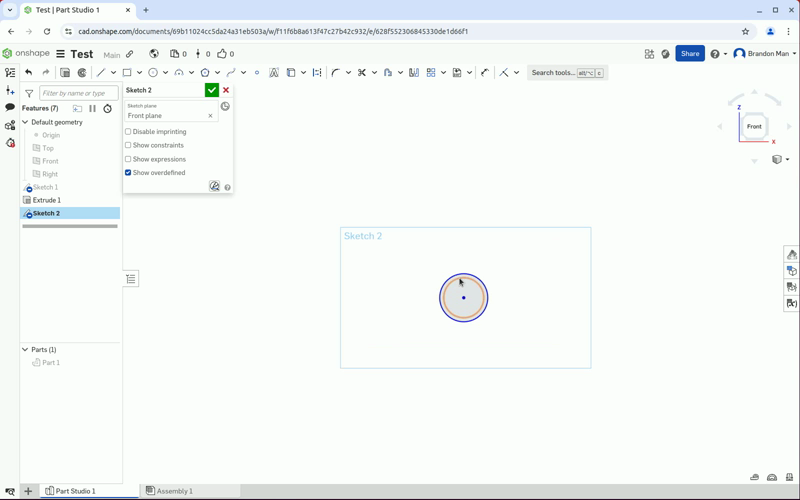
scroll(6)
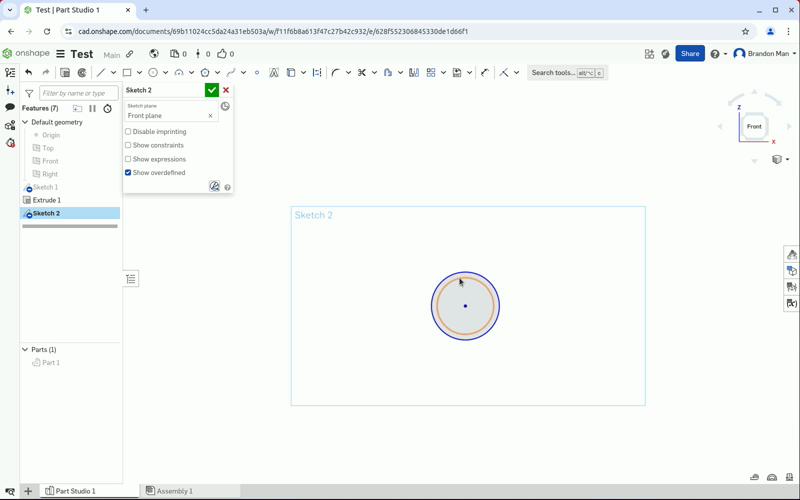
scroll(6)
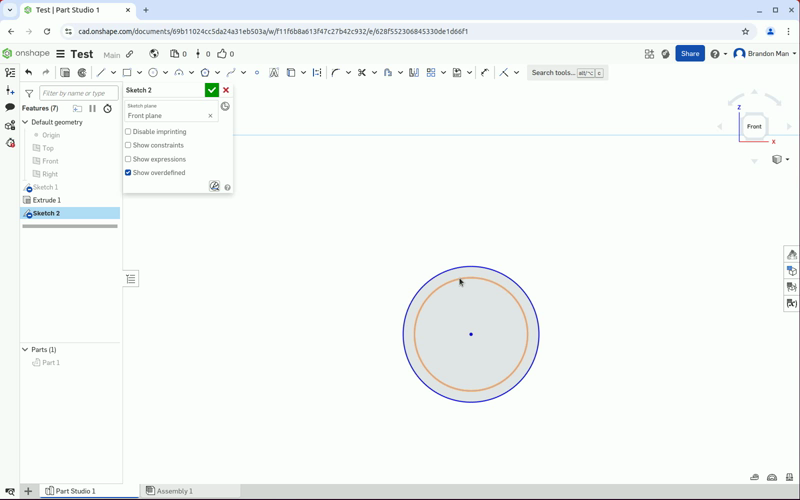
click(459, 277)
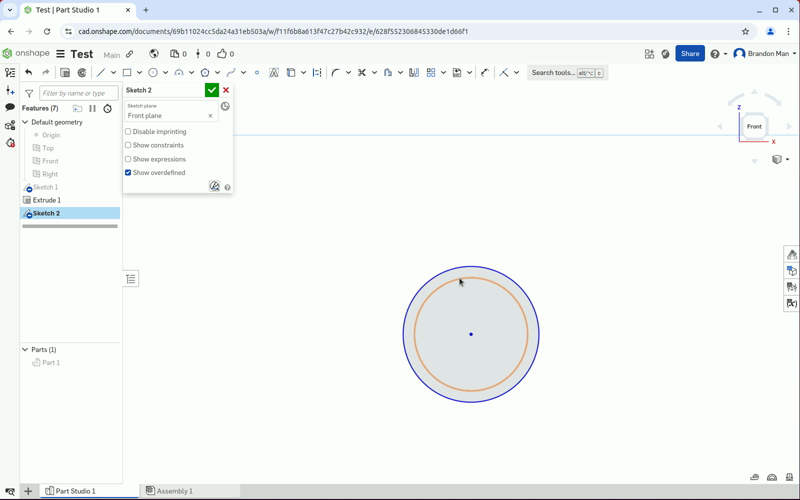
scroll(-6)
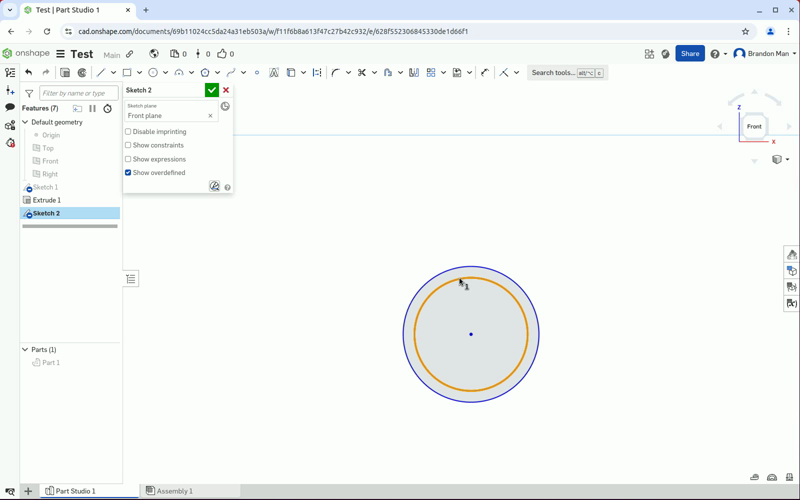
scroll(-6)
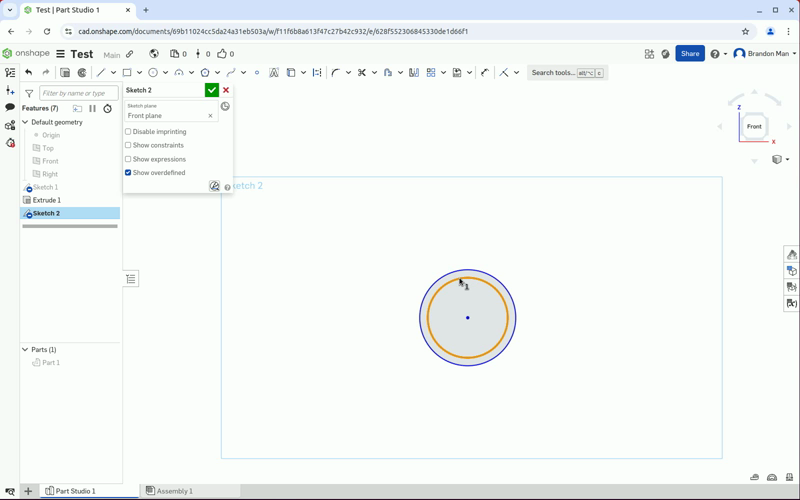
scroll(-6)
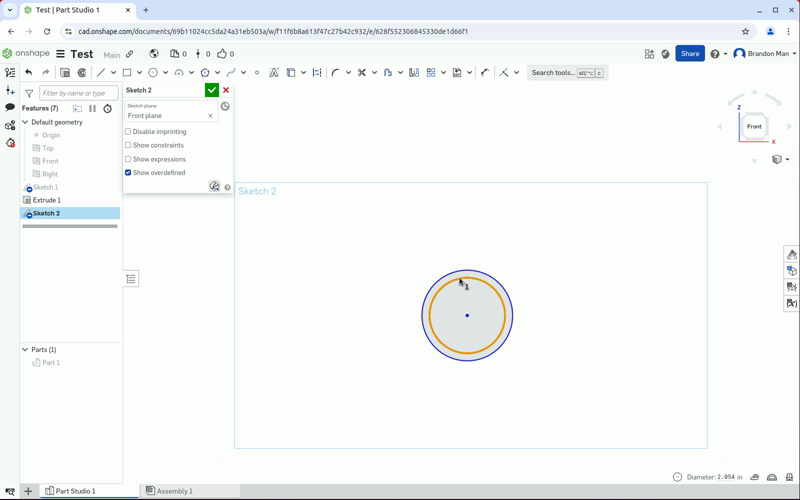
scroll(-6)
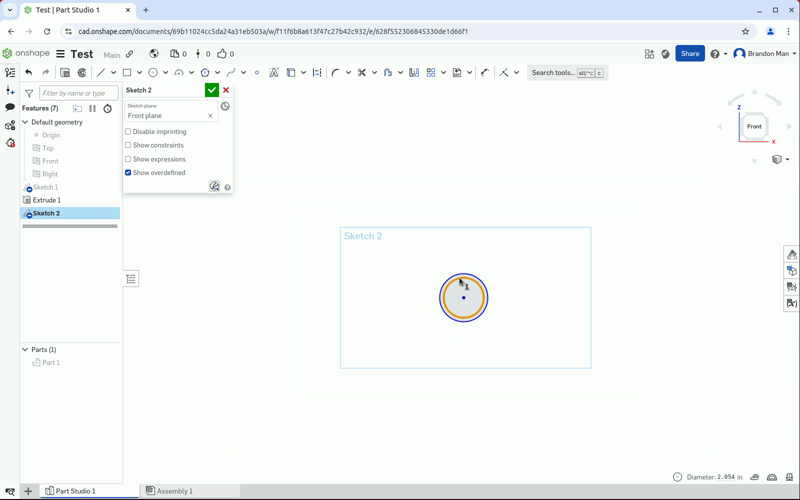
scroll(-6)
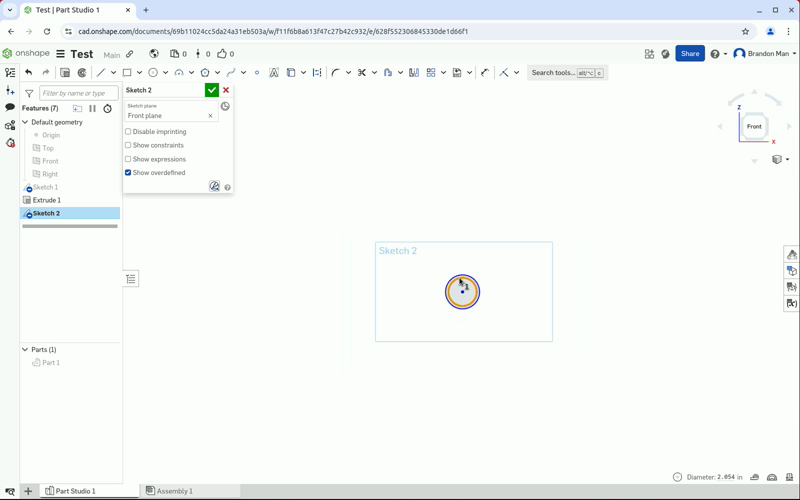
scroll(-6)
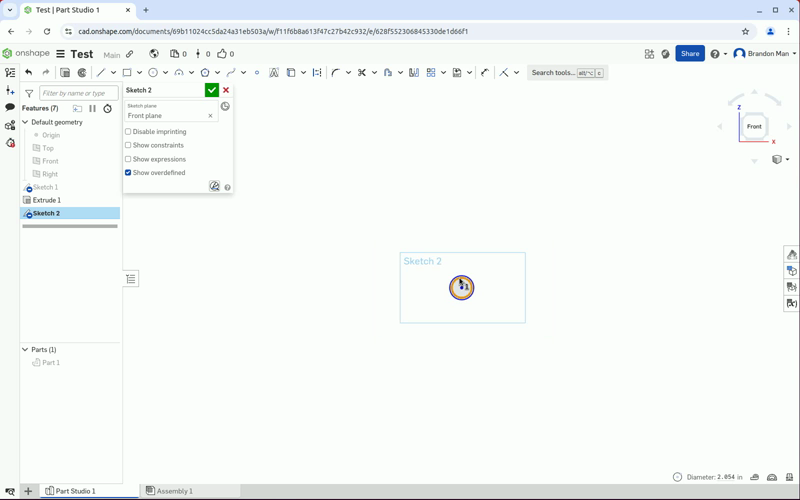
scroll(-6)
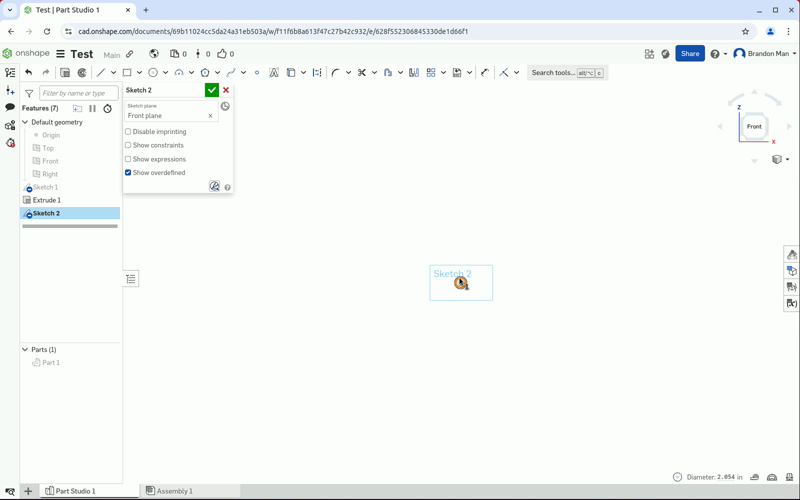
mouse_move(73, 352)
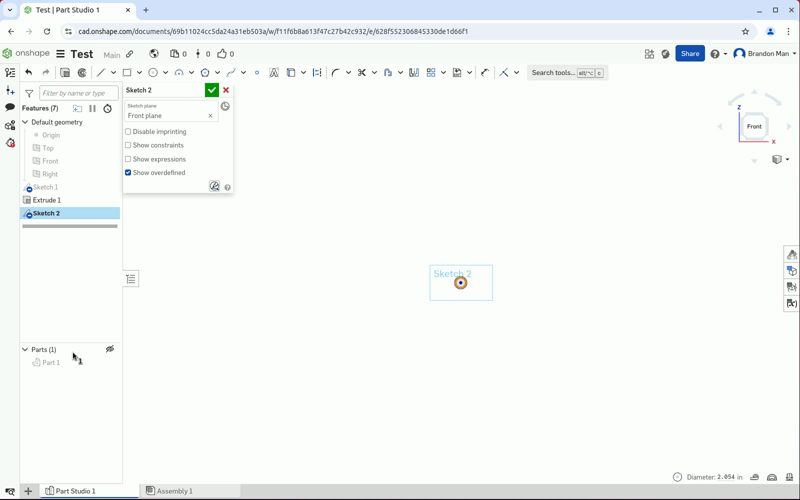
key(shift+y)
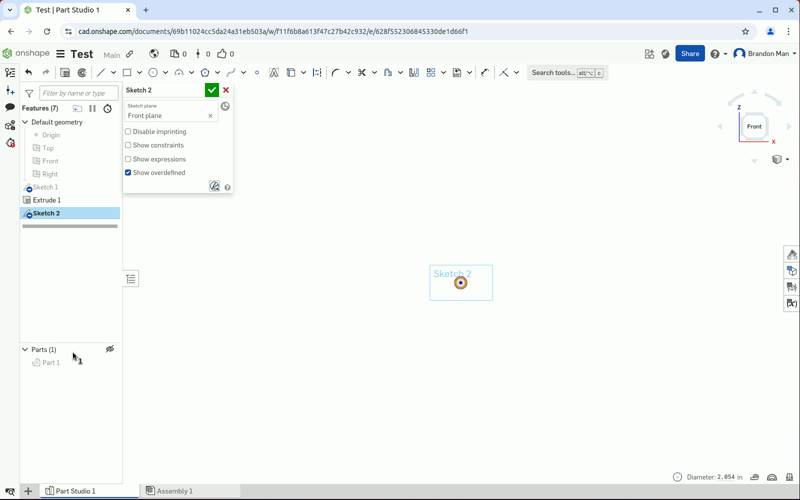
key(shift+e)
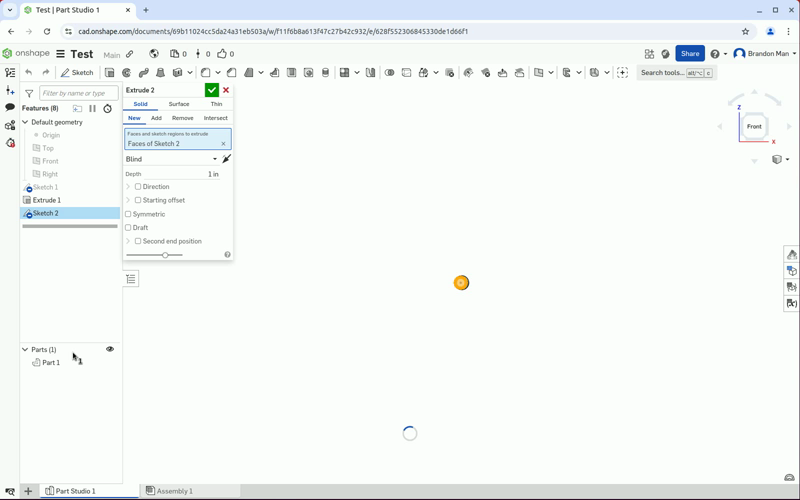
mouse_move(143, 106)
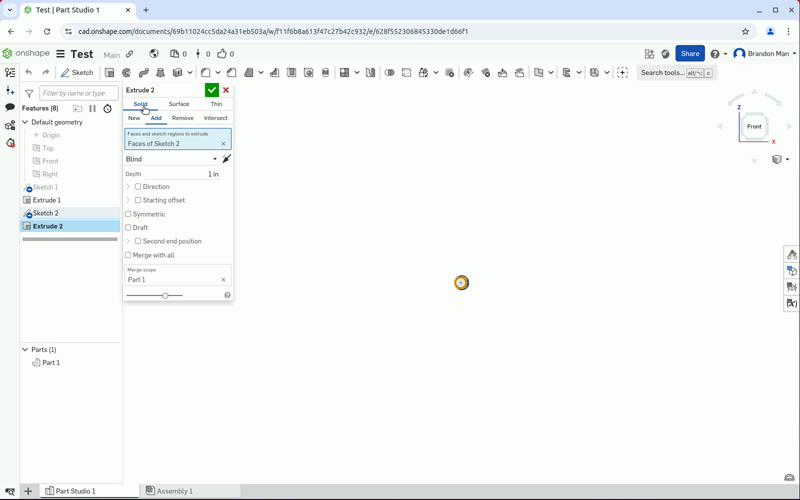
click(143, 106)
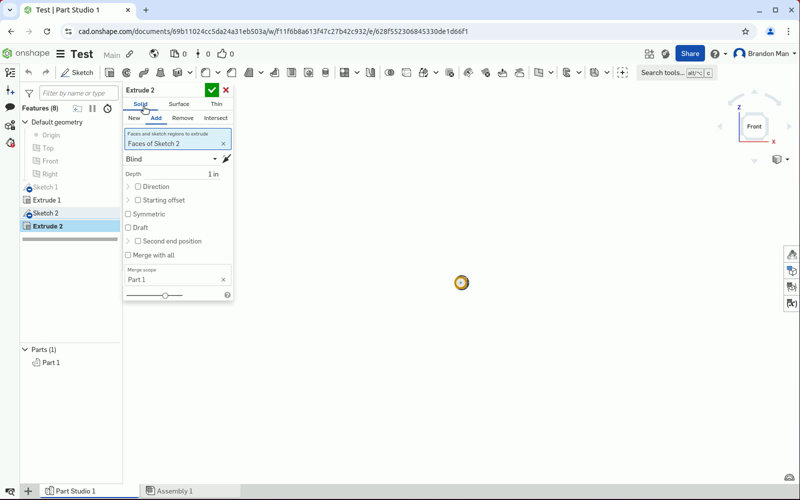
mouse_move(137, 120)
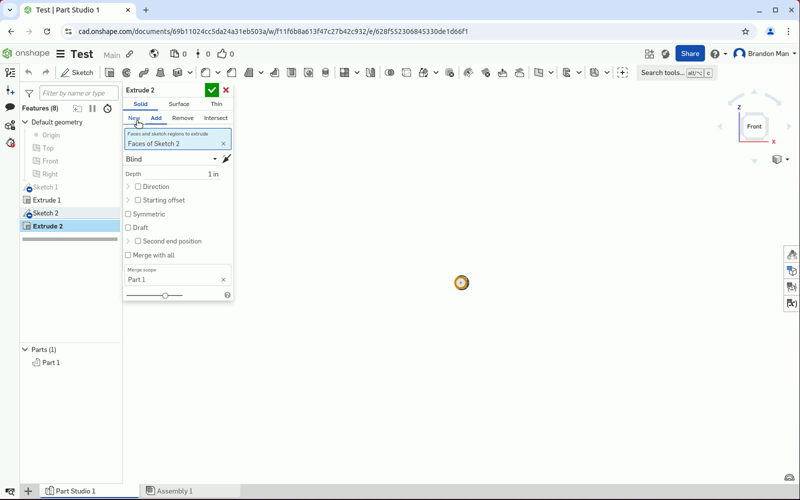
click(137, 120)
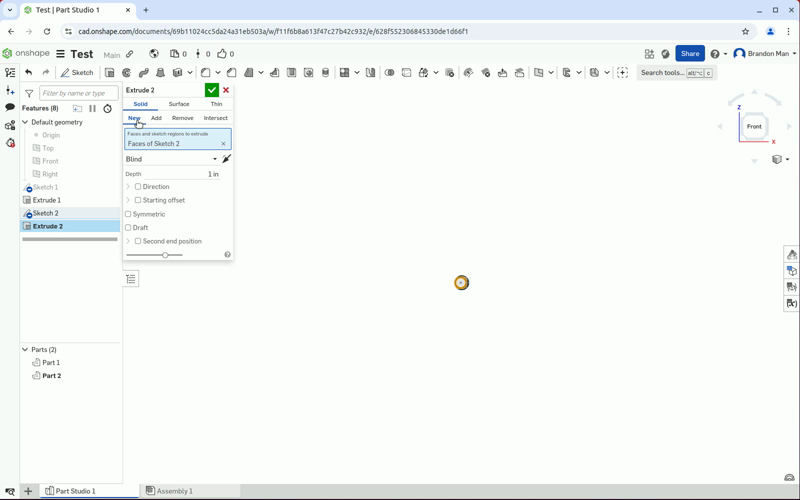
key(tab, 4)
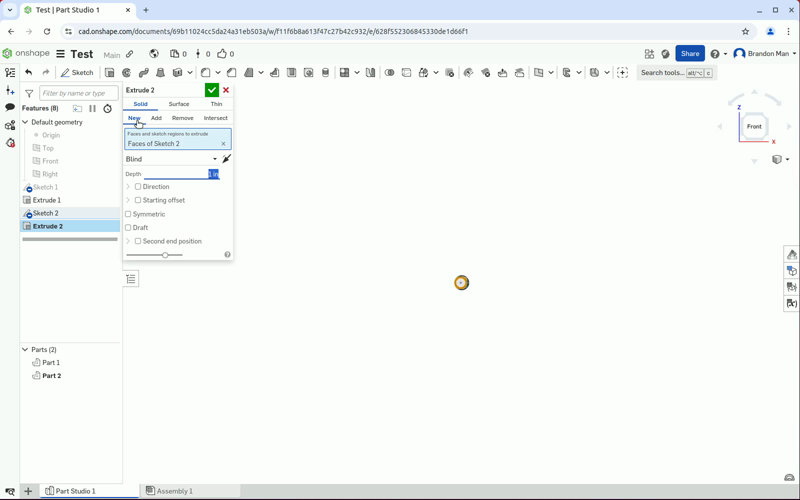
text(23.108)
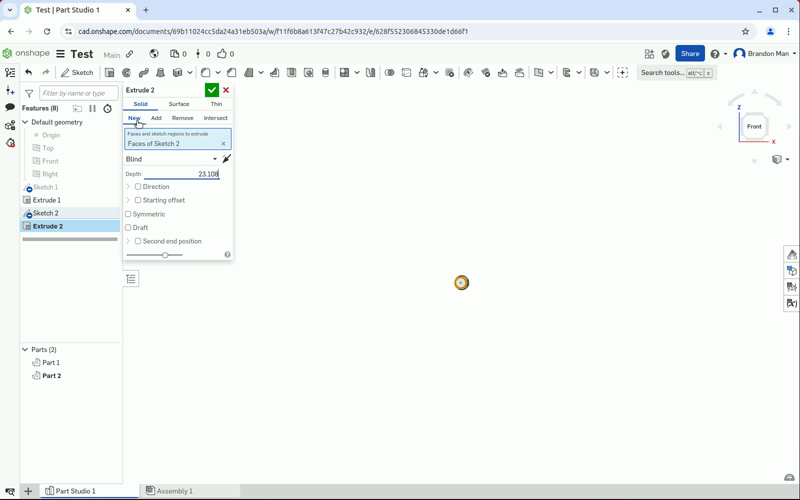
key(enter)
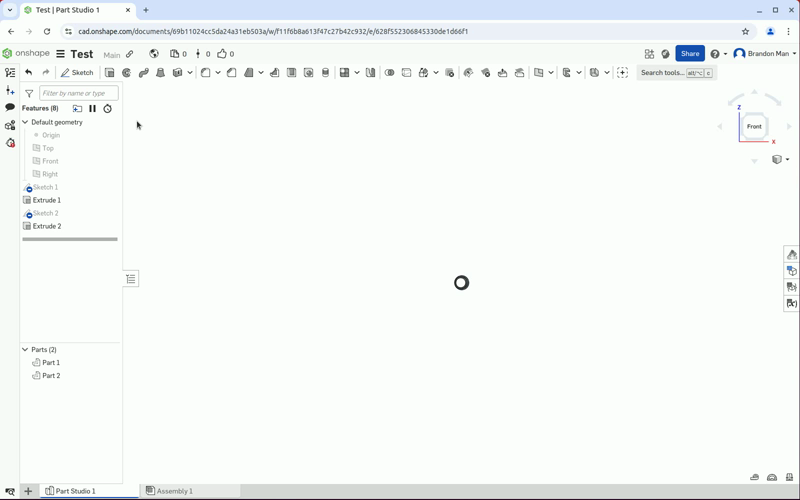
key(shift+h)
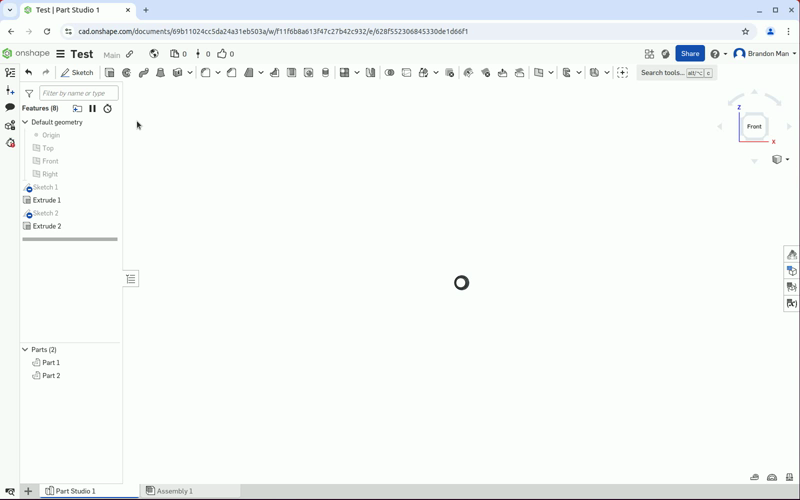
key(shift+h)
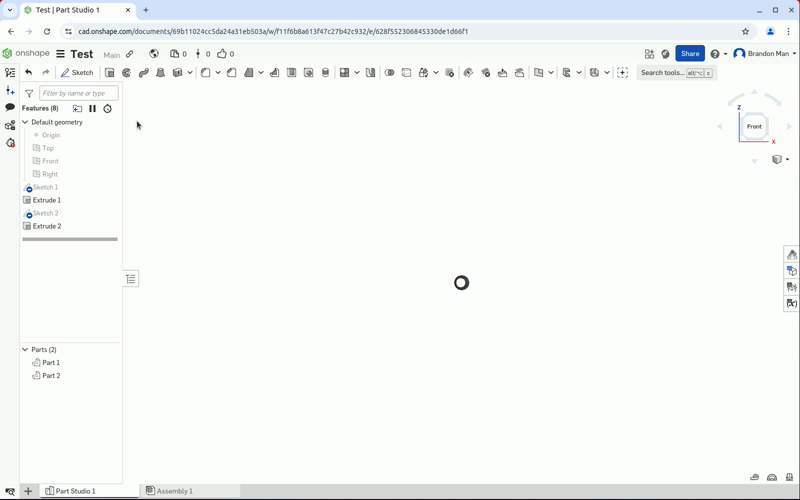
mouse_move(73, 189)
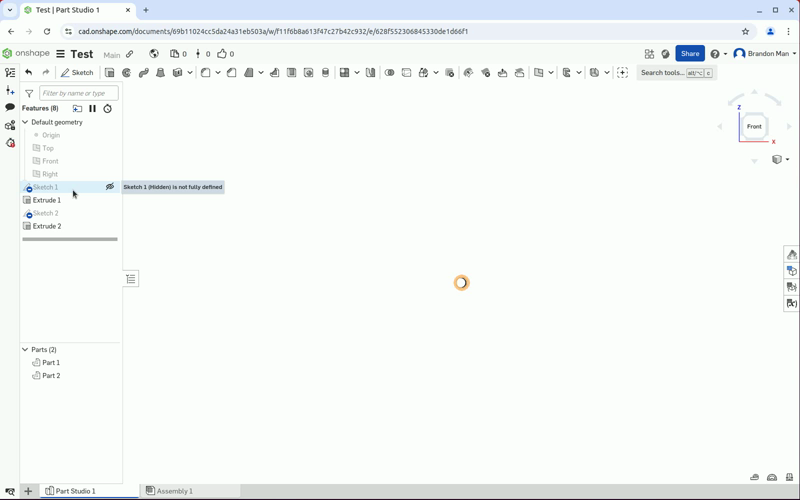
click(73, 189)
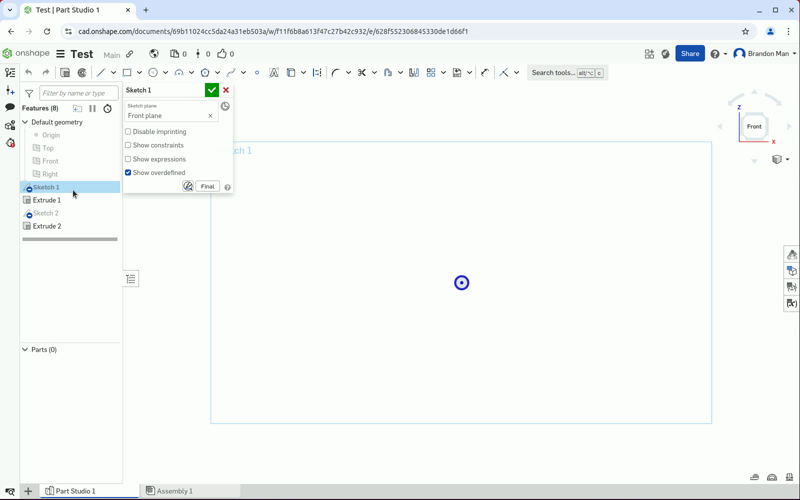
mouse_move(229, 92)
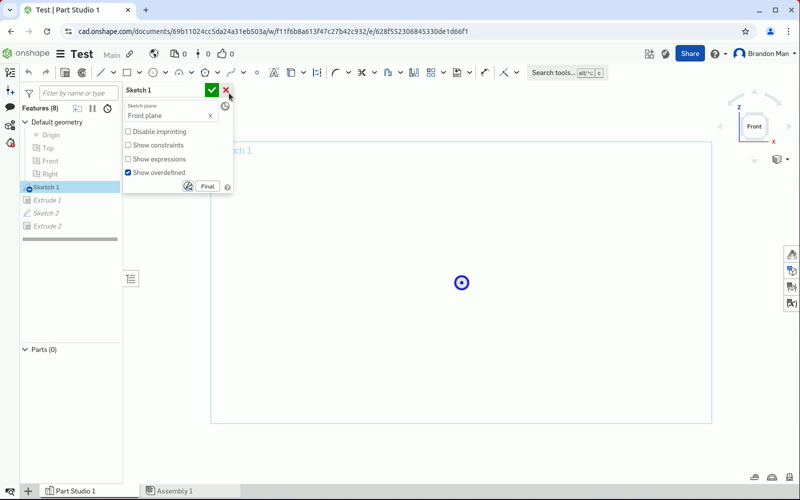
click(229, 92)
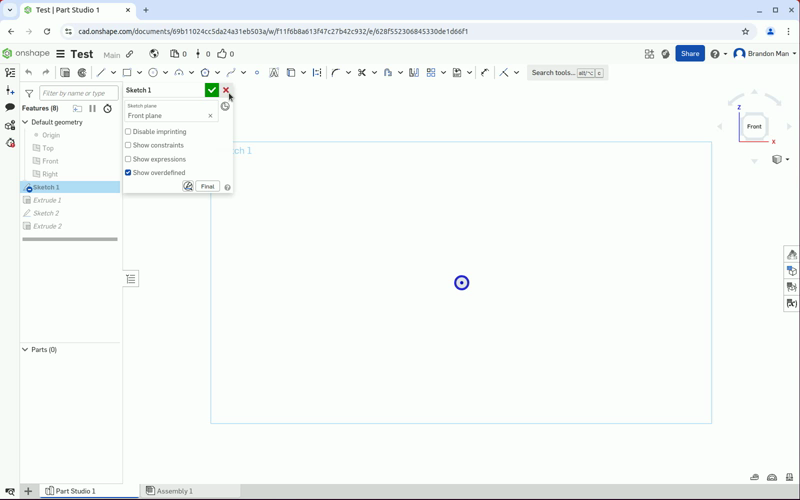
key(shift+s)
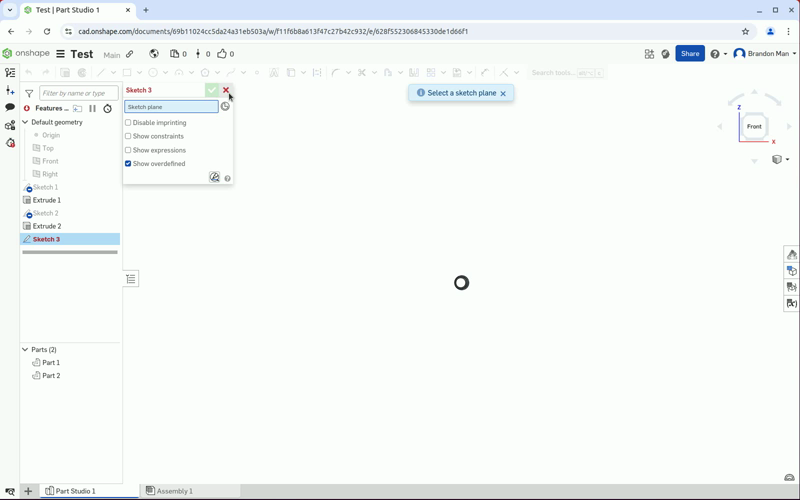
mouse_move(73, 163)
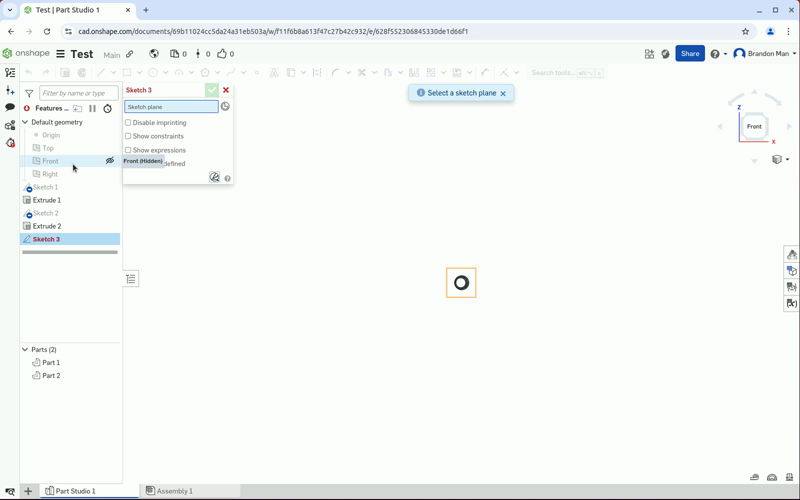
click(73, 163)
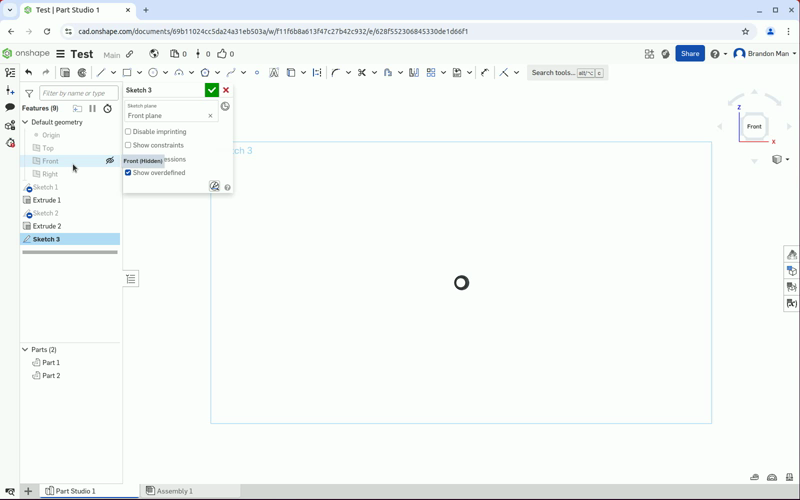
mouse_move(73, 352)
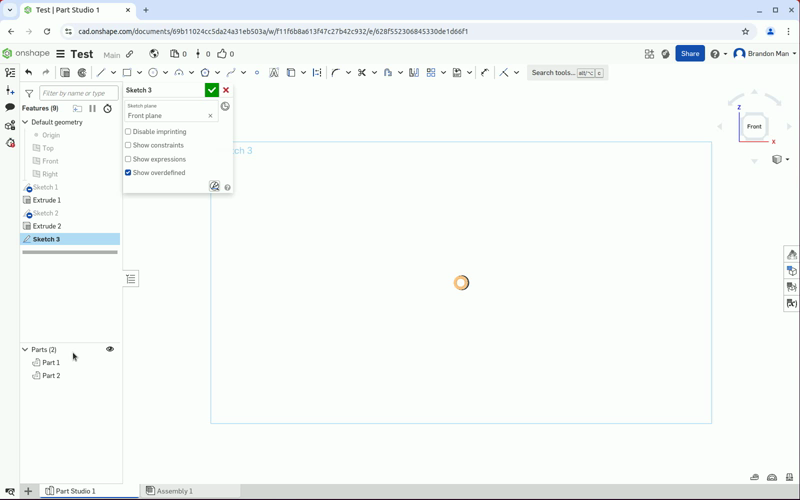
key(y)
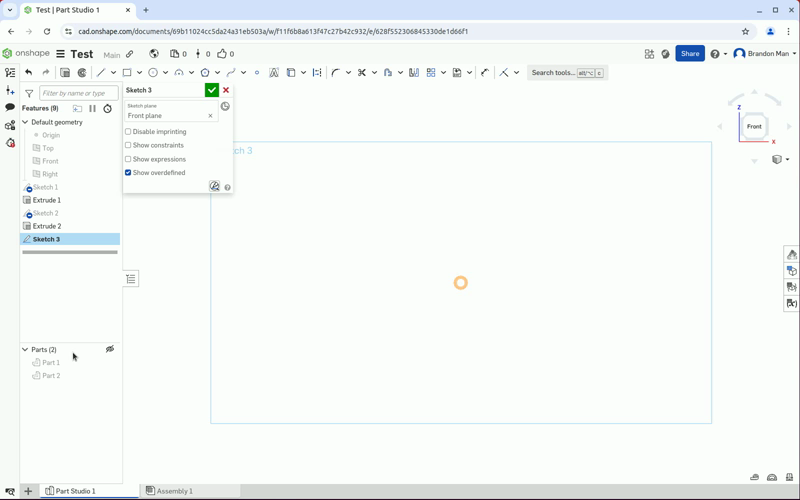
key(c)
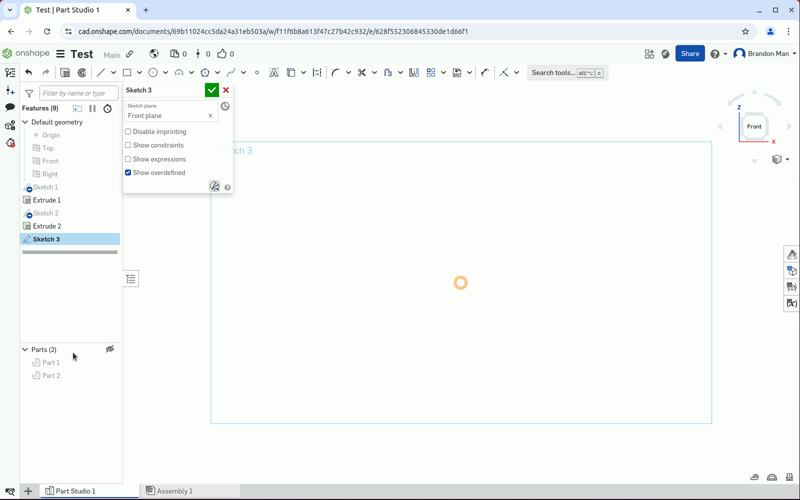
key_down(shift)
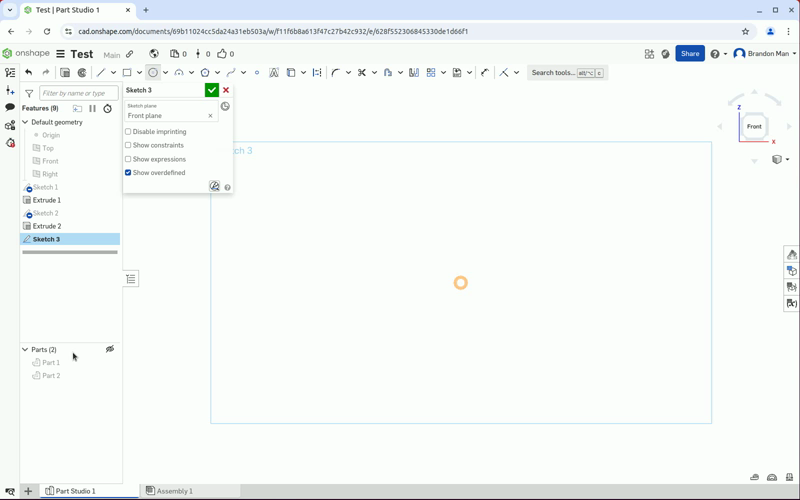
mouse_move(460, 282)
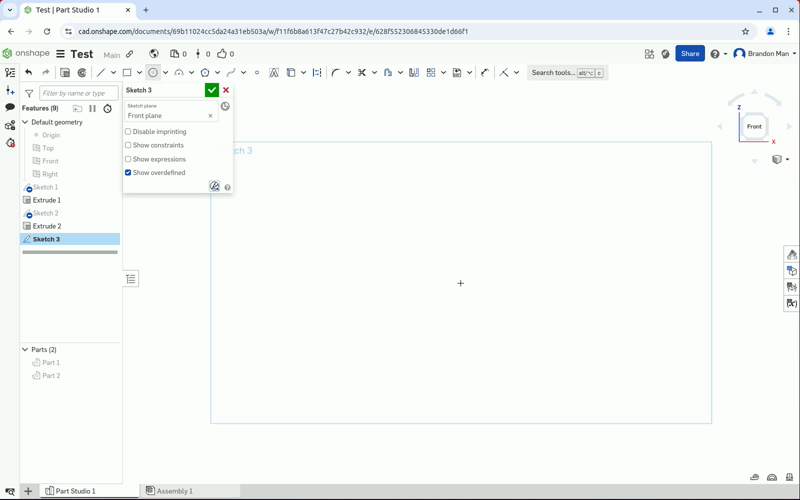
click(460, 282)
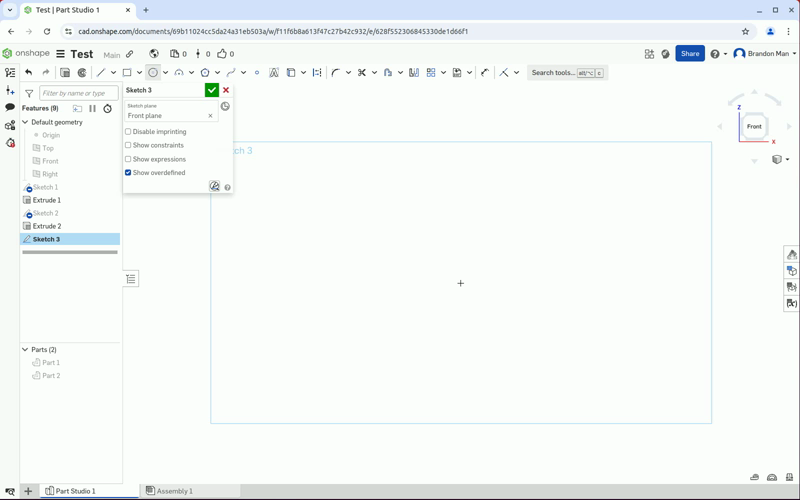
key_up(shift)
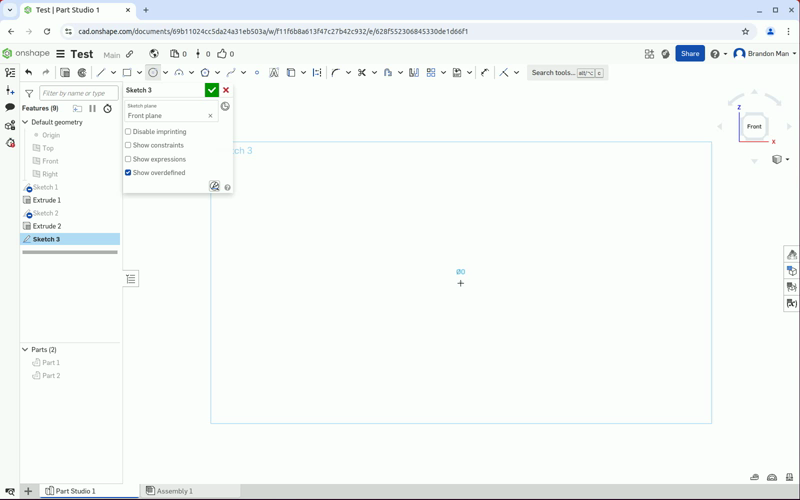
mouse_move(466, 282)
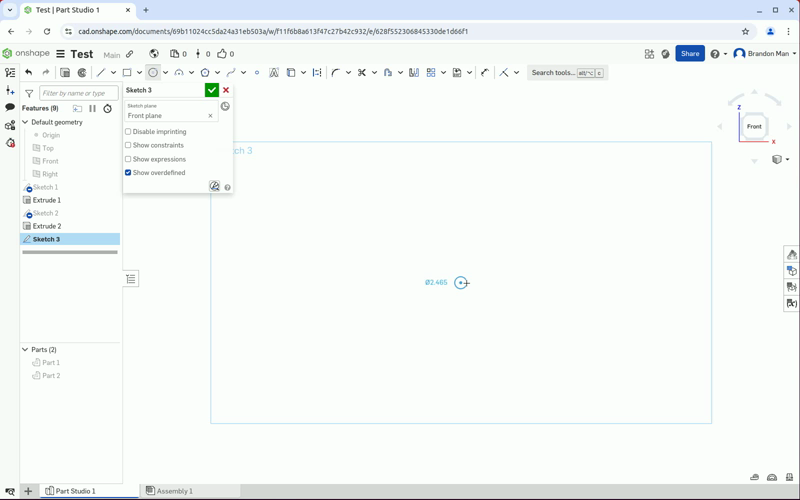
click(466, 282)
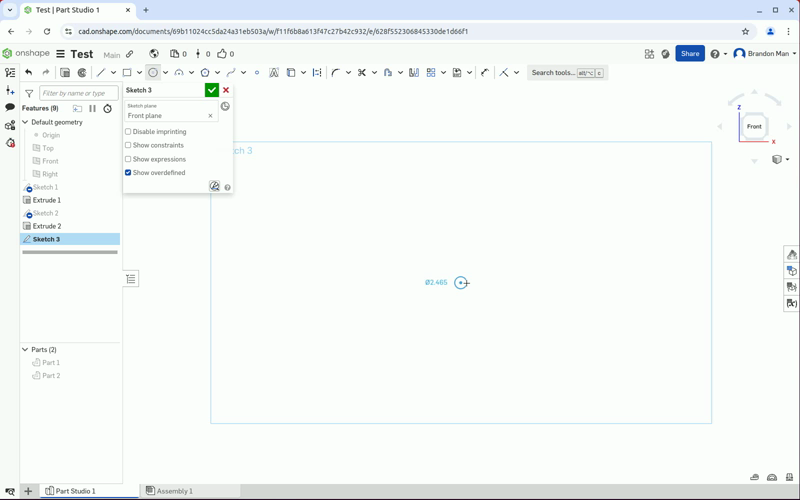
key(esc)
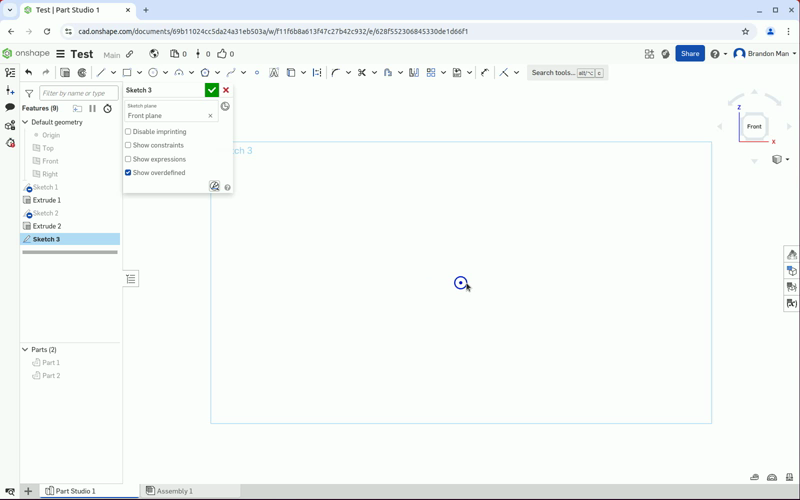
key(c)
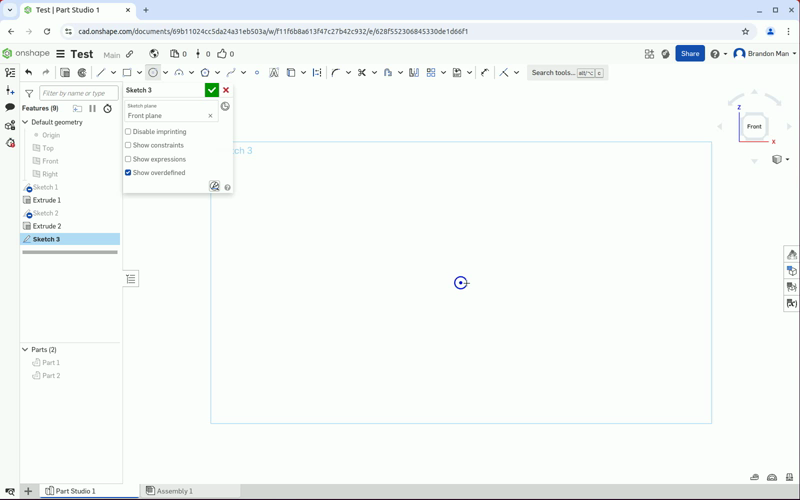
key_down(shift)
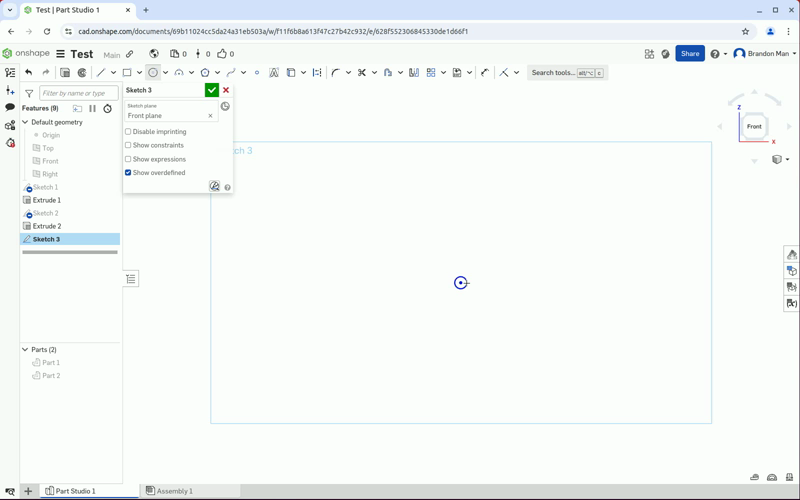
mouse_move(460, 282)
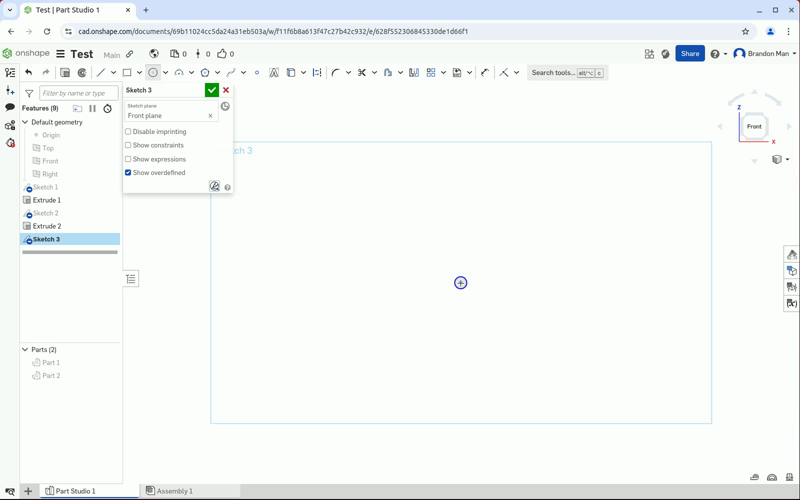
click(460, 282)
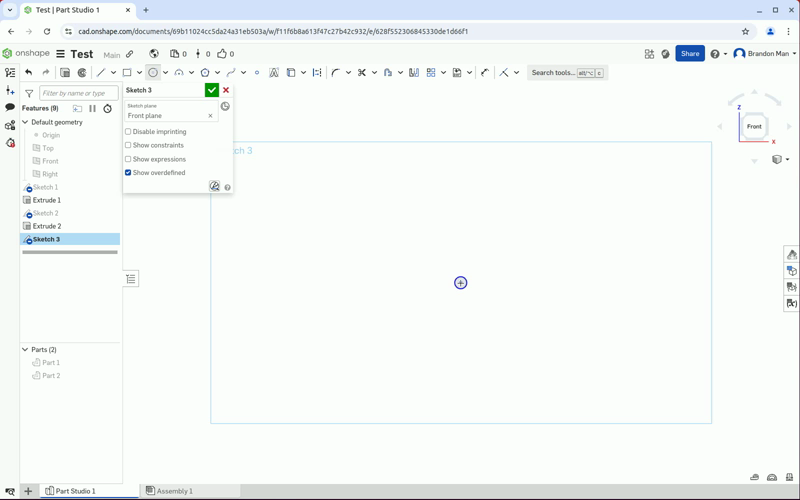
key_up(shift)
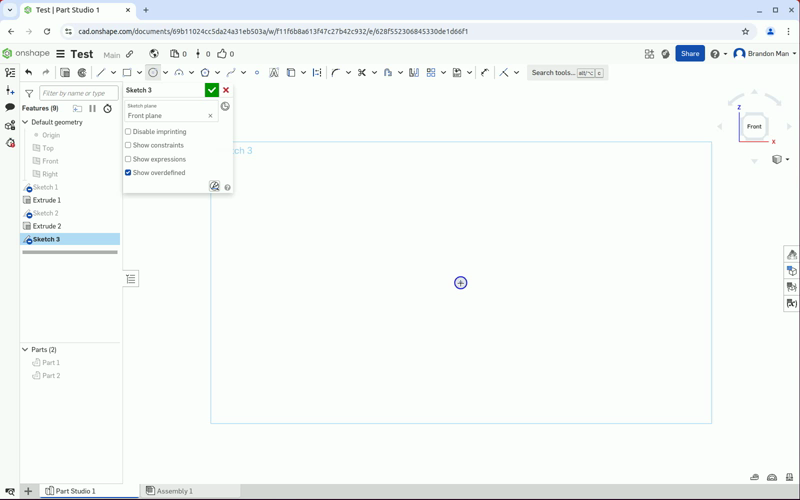
mouse_move(465, 282)
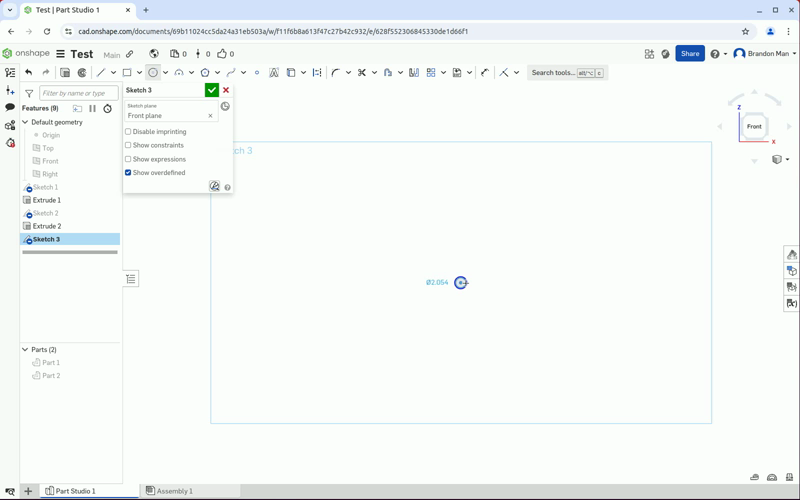
scroll(6)
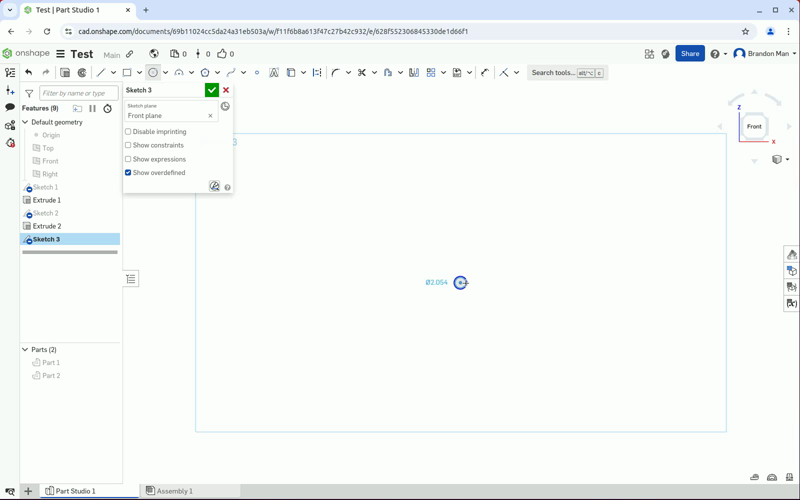
scroll(6)
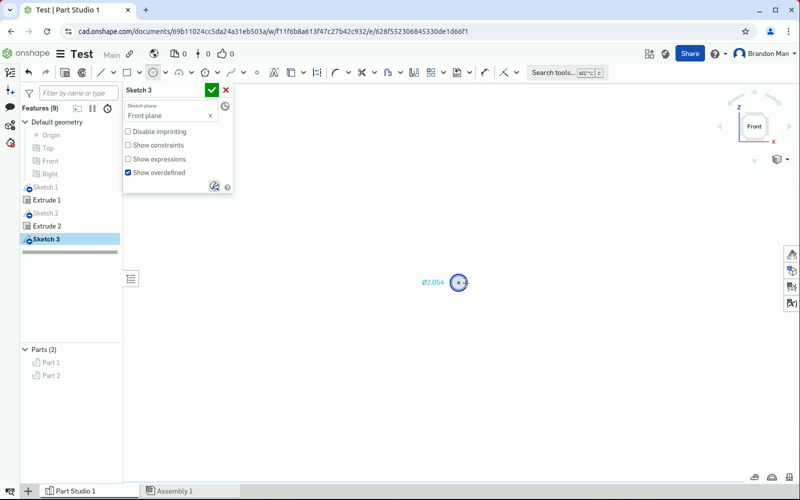
scroll(6)
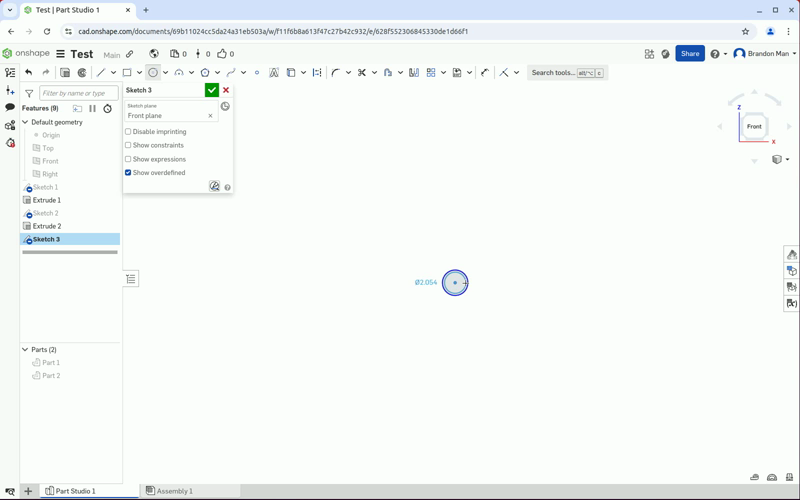
scroll(6)
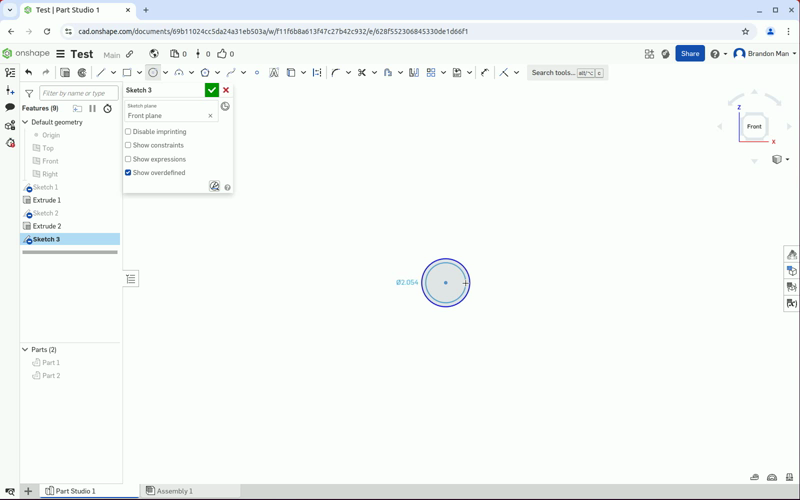
scroll(6)
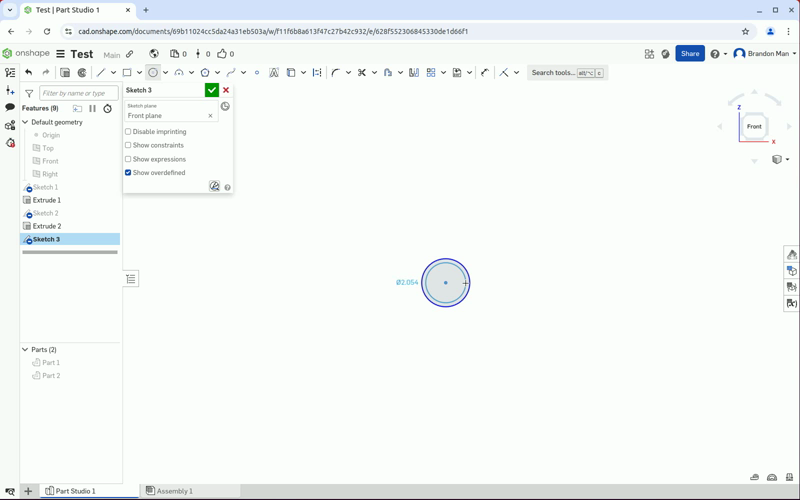
scroll(6)
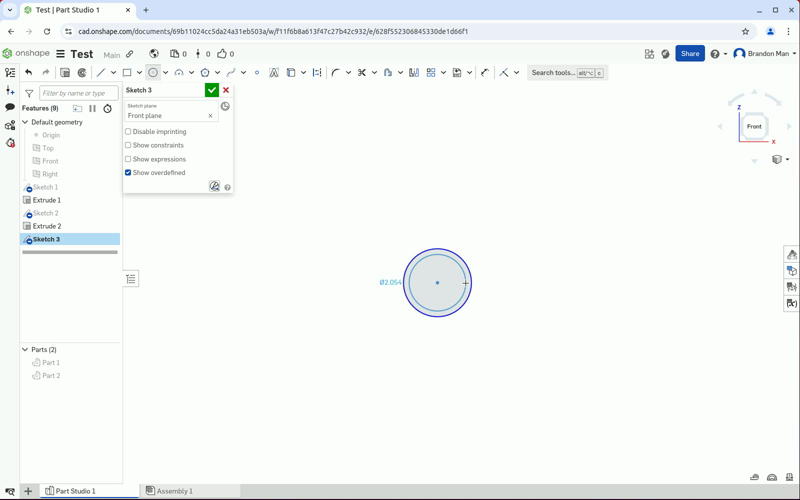
scroll(6)
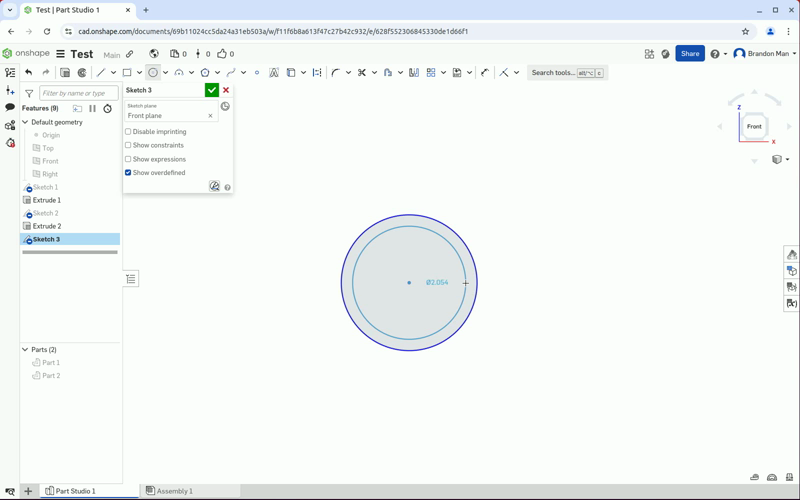
click(465, 282)
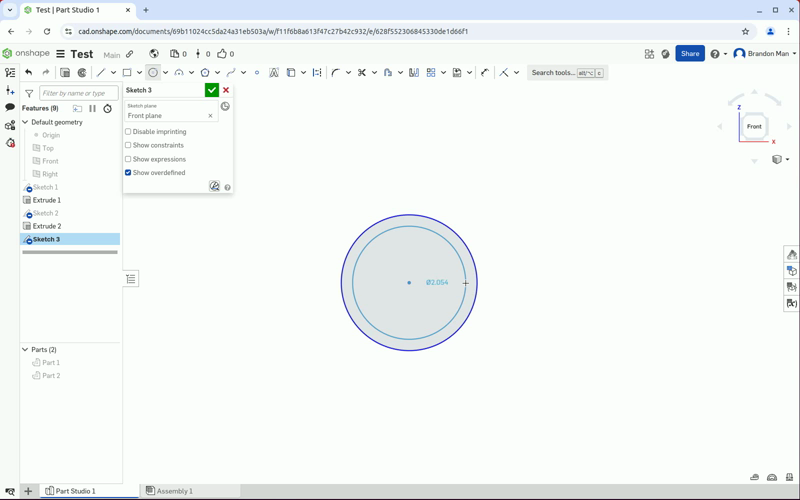
scroll(-6)
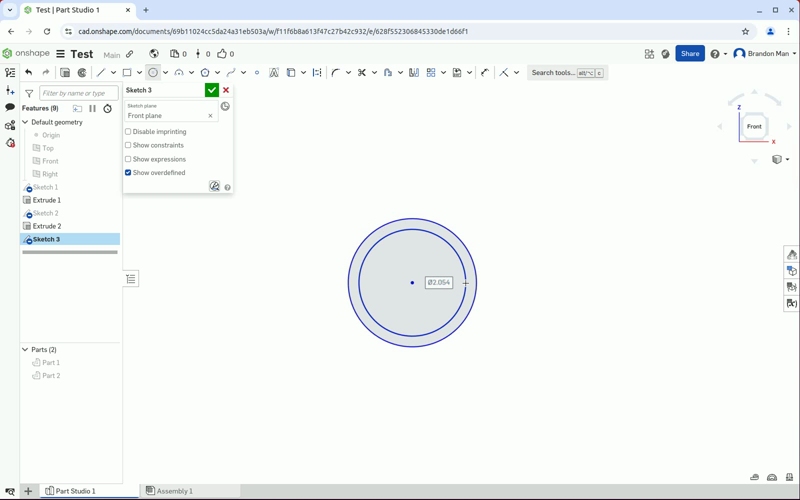
scroll(-6)
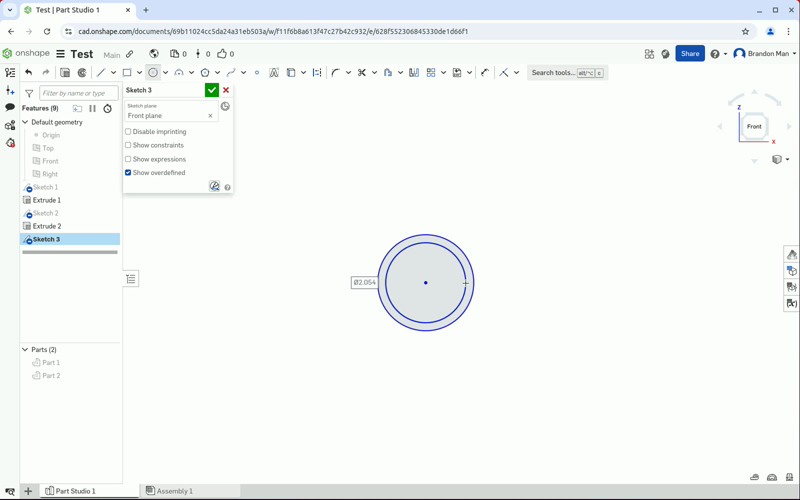
scroll(-6)
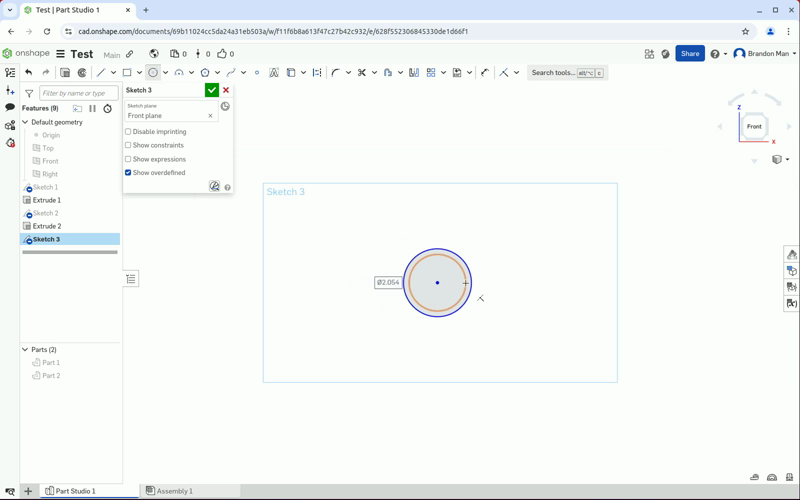
scroll(-6)
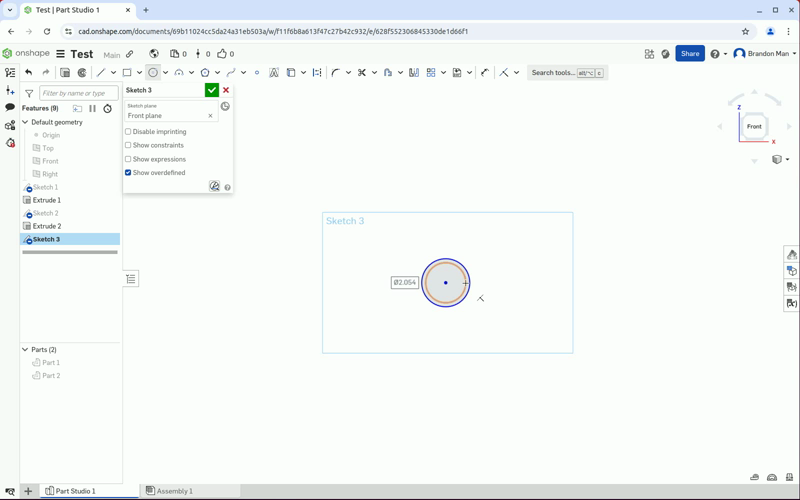
scroll(-6)
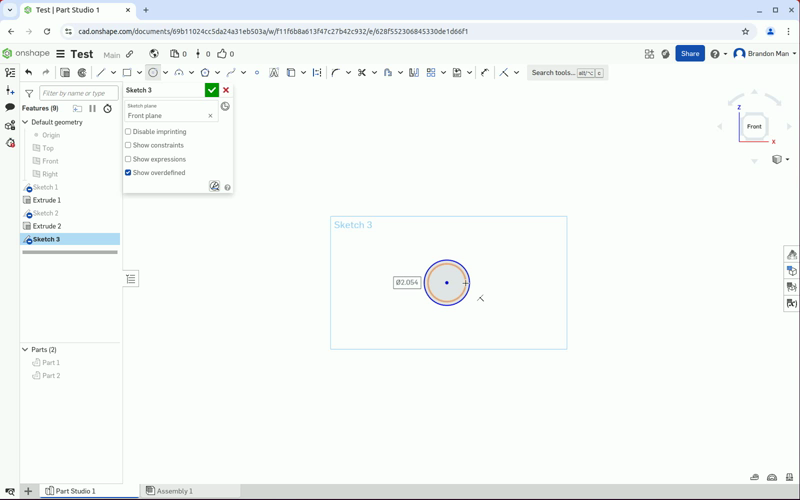
scroll(-6)
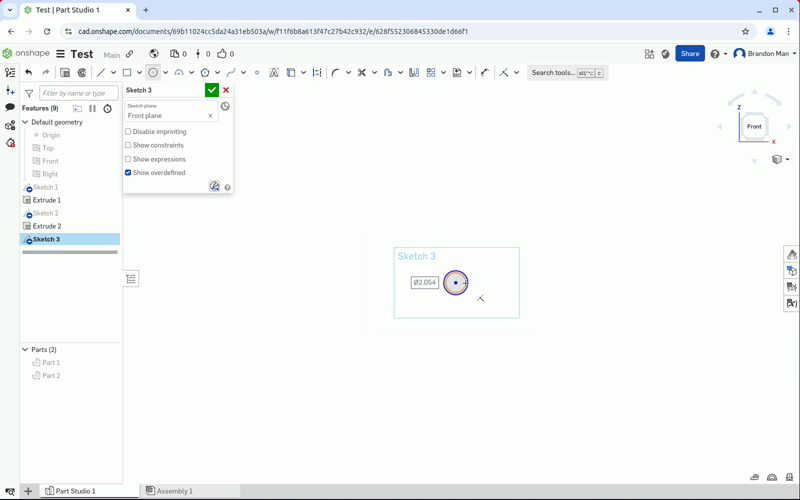
scroll(-6)
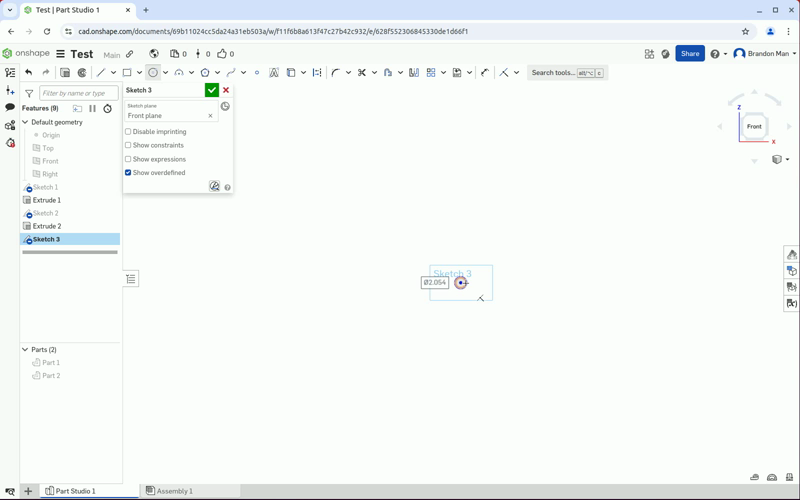
key(esc)
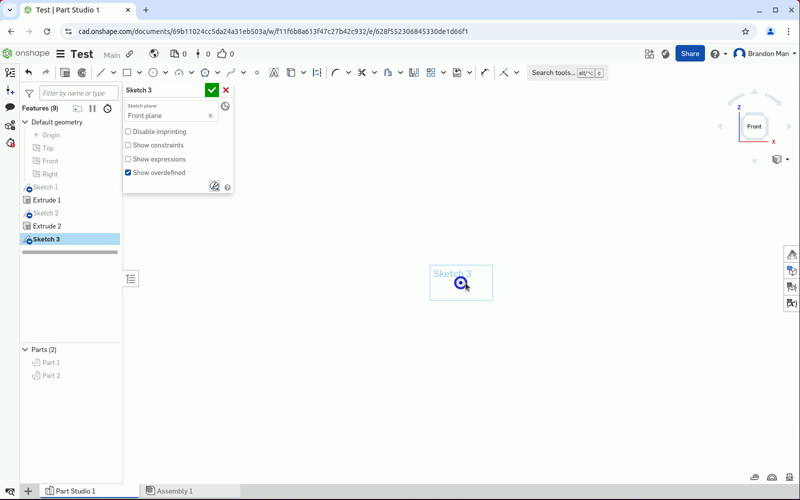
mouse_move(461, 288)
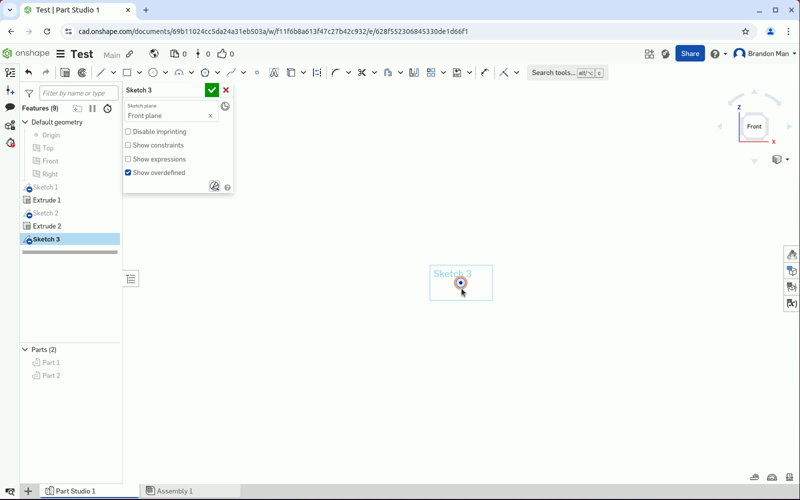
scroll(6)
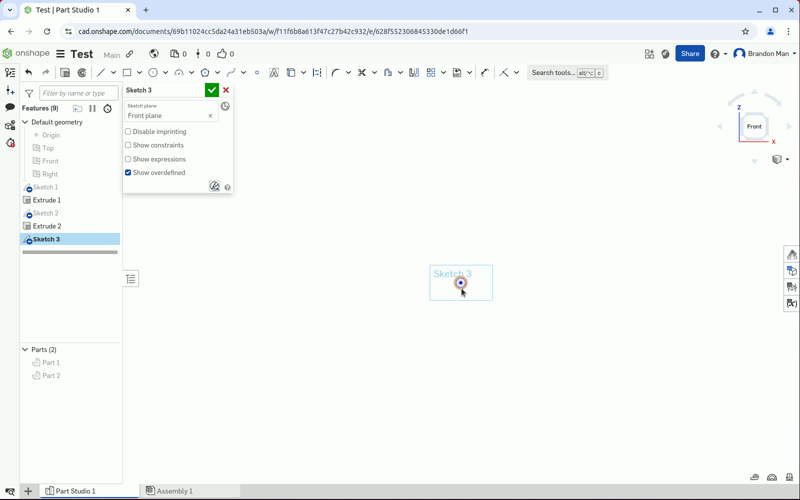
scroll(6)
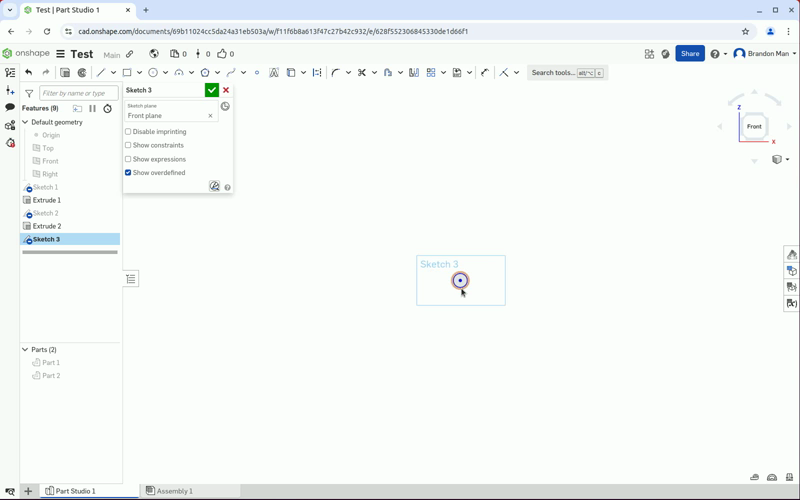
scroll(6)
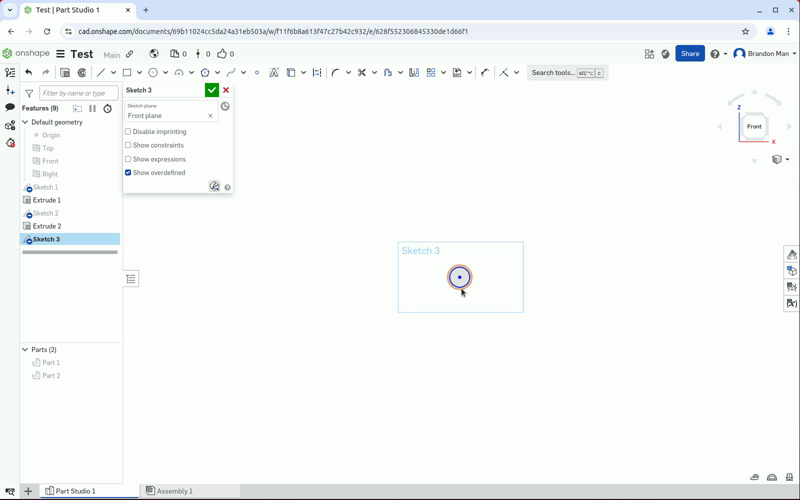
scroll(6)
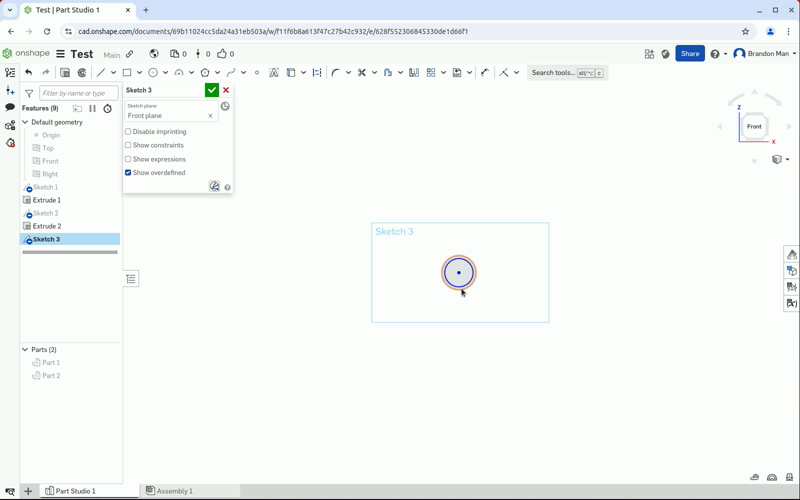
scroll(6)
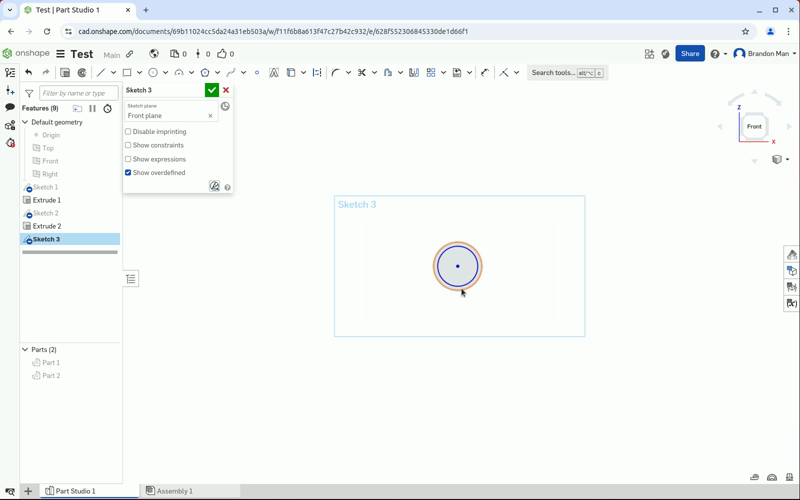
scroll(6)
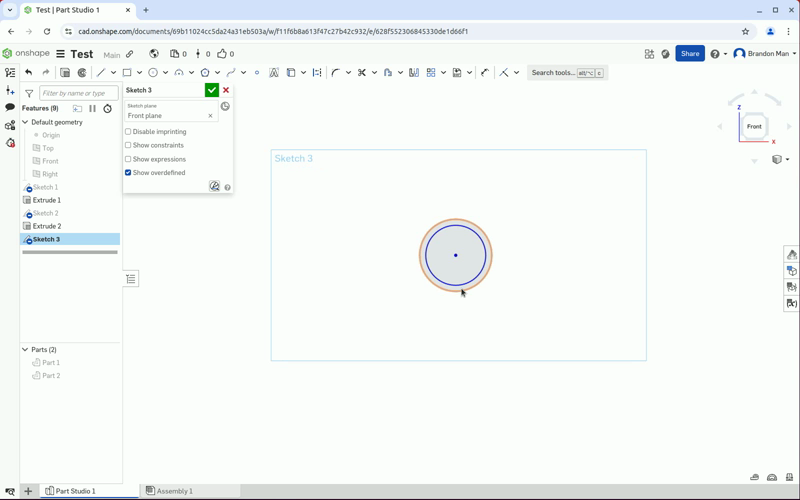
scroll(6)
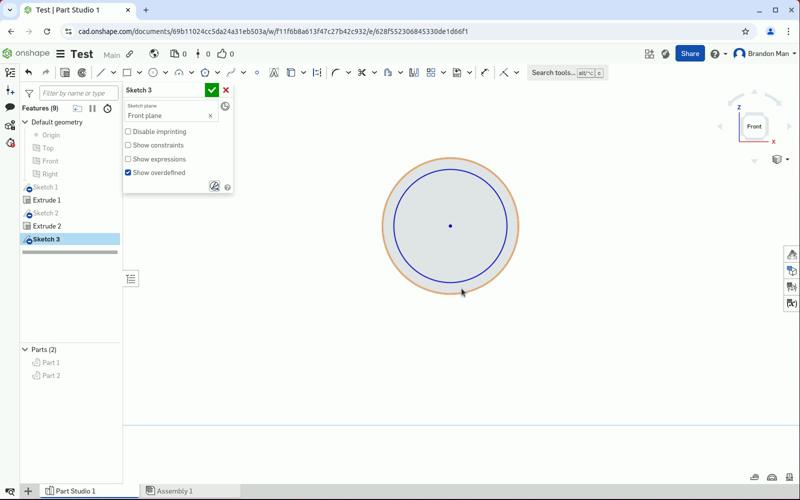
click(461, 288)
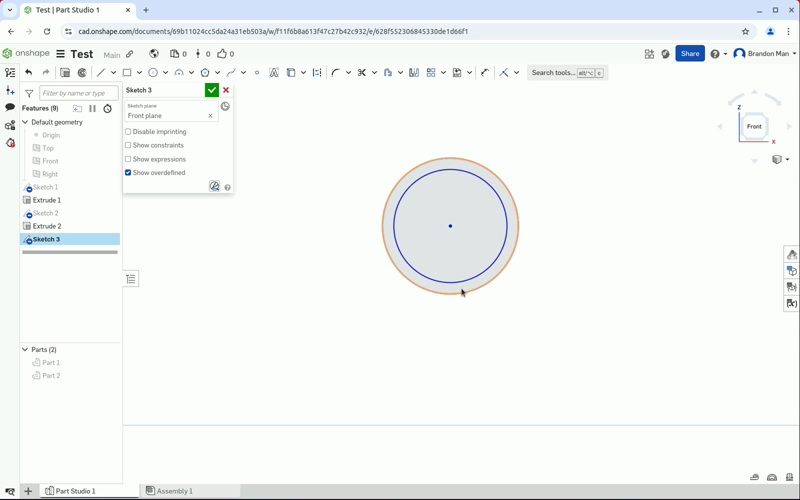
scroll(-6)
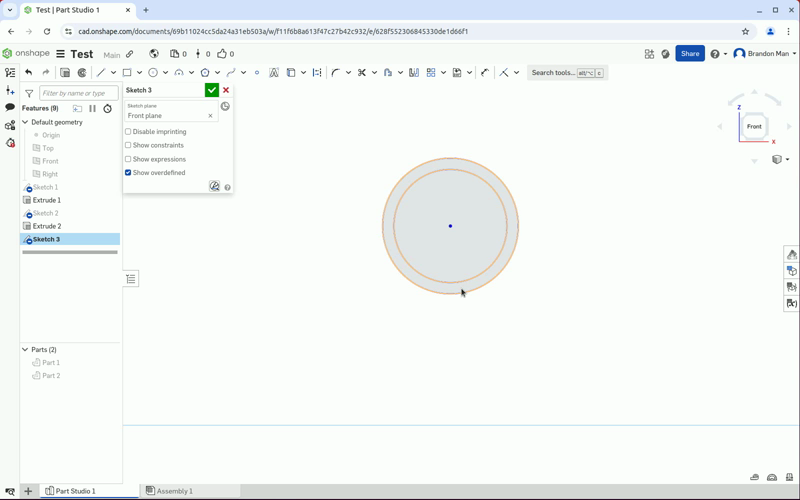
scroll(-6)
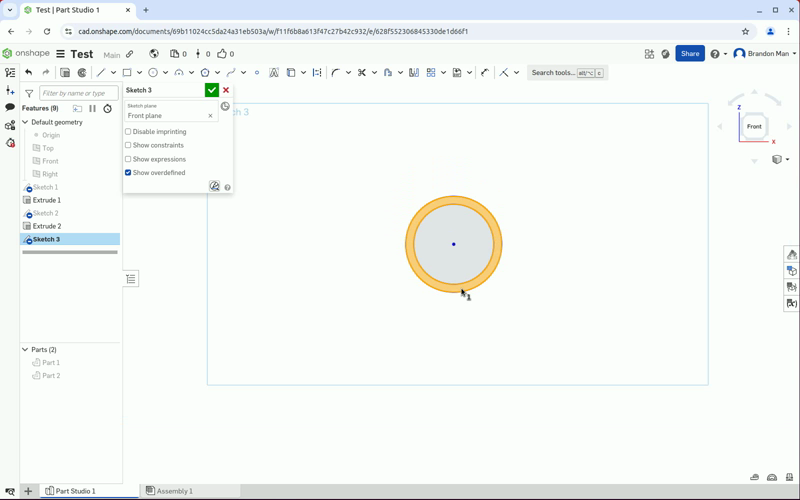
scroll(-6)
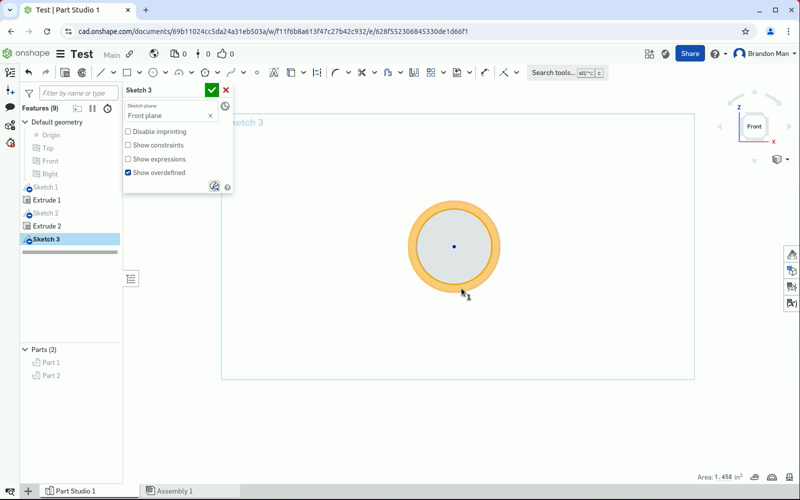
scroll(-6)
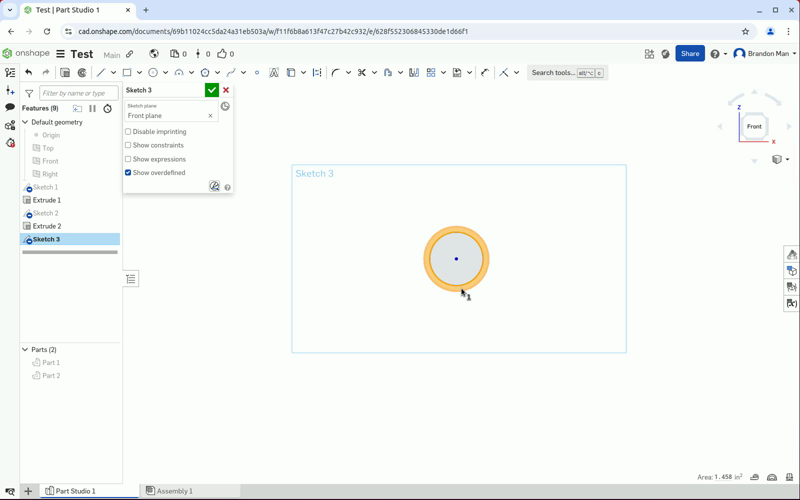
scroll(-6)
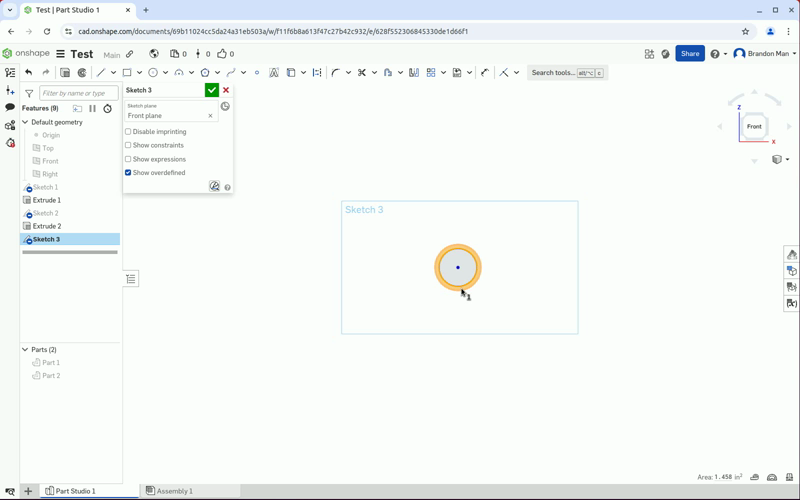
scroll(-6)
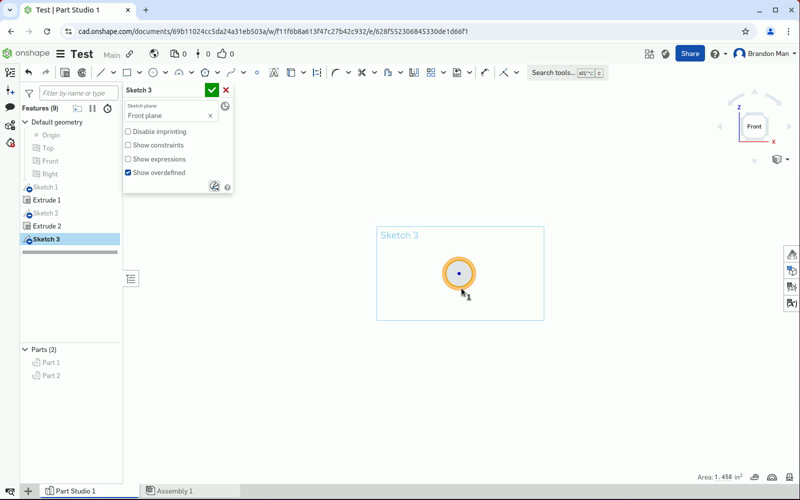
scroll(-6)
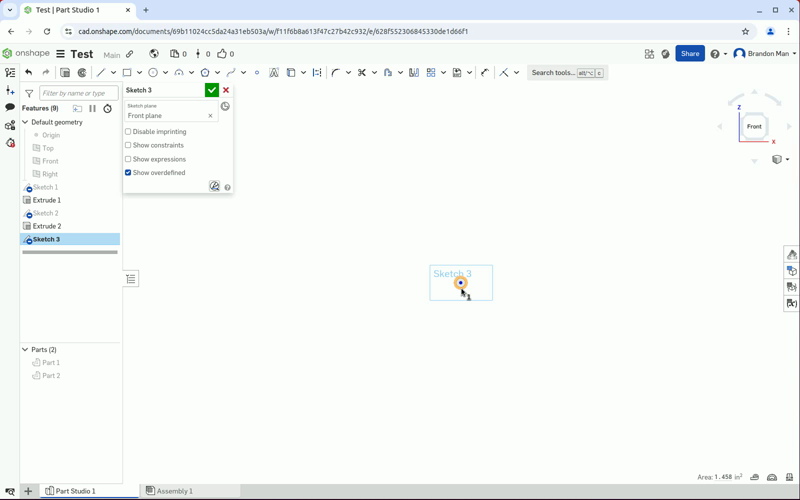
mouse_move(73, 352)
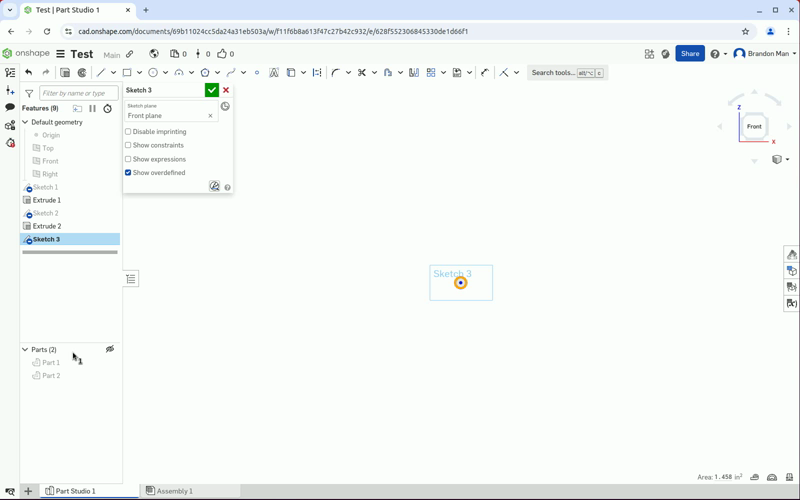
key(shift+y)
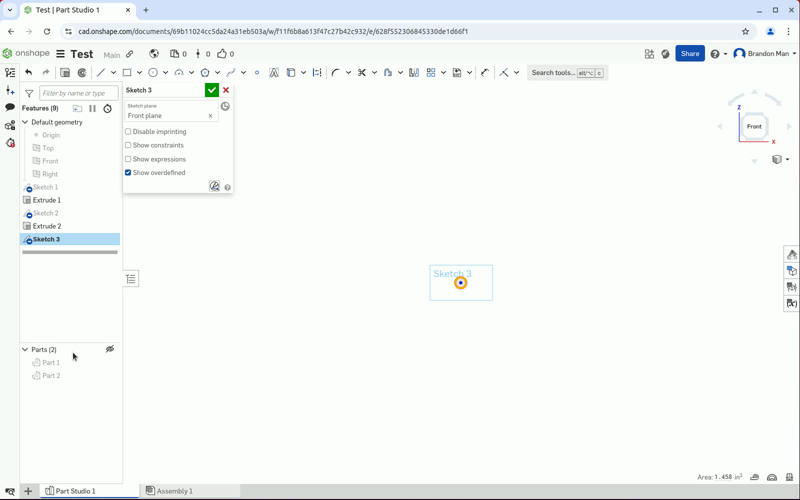
key(shift+e)
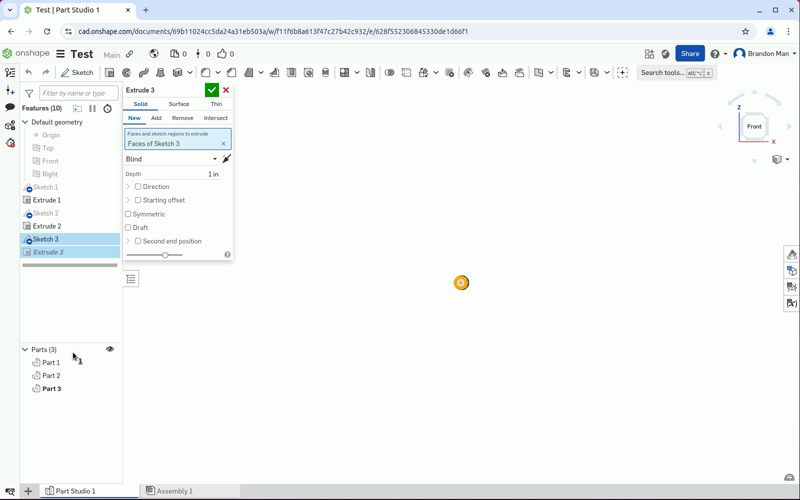
mouse_move(143, 106)
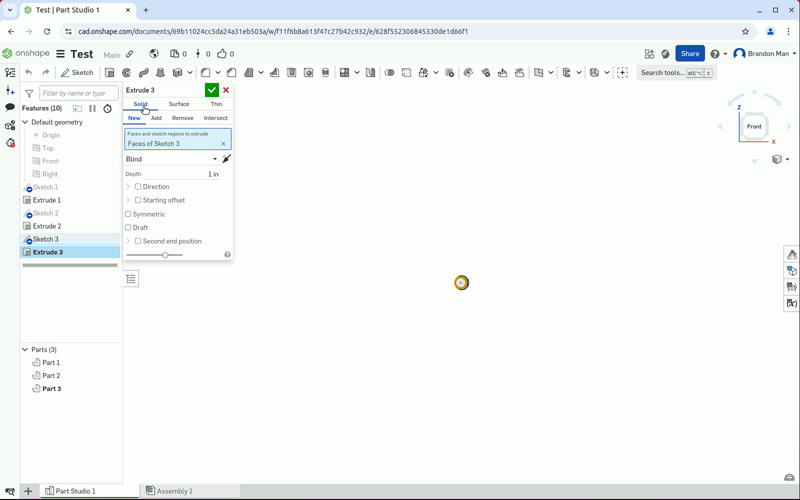
click(143, 106)
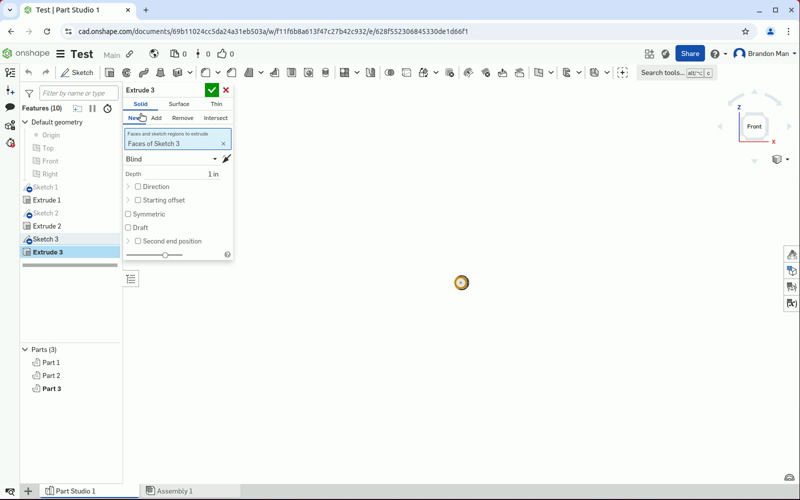
mouse_move(137, 120)
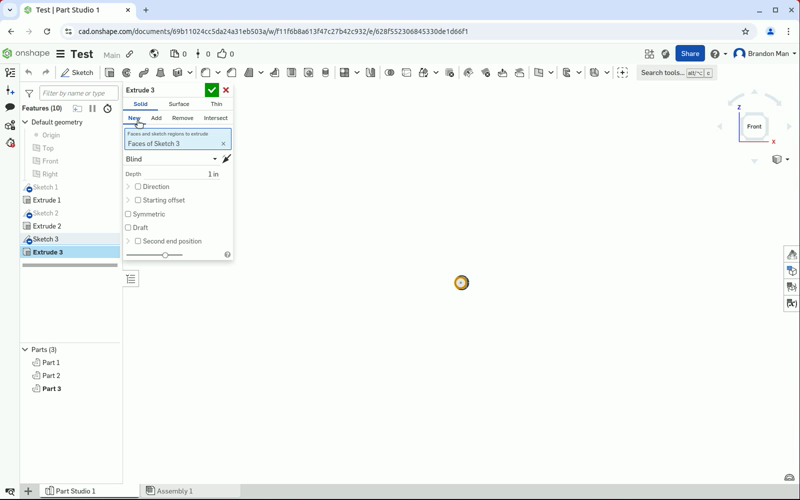
click(137, 120)
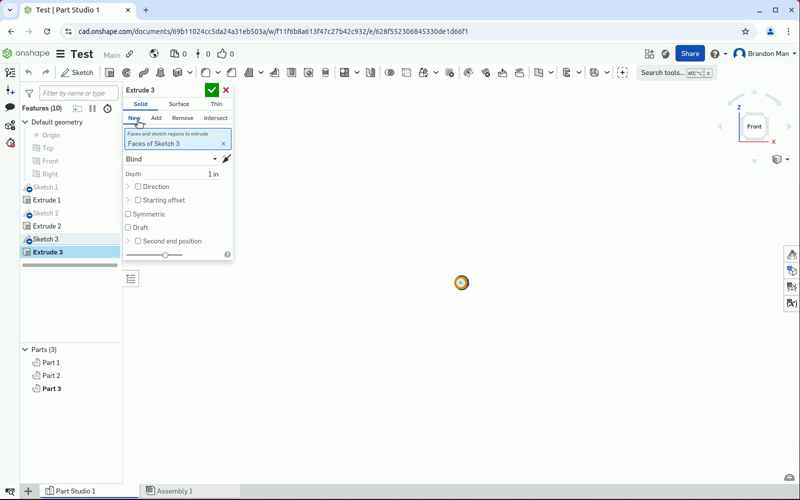
key(tab, 4)
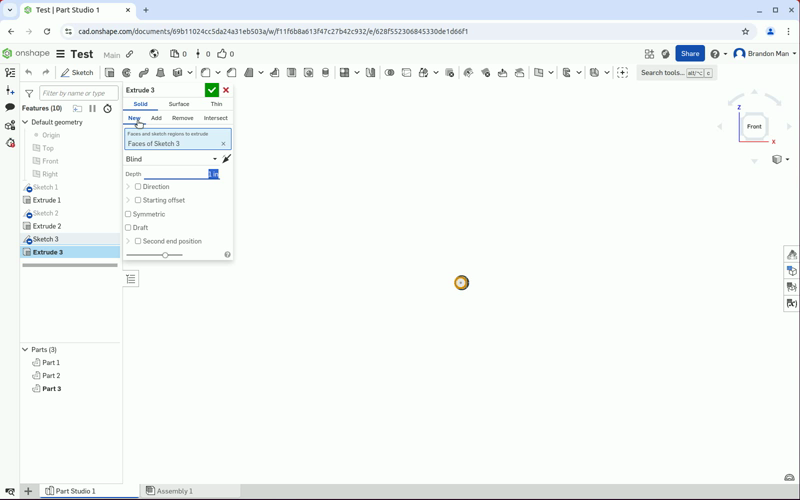
text(18.775)
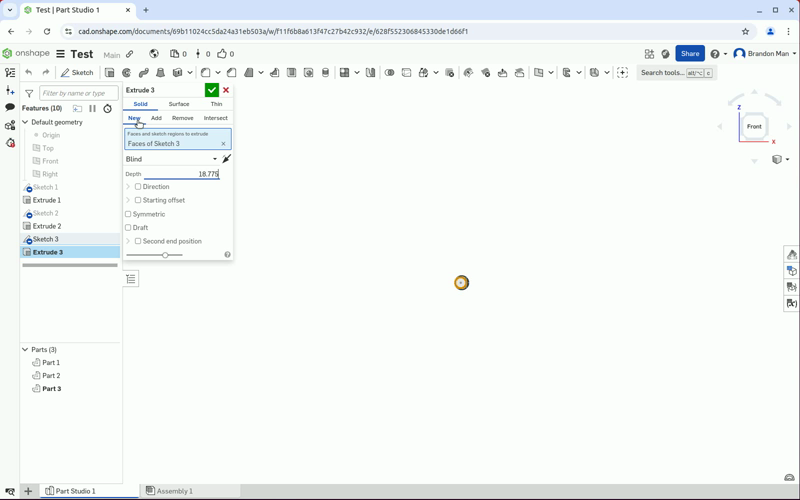
key(enter)
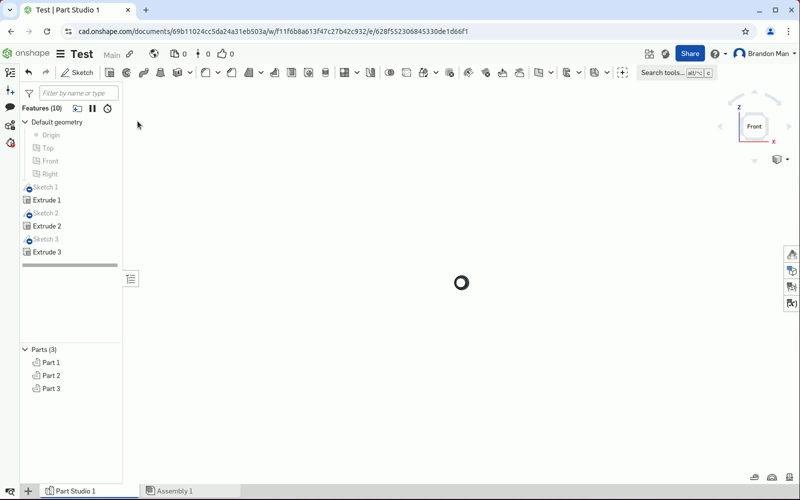
key(shift+h)
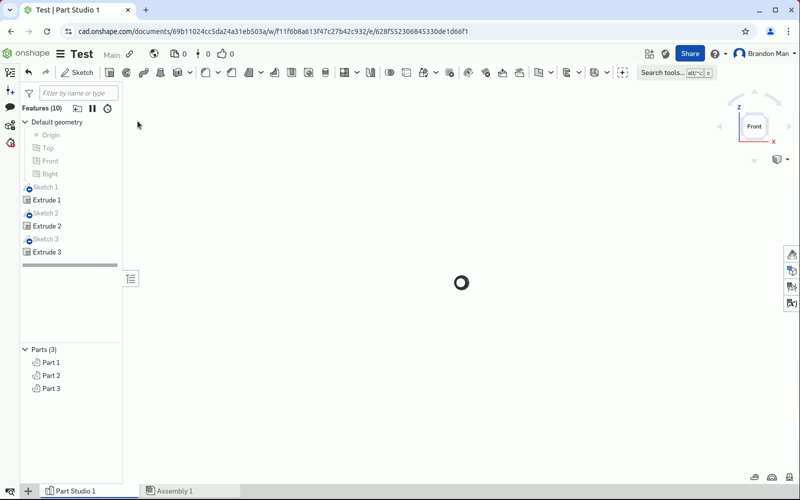
key(shift+h)
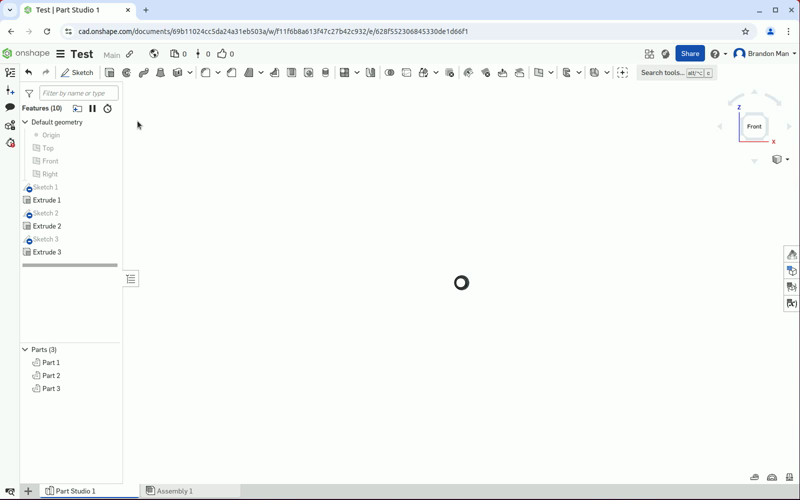
mouse_move(73, 189)
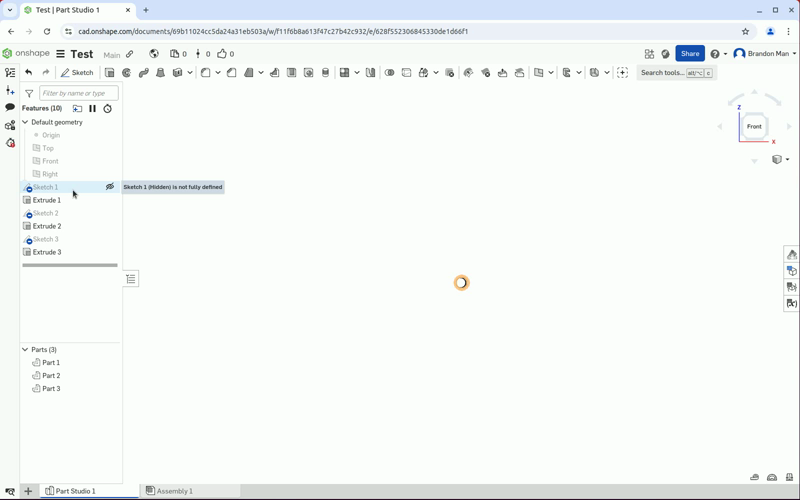
click(73, 189)
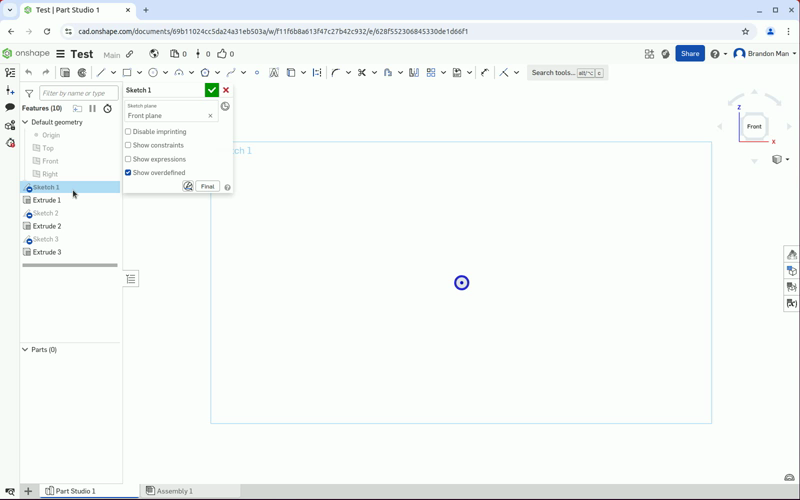
mouse_move(229, 92)
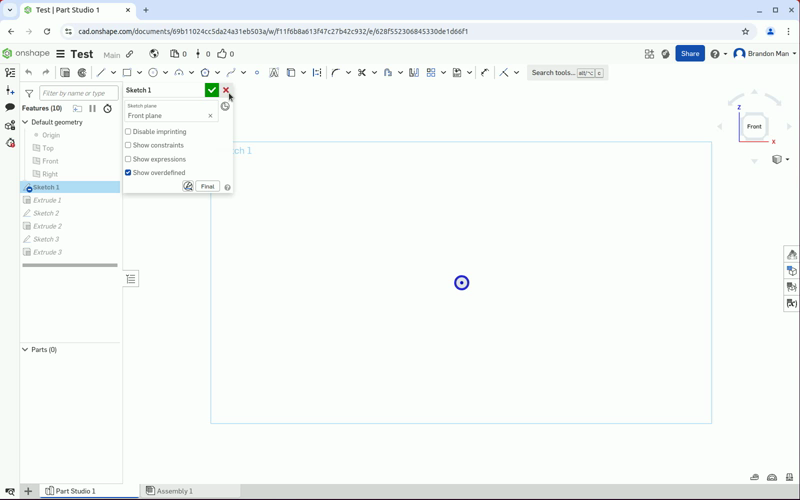
click(229, 92)
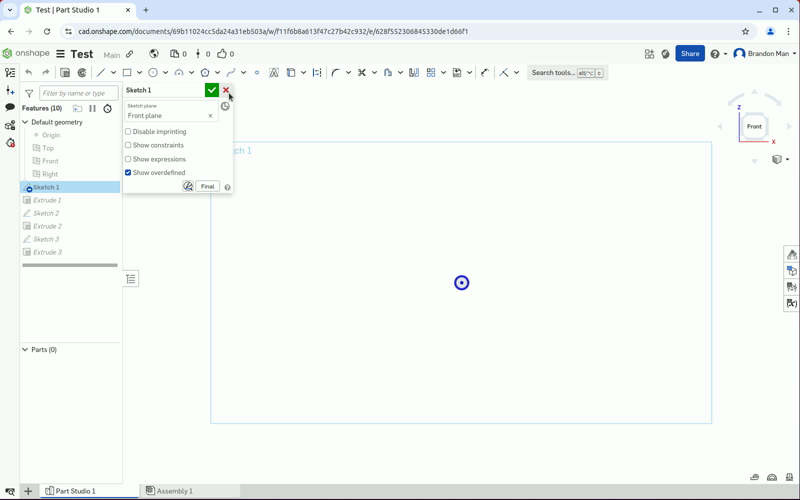
key(shift+s)
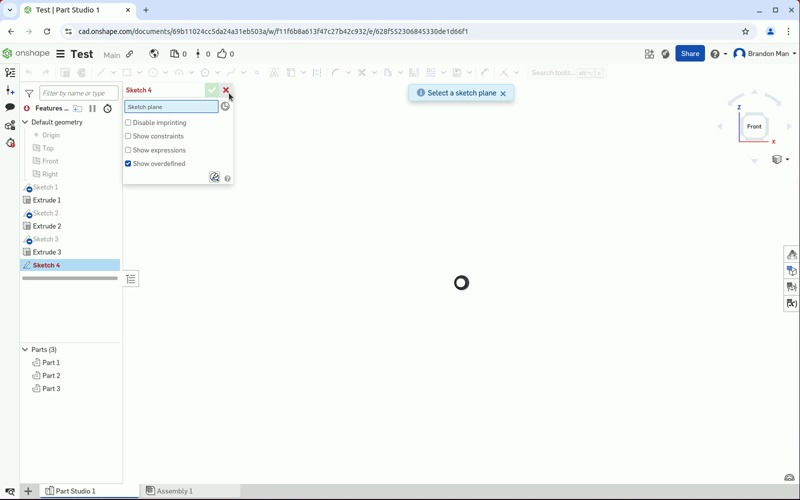
mouse_move(73, 163)
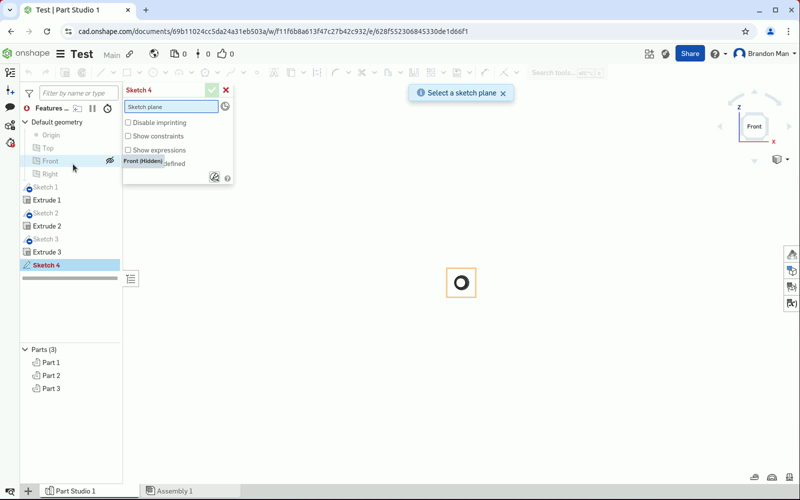
click(73, 163)
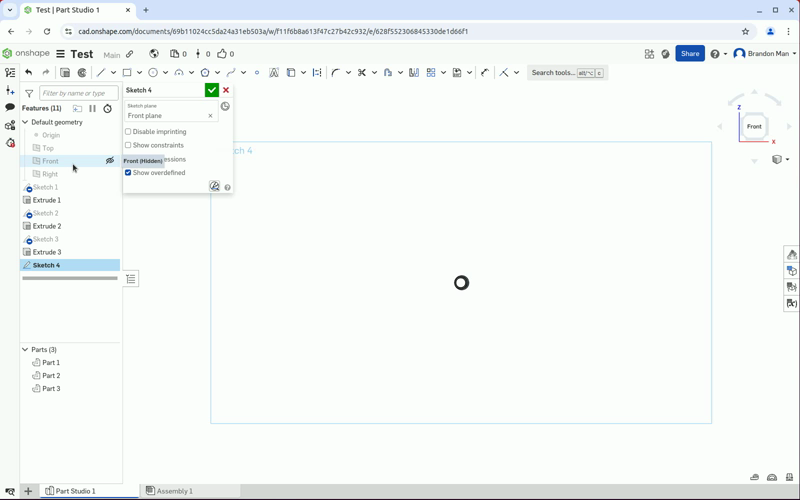
mouse_move(73, 352)
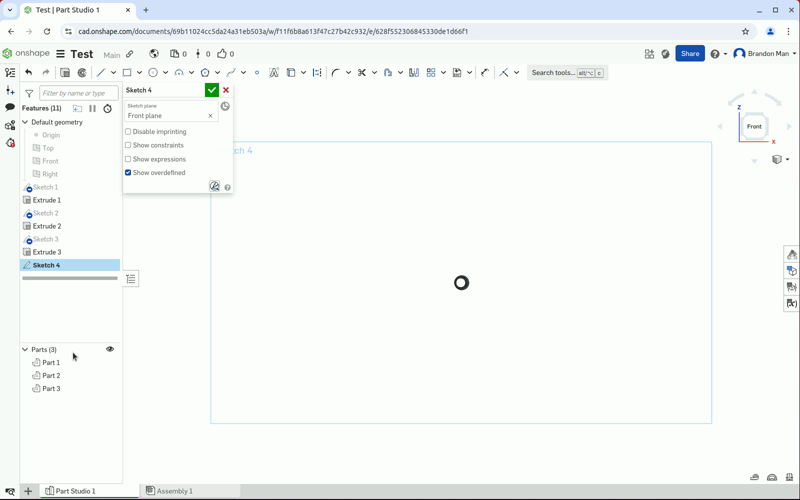
key(y)
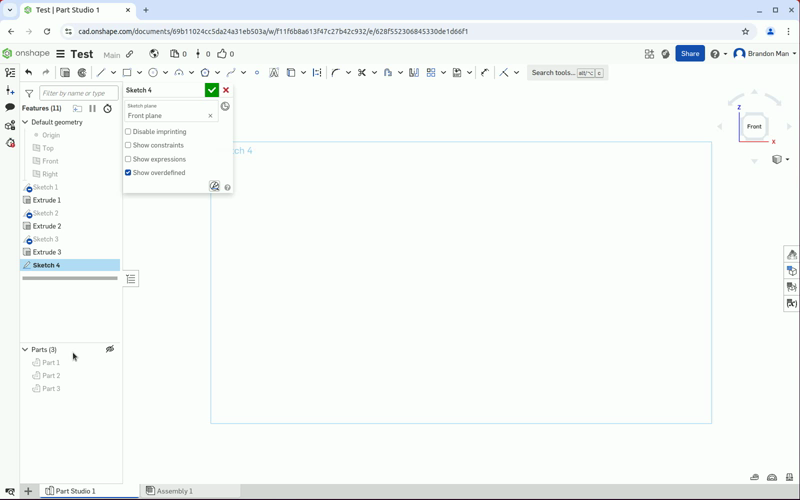
key(a)
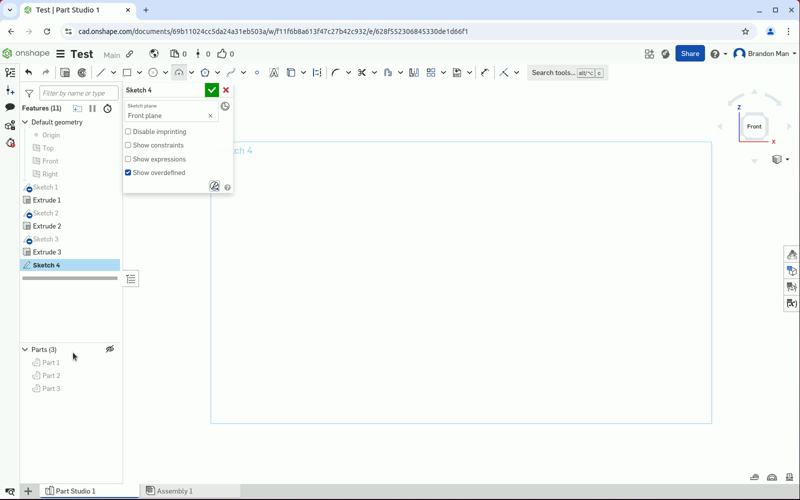
key_down(shift)
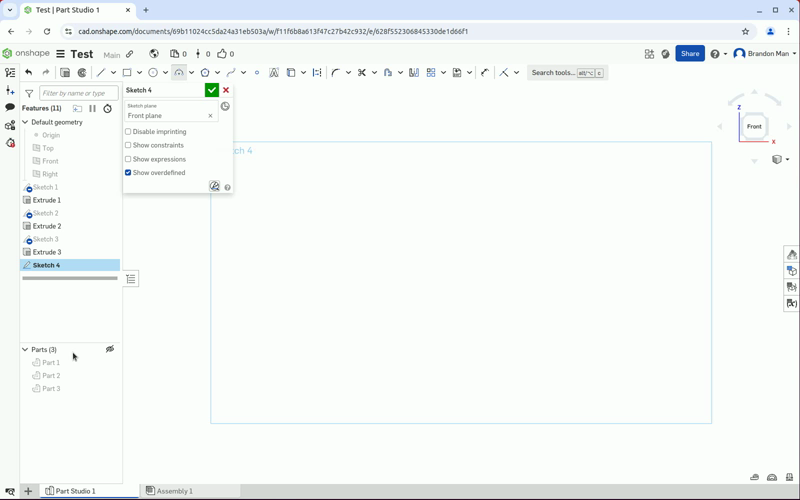
mouse_move(460, 288)
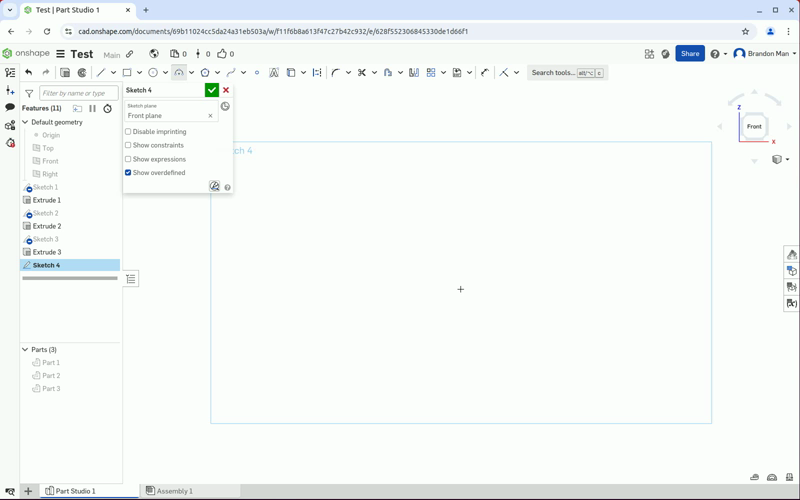
click(460, 288)
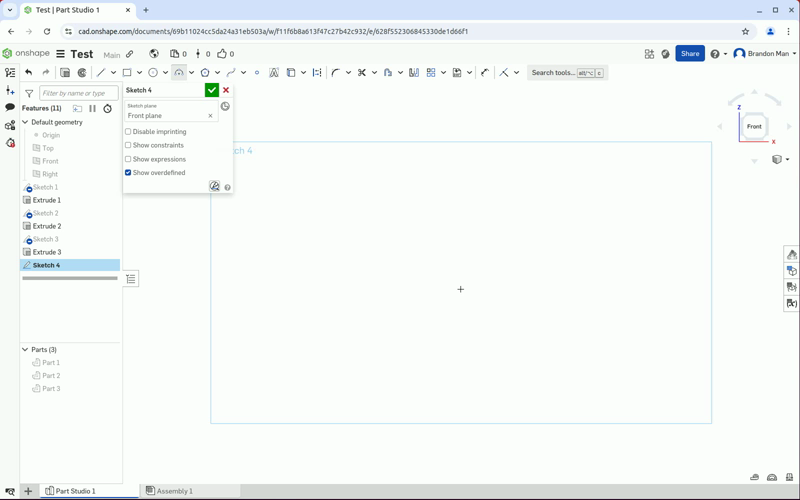
key_up(shift)
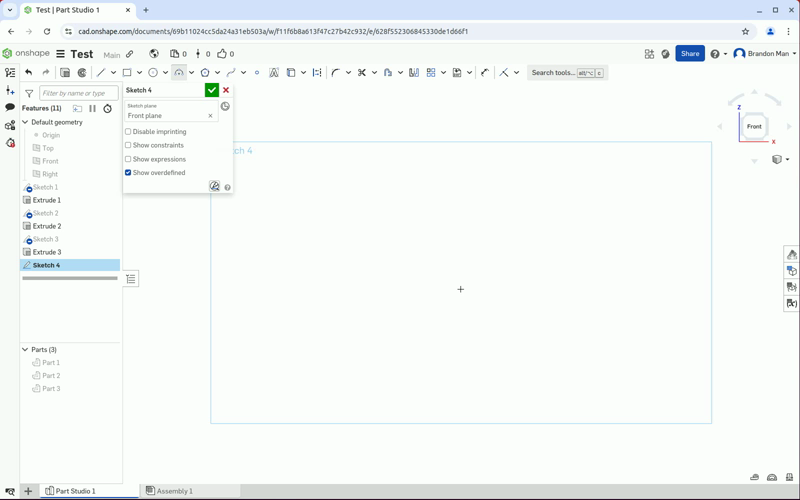
key_down(shift)
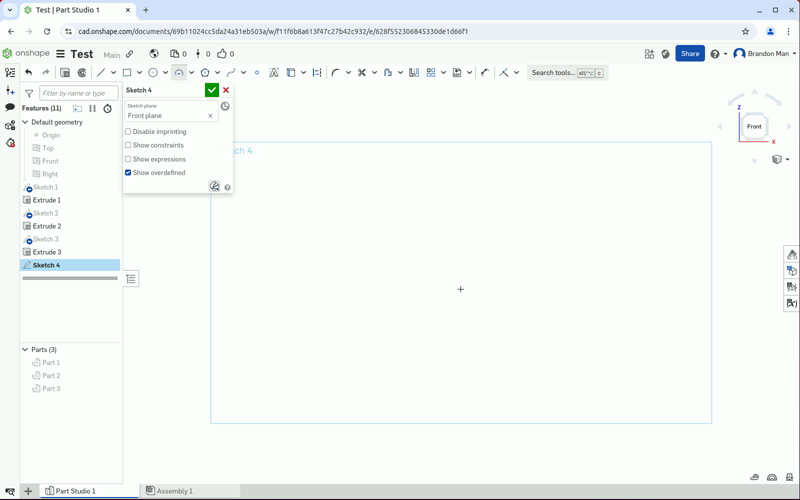
mouse_move(461, 288)
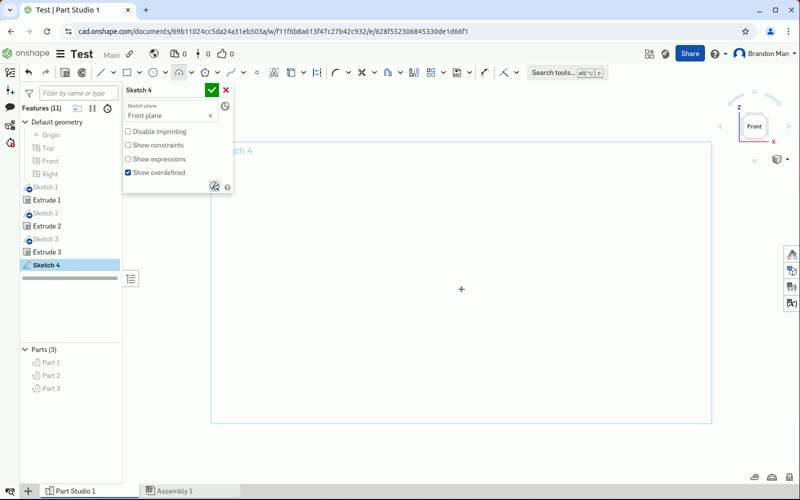
scroll(6)
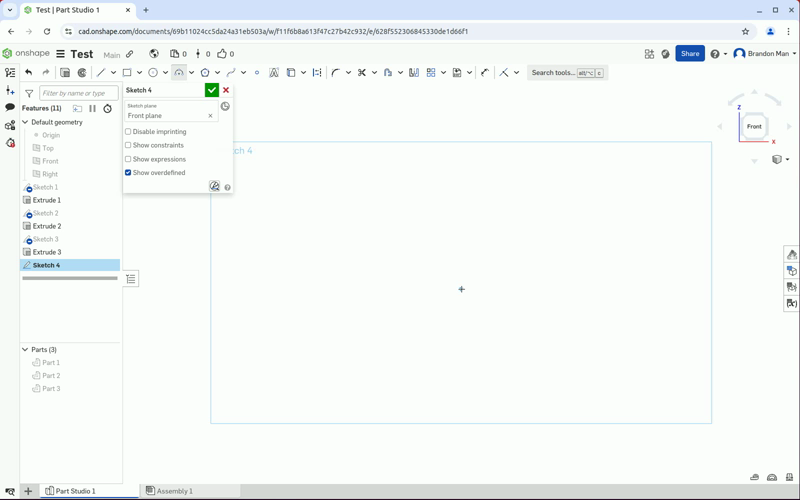
scroll(6)
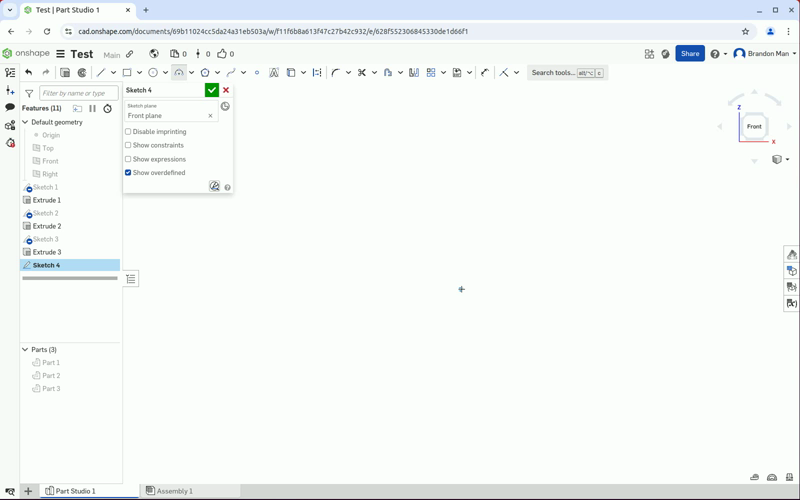
scroll(6)
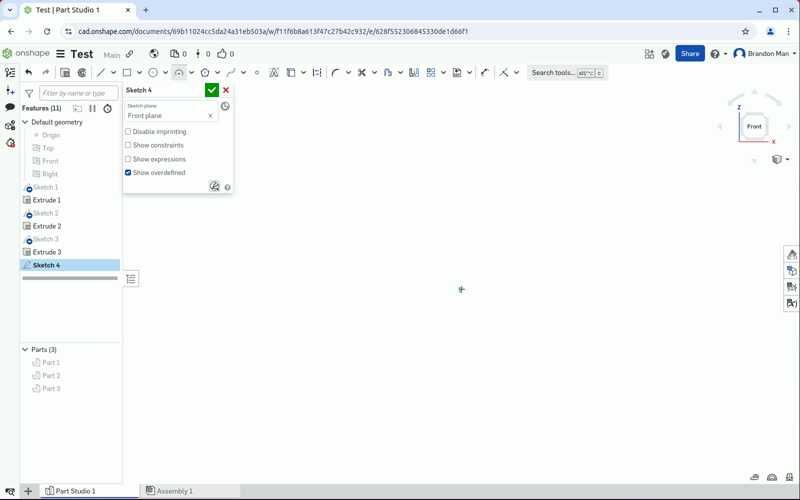
scroll(6)
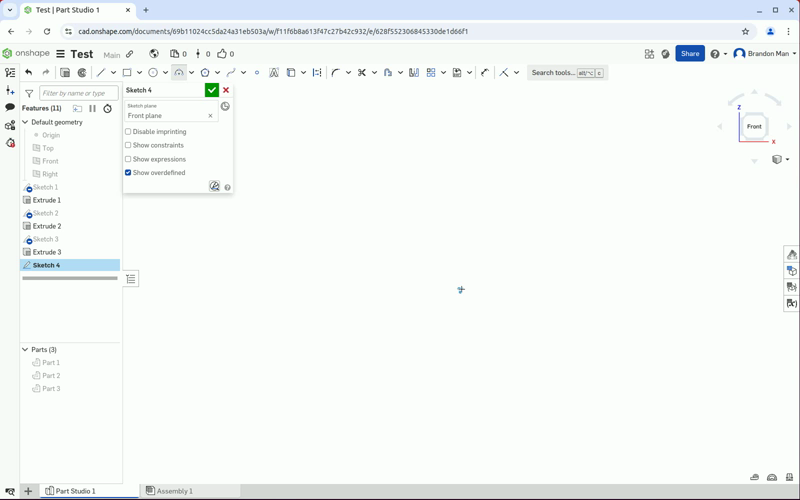
scroll(6)
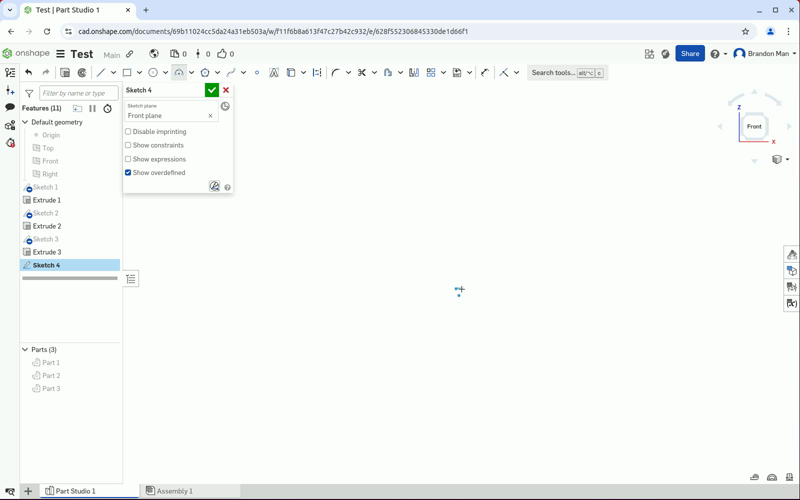
scroll(6)
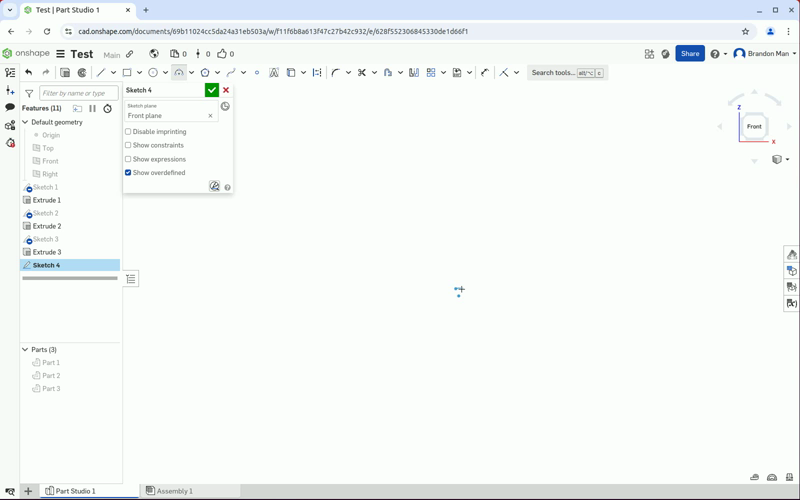
scroll(6)
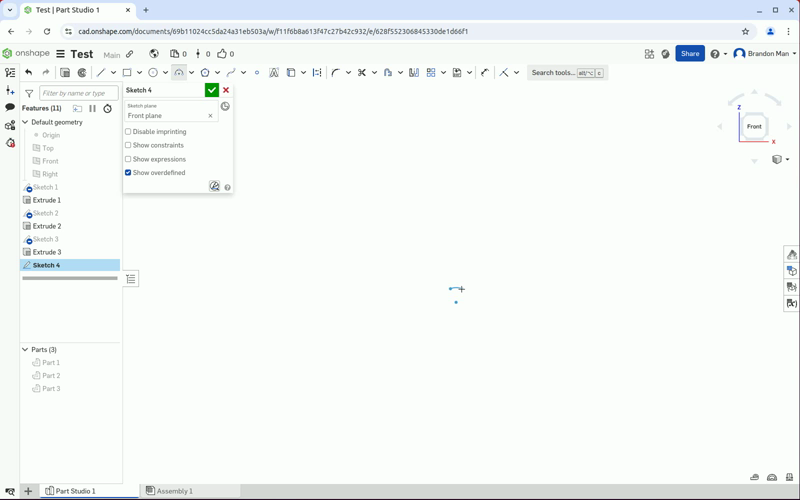
click(461, 288)
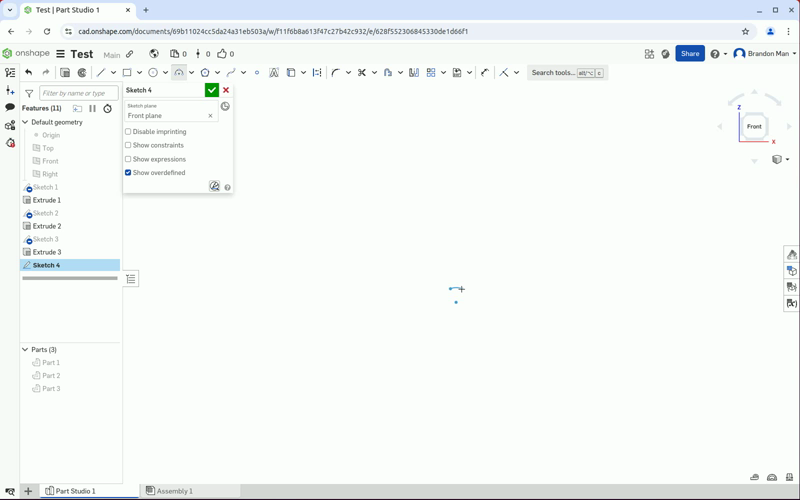
scroll(-6)
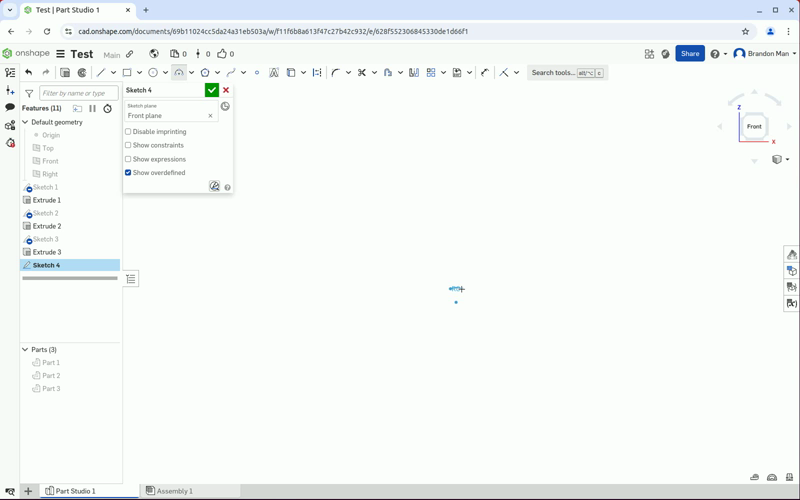
scroll(-6)
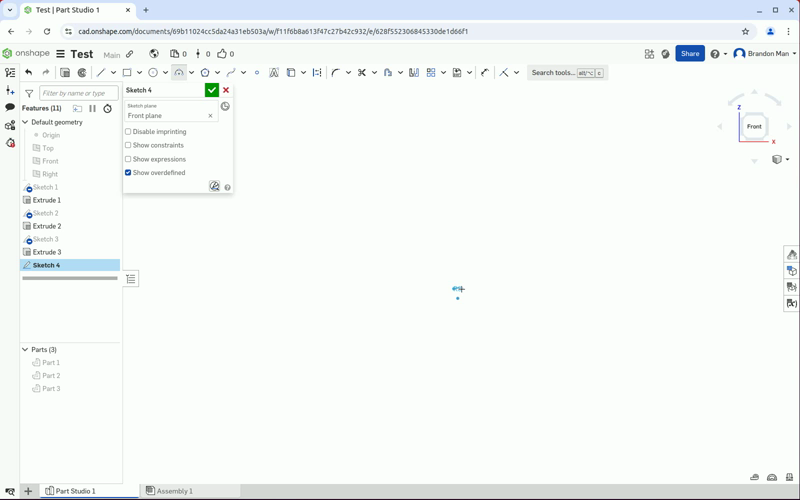
scroll(-6)
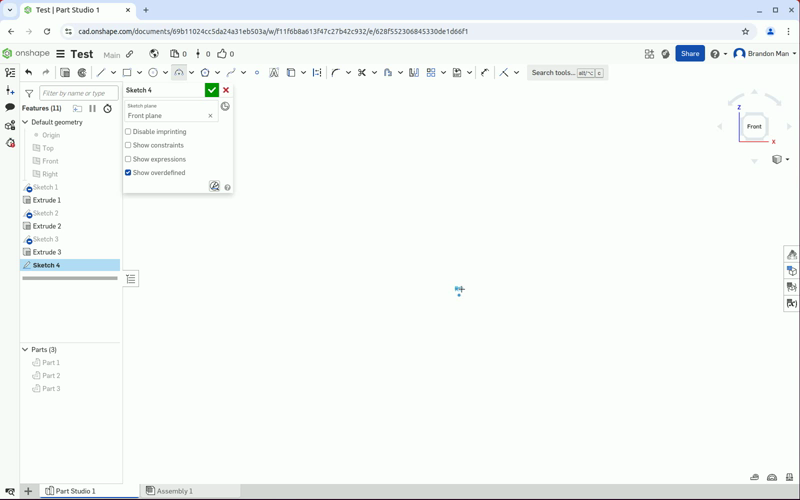
scroll(-6)
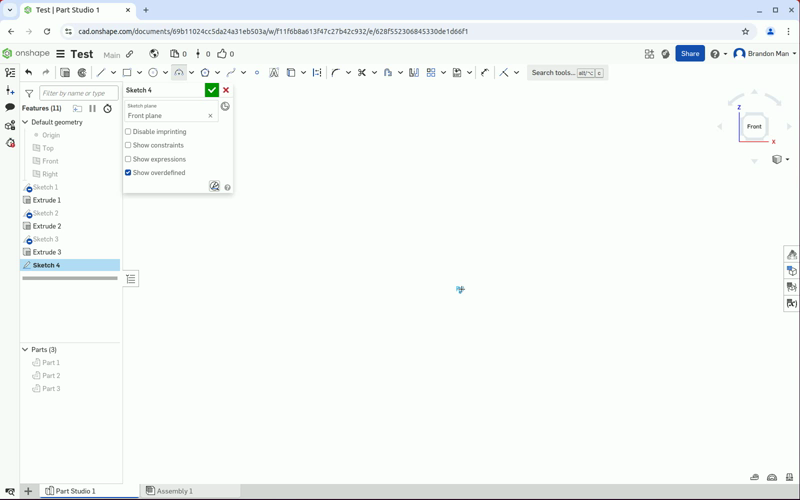
scroll(-6)
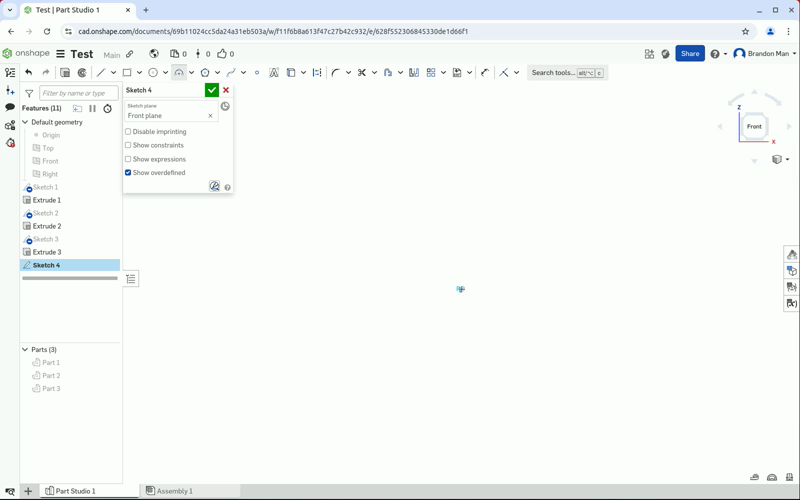
scroll(-6)
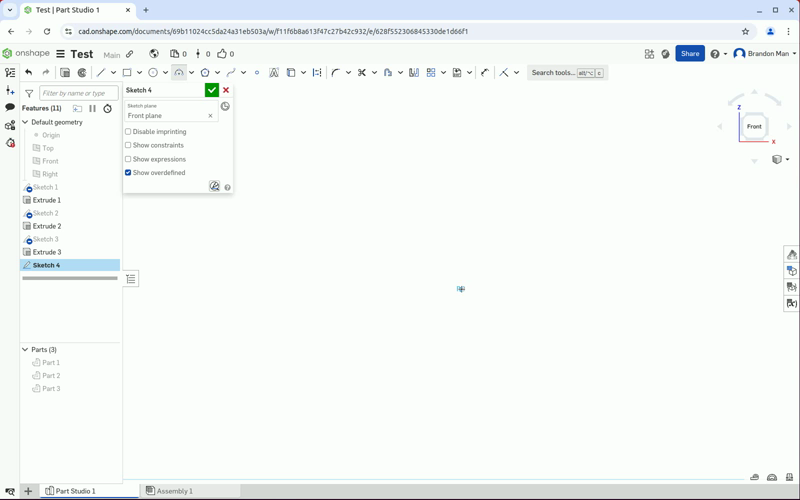
scroll(-6)
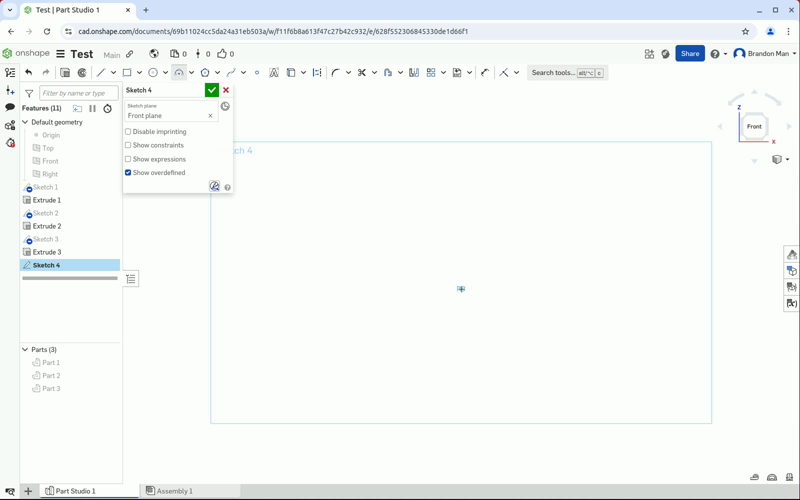
mouse_move(461, 276)
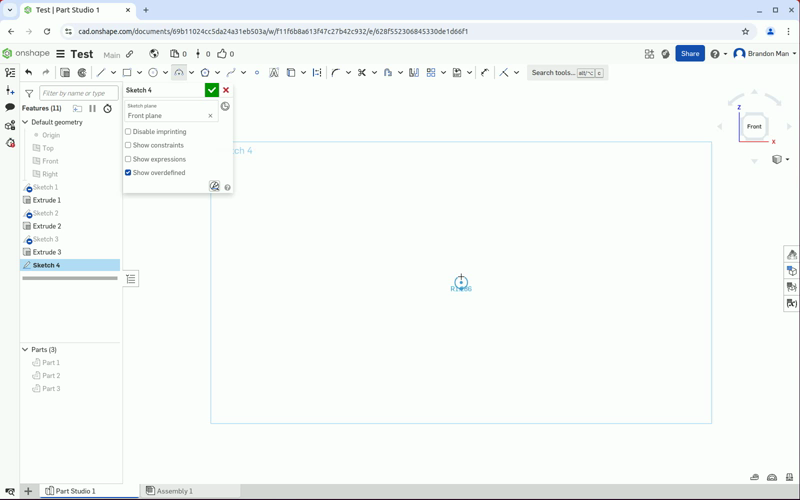
scroll(6)
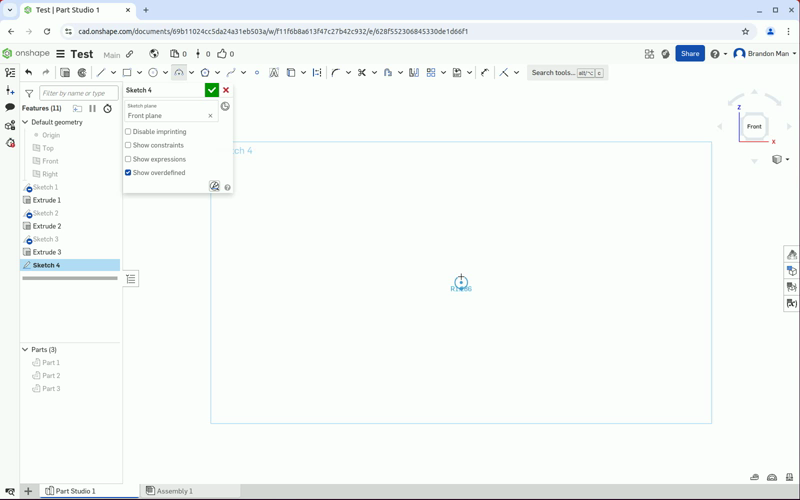
scroll(6)
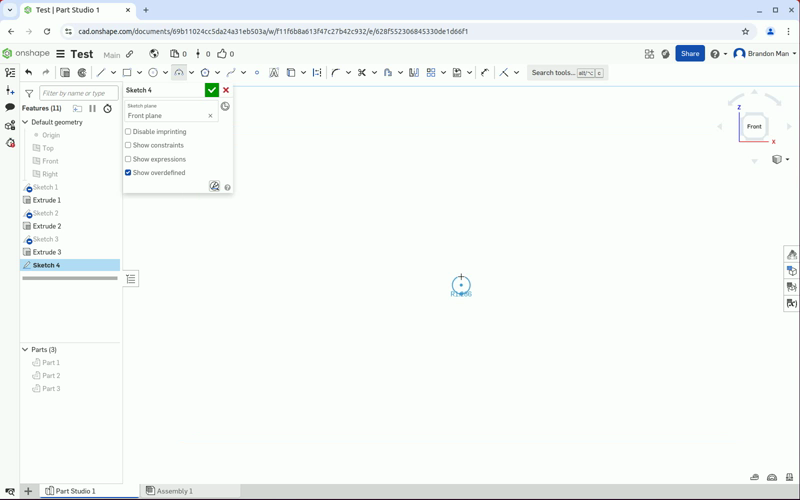
scroll(6)
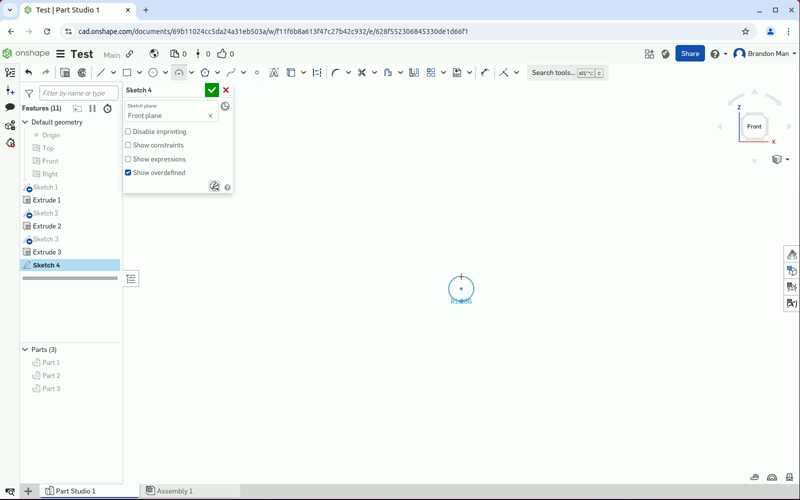
scroll(6)
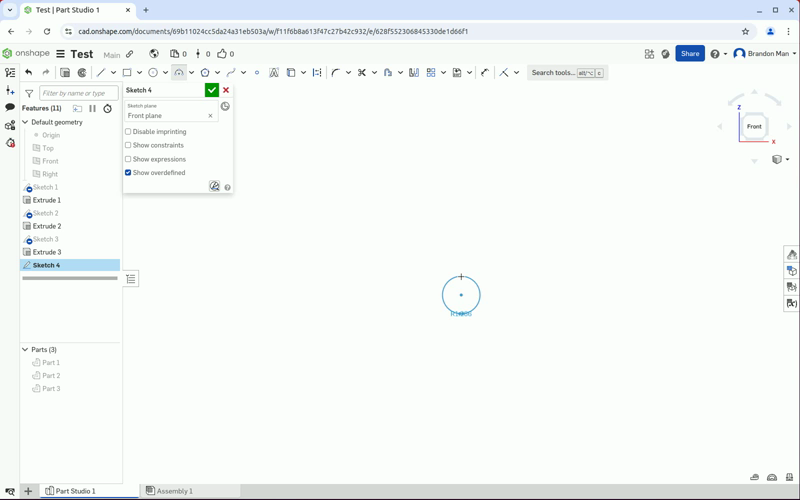
scroll(6)
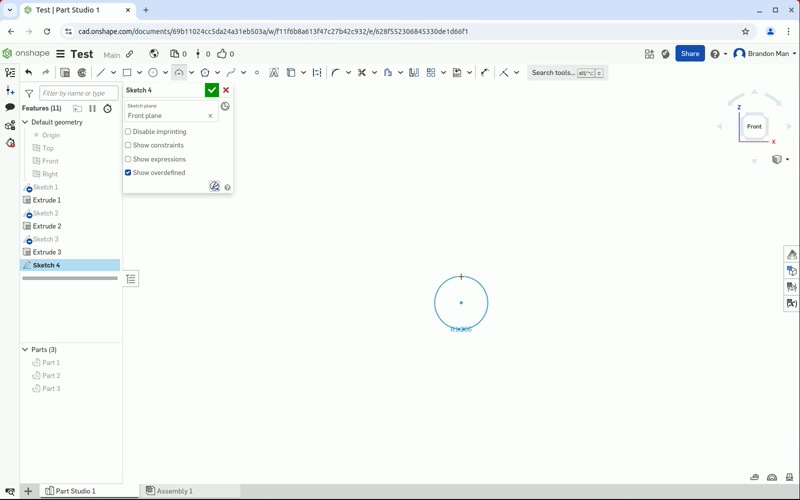
scroll(6)
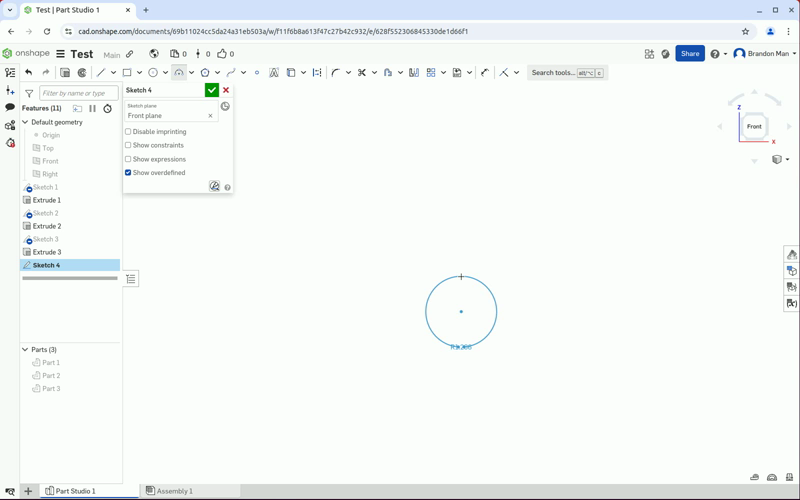
scroll(6)
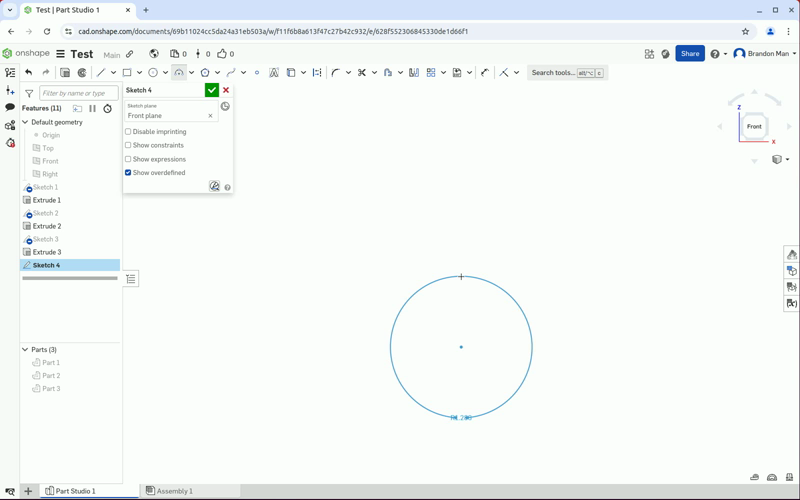
click(461, 276)
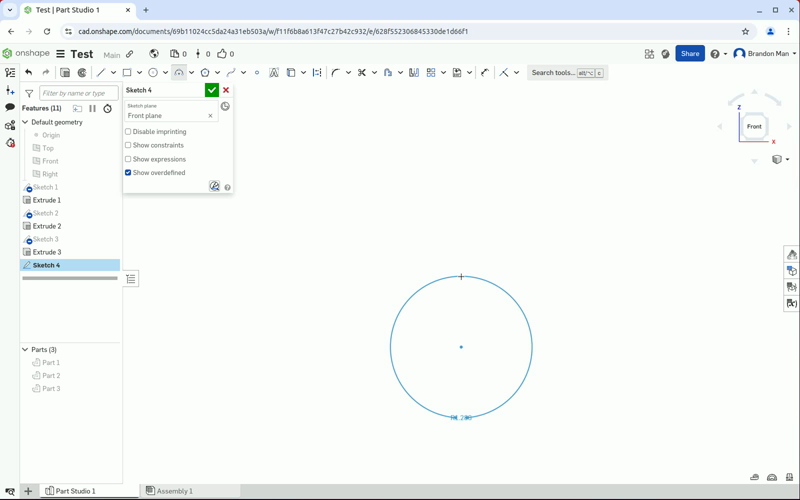
scroll(-6)
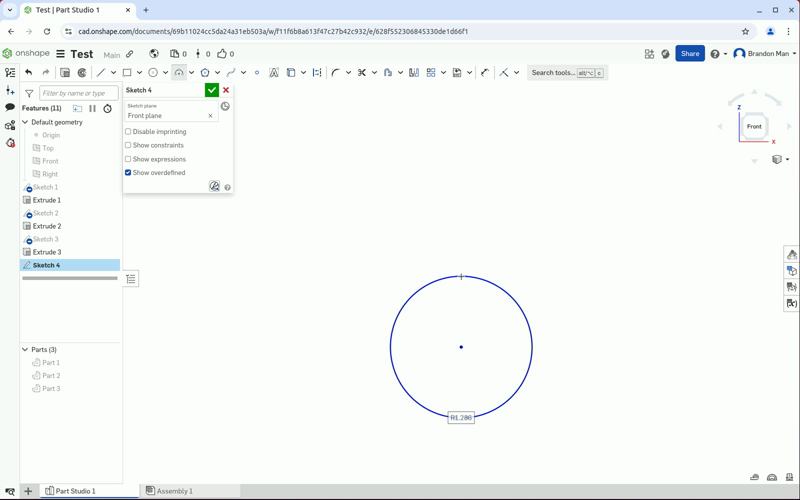
scroll(-6)
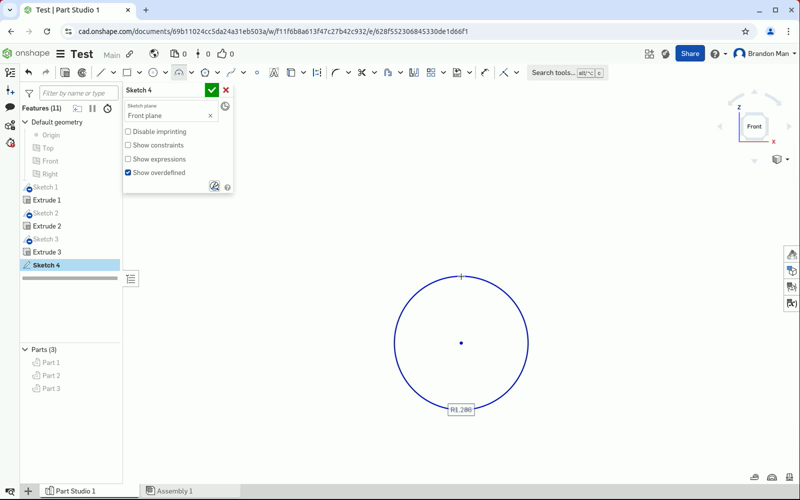
scroll(-6)
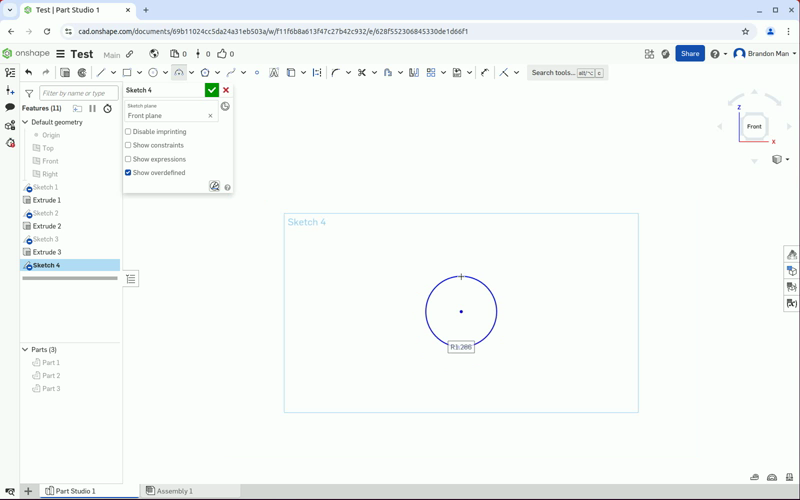
scroll(-6)
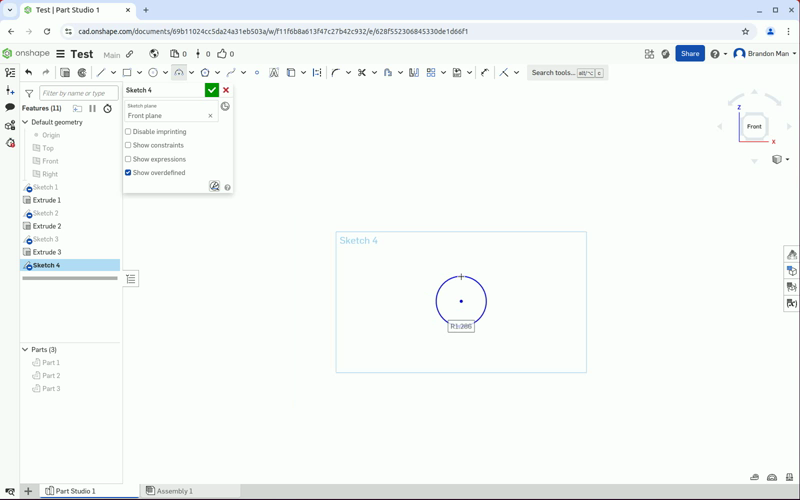
scroll(-6)
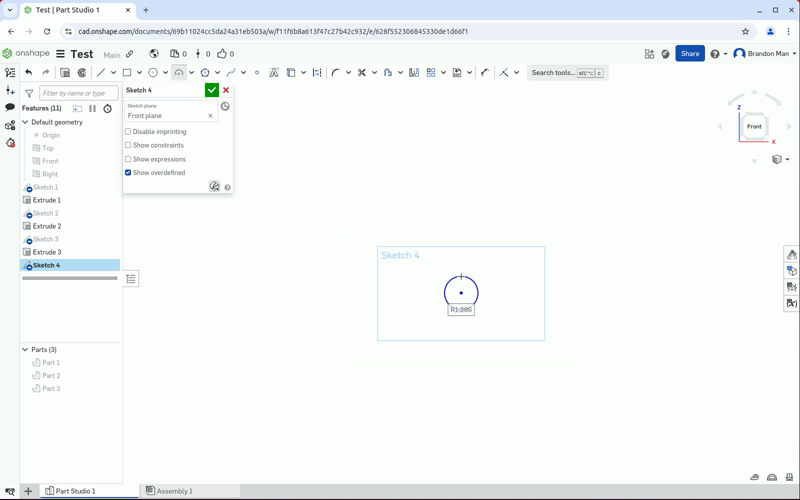
scroll(-6)
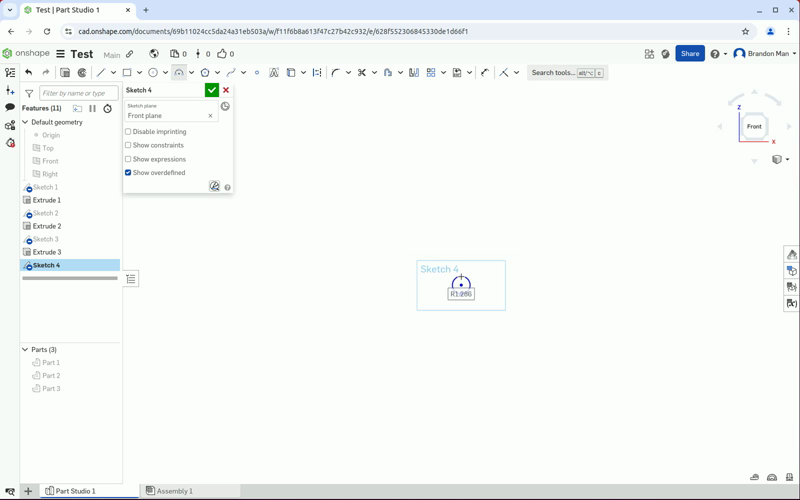
scroll(-6)
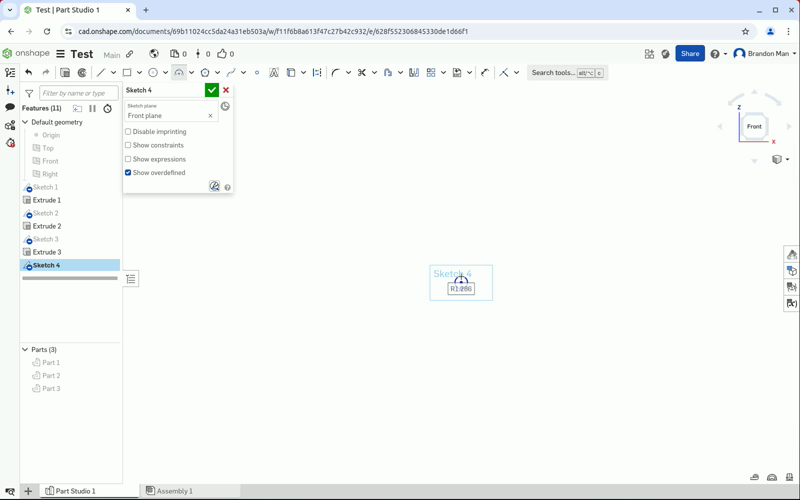
key_up(shift)
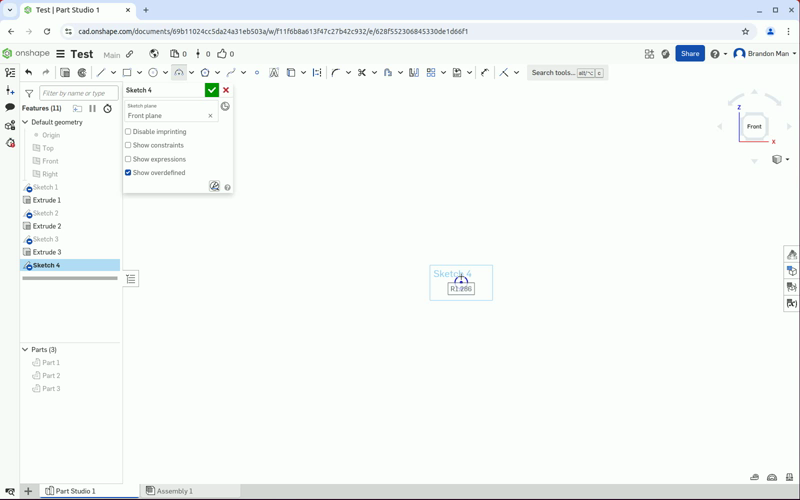
key(esc)
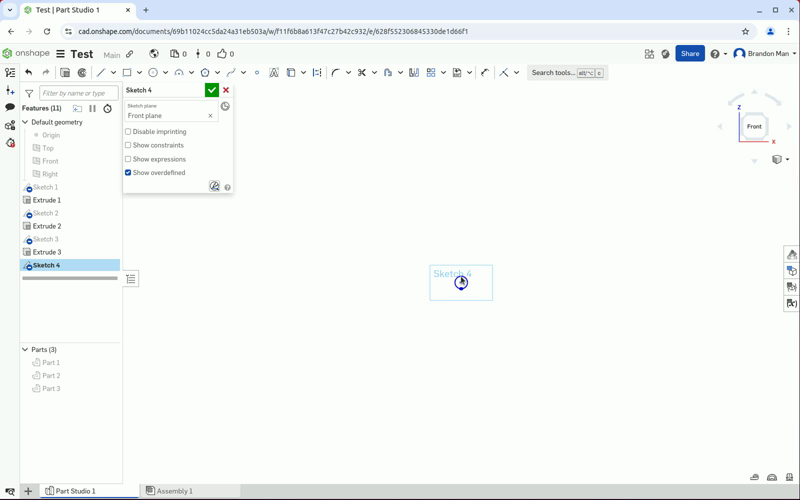
key(l)
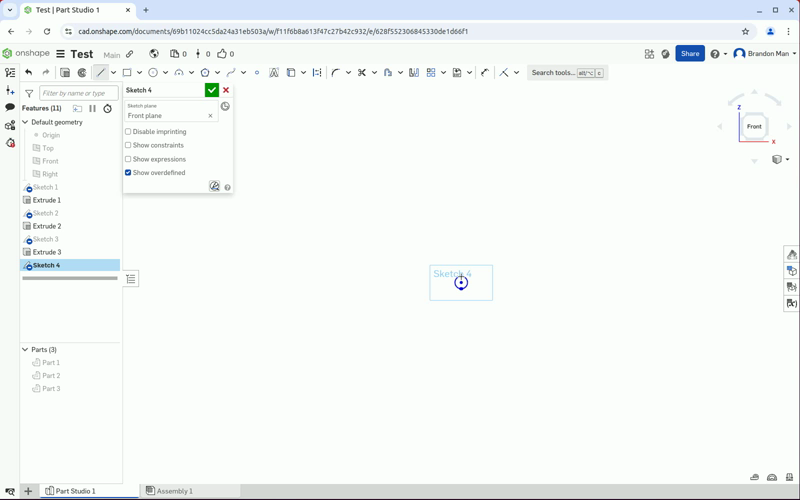
mouse_move(461, 288)
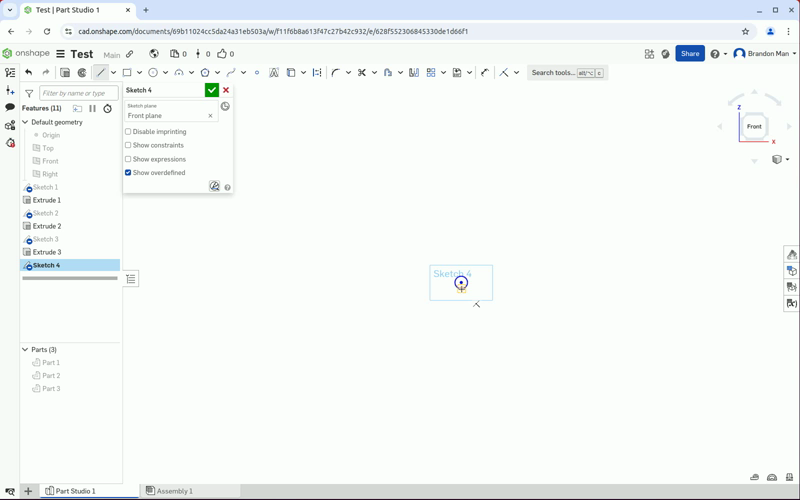
scroll(6)
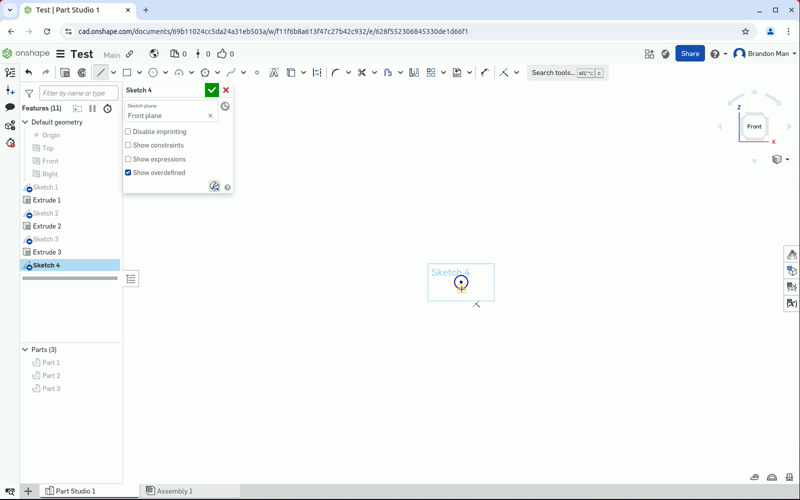
scroll(6)
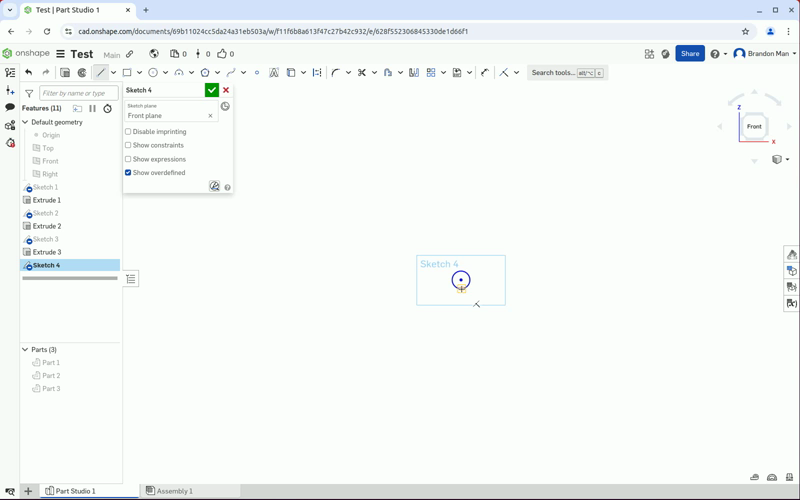
scroll(6)
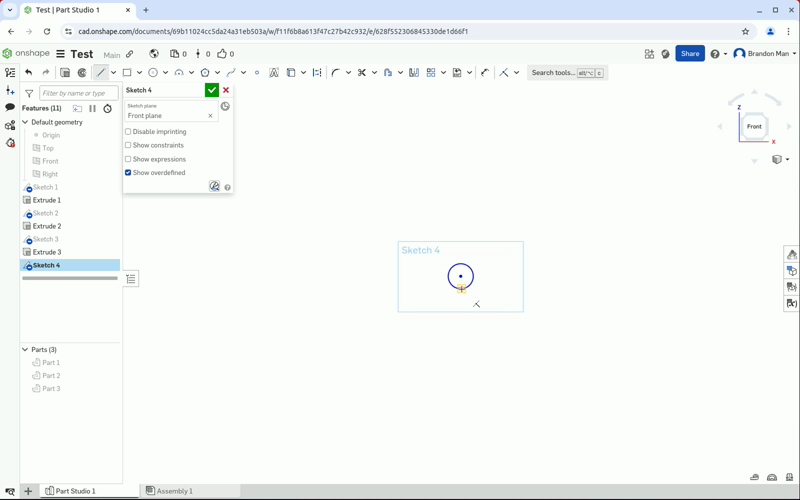
scroll(6)
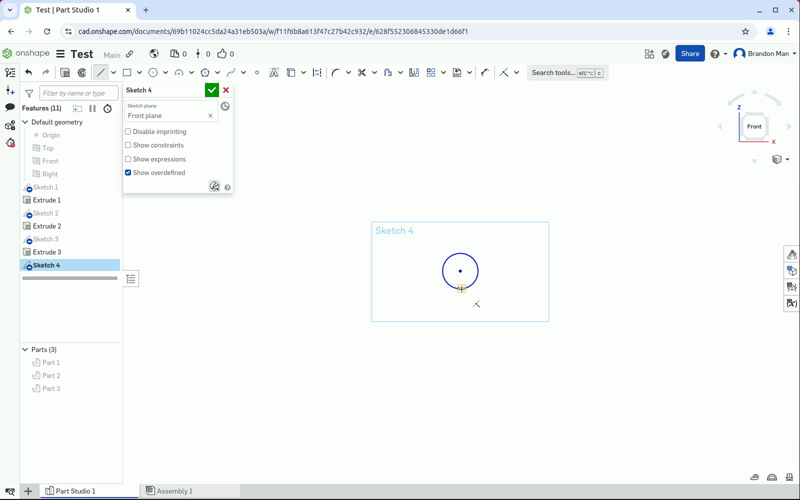
scroll(6)
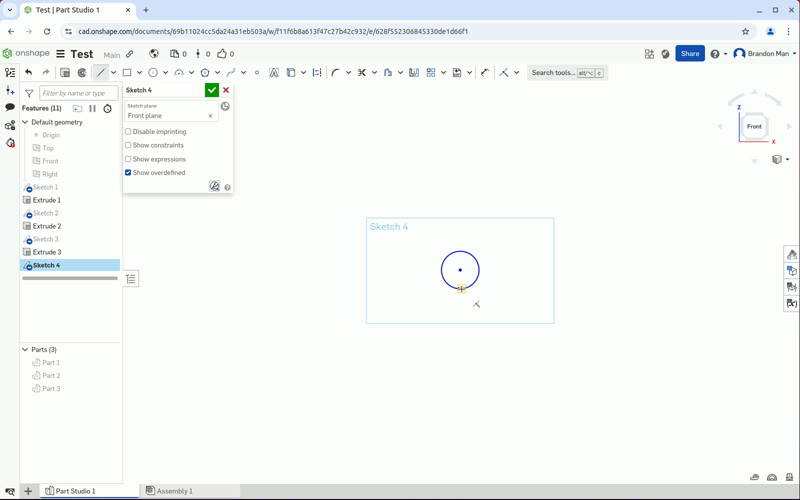
scroll(6)
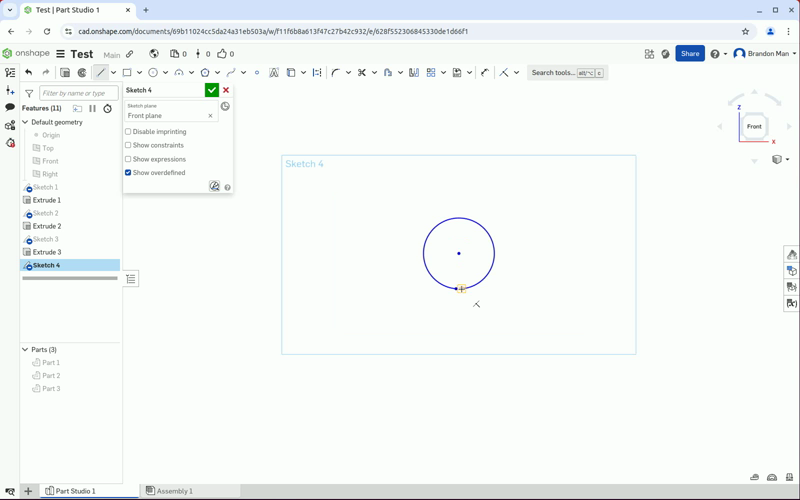
scroll(6)
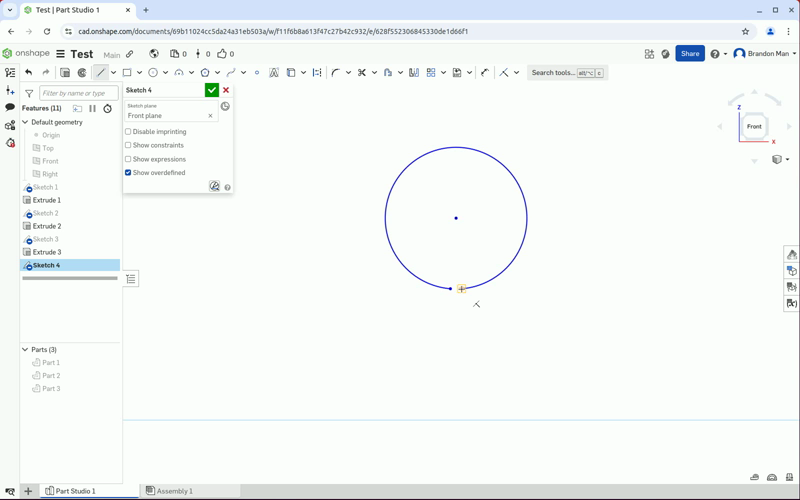
click(461, 288)
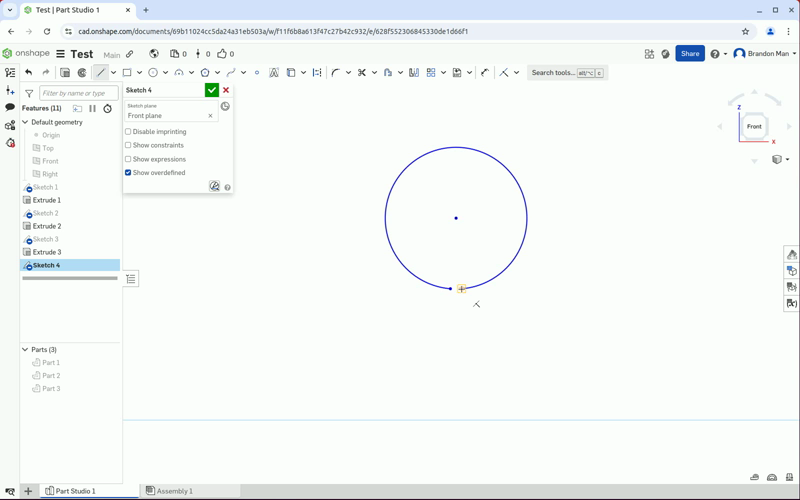
scroll(-6)
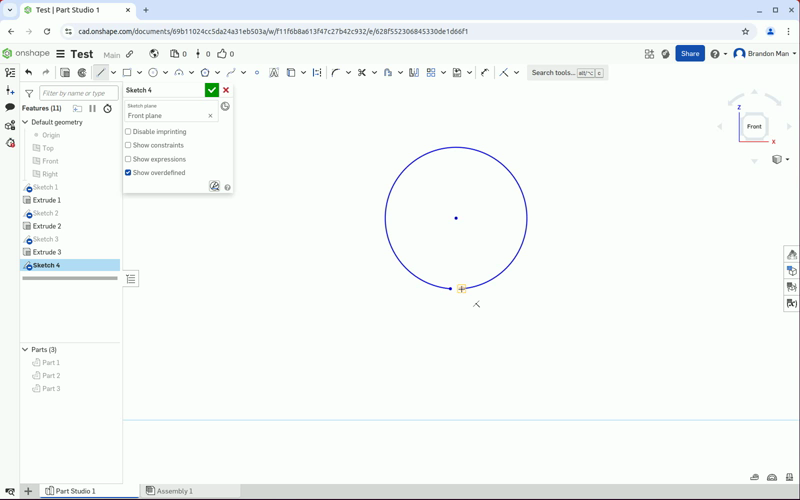
scroll(-6)
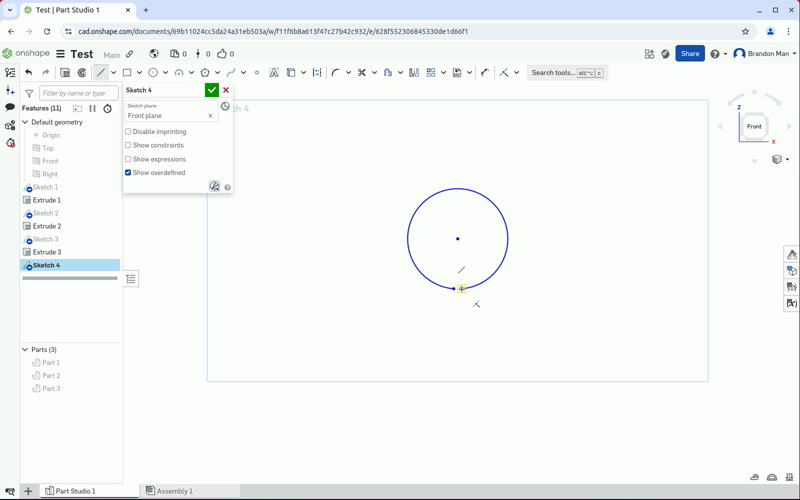
scroll(-6)
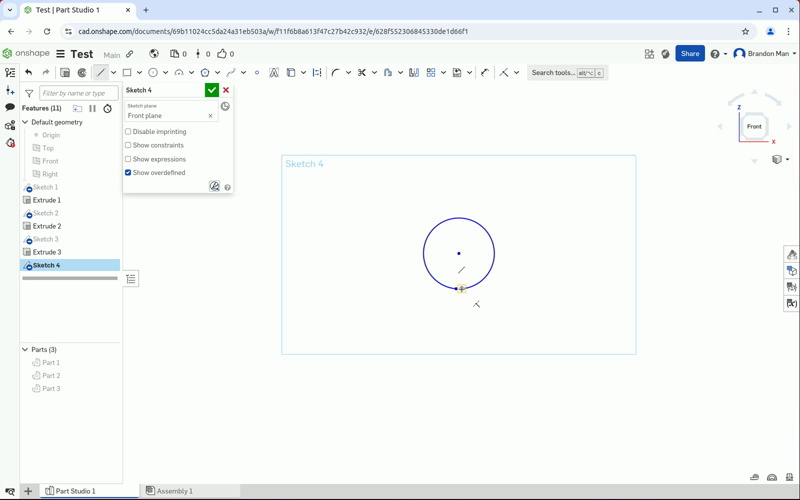
scroll(-6)
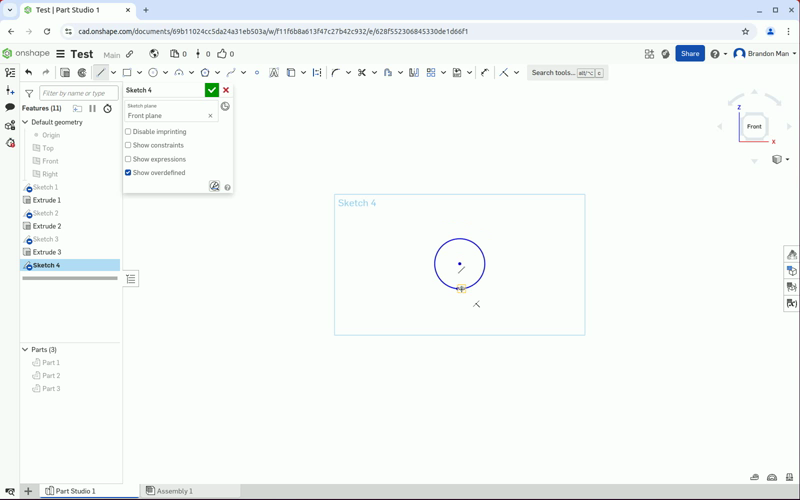
scroll(-6)
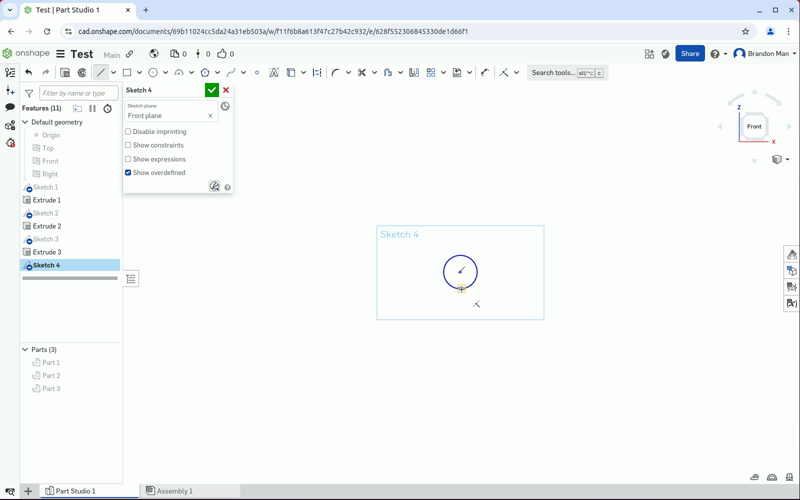
scroll(-6)
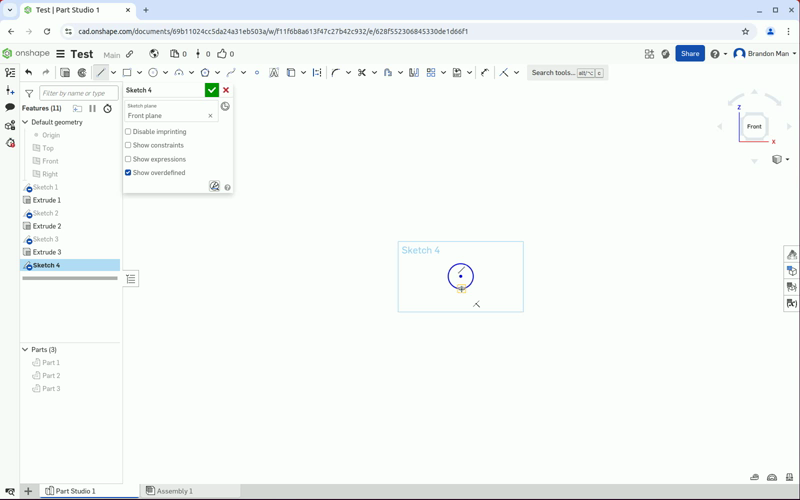
scroll(-6)
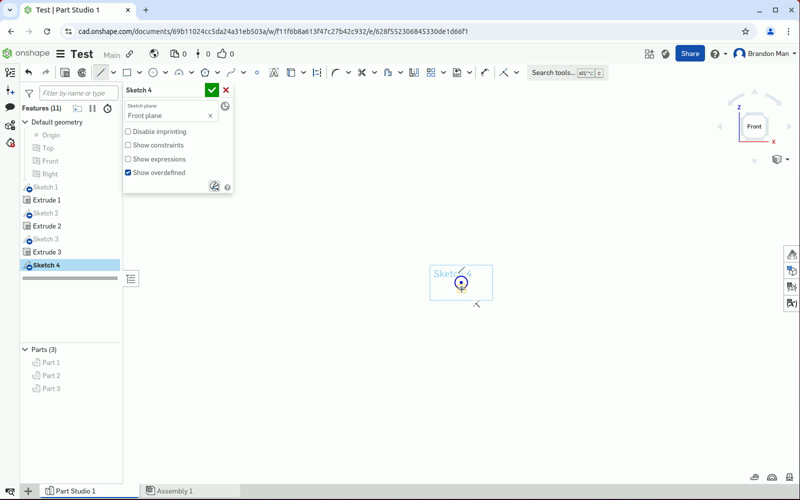
key_down(shift)
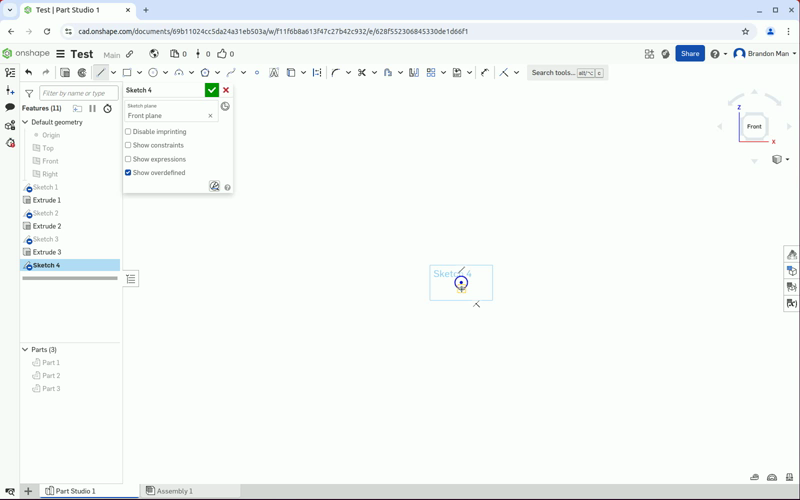
mouse_move(492, 288)
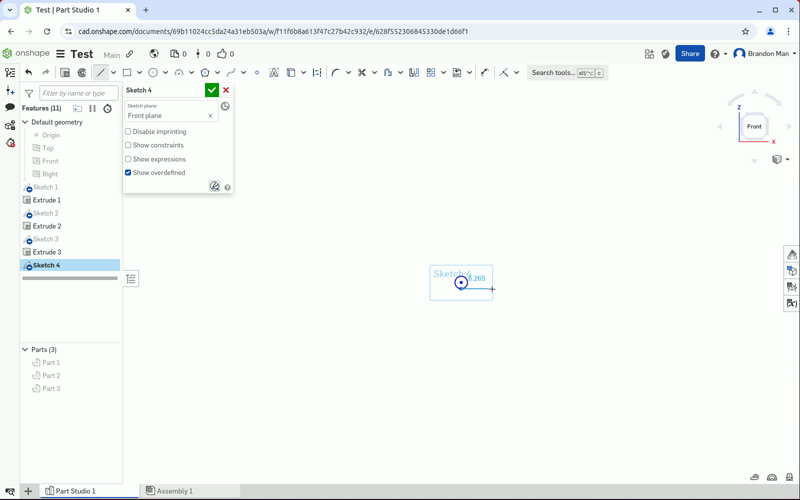
mouse_move(461, 288)
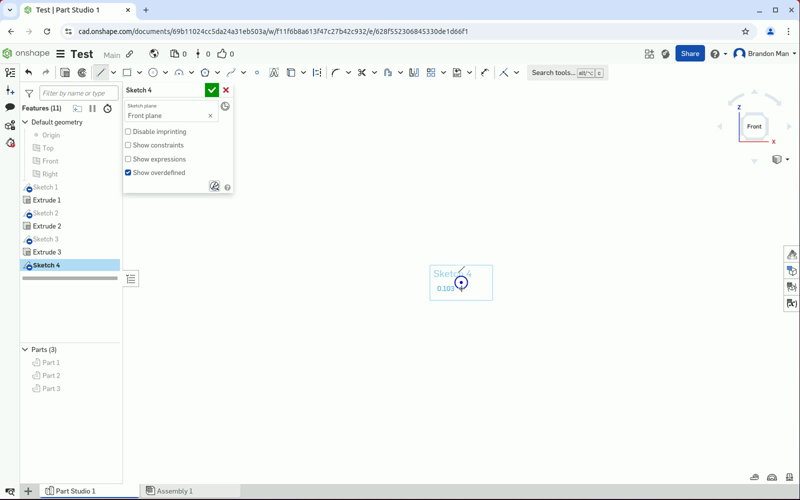
scroll(6)
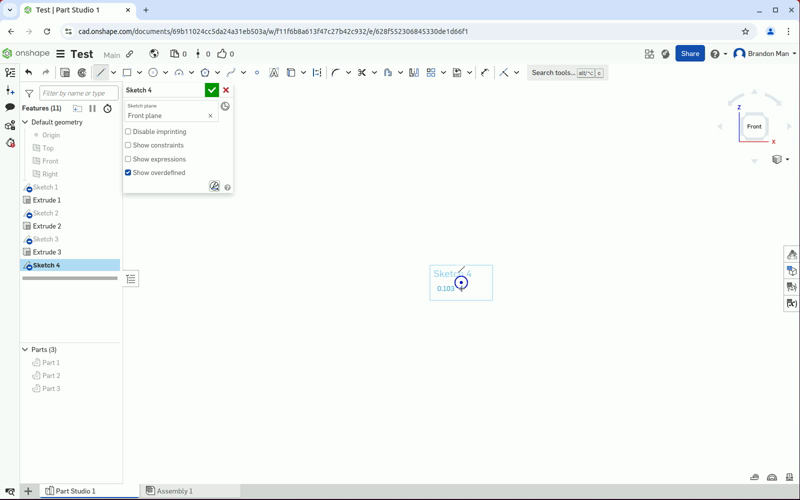
scroll(6)
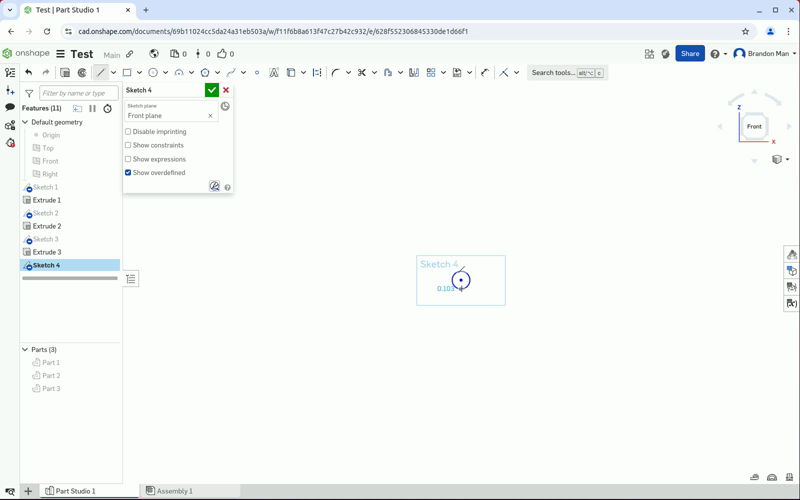
scroll(6)
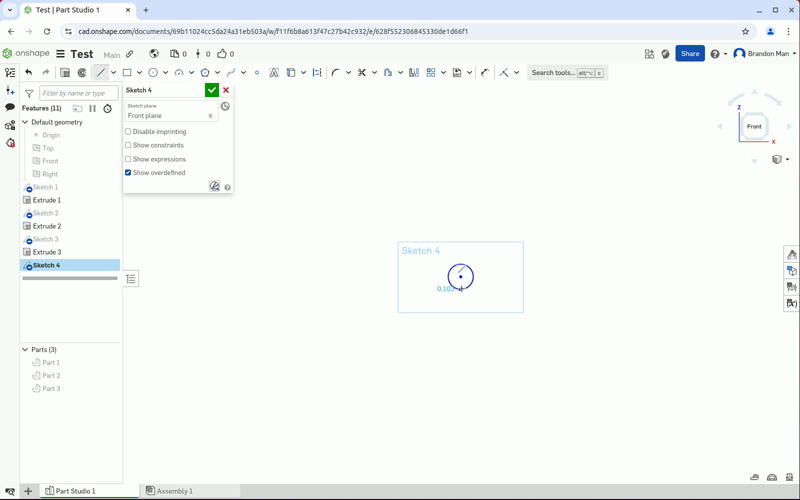
scroll(6)
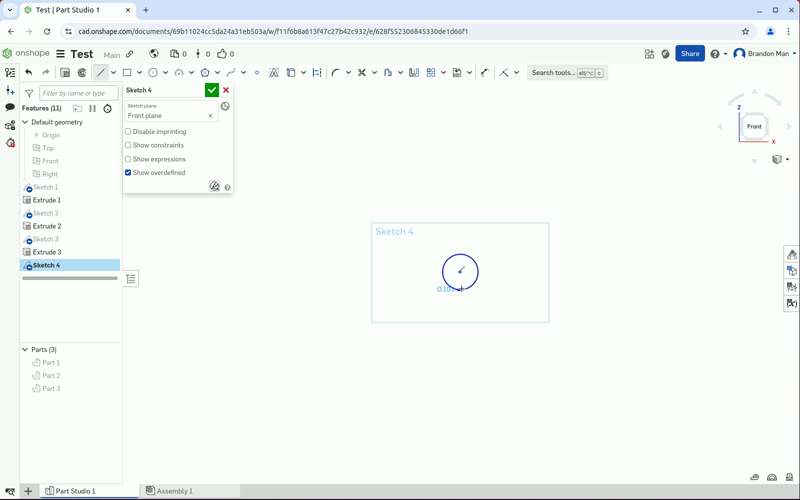
scroll(6)
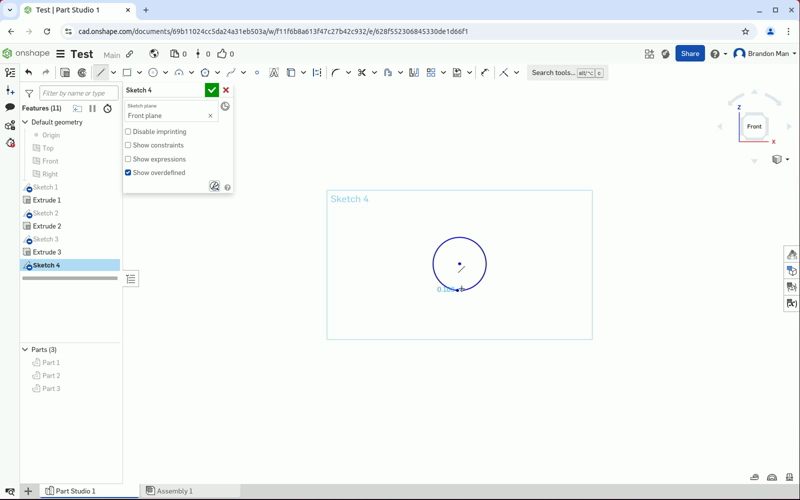
scroll(6)
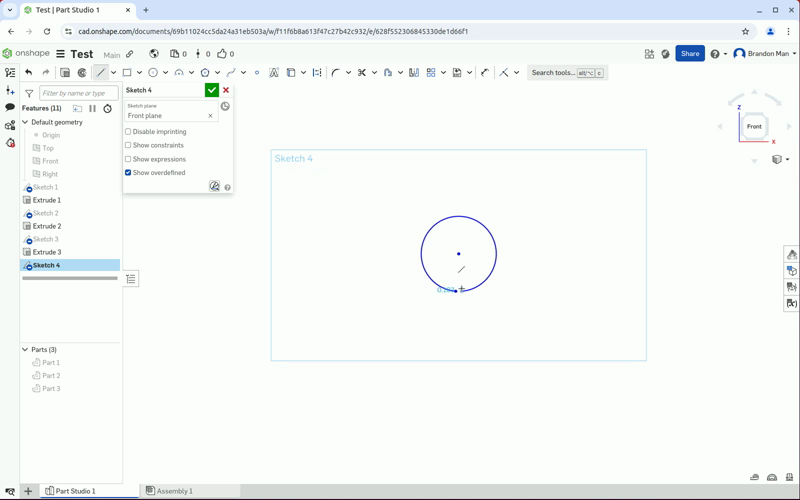
scroll(6)
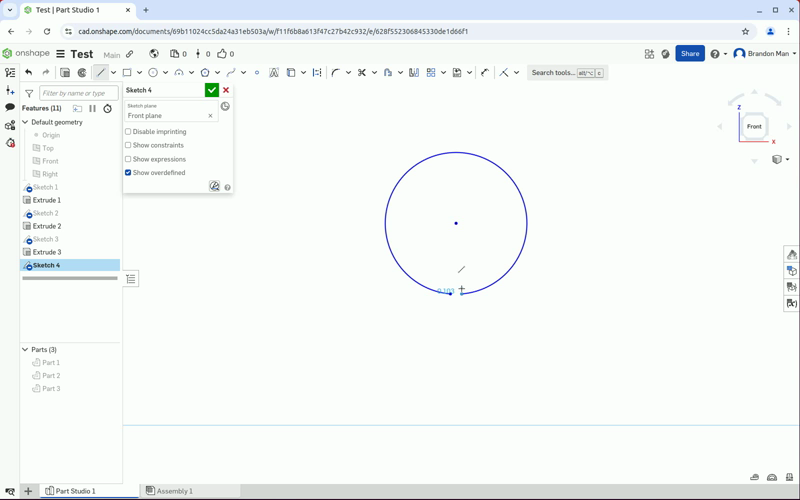
click(461, 288)
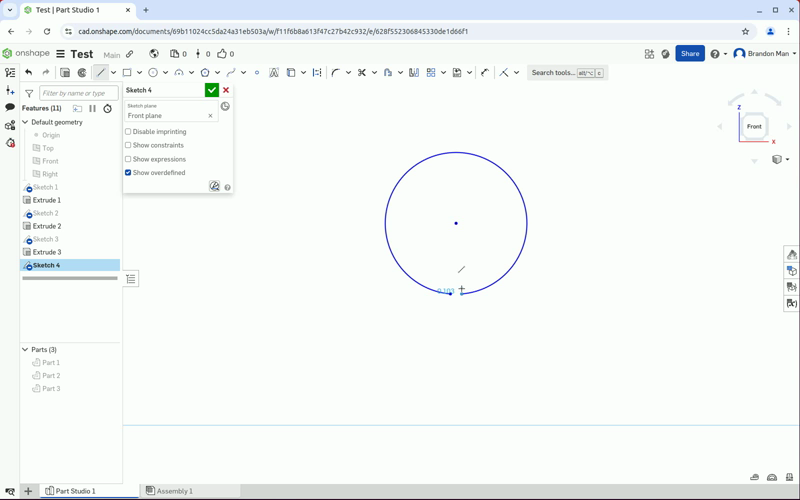
scroll(-6)
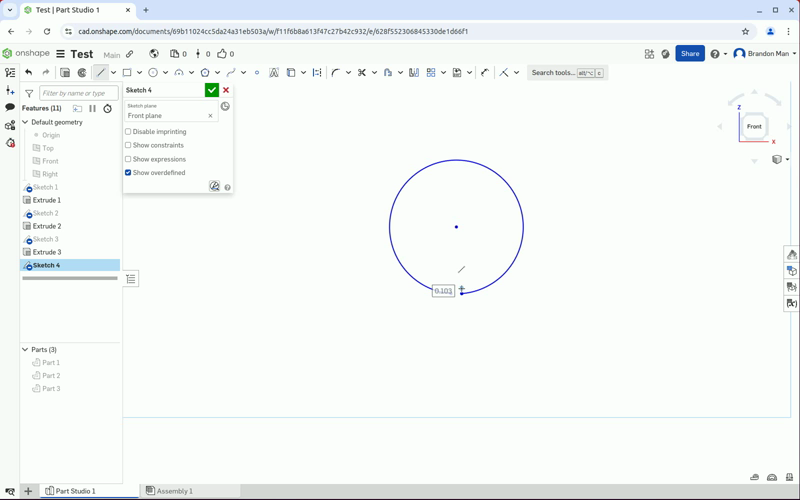
scroll(-6)
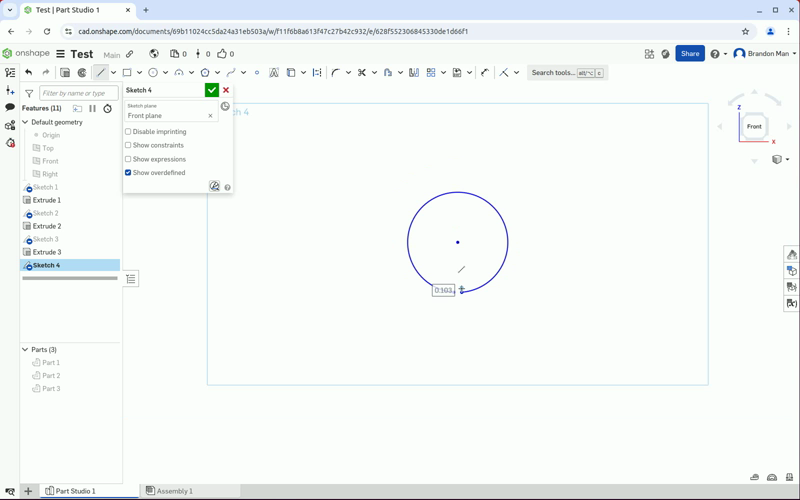
scroll(-6)
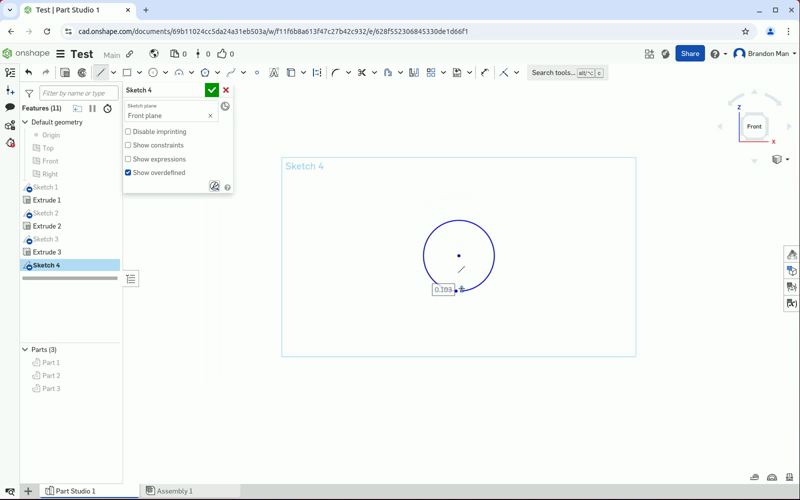
scroll(-6)
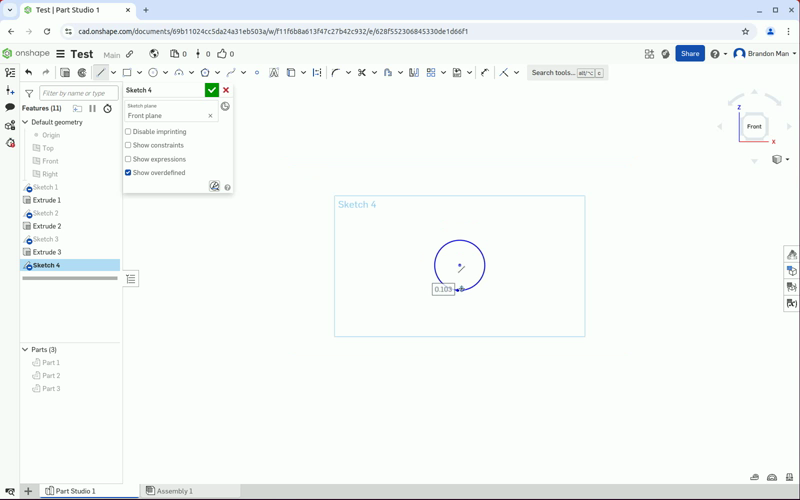
scroll(-6)
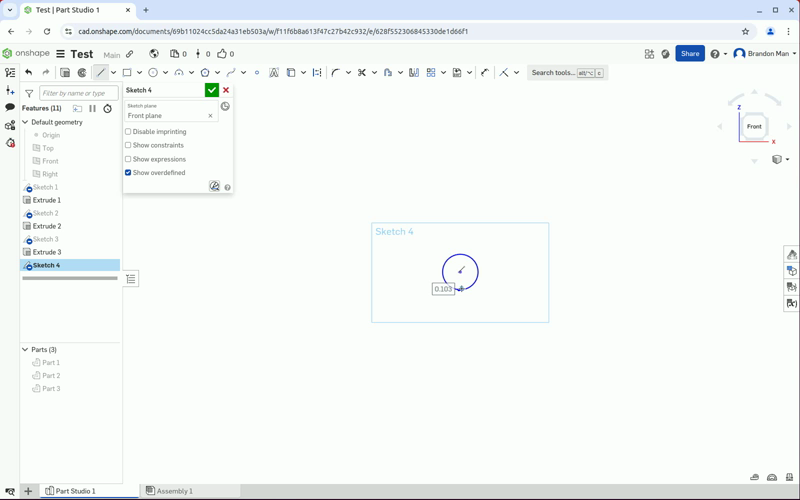
scroll(-6)
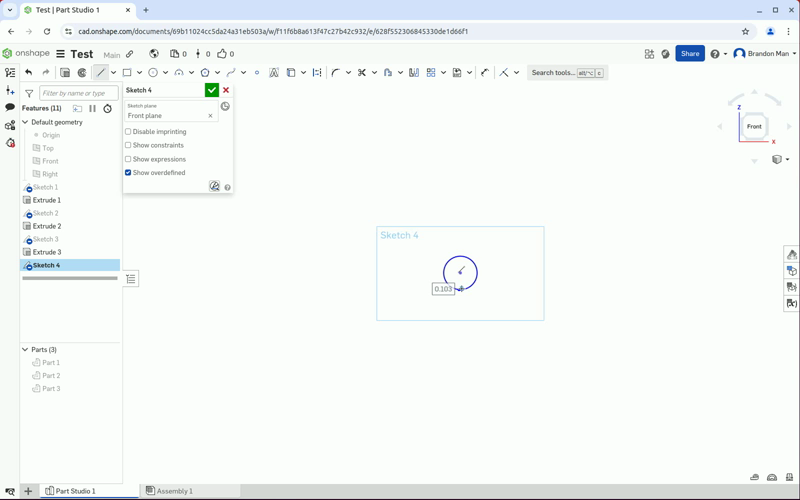
scroll(-6)
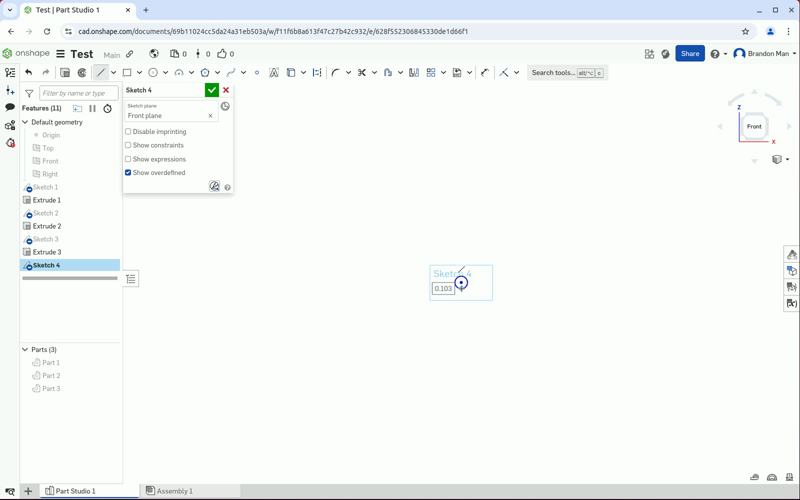
key_up(shift)
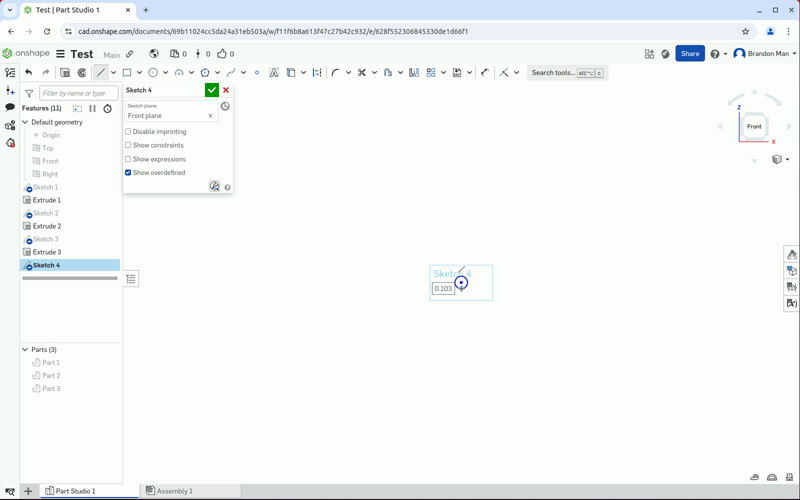
key(esc)
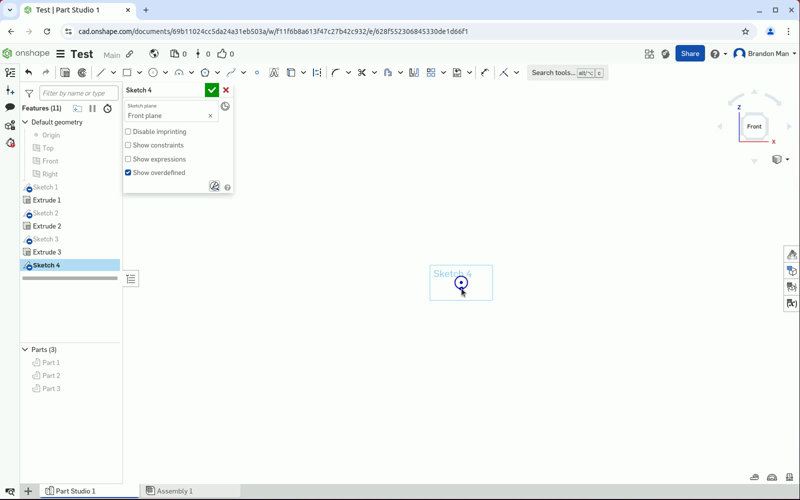
key(a)
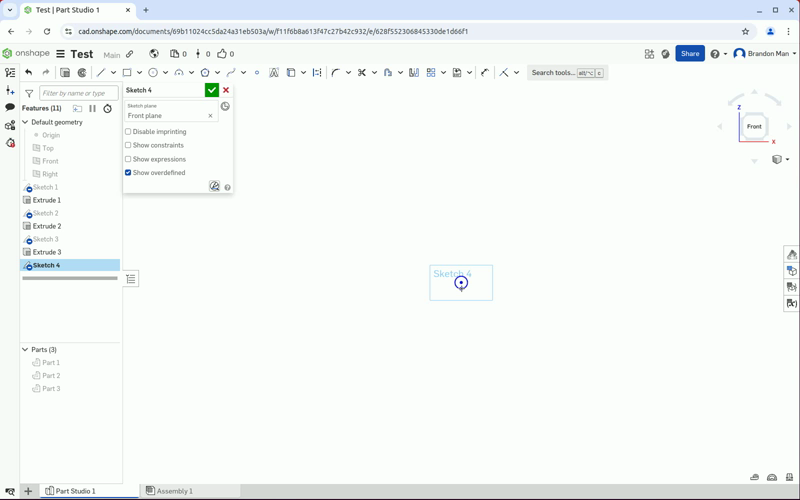
mouse_move(461, 288)
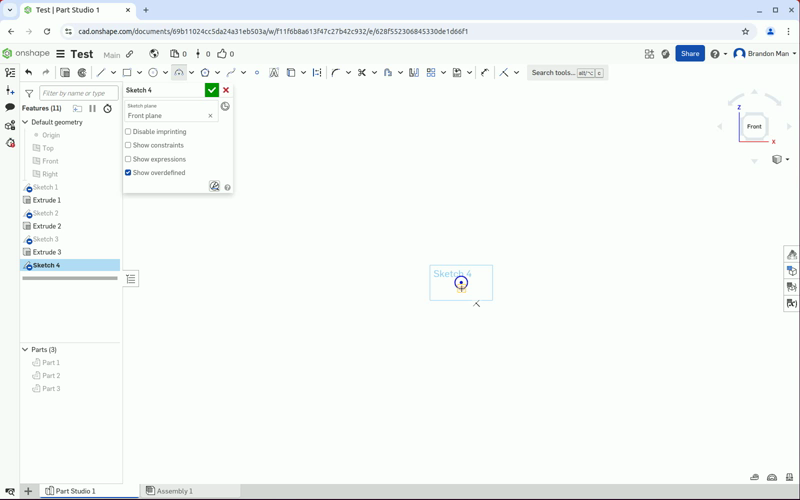
scroll(6)
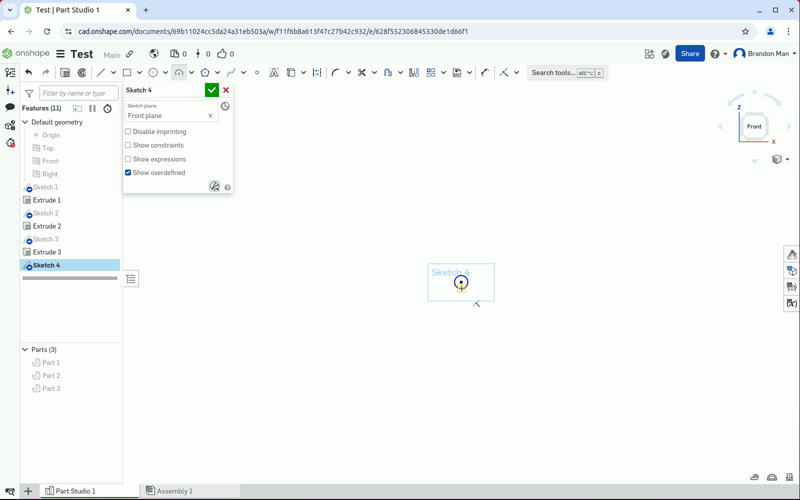
scroll(6)
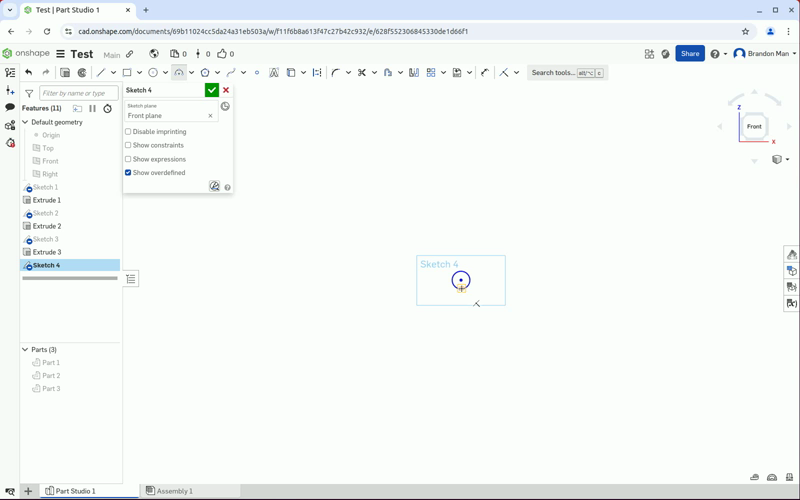
scroll(6)
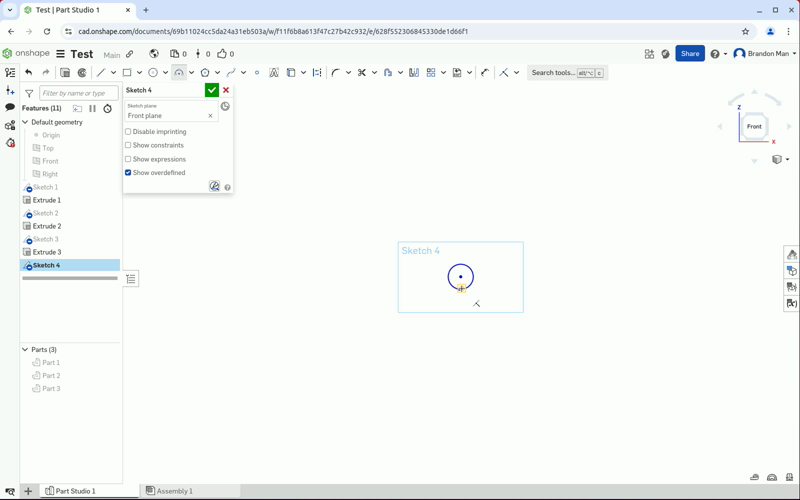
scroll(6)
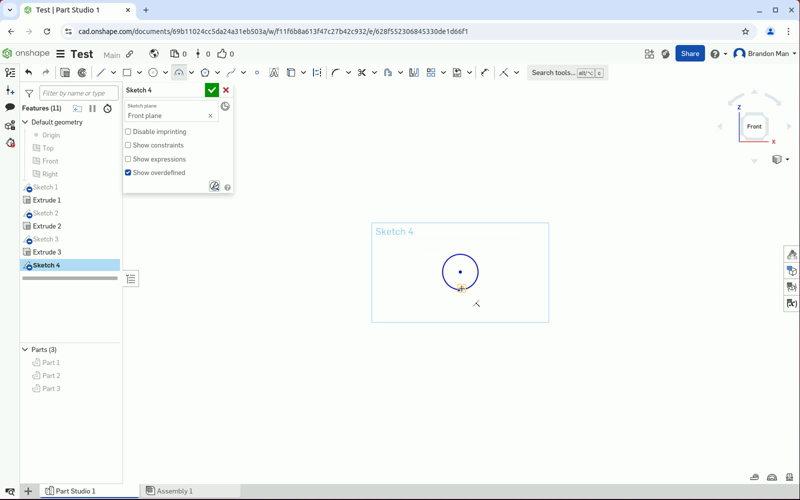
scroll(6)
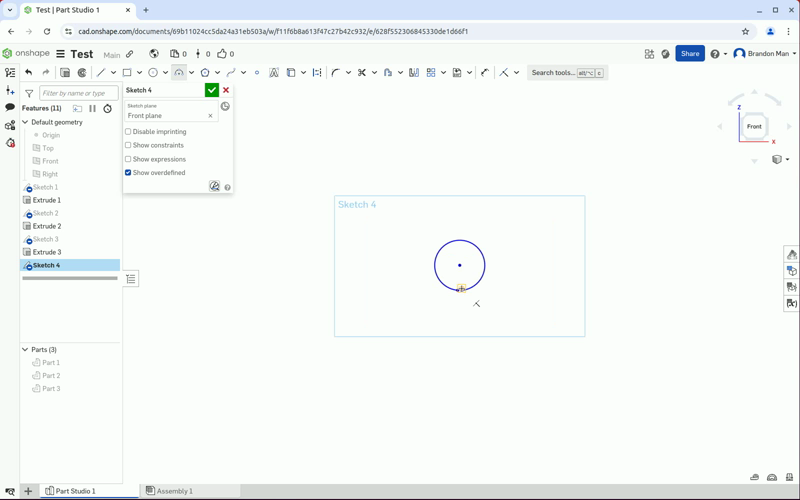
scroll(6)
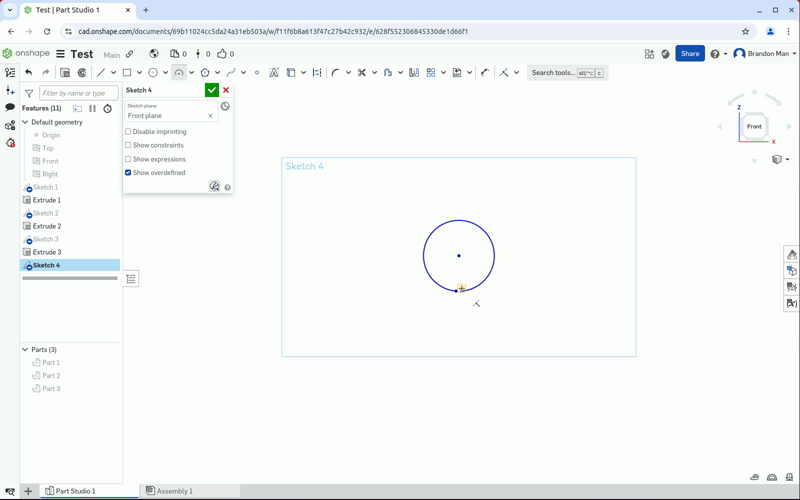
scroll(6)
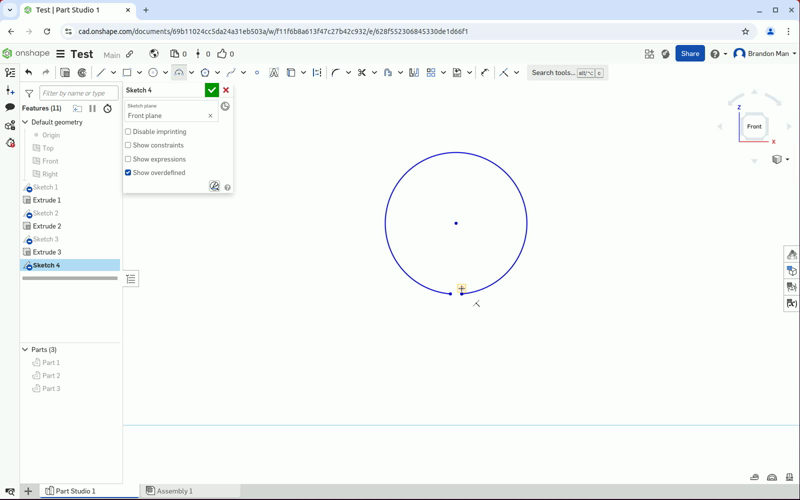
click(461, 288)
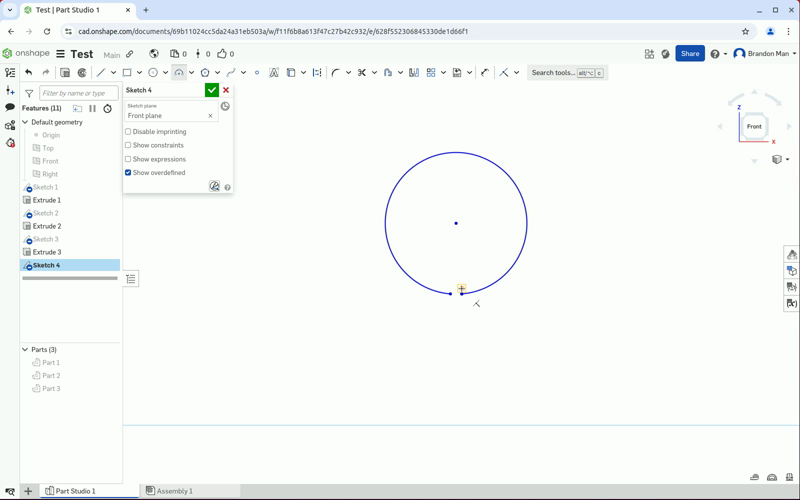
scroll(-6)
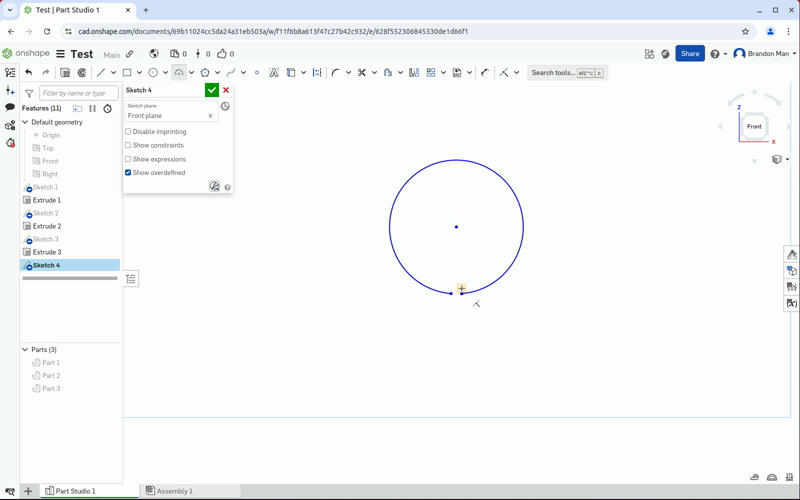
scroll(-6)
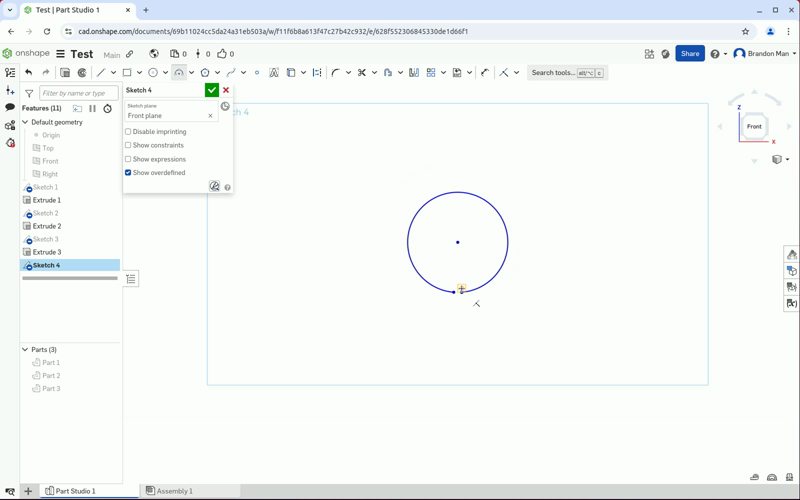
scroll(-6)
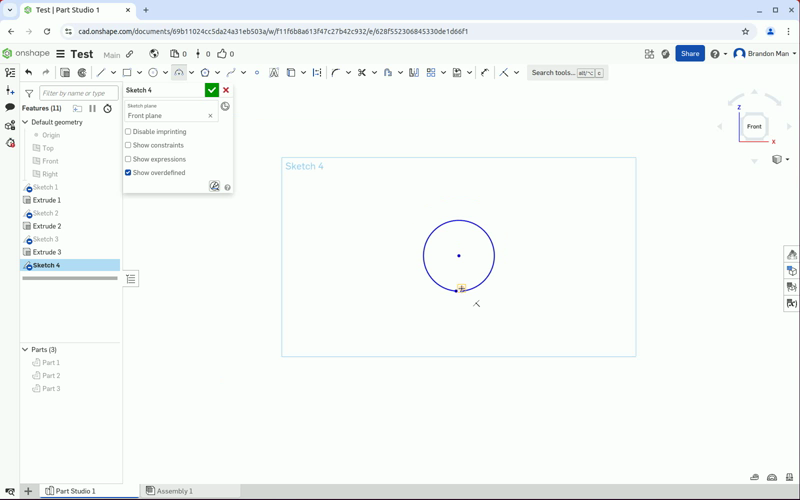
scroll(-6)
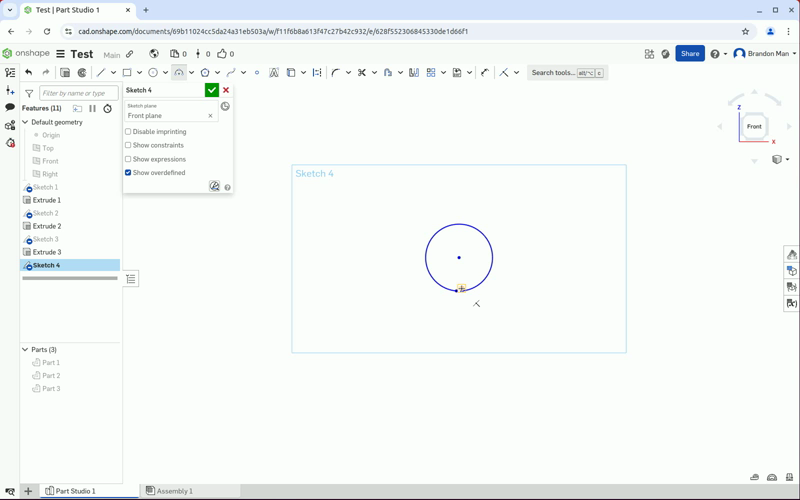
scroll(-6)
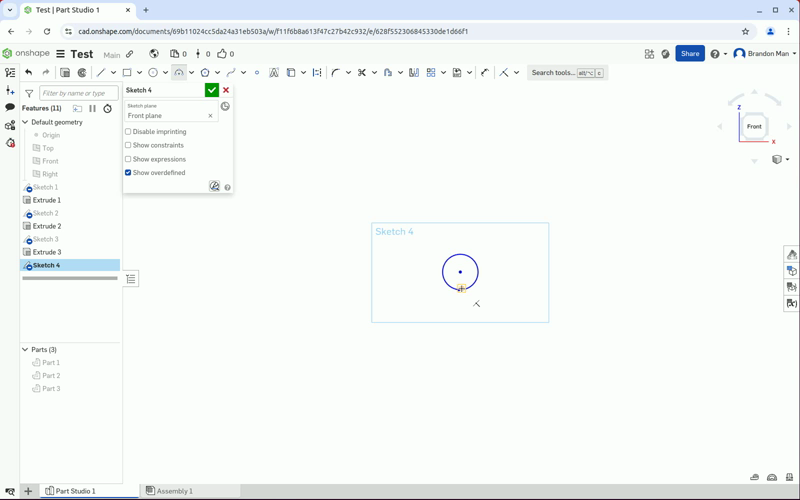
scroll(-6)
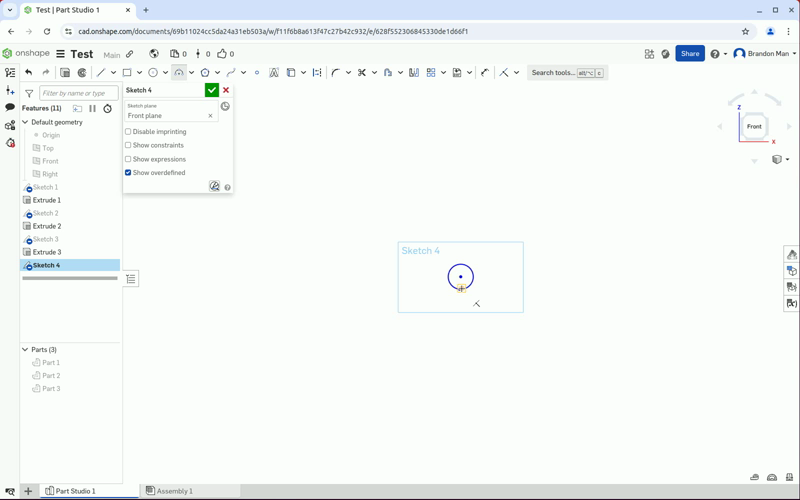
scroll(-6)
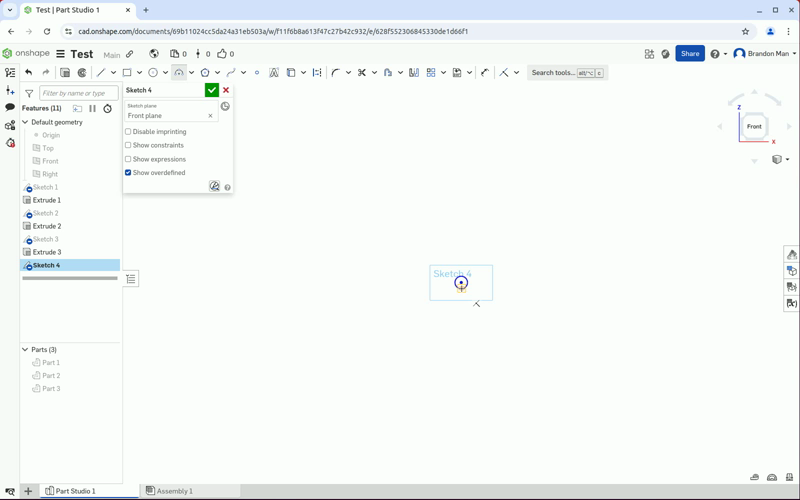
key_down(shift)
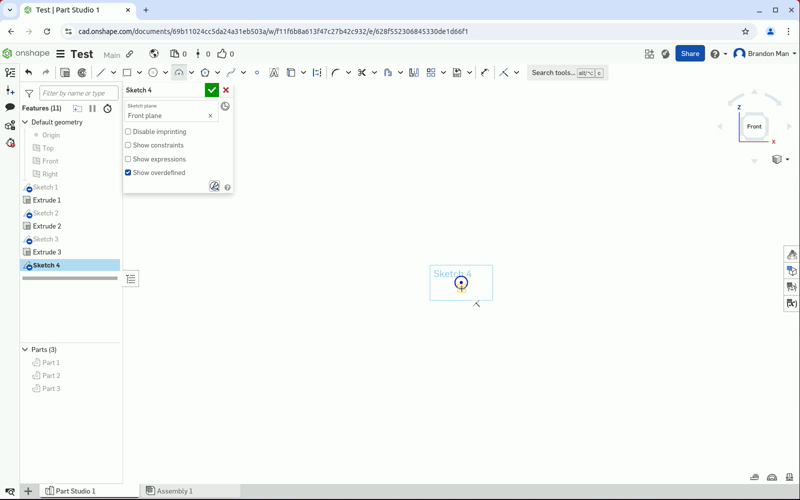
mouse_move(460, 288)
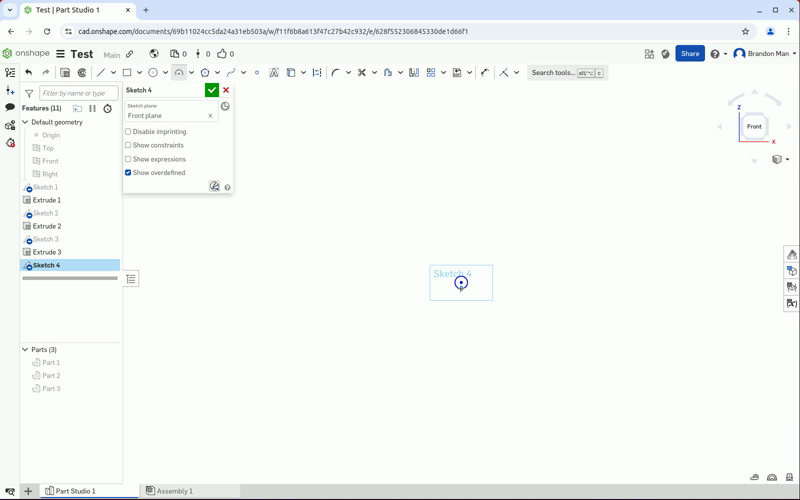
scroll(6)
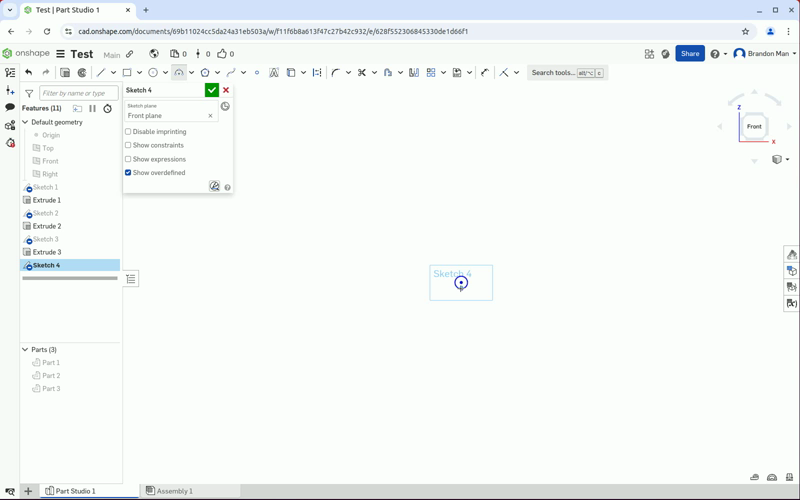
scroll(6)
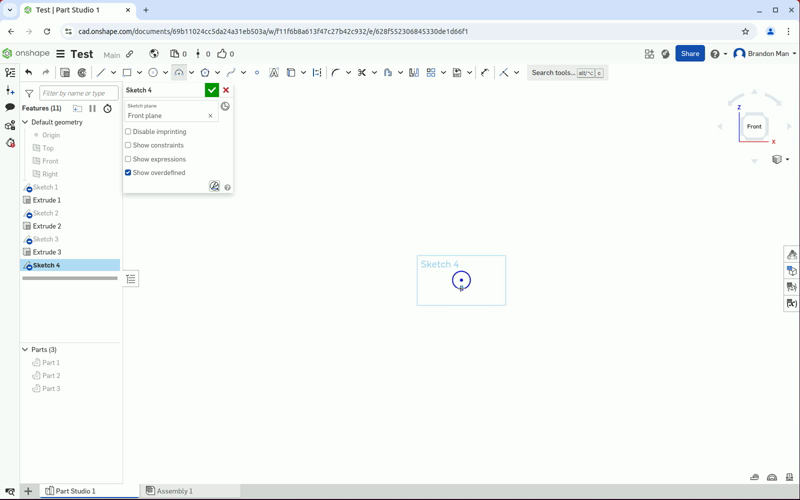
scroll(6)
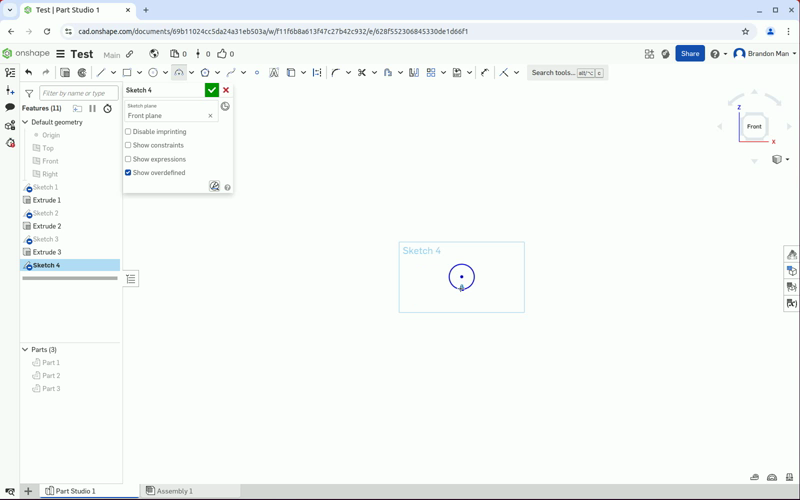
scroll(6)
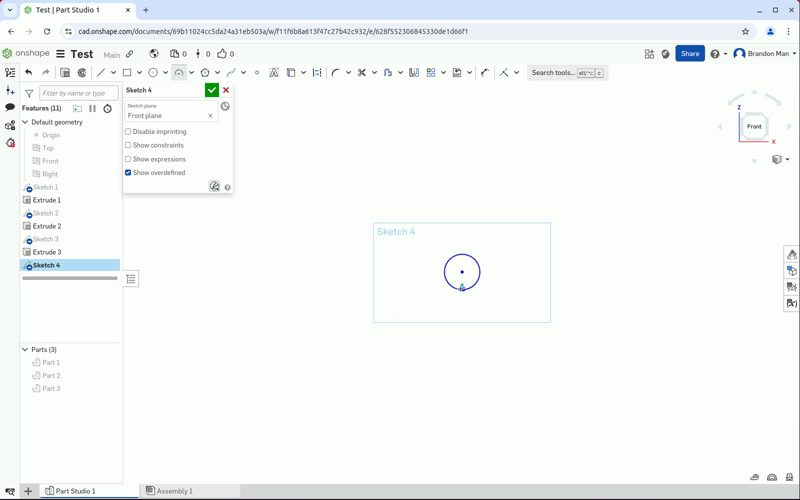
scroll(6)
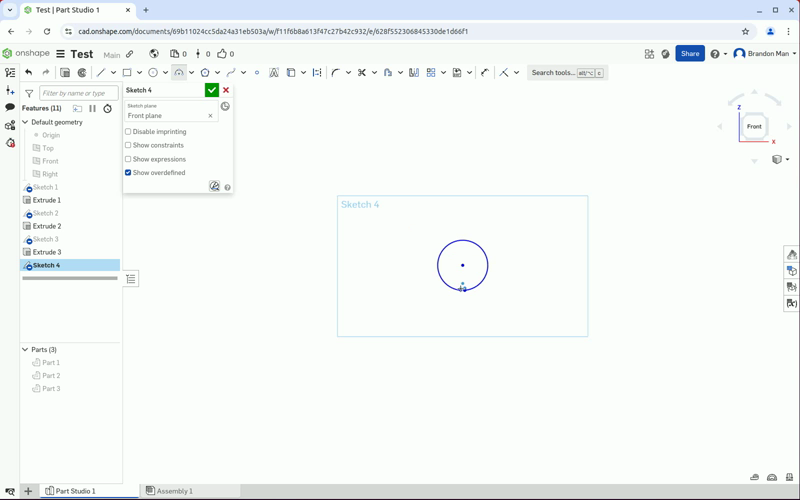
scroll(6)
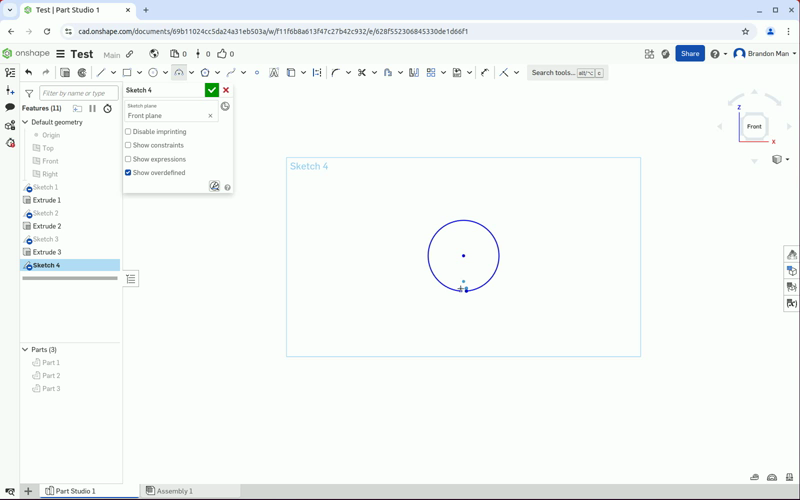
scroll(6)
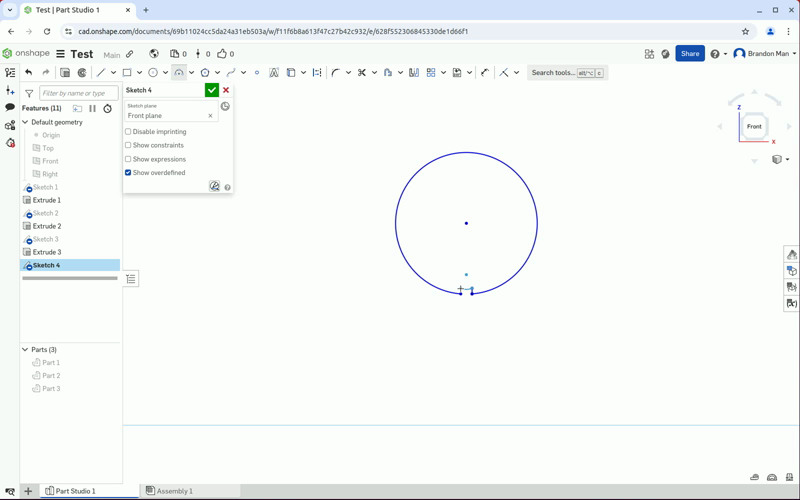
click(460, 288)
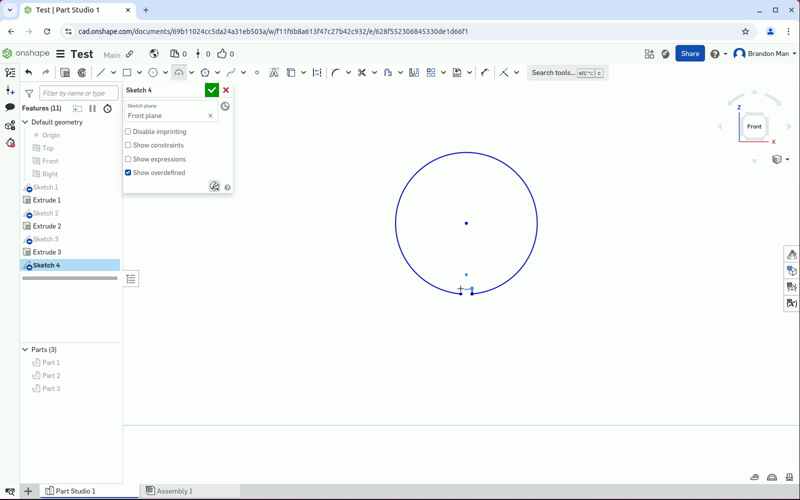
scroll(-6)
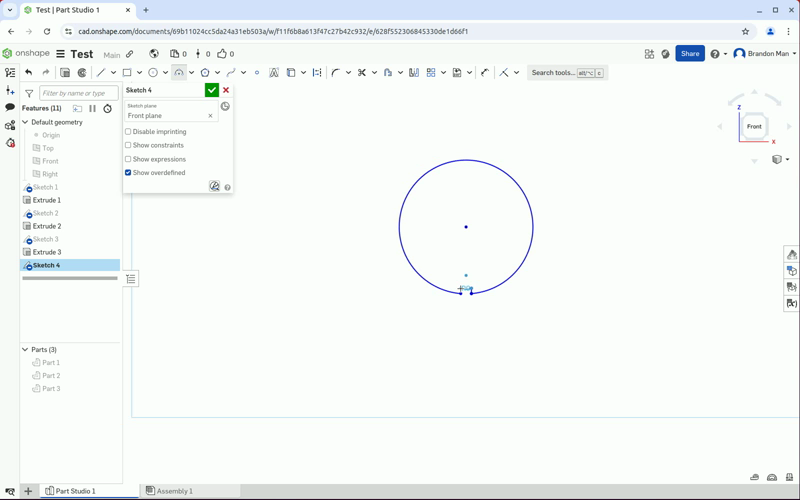
scroll(-6)
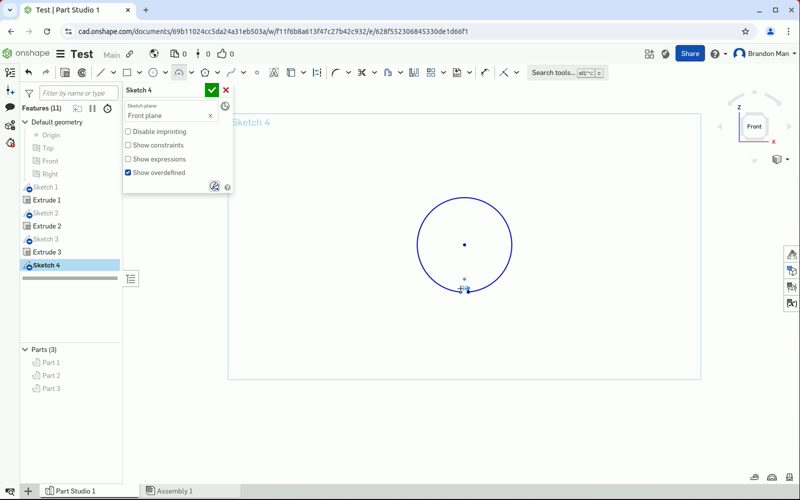
scroll(-6)
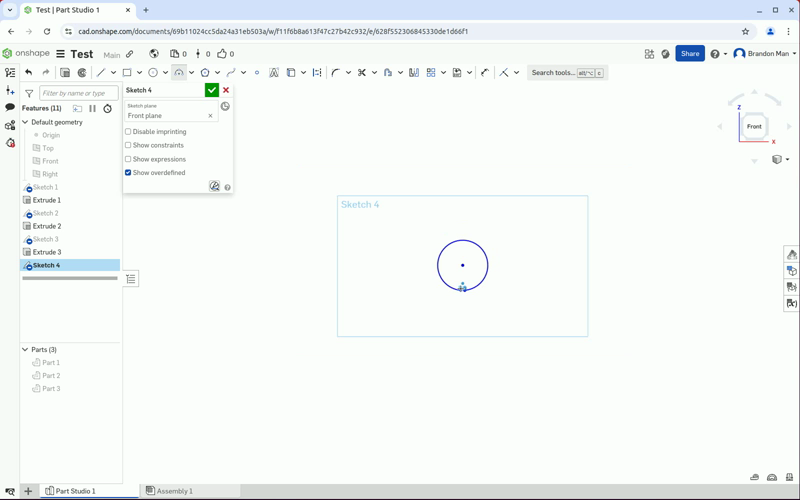
scroll(-6)
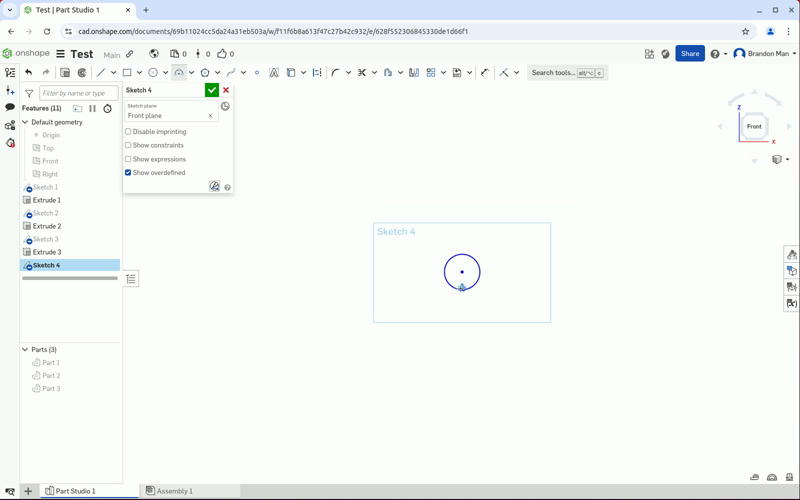
scroll(-6)
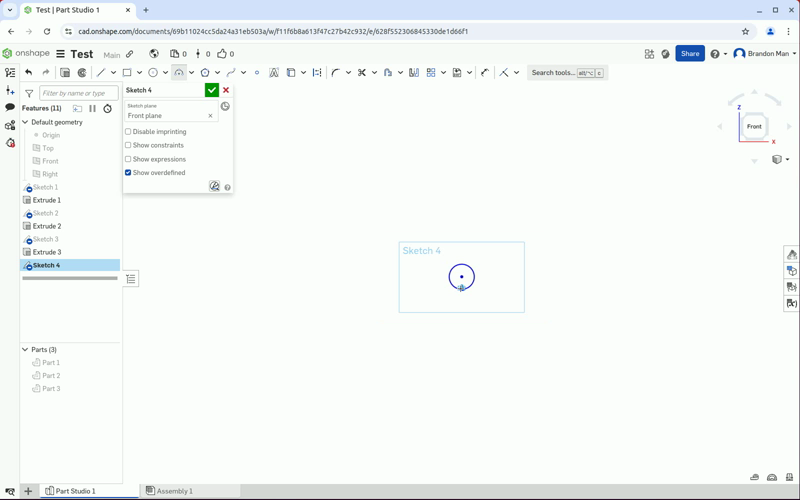
scroll(-6)
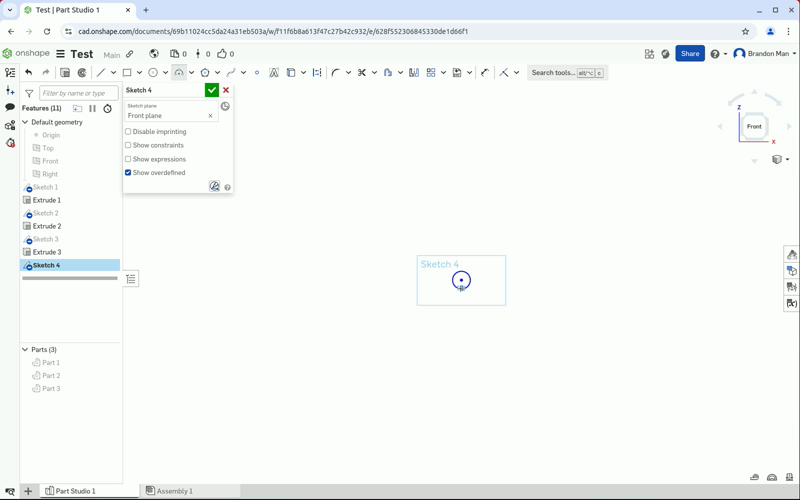
scroll(-6)
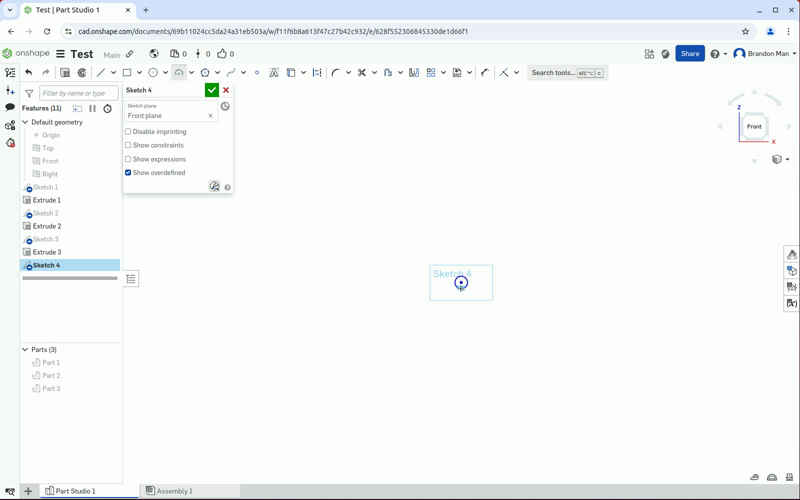
mouse_move(461, 277)
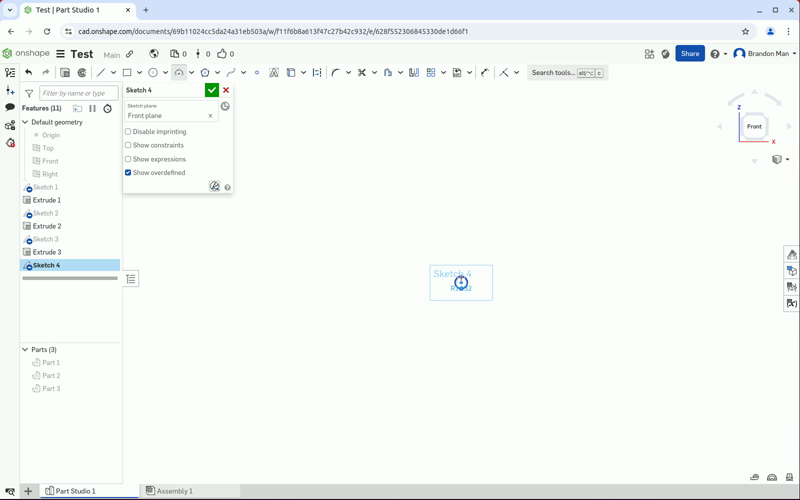
scroll(6)
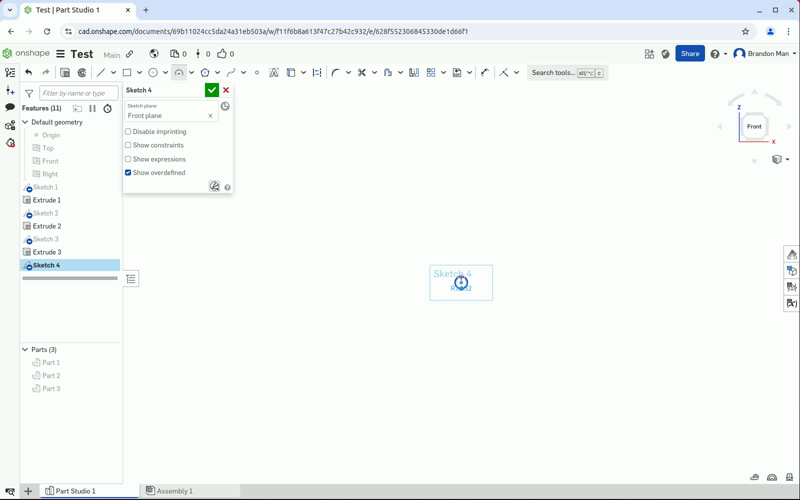
scroll(6)
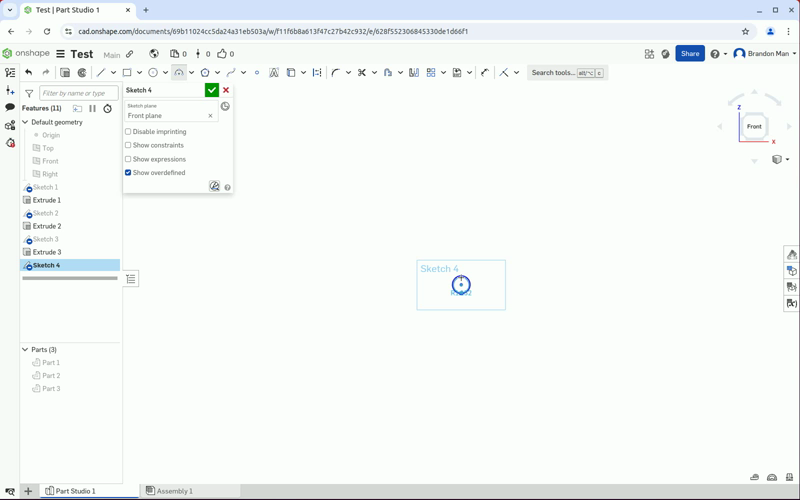
scroll(6)
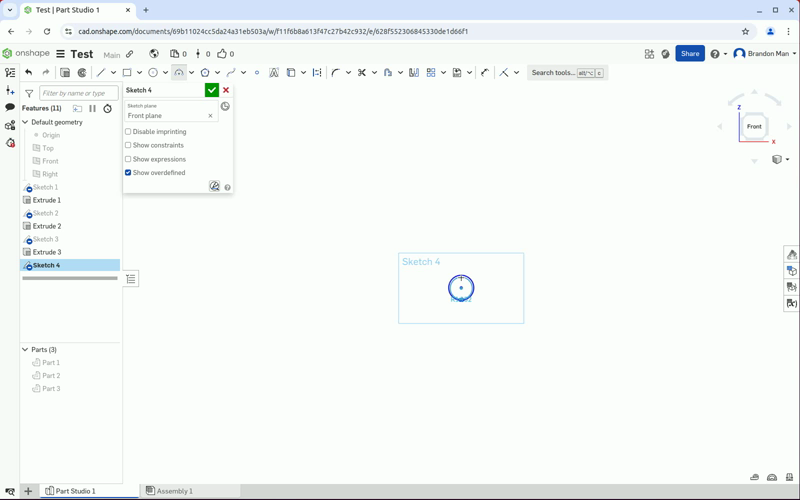
scroll(6)
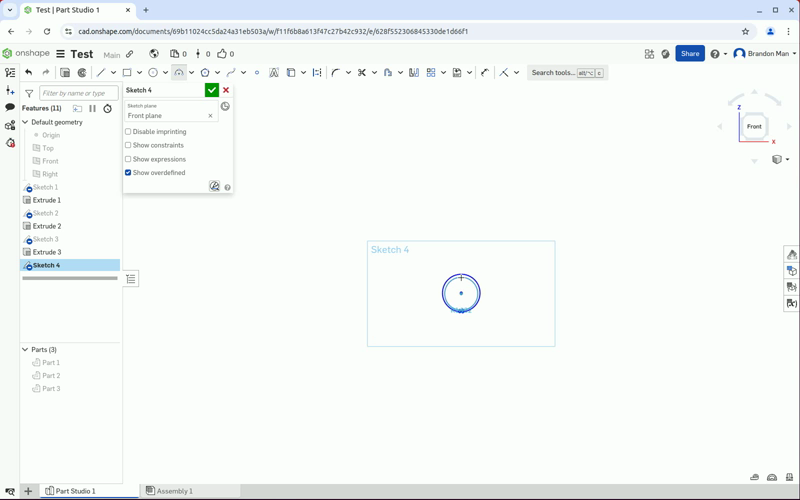
scroll(6)
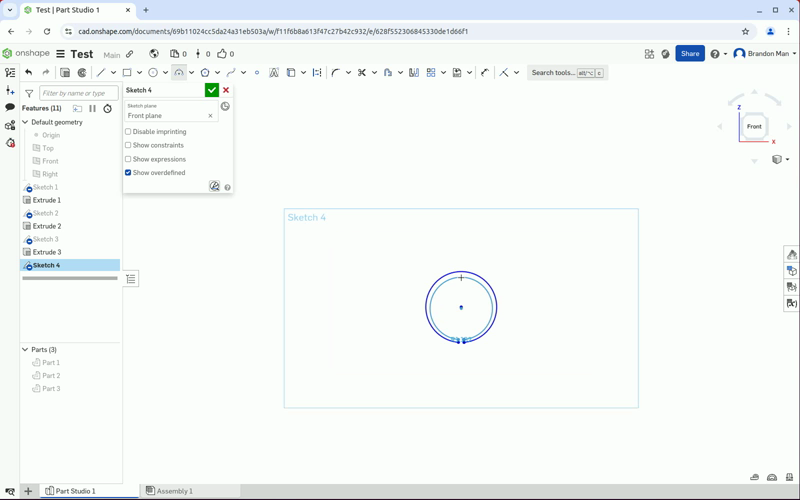
scroll(6)
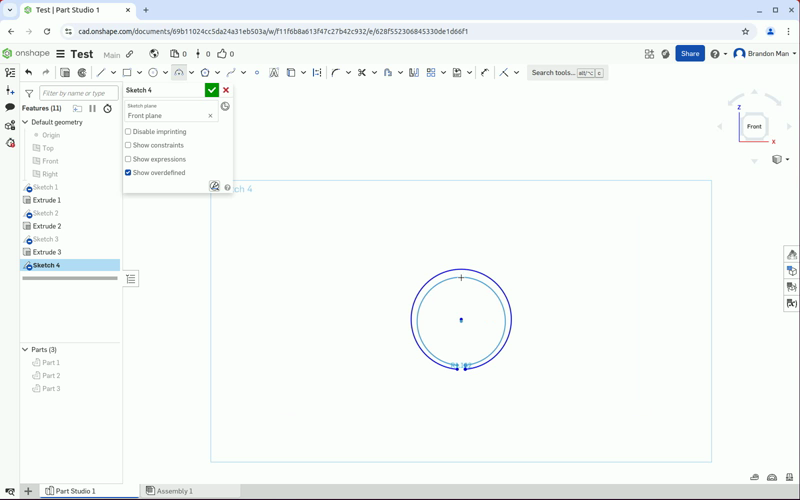
scroll(6)
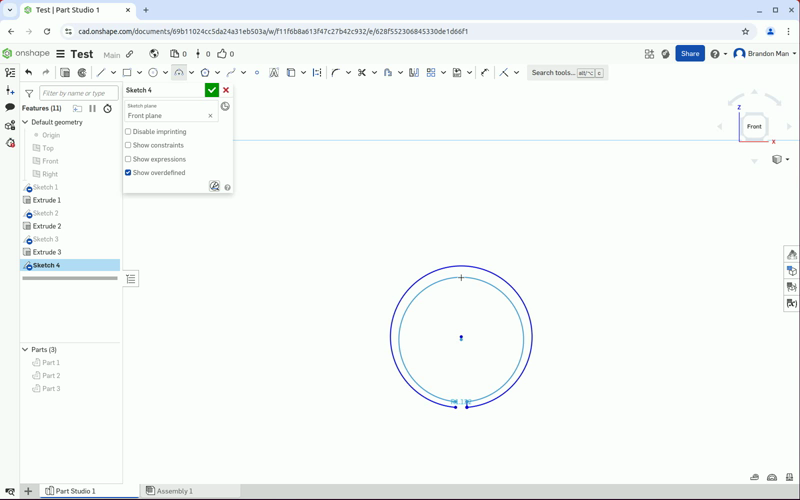
click(461, 277)
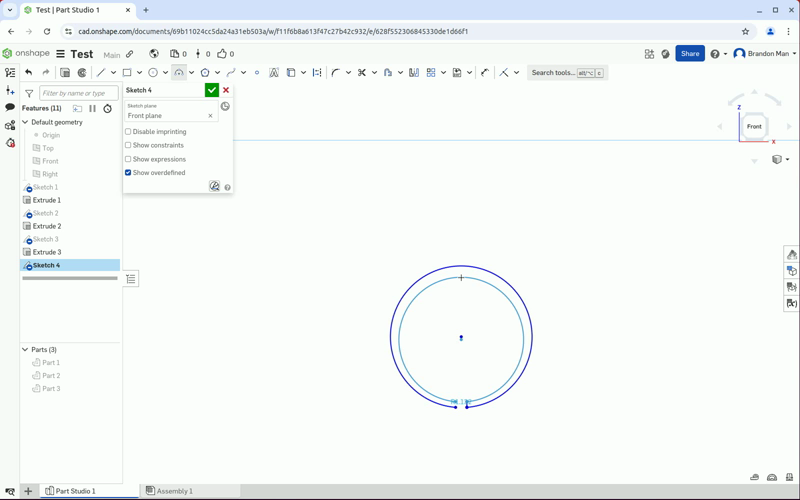
scroll(-6)
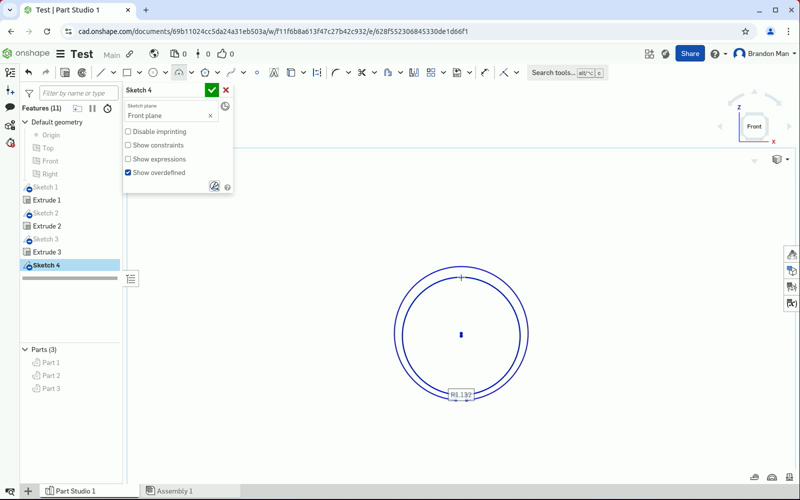
scroll(-6)
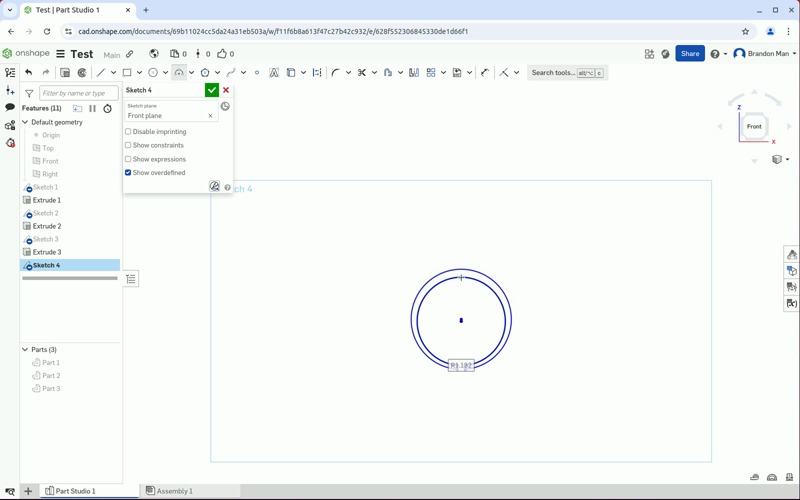
scroll(-6)
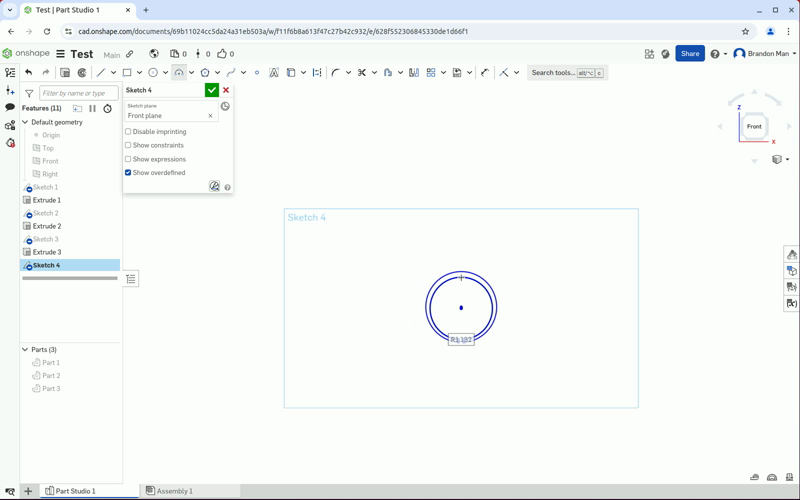
scroll(-6)
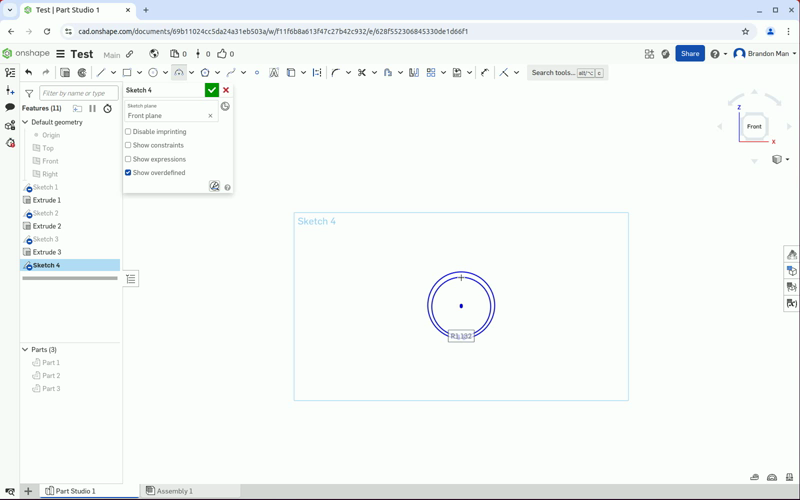
scroll(-6)
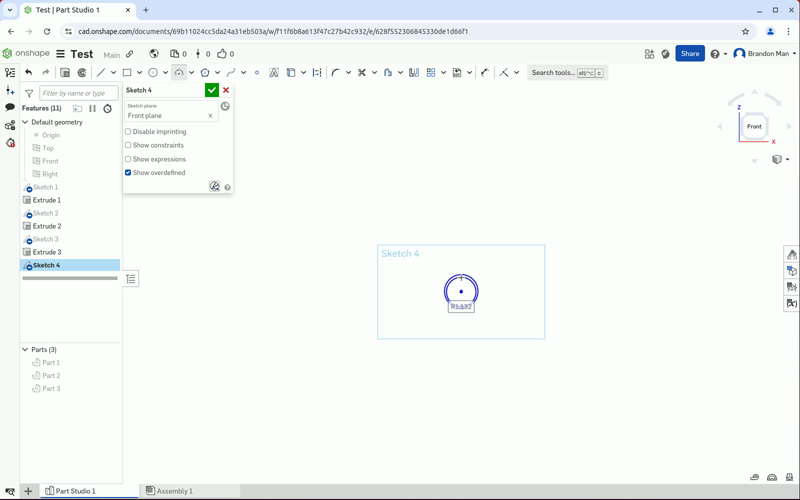
scroll(-6)
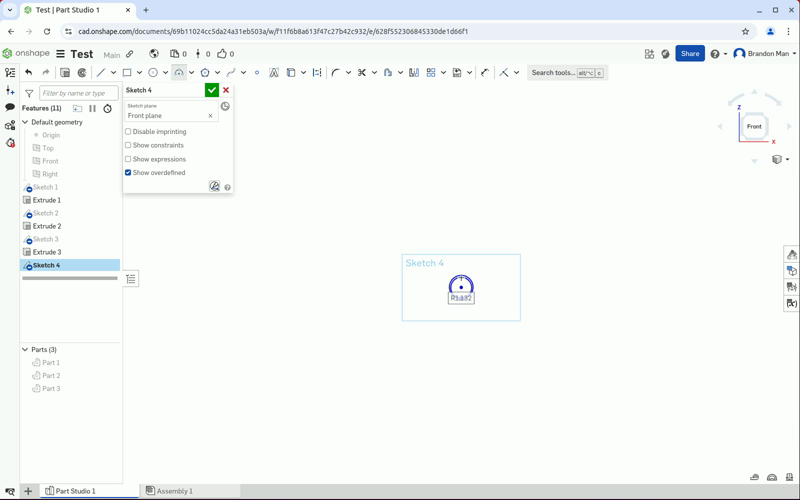
scroll(-6)
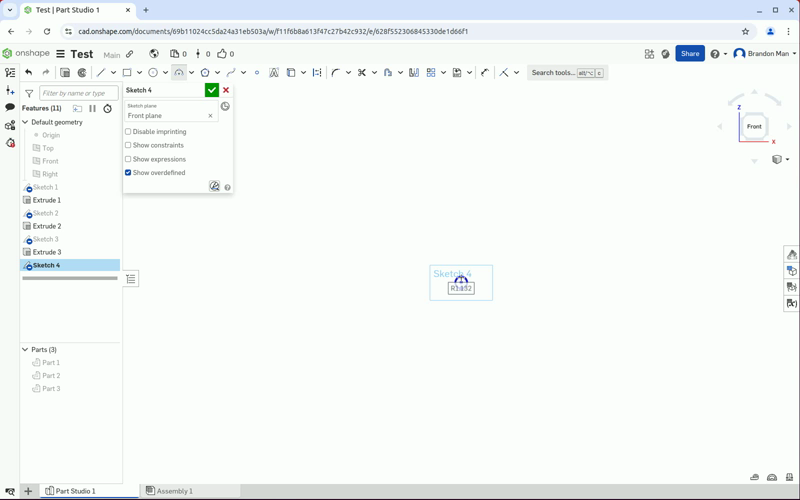
key_up(shift)
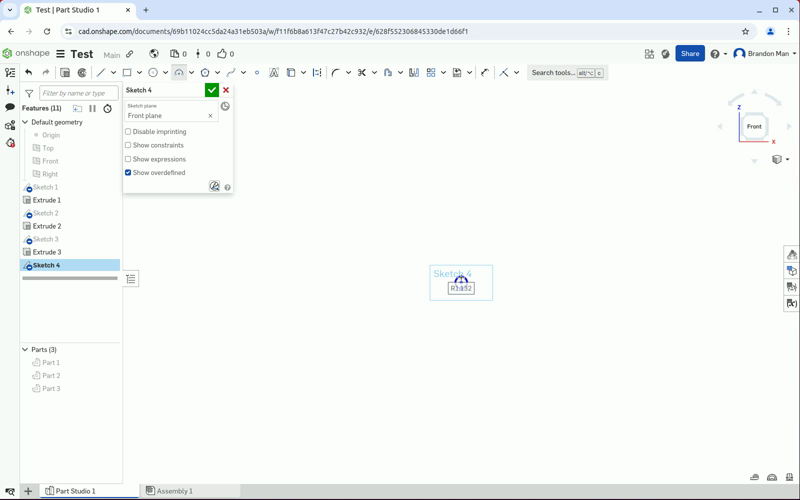
key(esc)
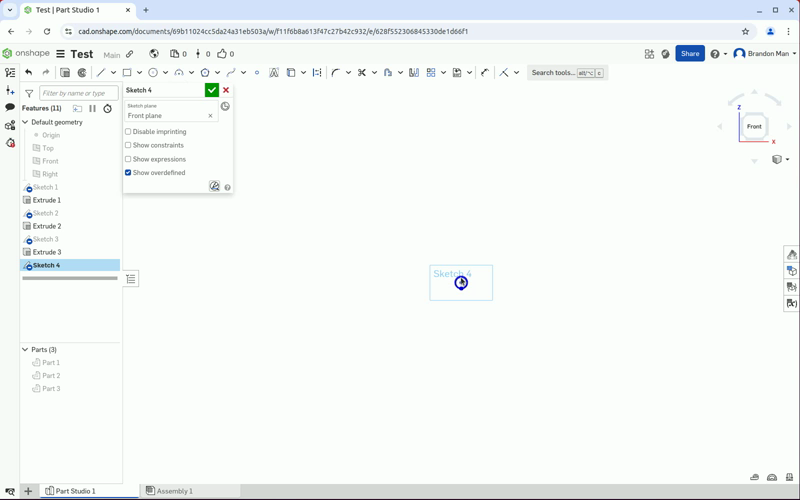
key(l)
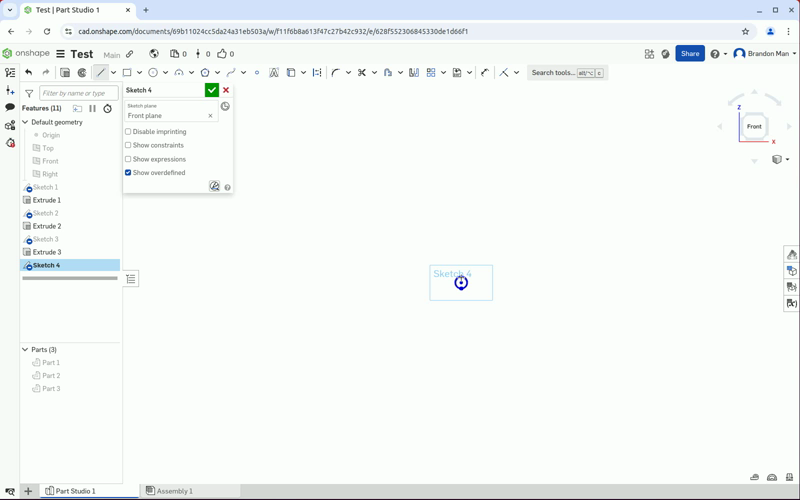
mouse_move(460, 288)
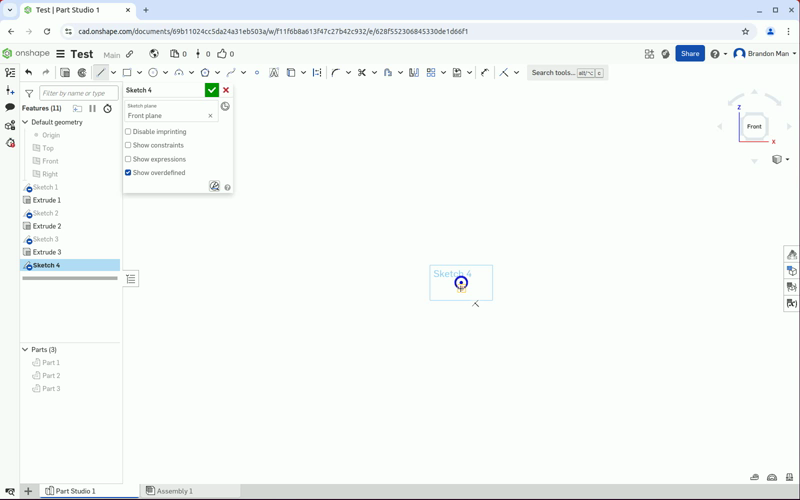
scroll(6)
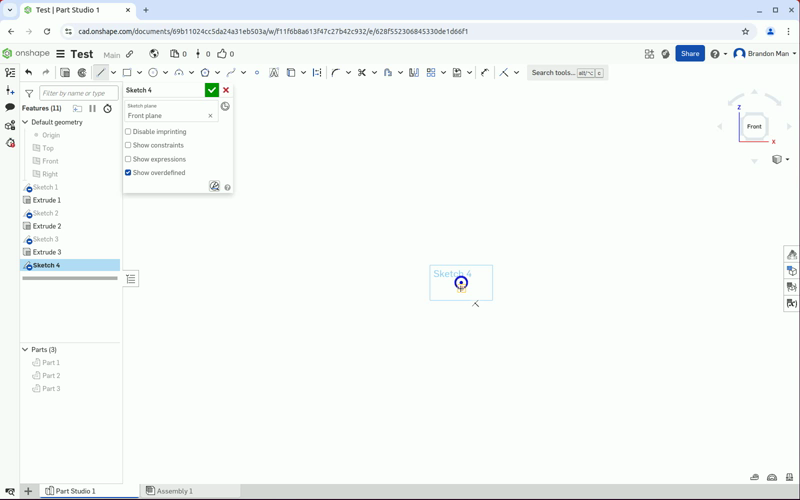
scroll(6)
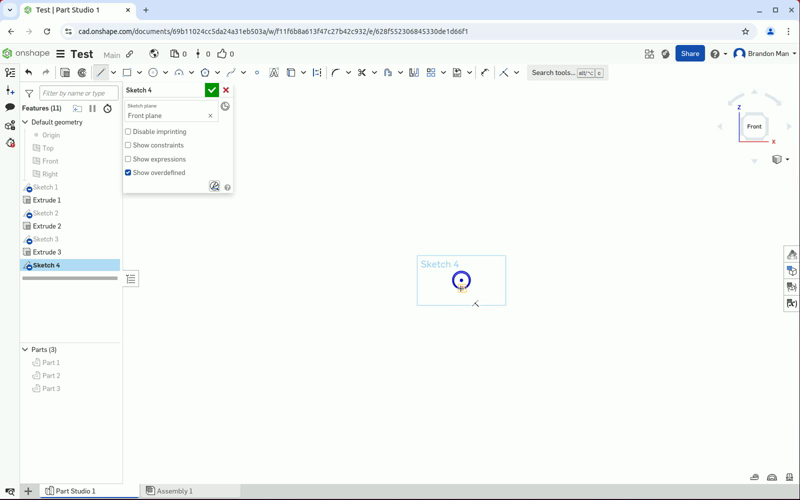
scroll(6)
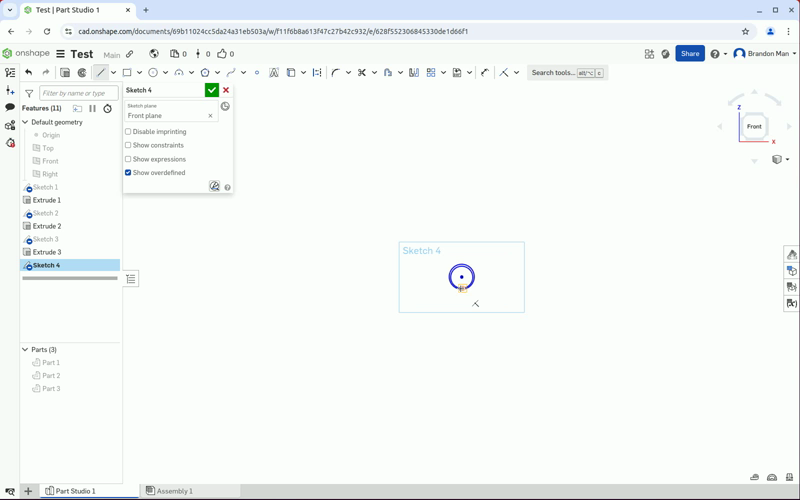
scroll(6)
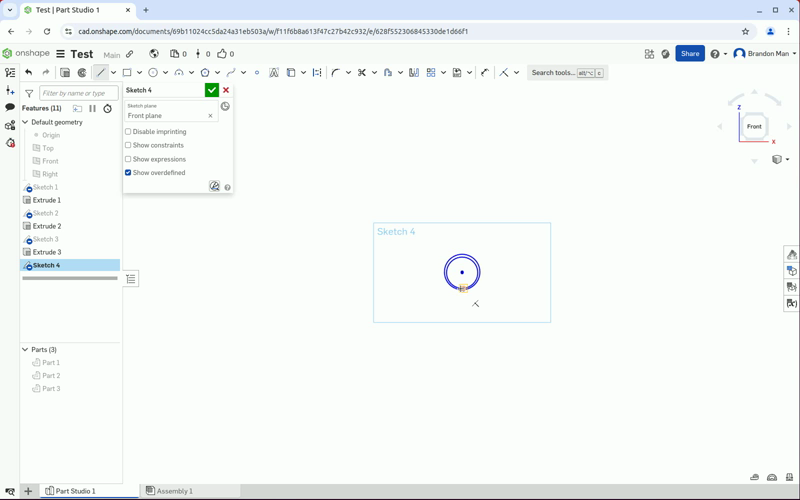
scroll(6)
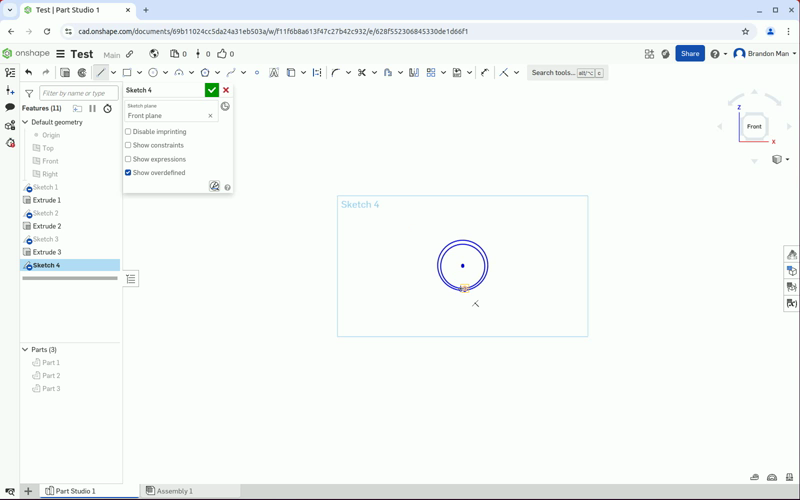
scroll(6)
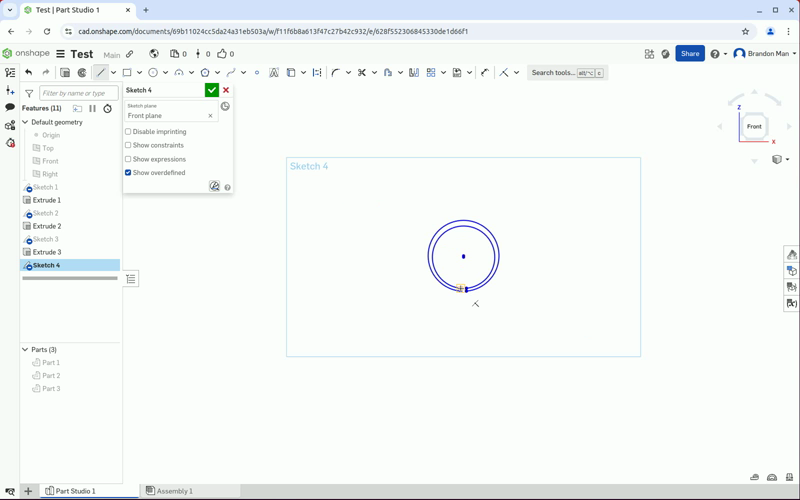
scroll(6)
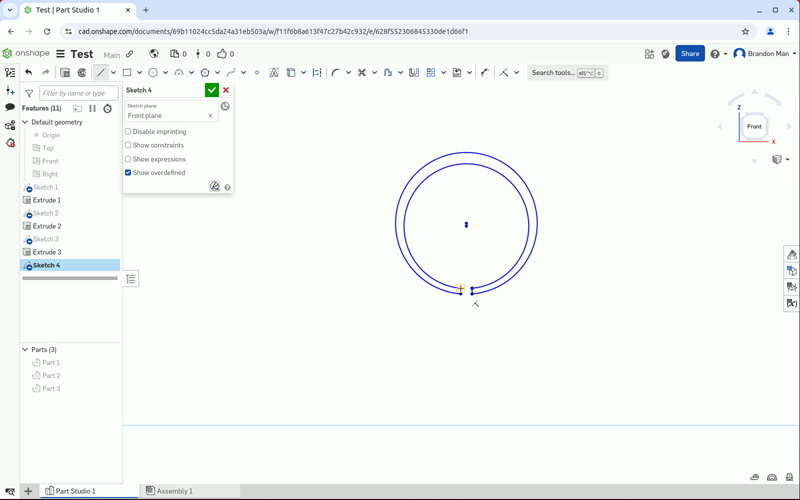
click(460, 288)
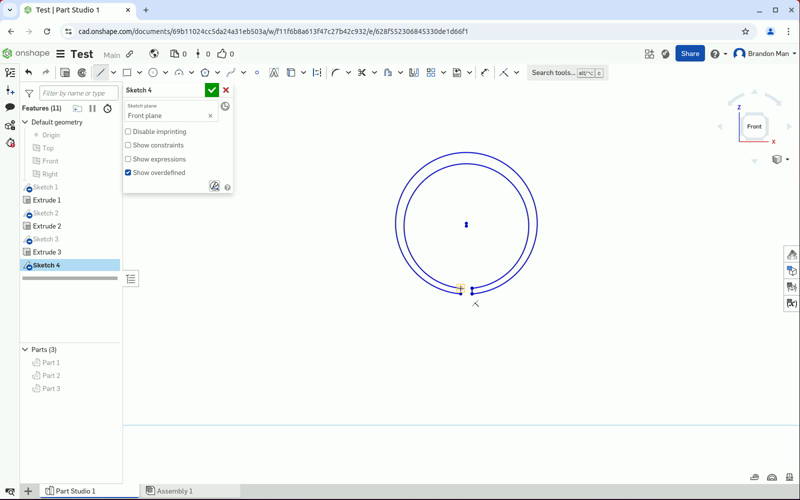
scroll(-6)
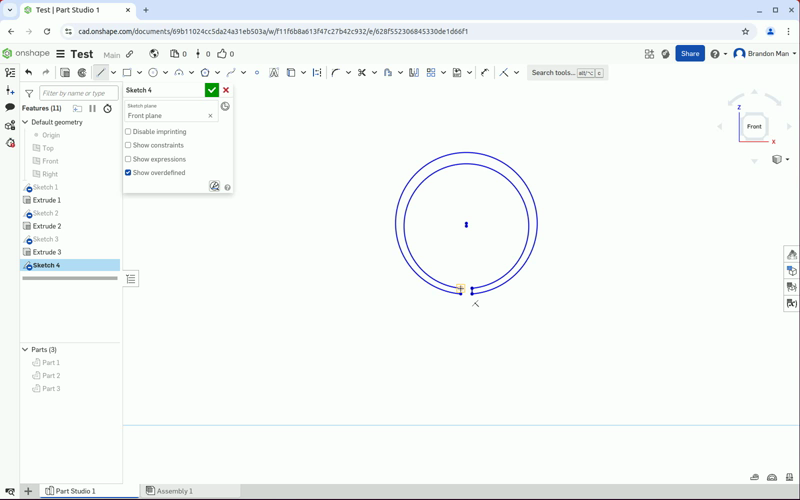
scroll(-6)
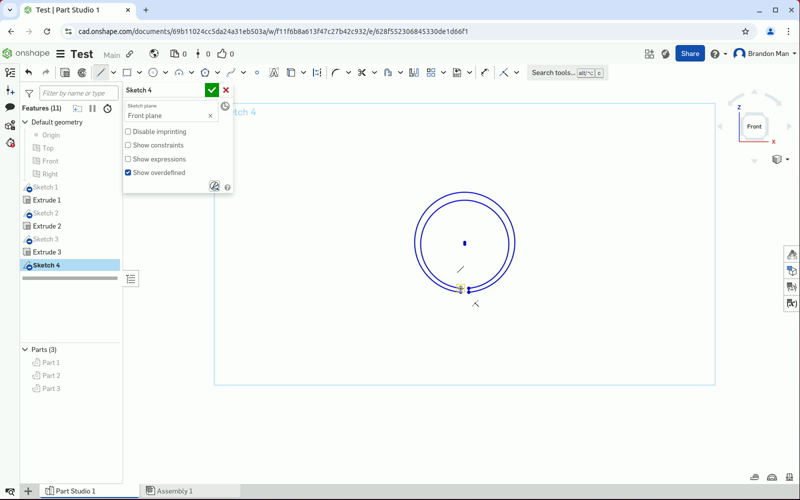
scroll(-6)
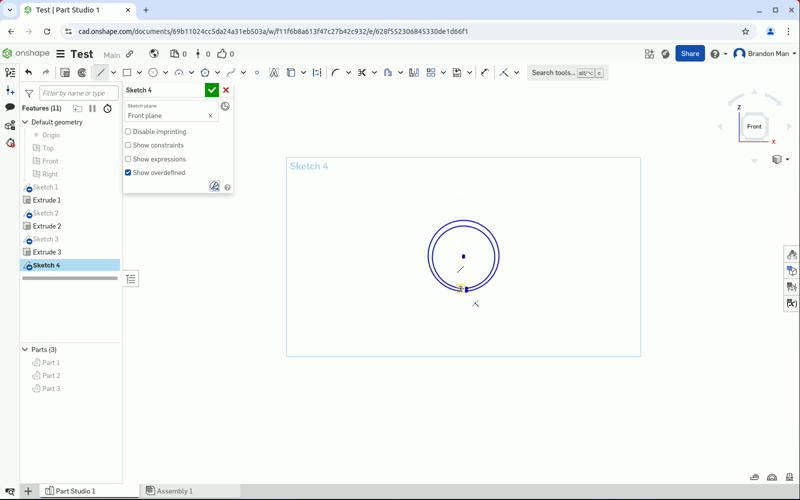
scroll(-6)
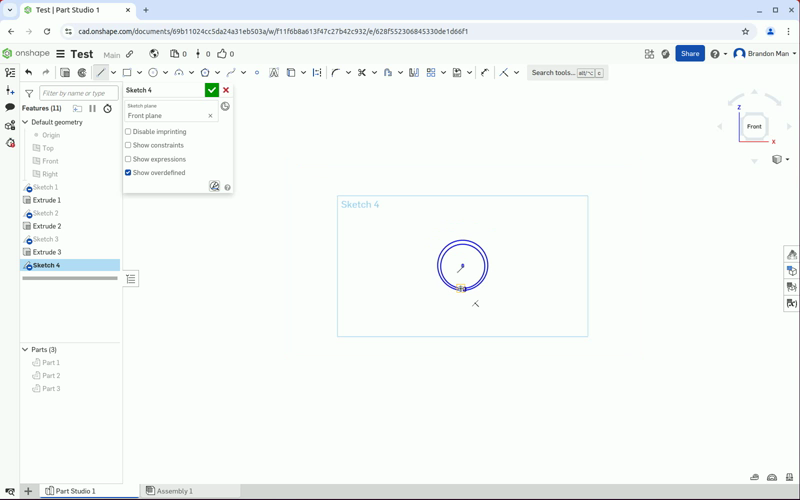
scroll(-6)
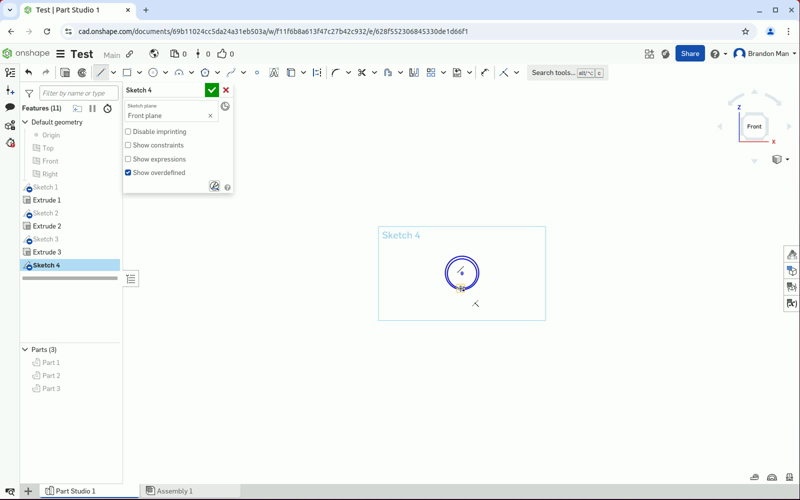
scroll(-6)
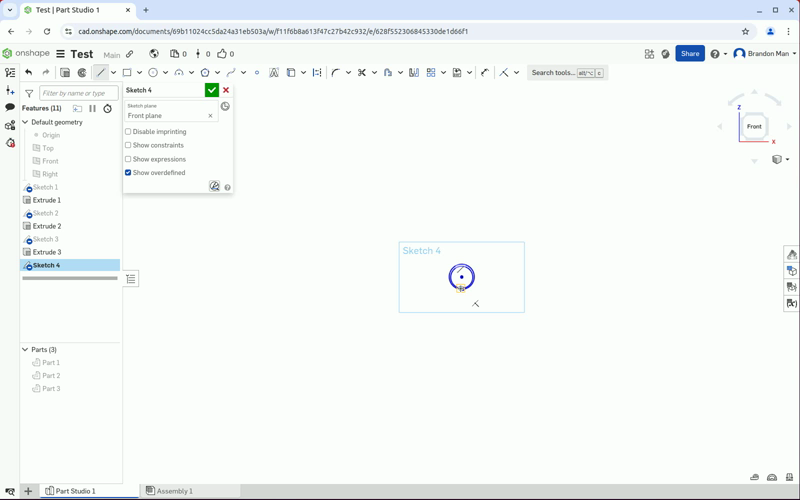
scroll(-6)
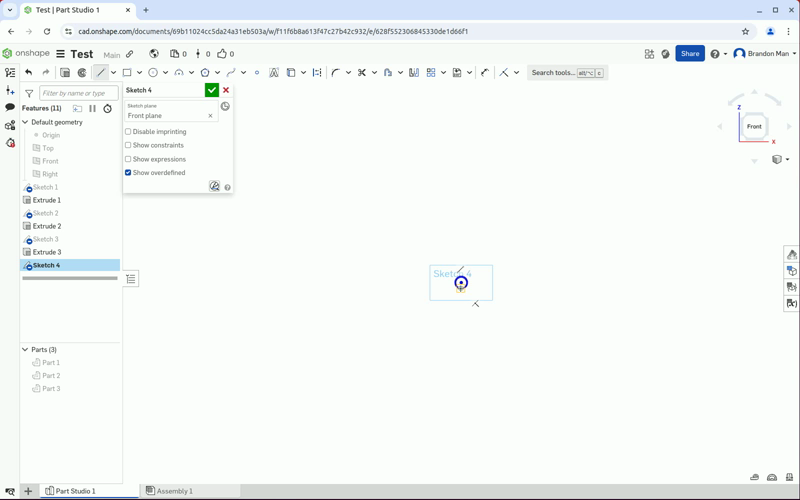
mouse_move(490, 288)
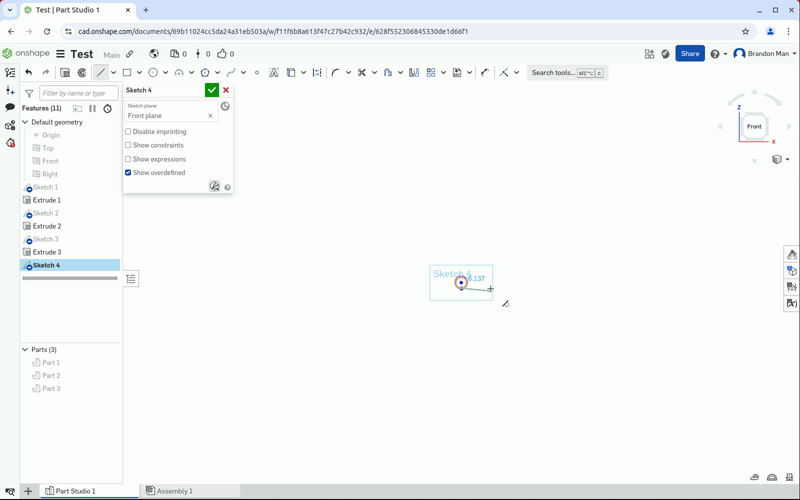
key_down(shift)
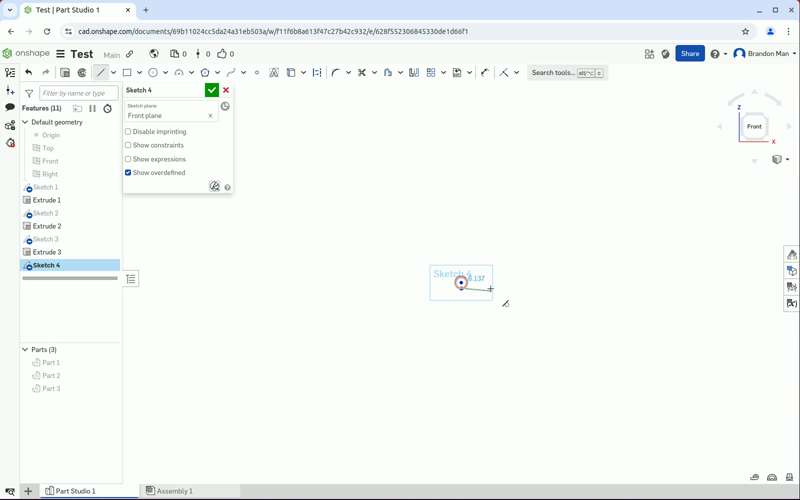
mouse_move(460, 288)
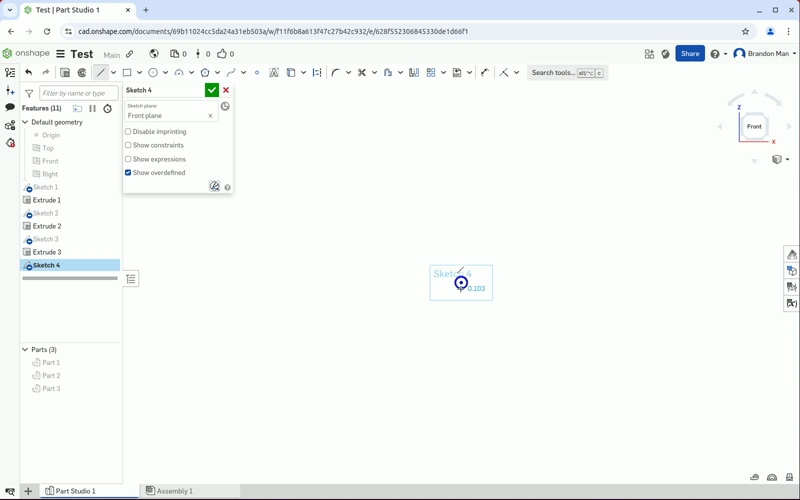
scroll(6)
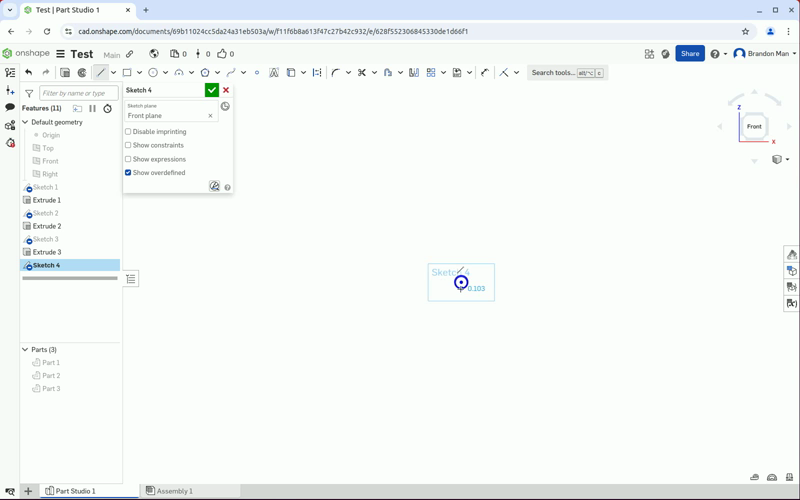
scroll(6)
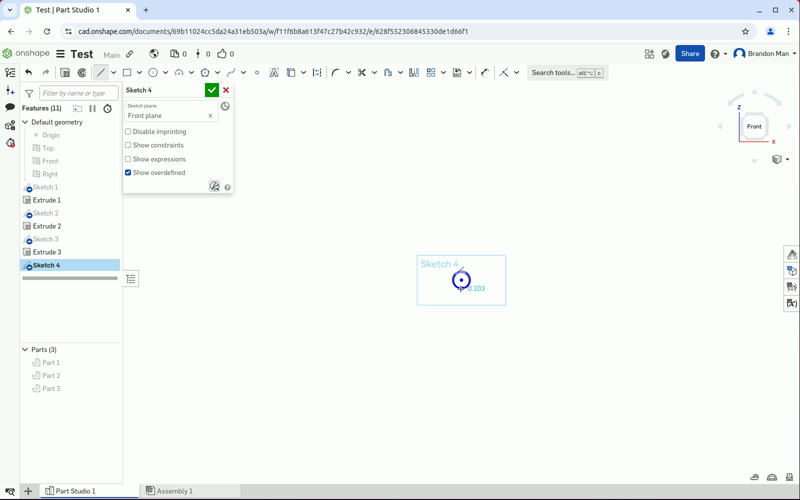
scroll(6)
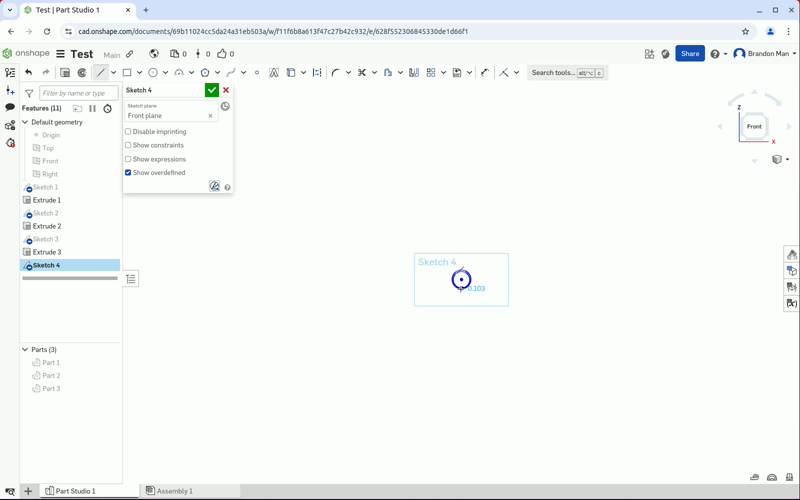
scroll(6)
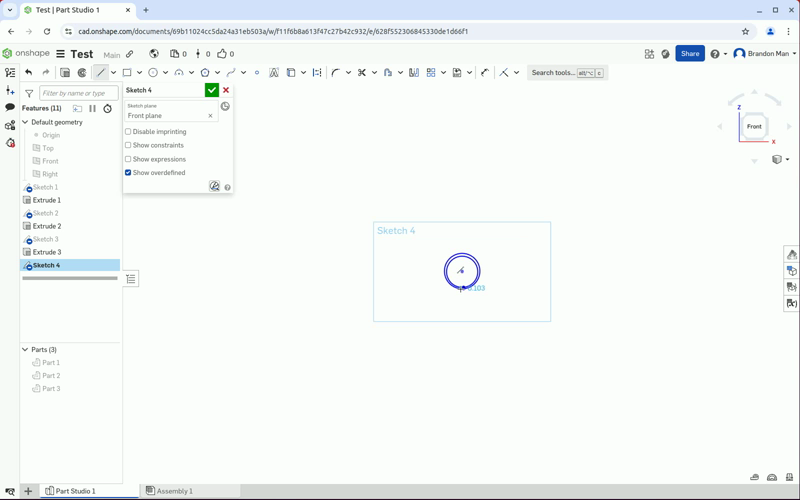
scroll(6)
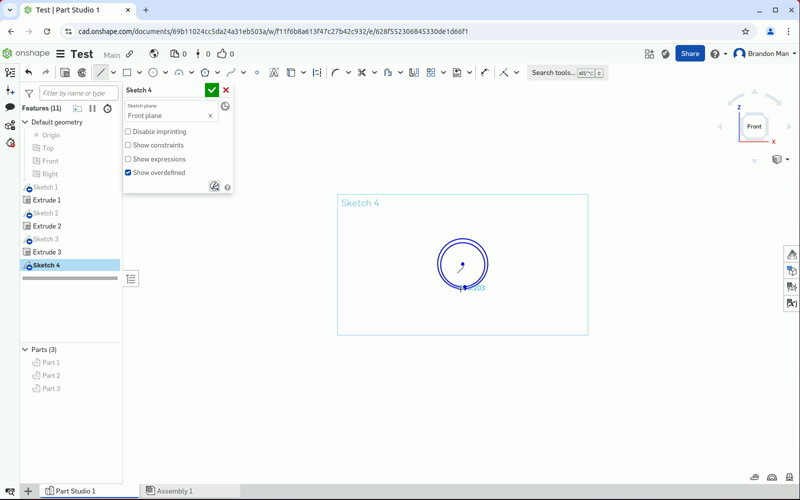
scroll(6)
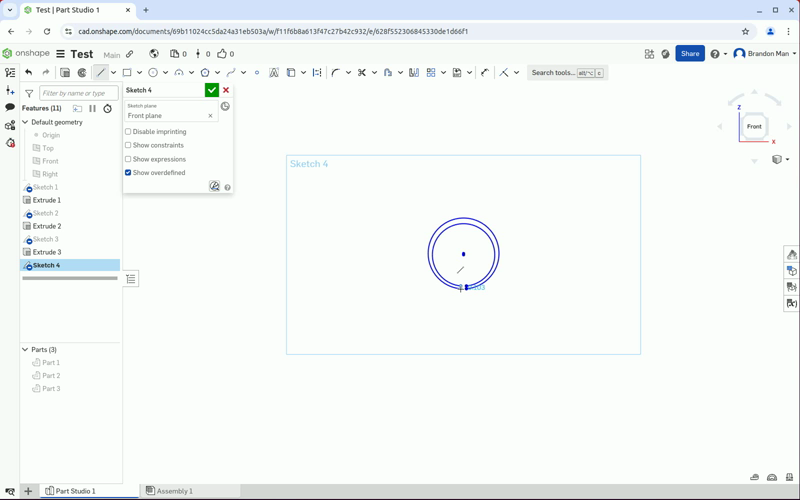
scroll(6)
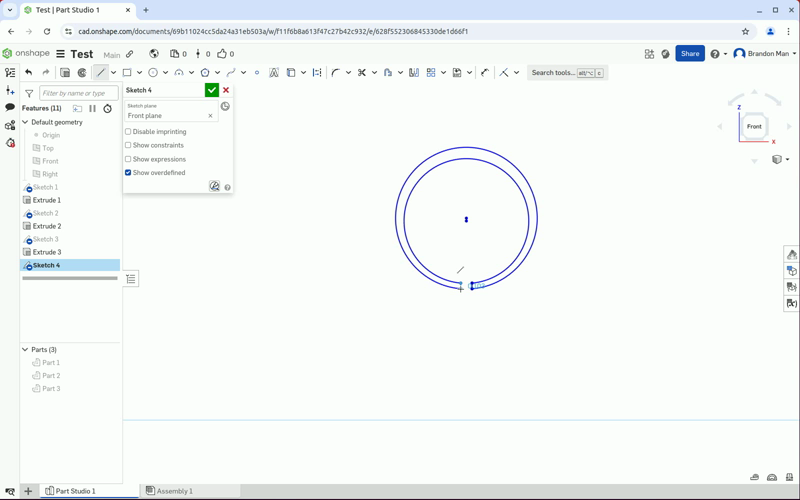
key_up(shift)
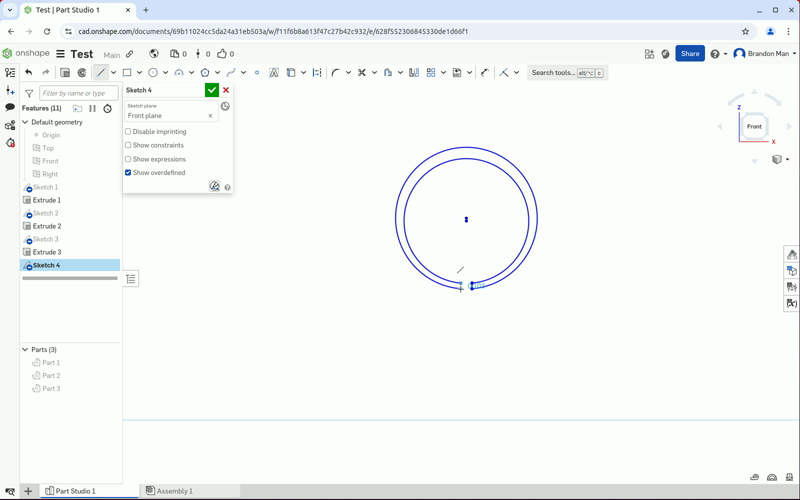
click(460, 288)
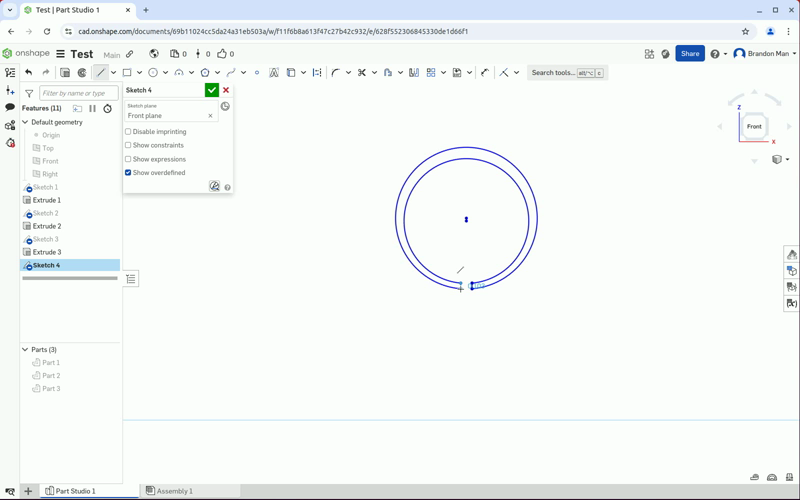
scroll(-6)
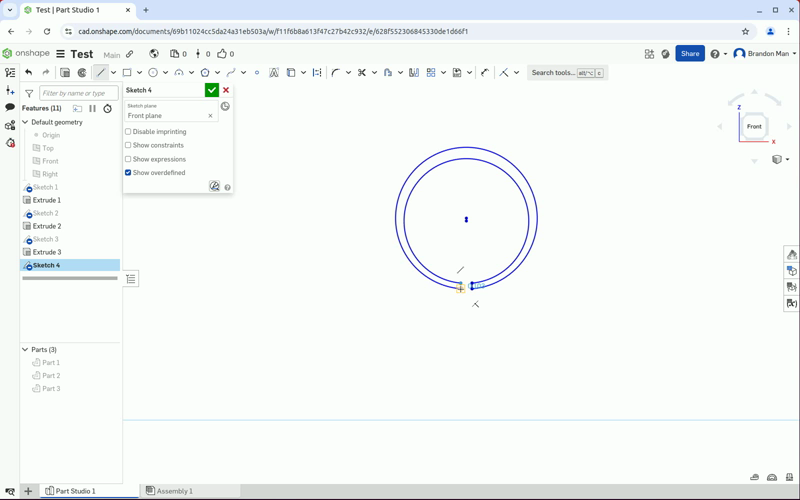
scroll(-6)
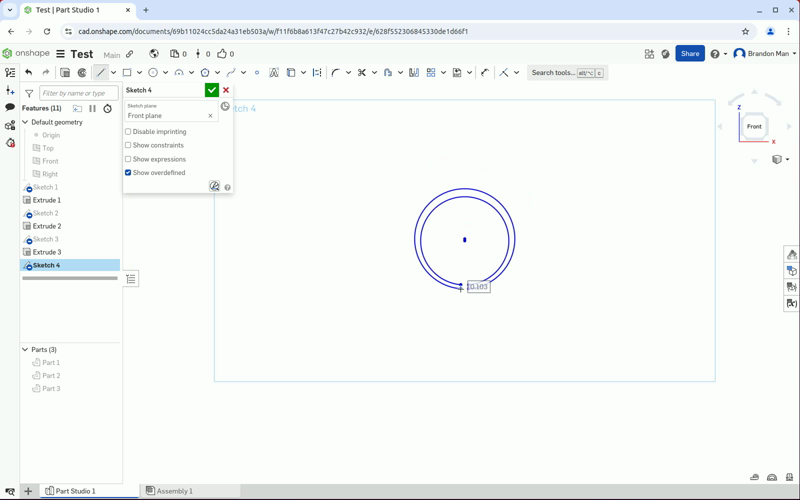
scroll(-6)
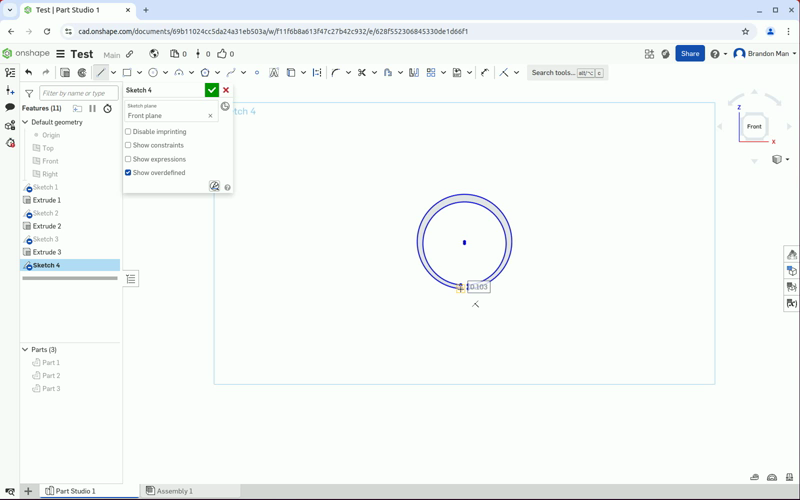
scroll(-6)
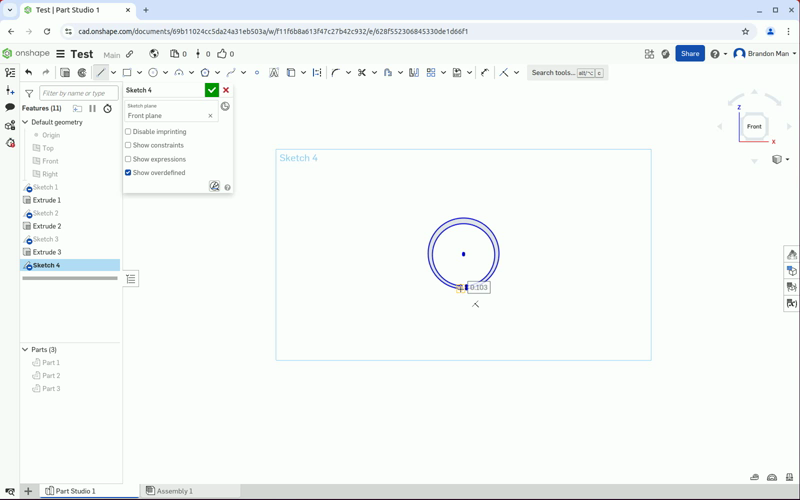
scroll(-6)
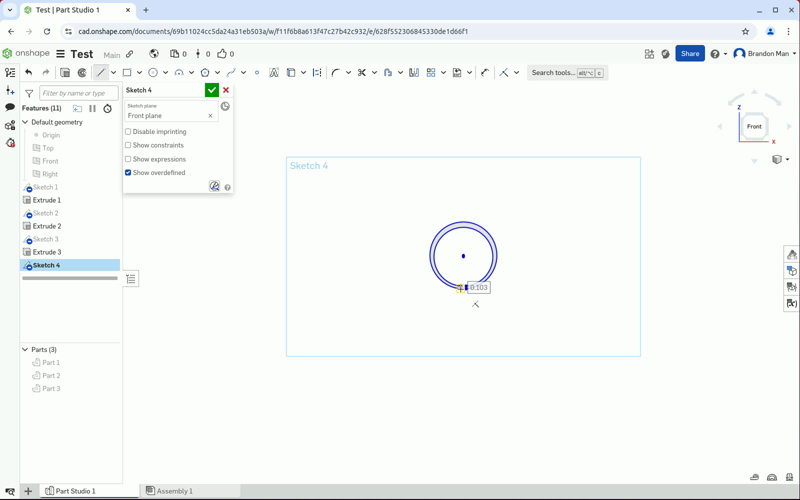
scroll(-6)
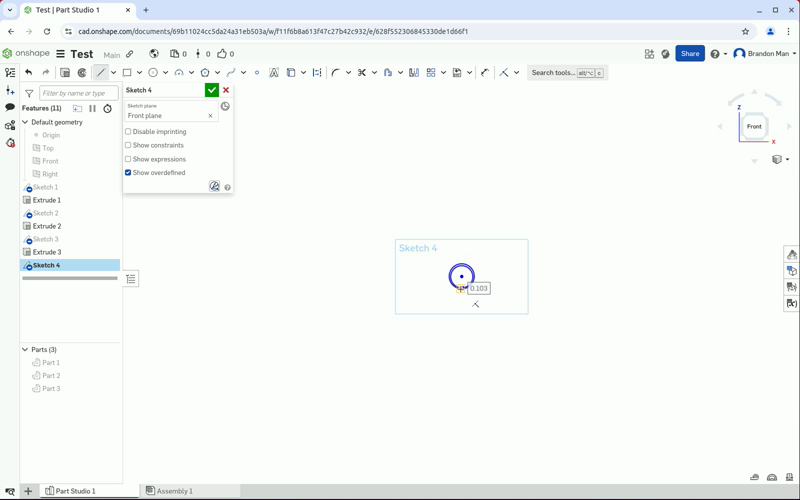
scroll(-6)
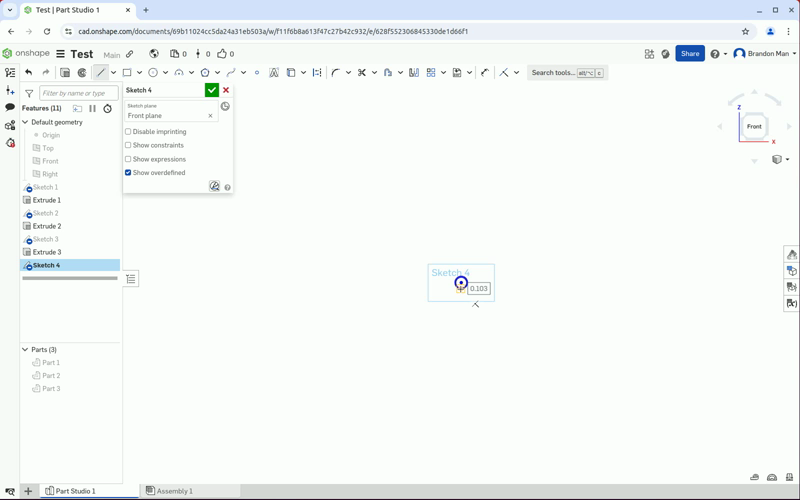
key(esc)
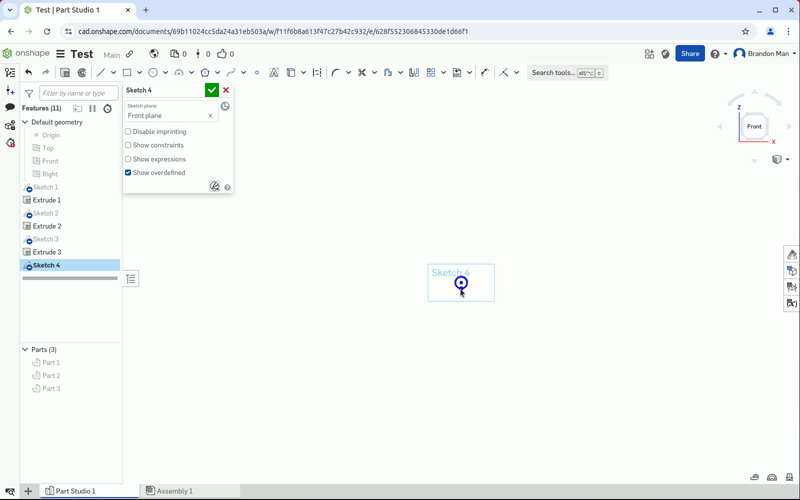
mouse_move(458, 277)
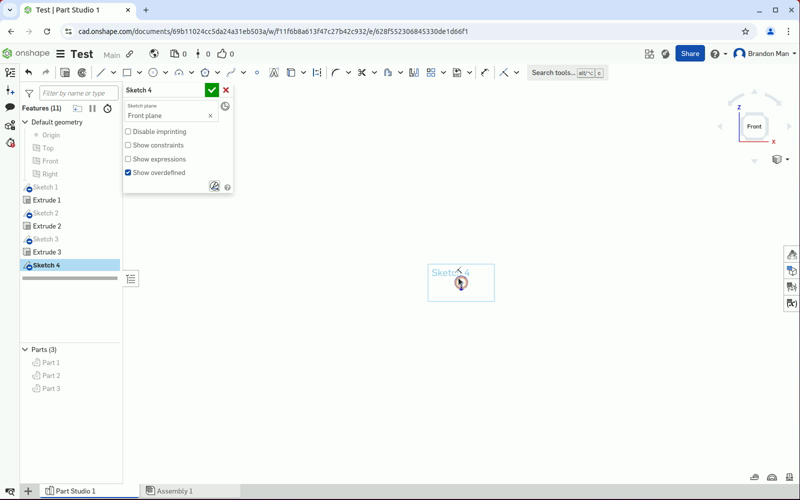
scroll(6)
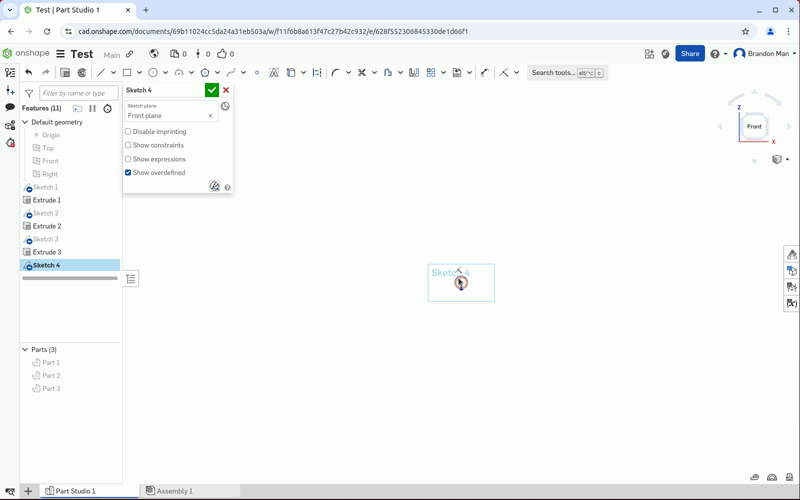
scroll(6)
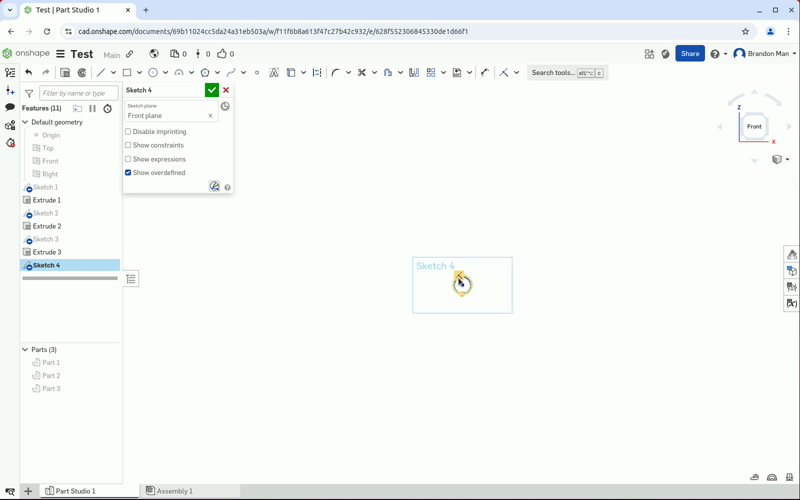
scroll(6)
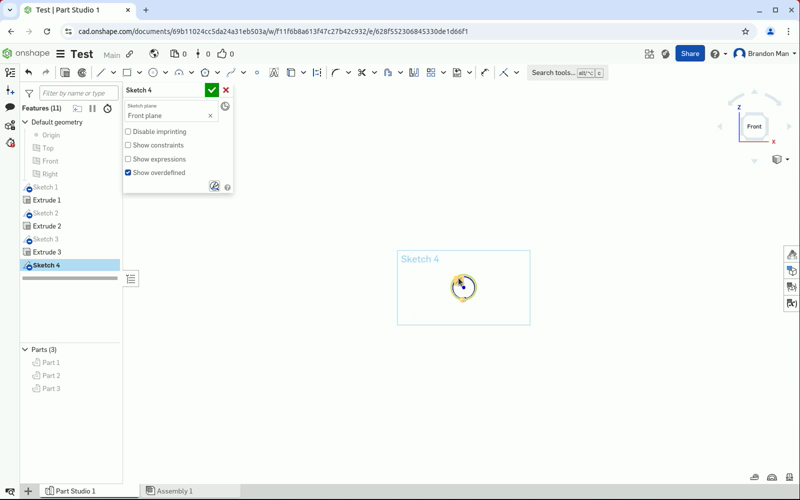
scroll(6)
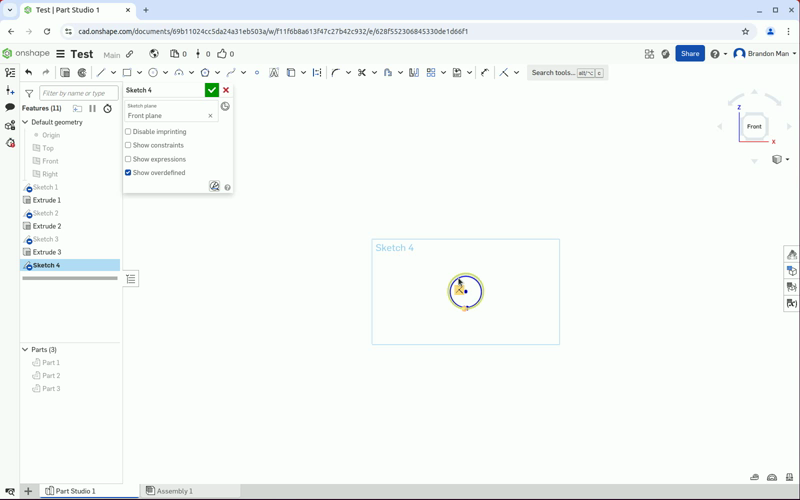
scroll(6)
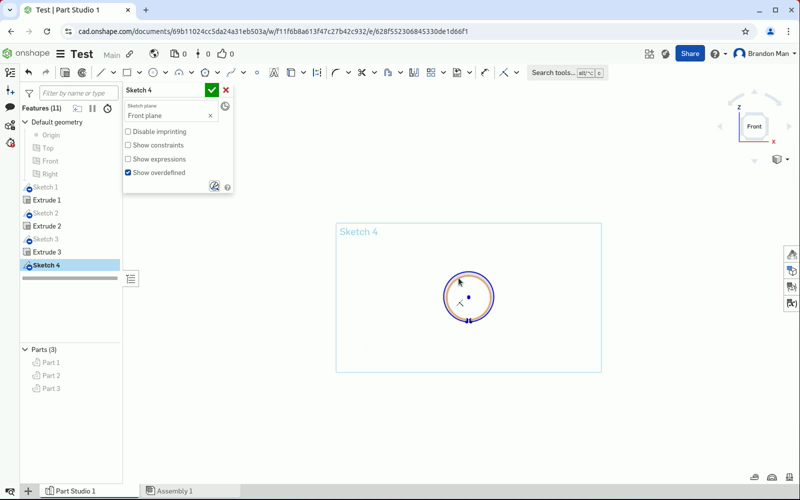
scroll(6)
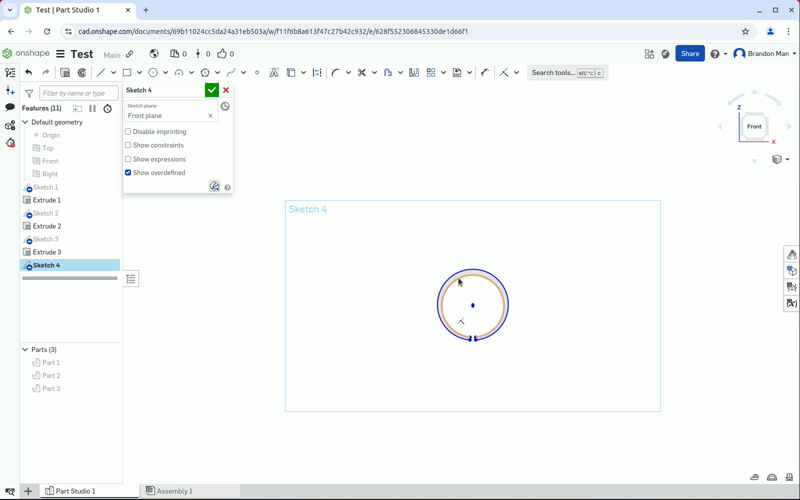
scroll(6)
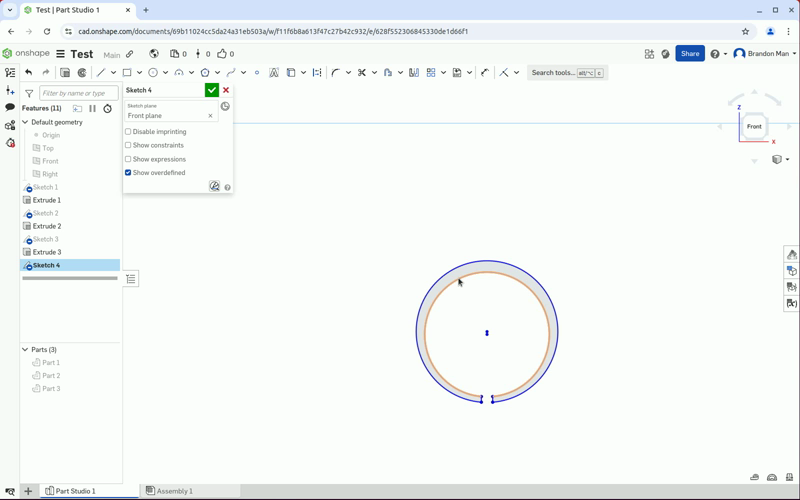
click(458, 277)
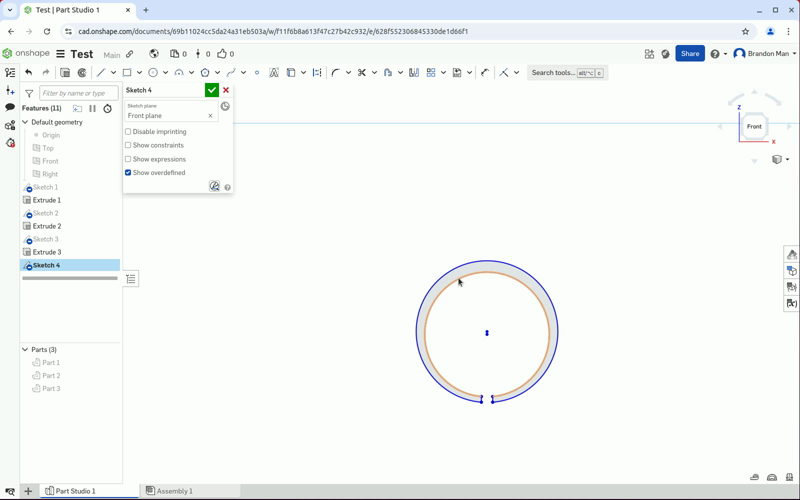
scroll(-6)
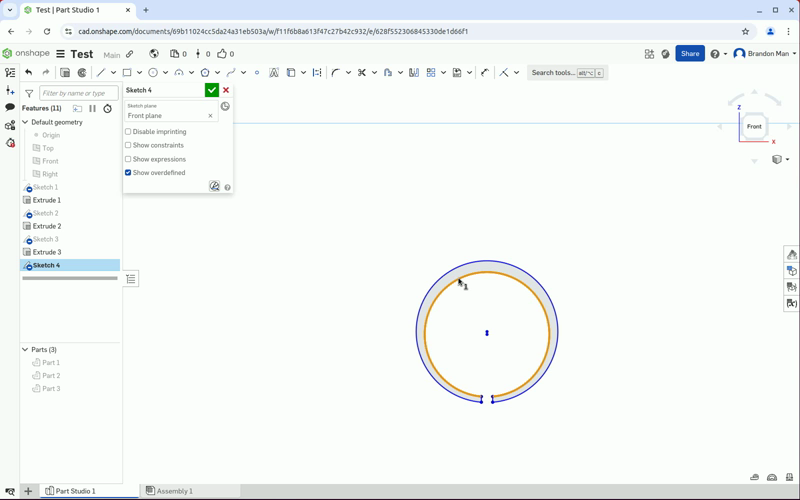
scroll(-6)
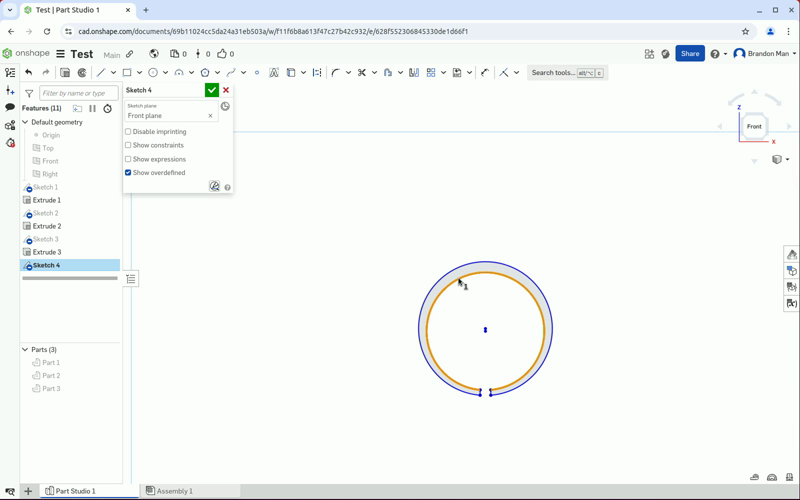
scroll(-6)
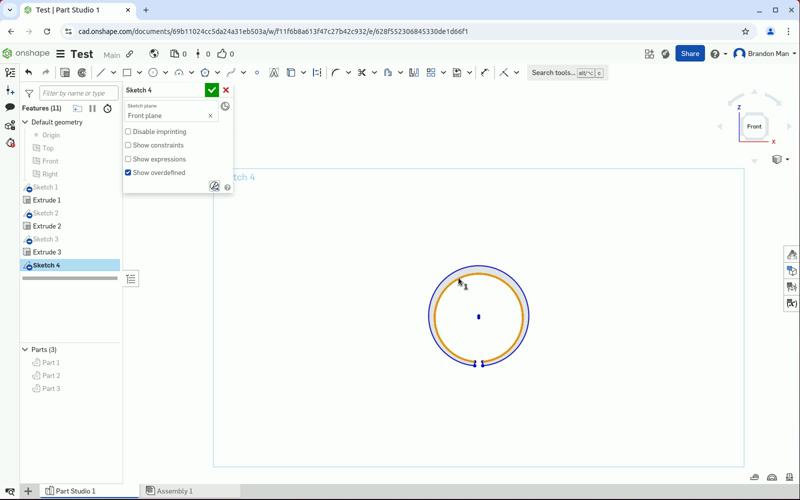
scroll(-6)
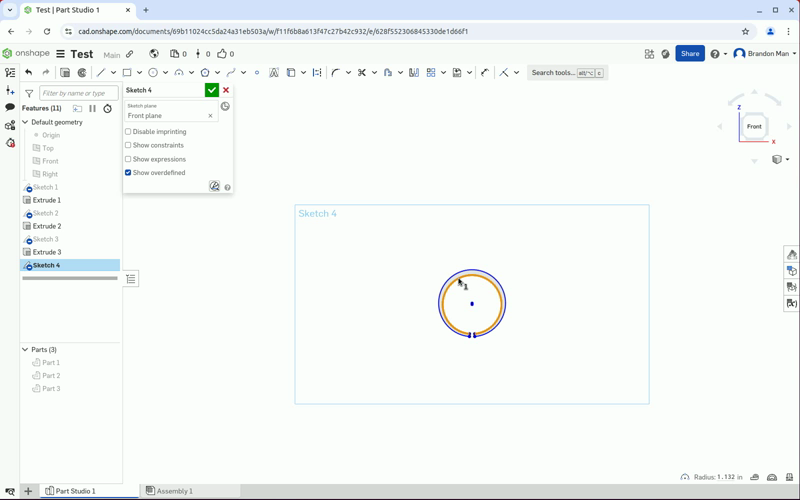
scroll(-6)
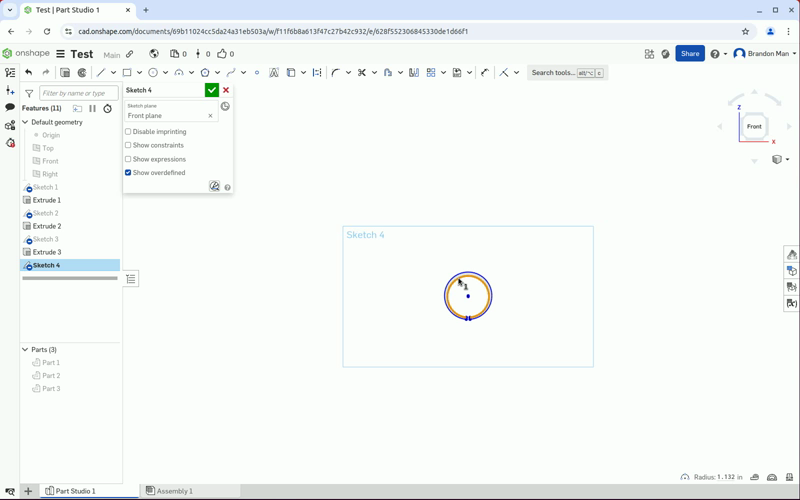
scroll(-6)
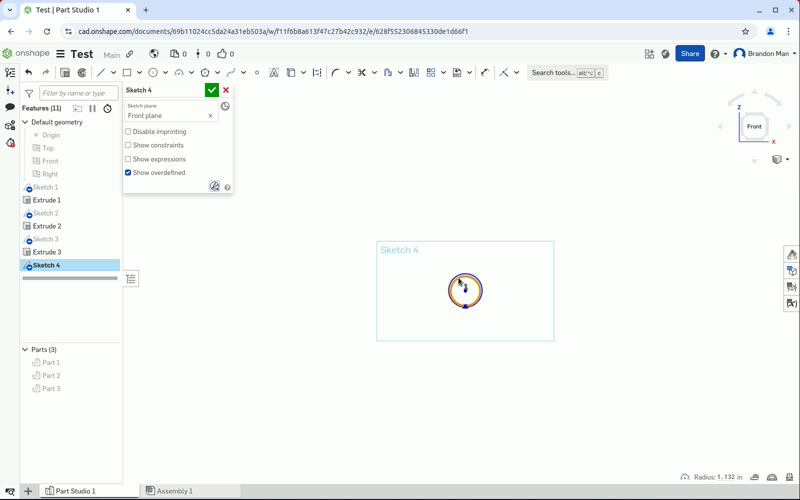
scroll(-6)
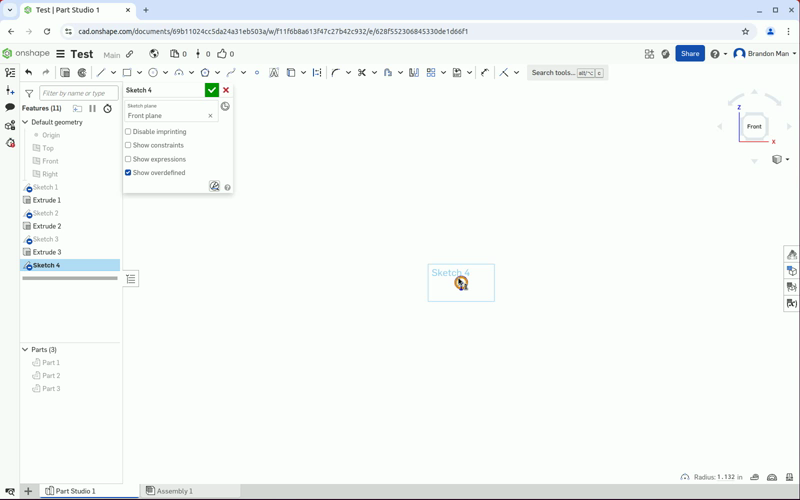
mouse_move(73, 352)
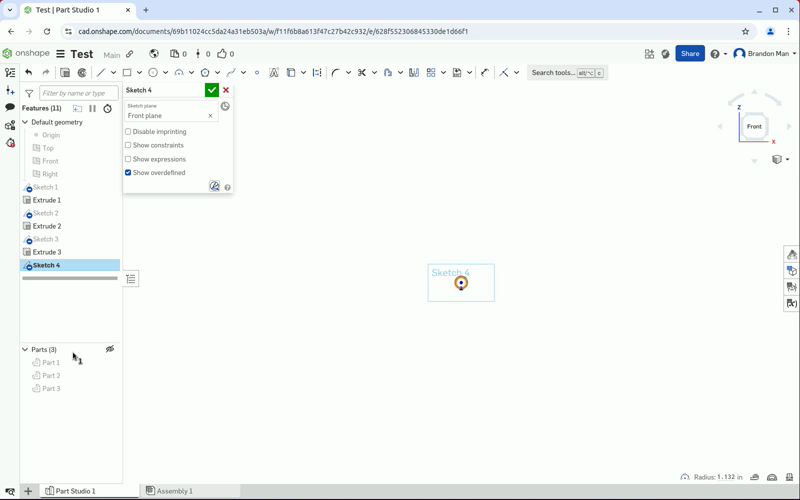
key(shift+y)
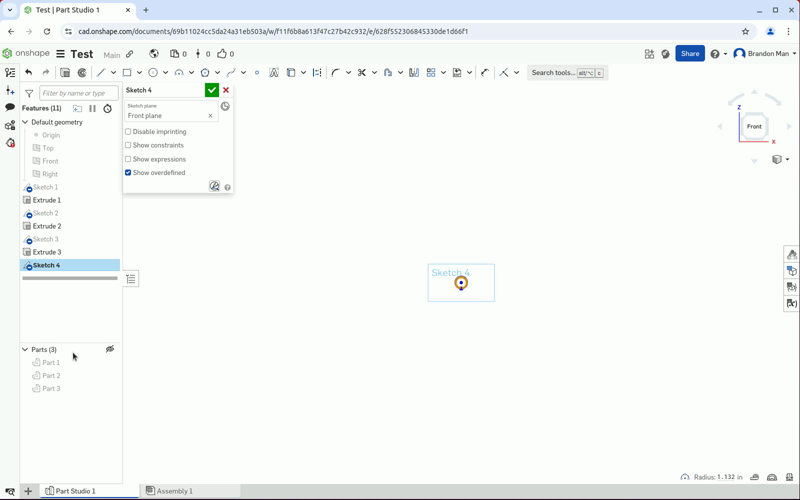
key(shift+e)
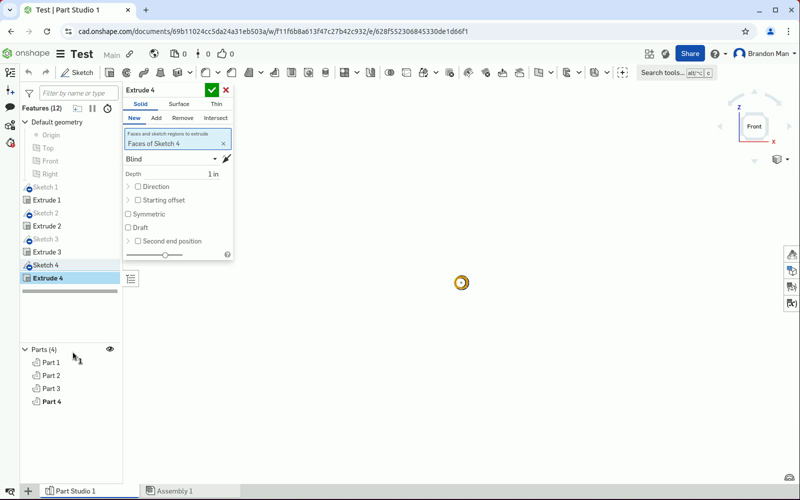
mouse_move(143, 106)
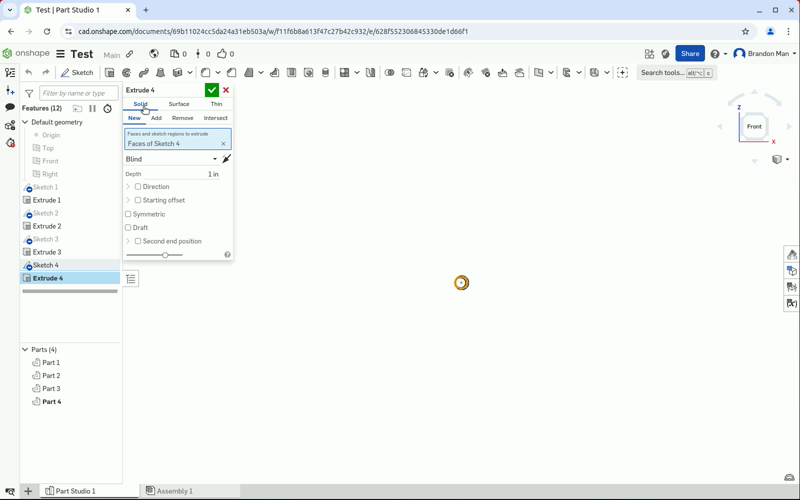
click(143, 106)
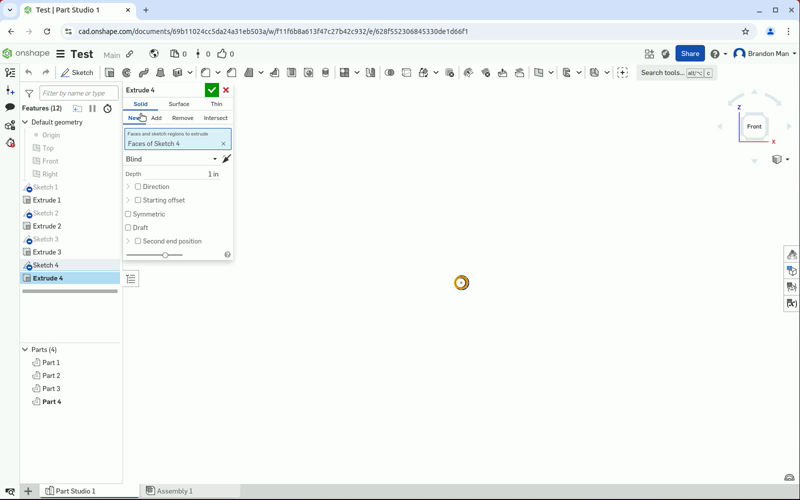
mouse_move(137, 120)
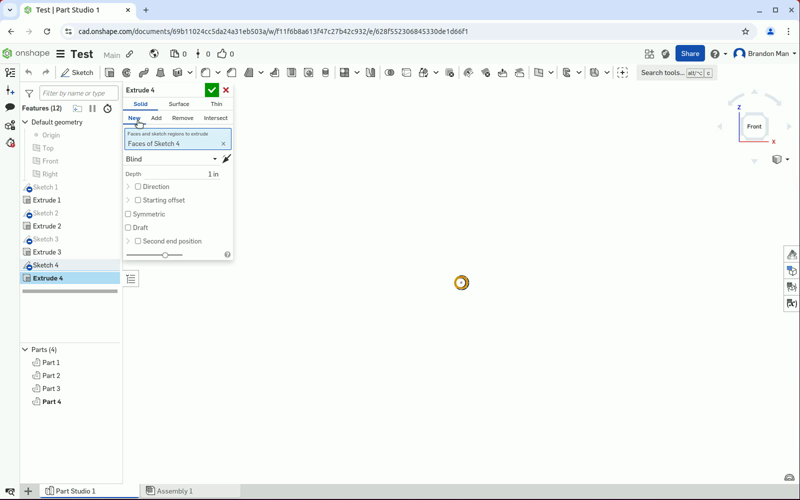
click(137, 120)
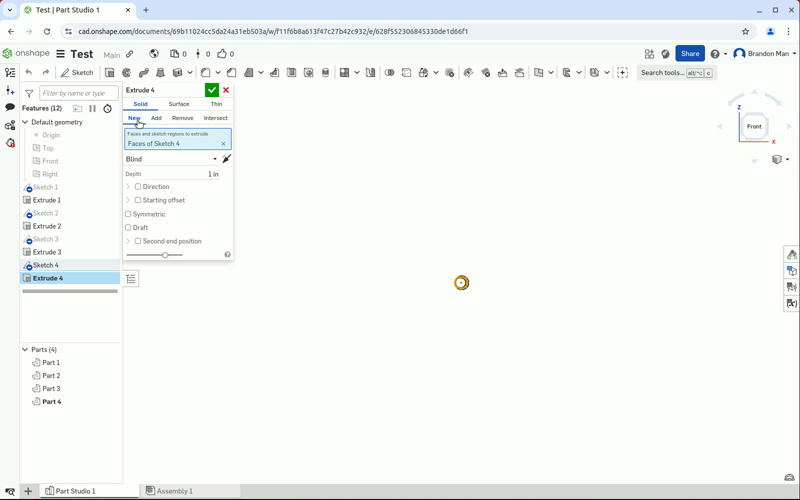
key(tab, 4)
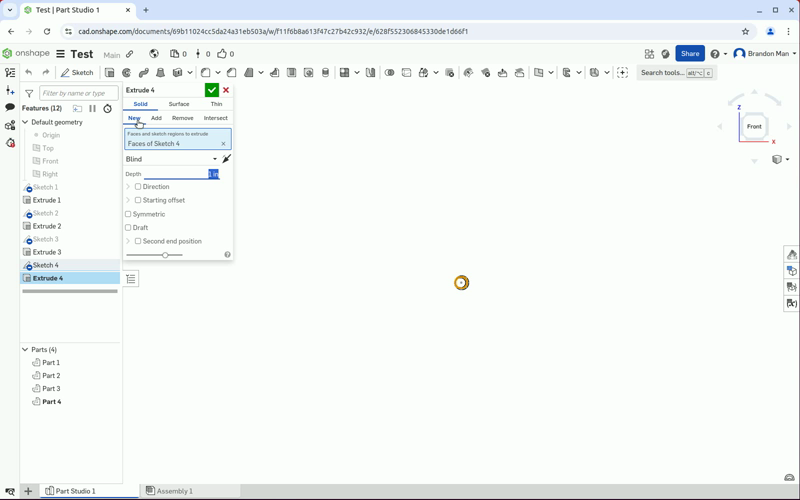
text(17.572)
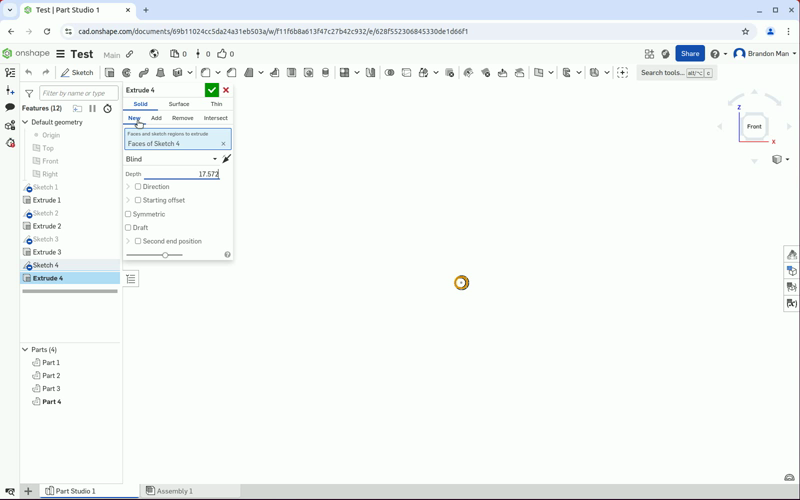
key(enter)
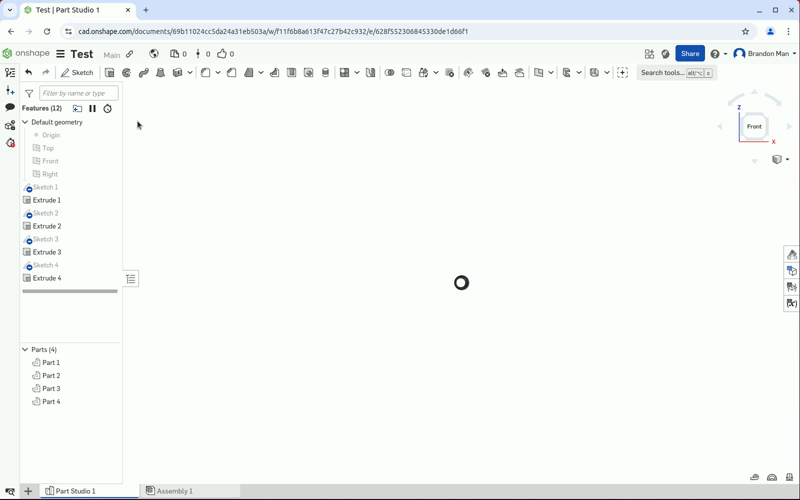
key(shift+h)
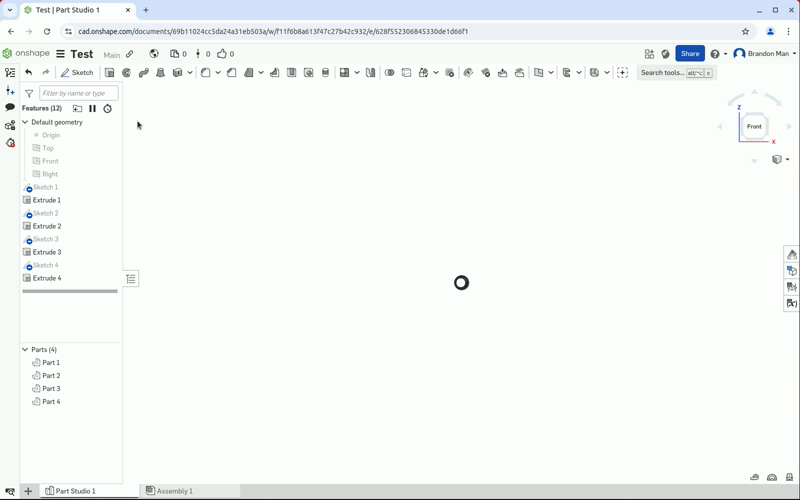
key(shift+h)
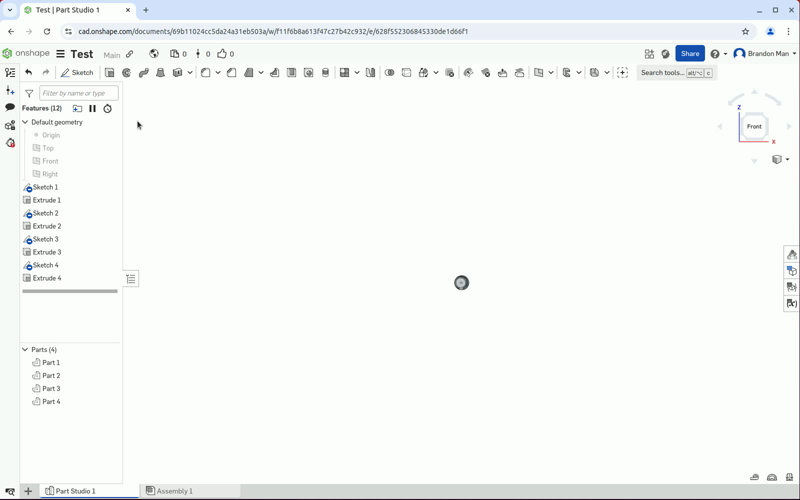
key(shift+7)
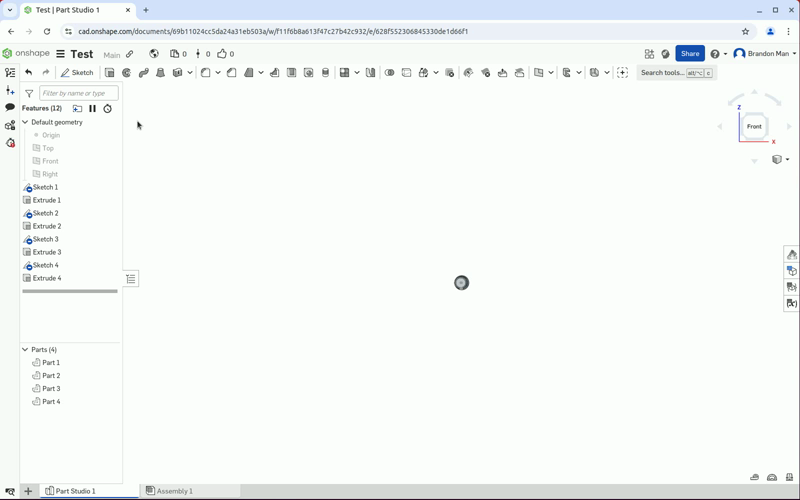
key(left, 2)
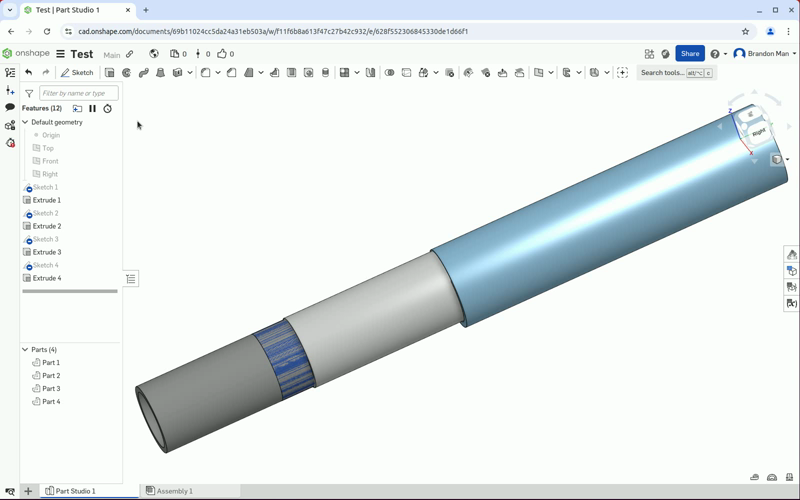
key(down, 2)
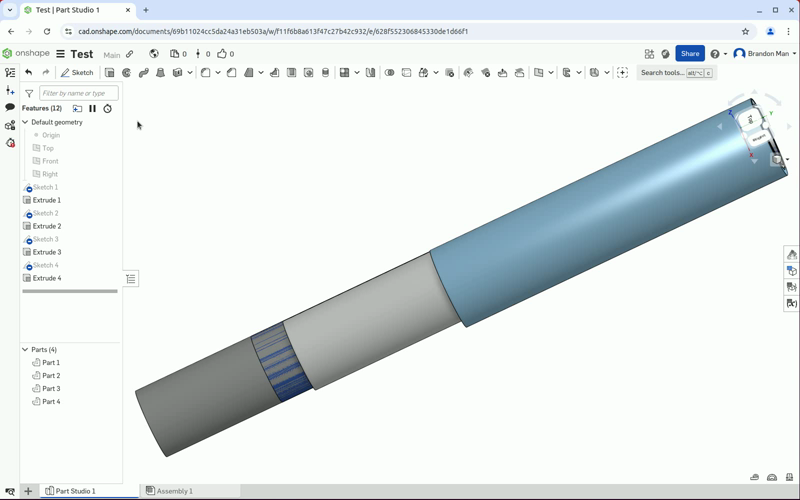
key(up, 2)
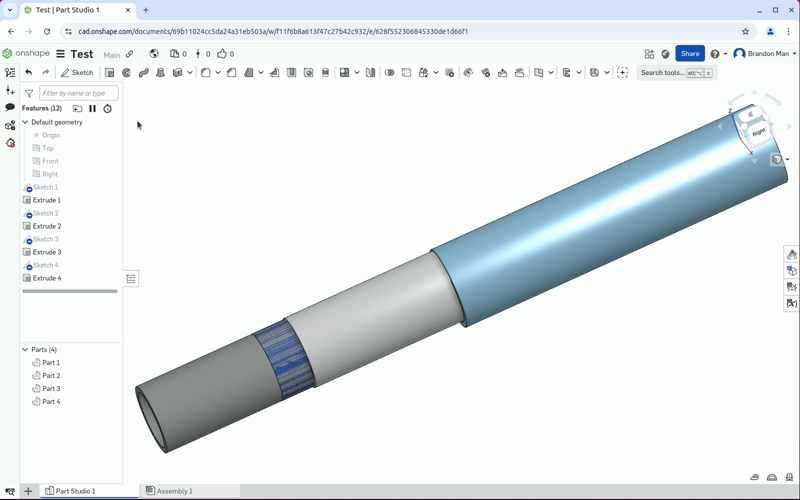
key(right, 2)
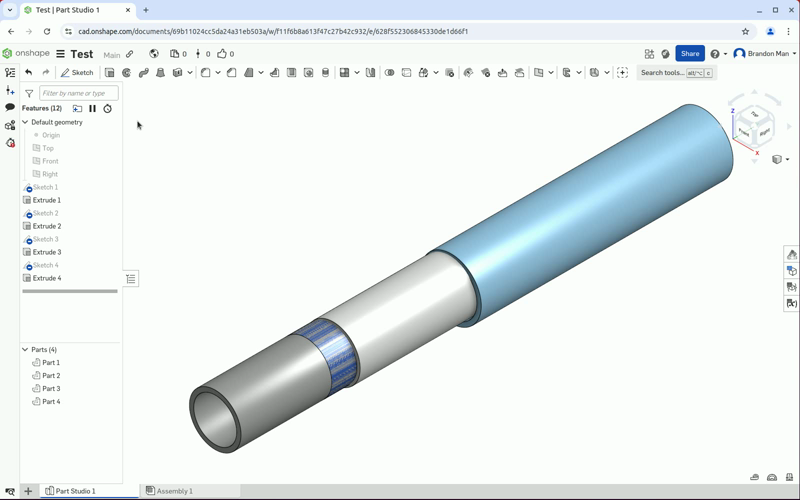
mouse_move(73, 189)
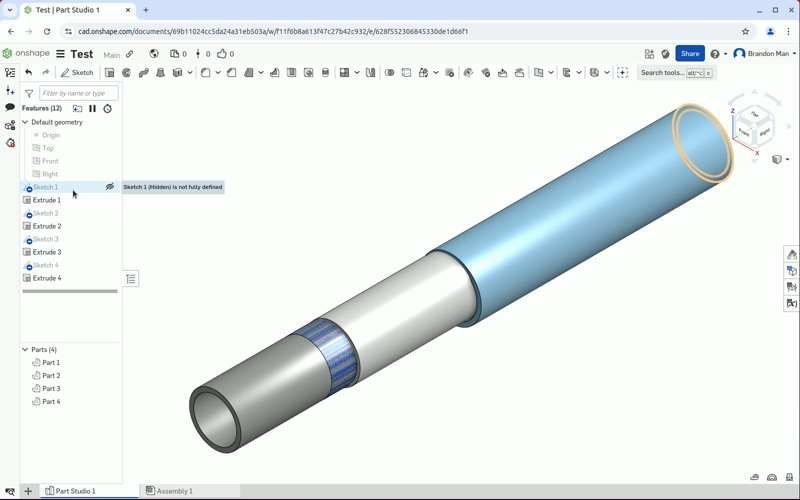
click(73, 189)